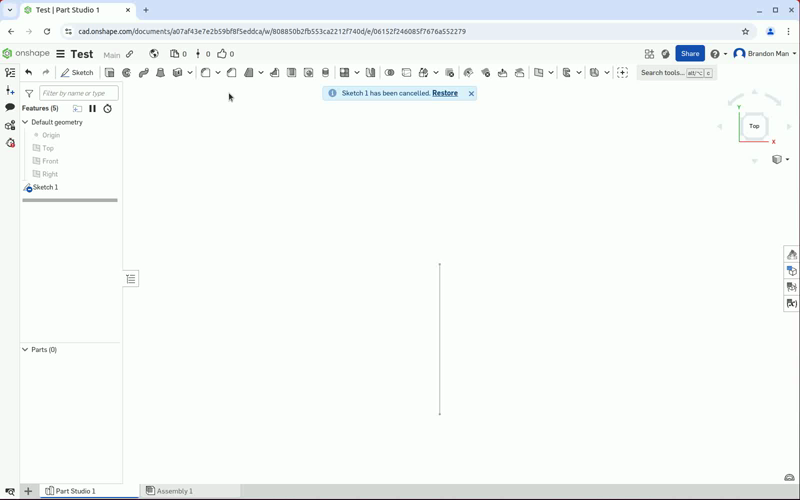
key(shift+h)
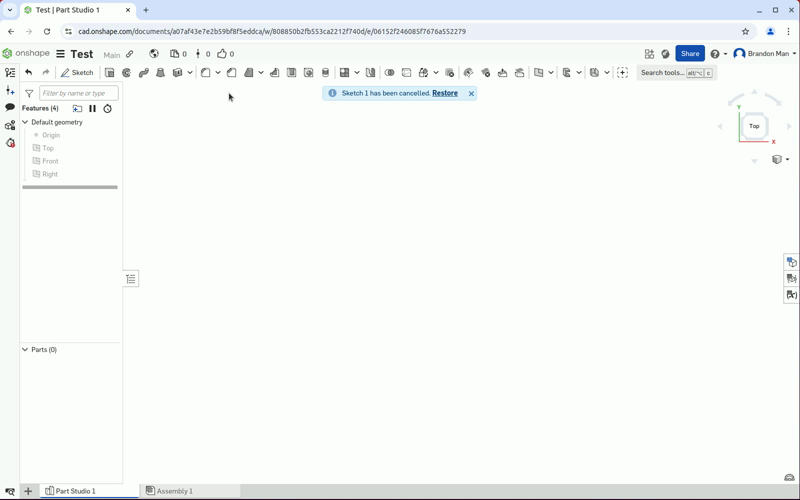
mouse_move(73, 352)
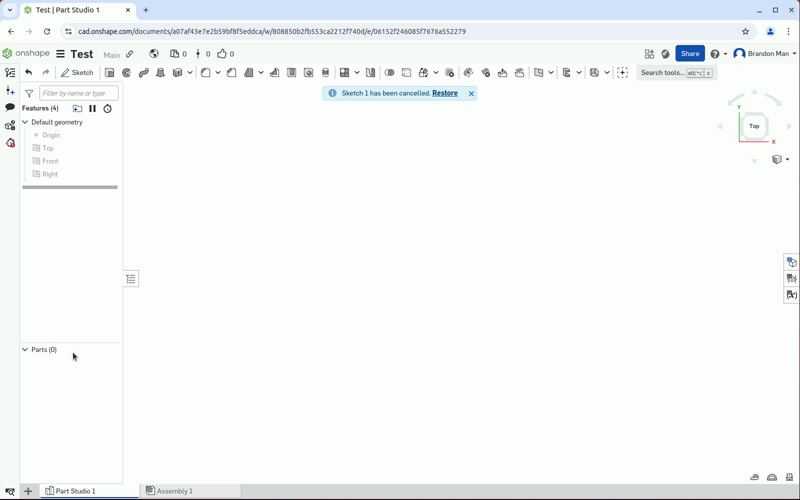
key(y)
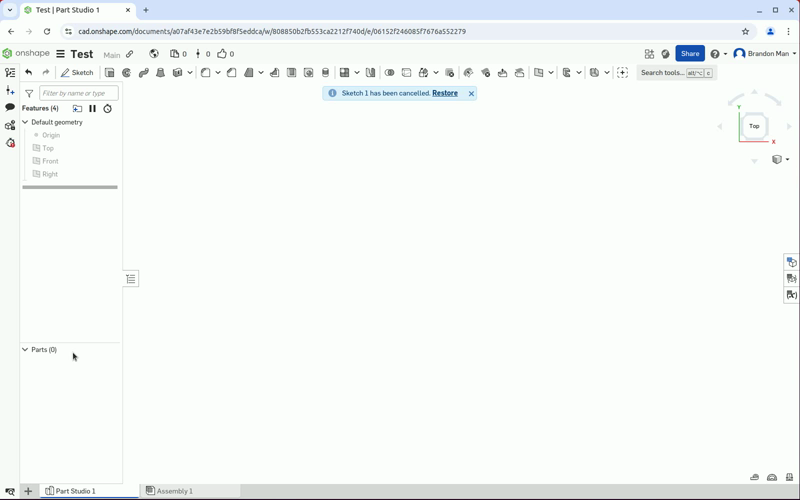
key(shift+p)
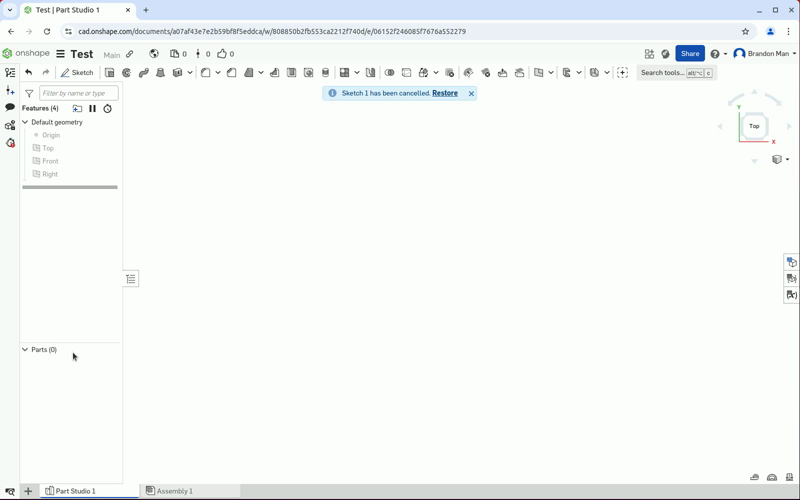
key(space)
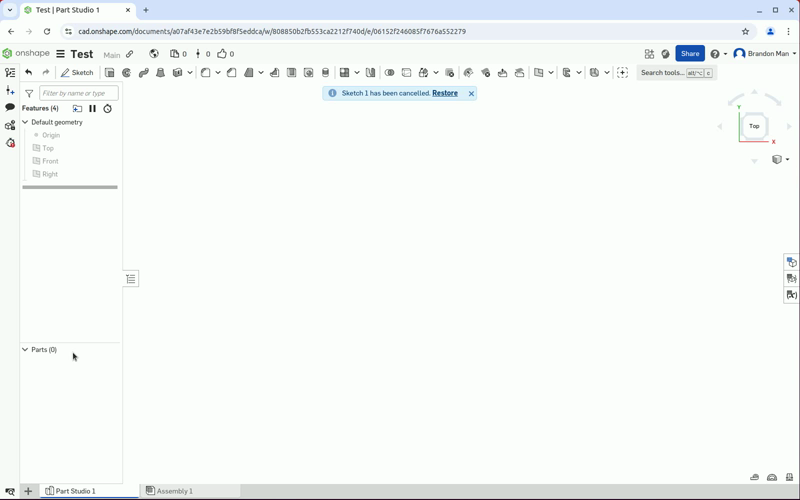
key_down(shift)
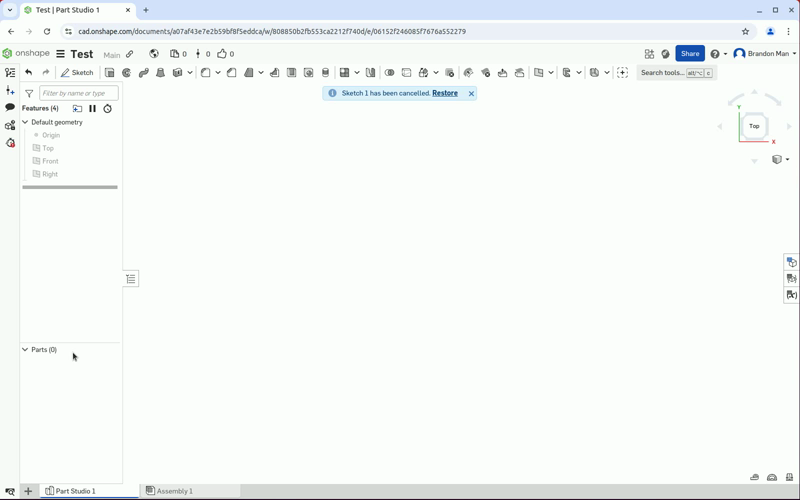
key(up)
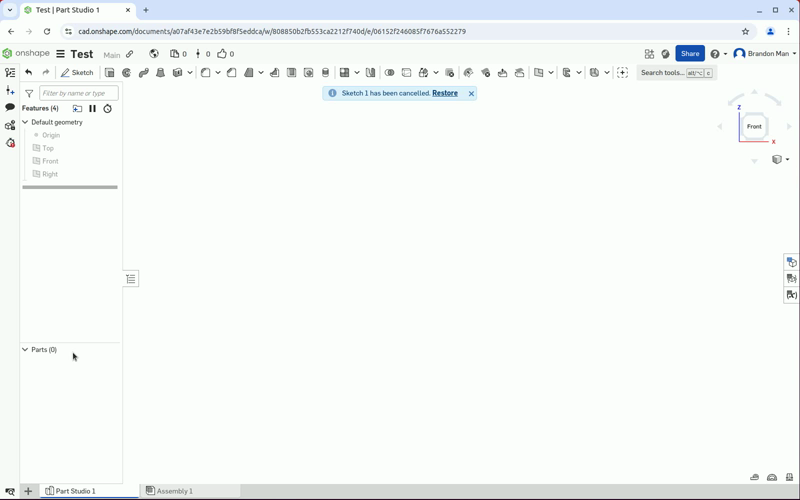
key_up(shift)
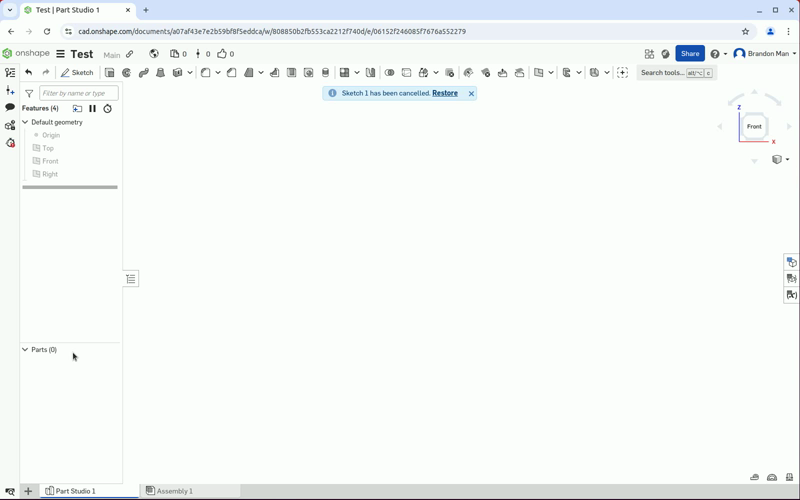
mouse_move(73, 352)
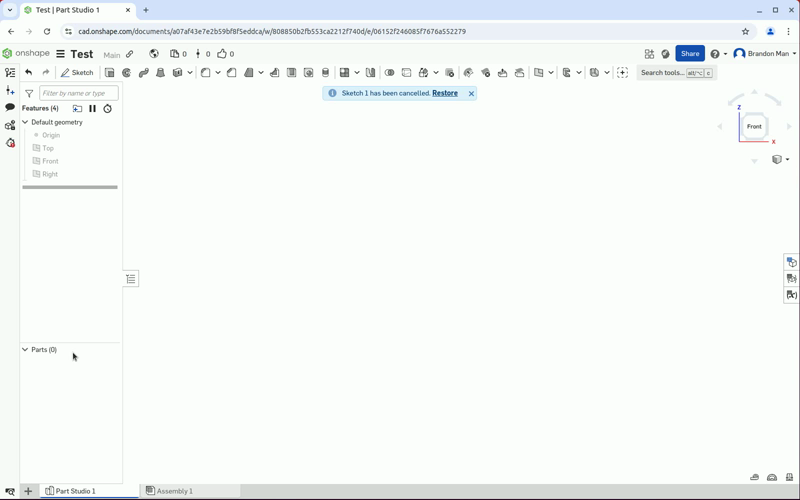
key(shift+y)
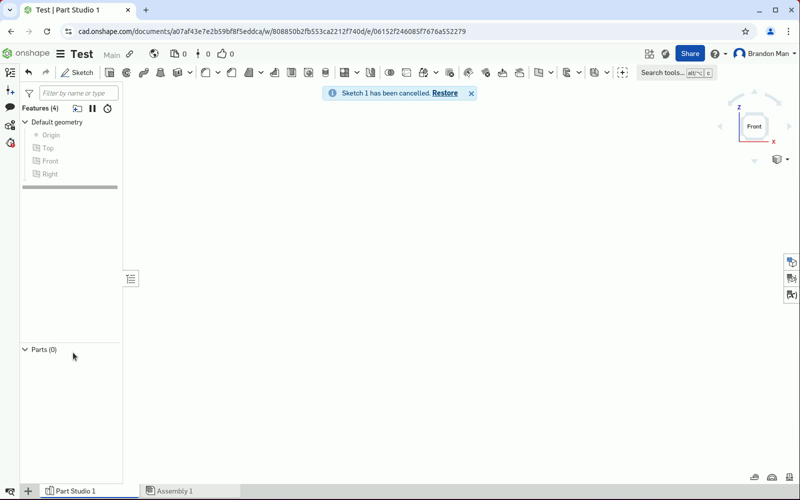
key(shift+s)
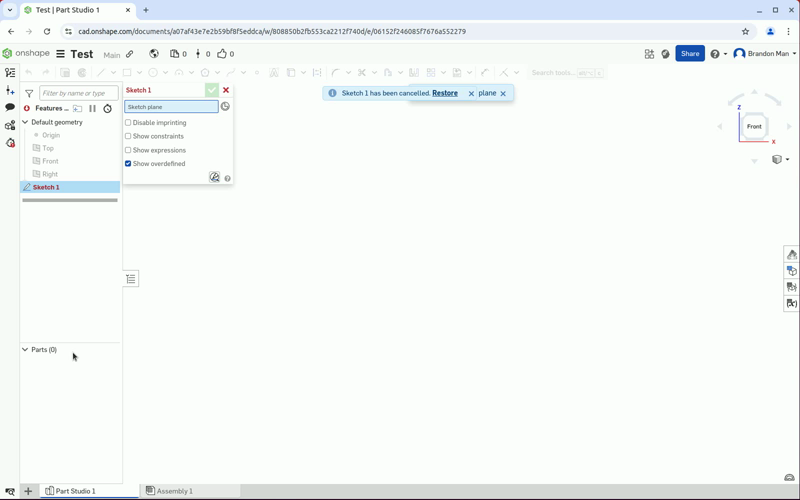
mouse_move(73, 163)
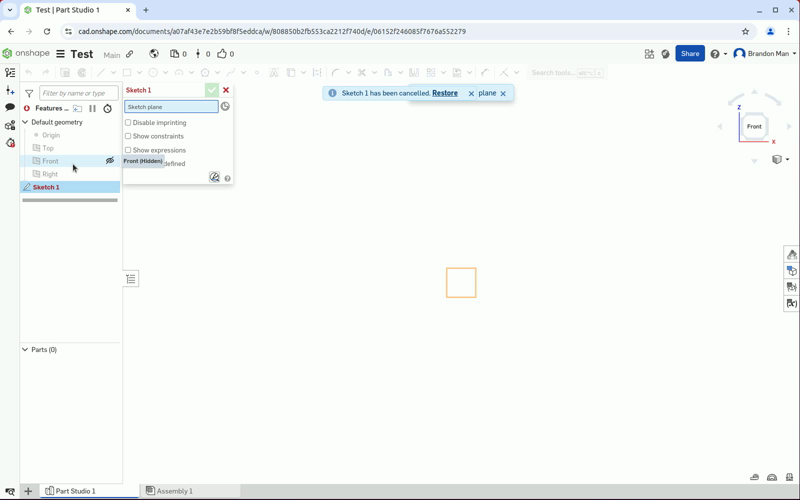
click(73, 163)
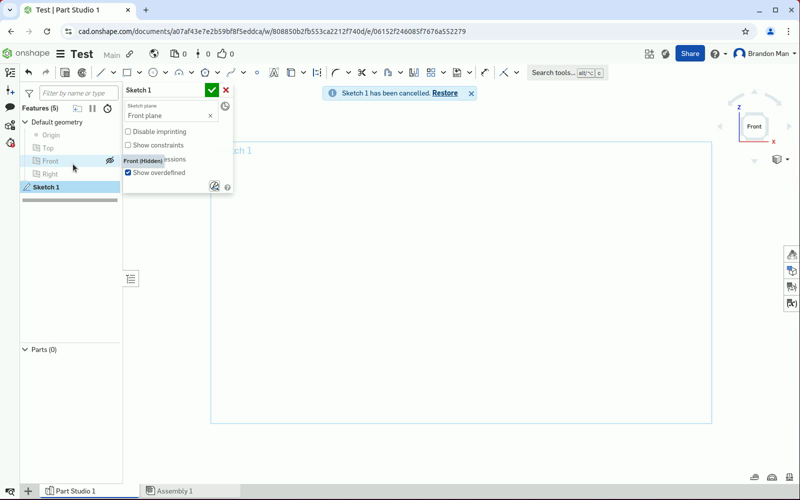
mouse_move(73, 352)
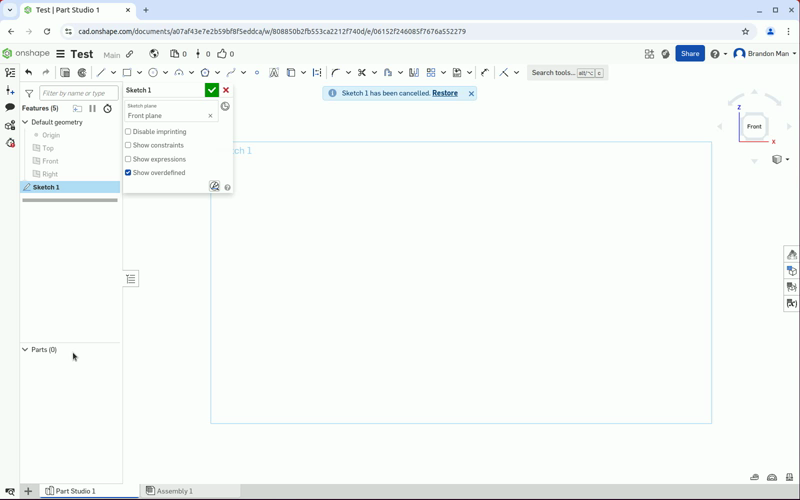
key(y)
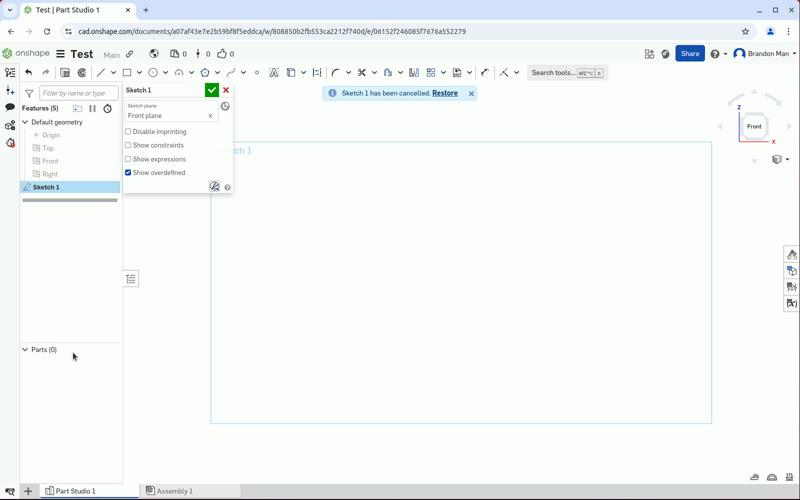
key(l)
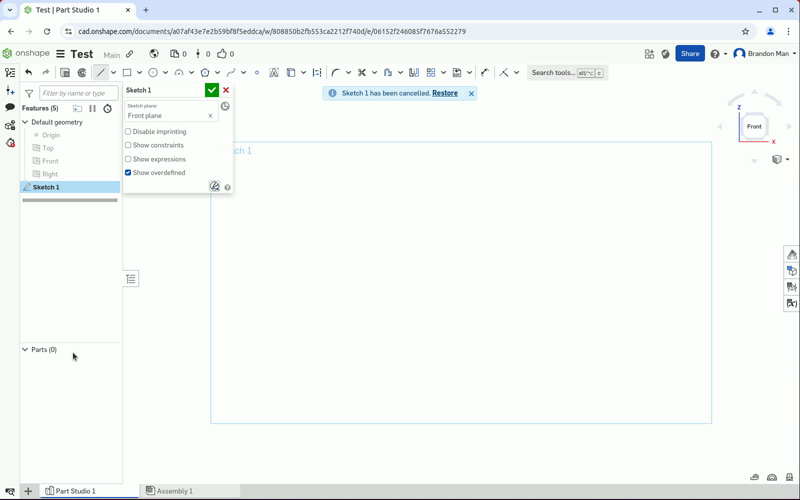
key_down(shift)
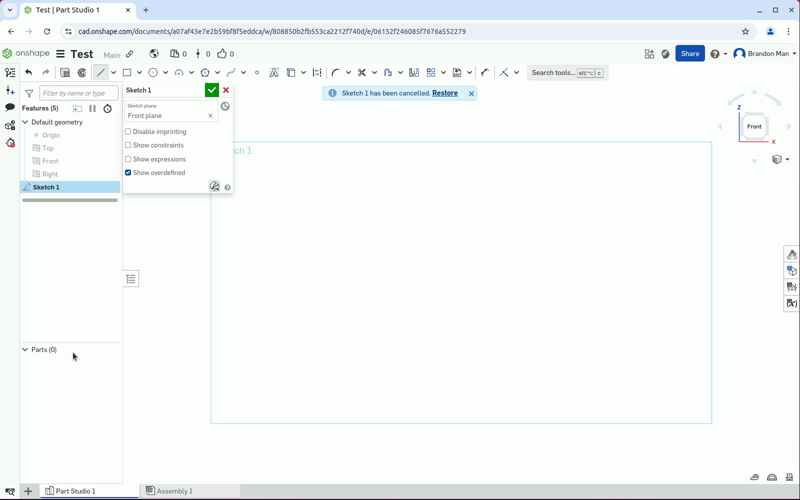
mouse_move(404, 282)
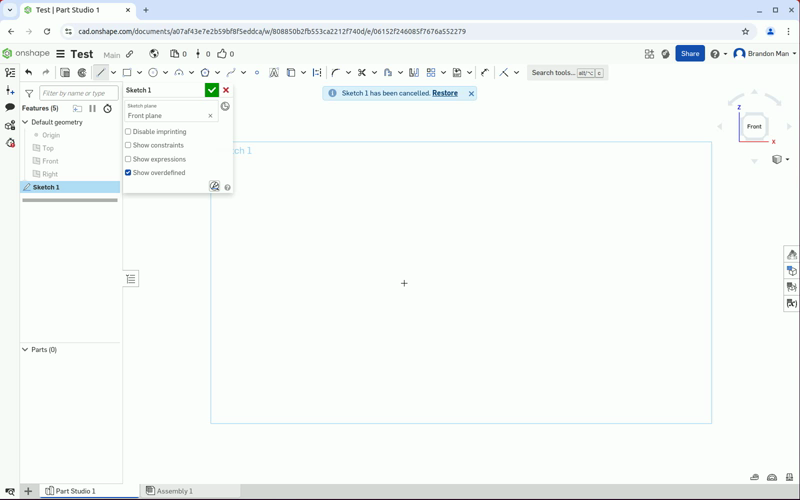
click(404, 282)
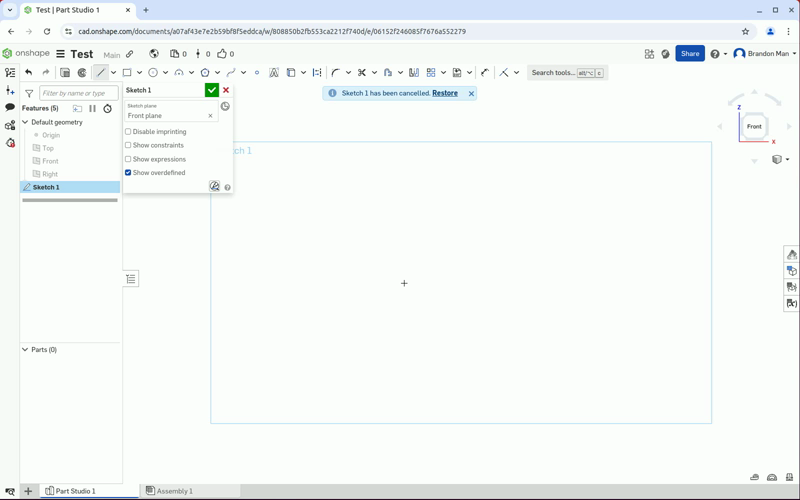
key_up(shift)
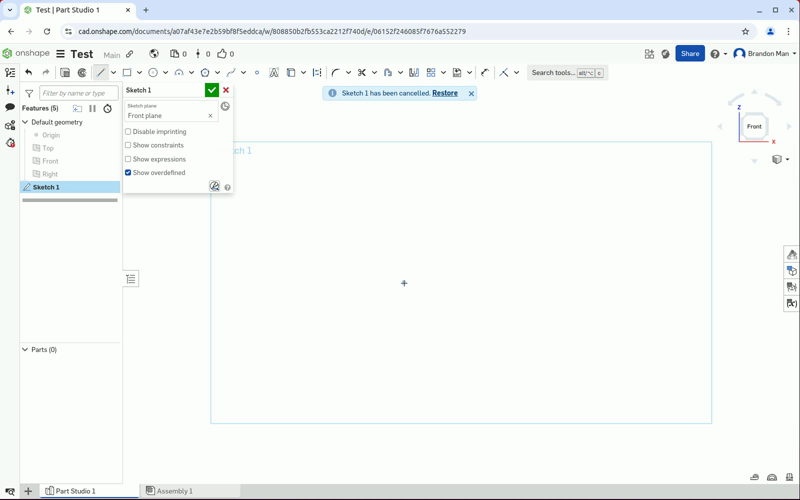
key_down(shift)
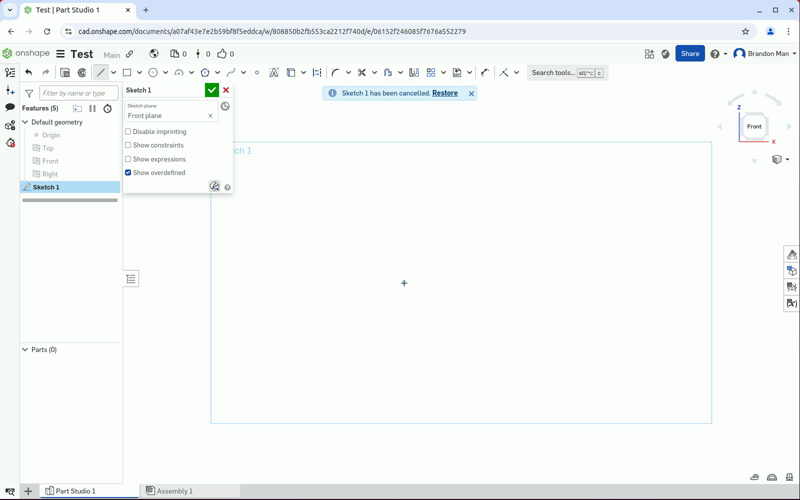
mouse_move(434, 282)
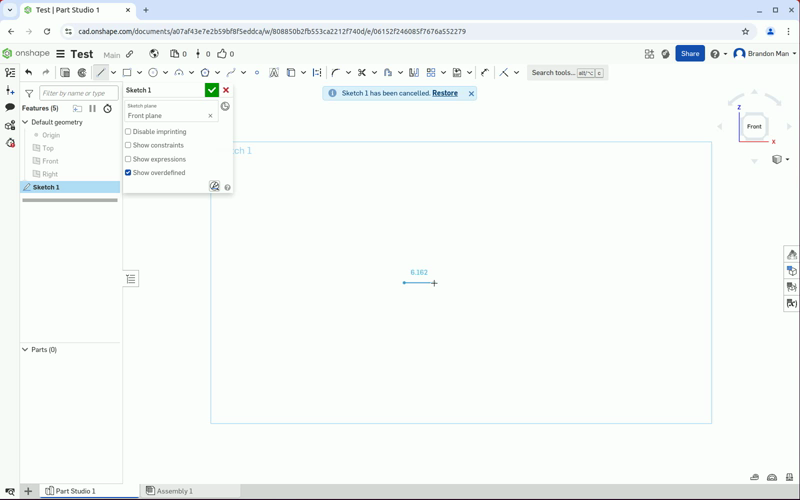
mouse_move(461, 282)
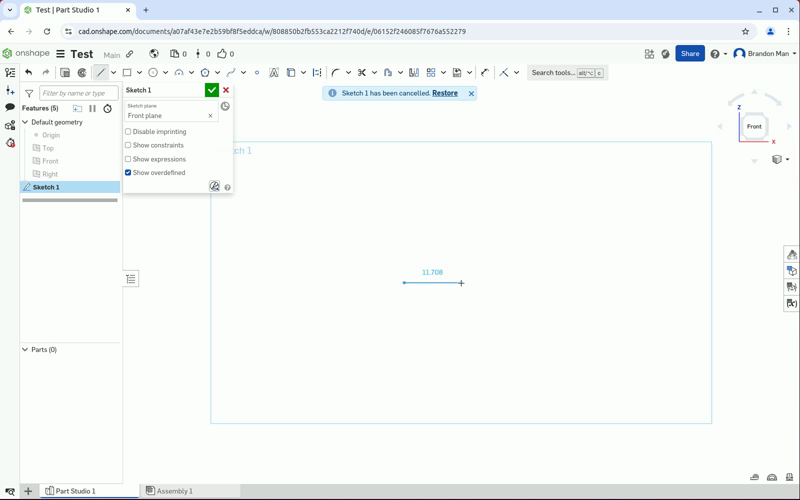
click(461, 282)
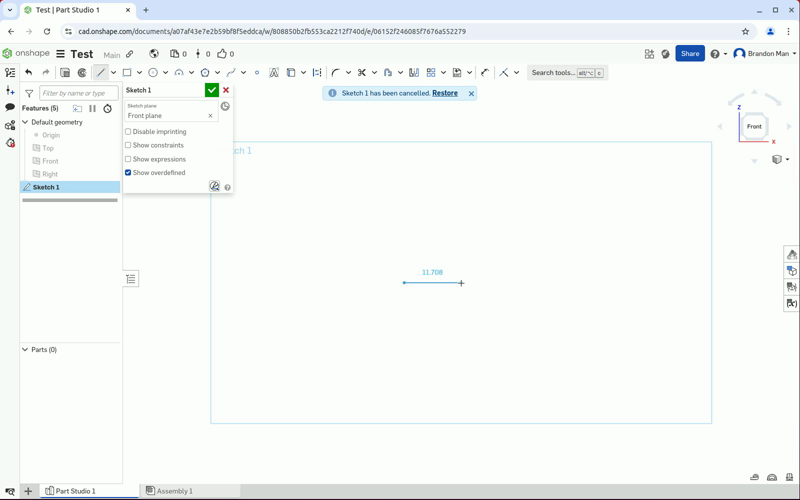
key_up(shift)
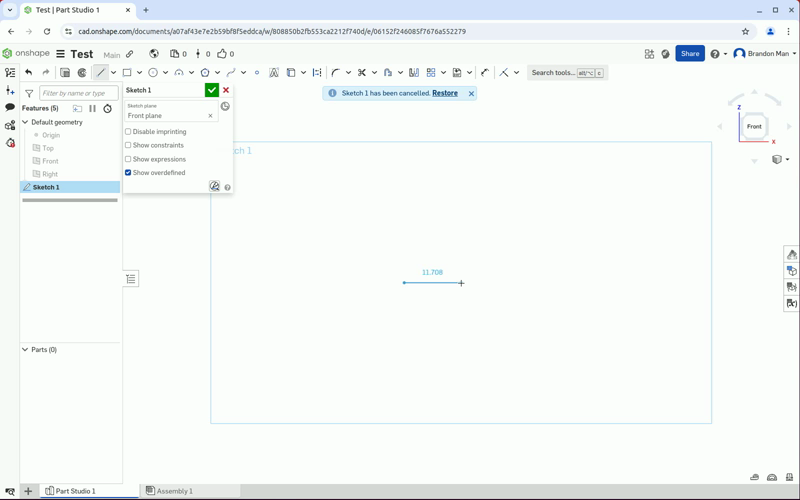
key_down(shift)
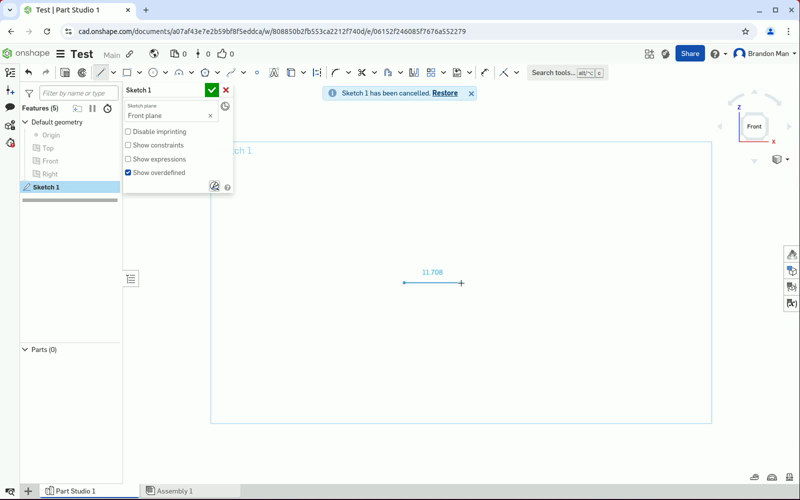
mouse_move(491, 282)
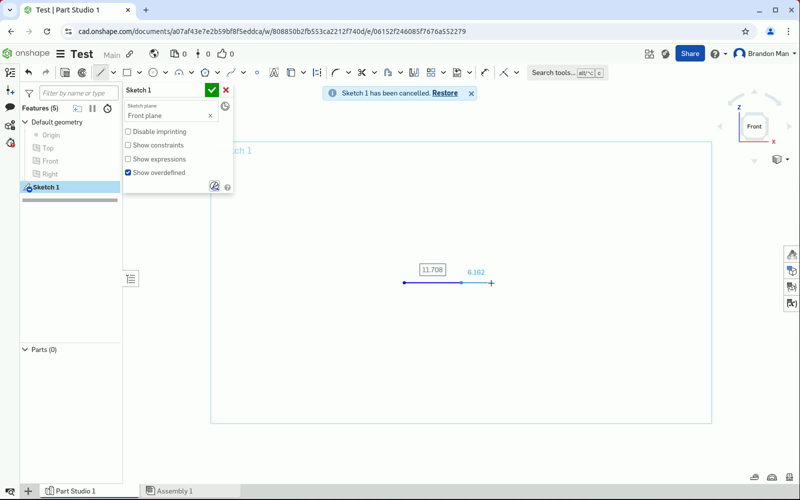
mouse_move(461, 226)
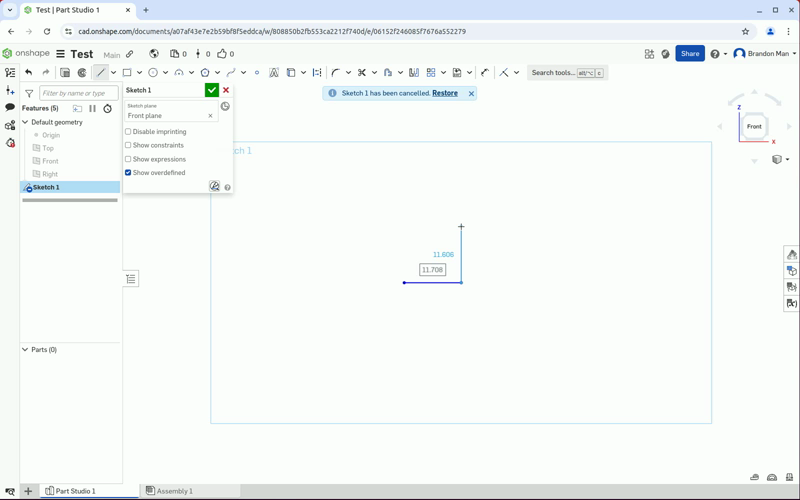
click(461, 226)
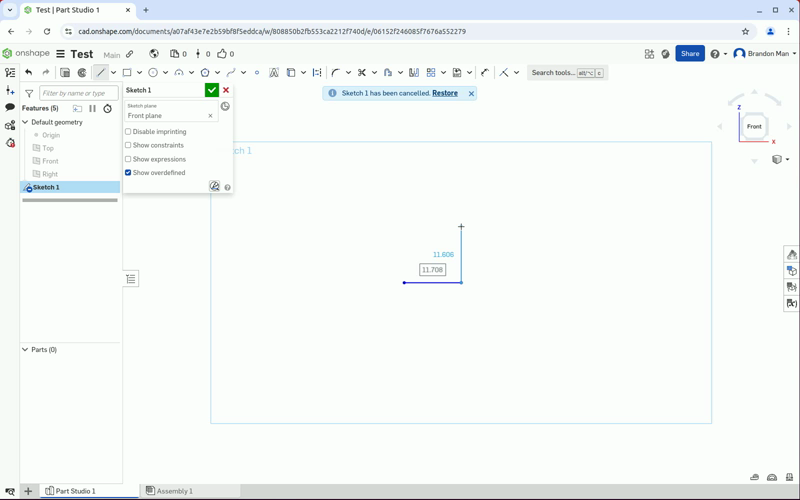
key_up(shift)
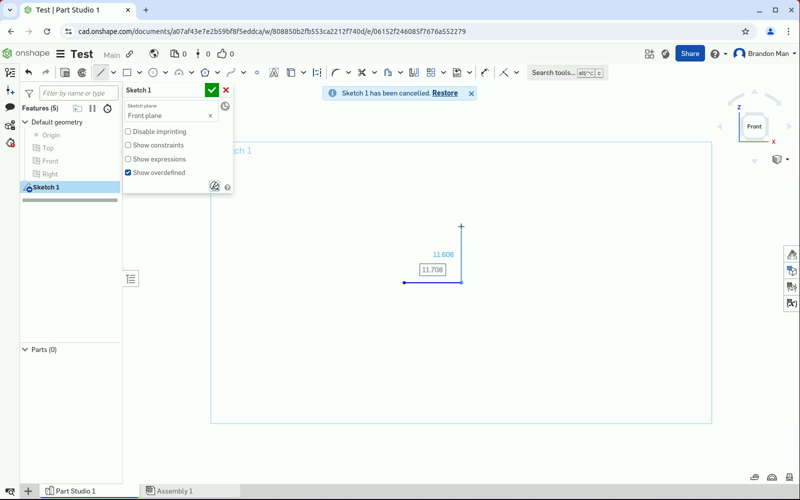
key_down(shift)
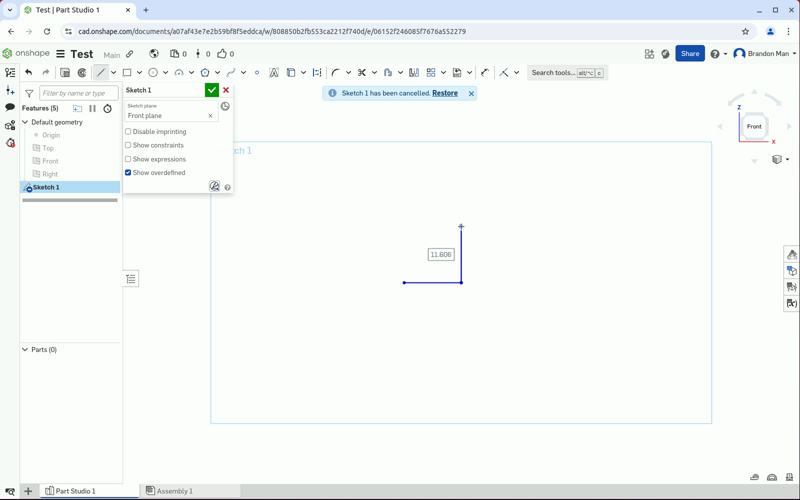
mouse_move(491, 226)
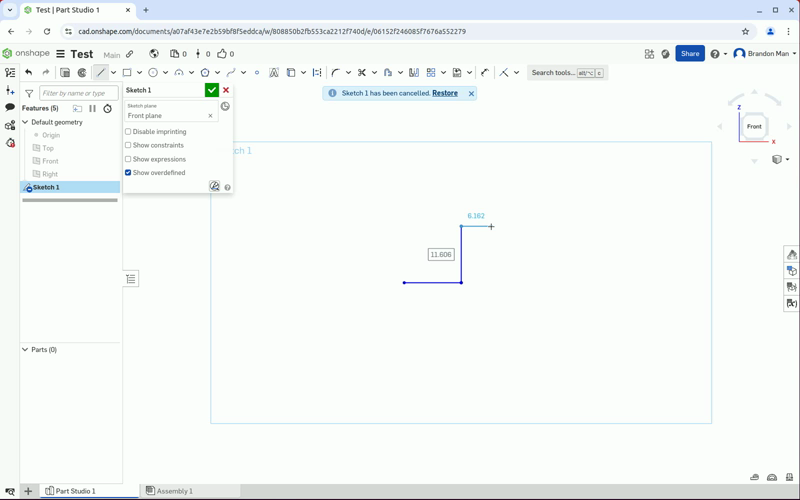
mouse_move(404, 226)
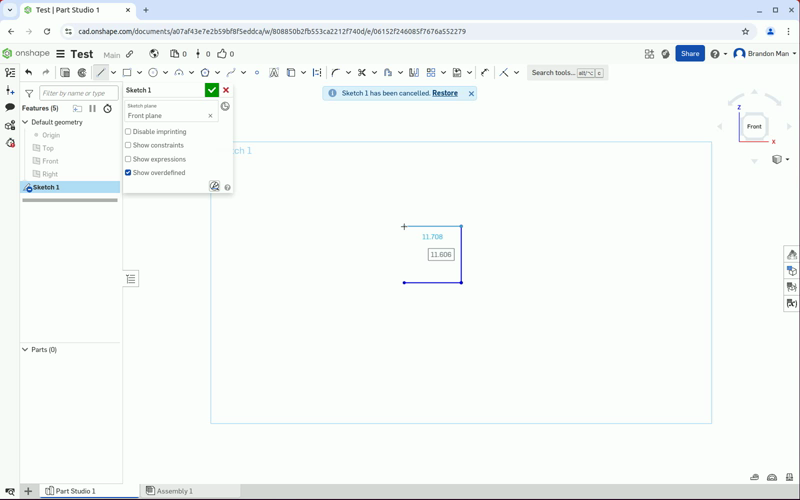
click(404, 226)
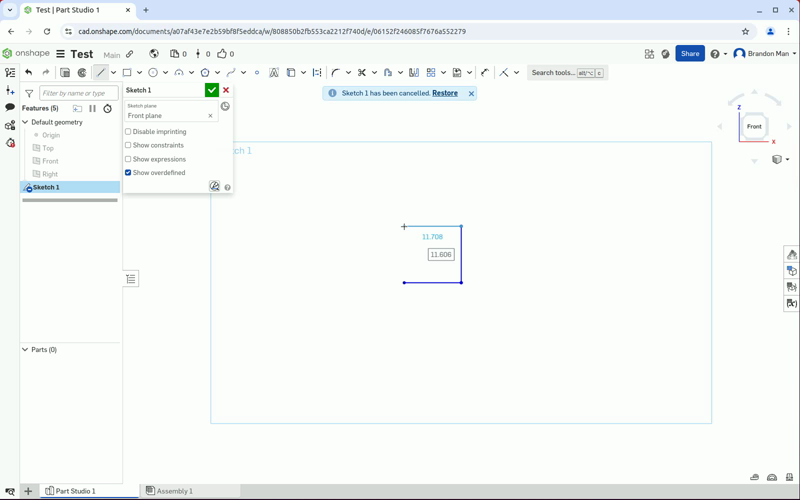
key_up(shift)
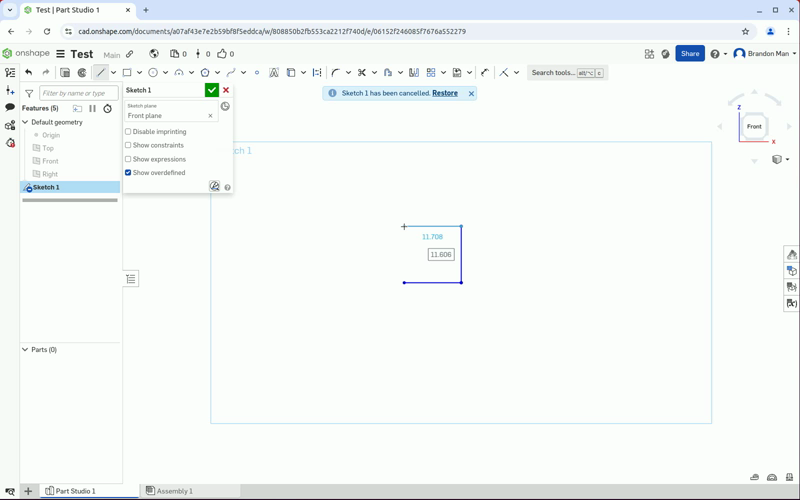
mouse_move(434, 226)
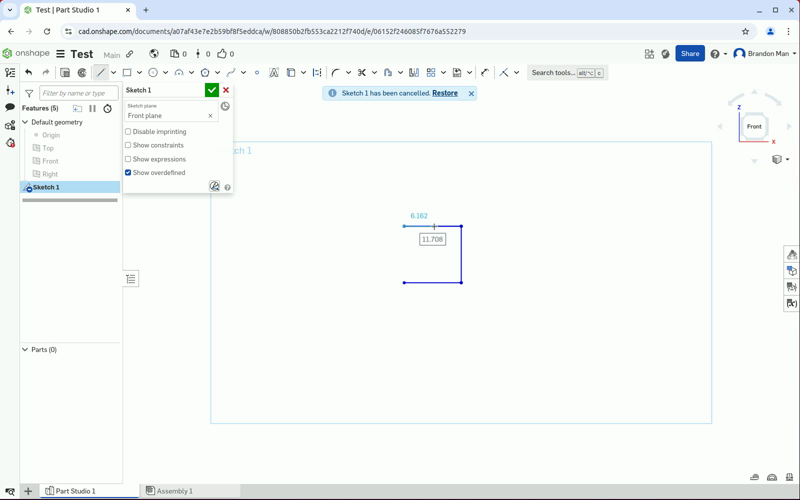
key_down(shift)
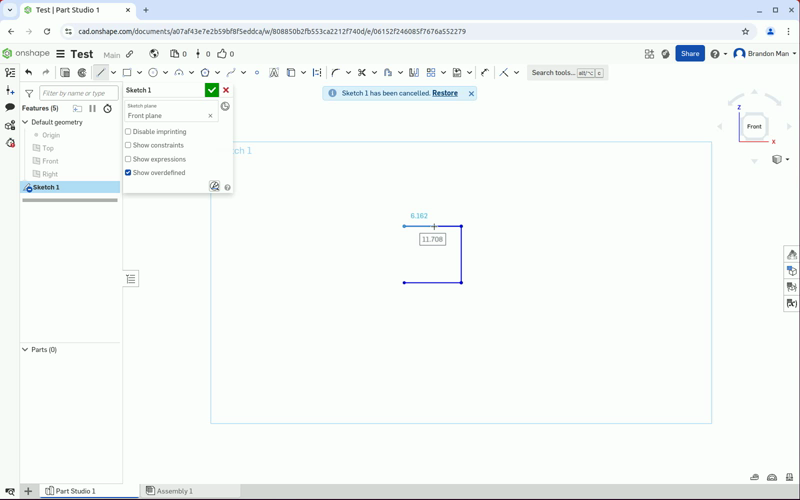
mouse_move(404, 282)
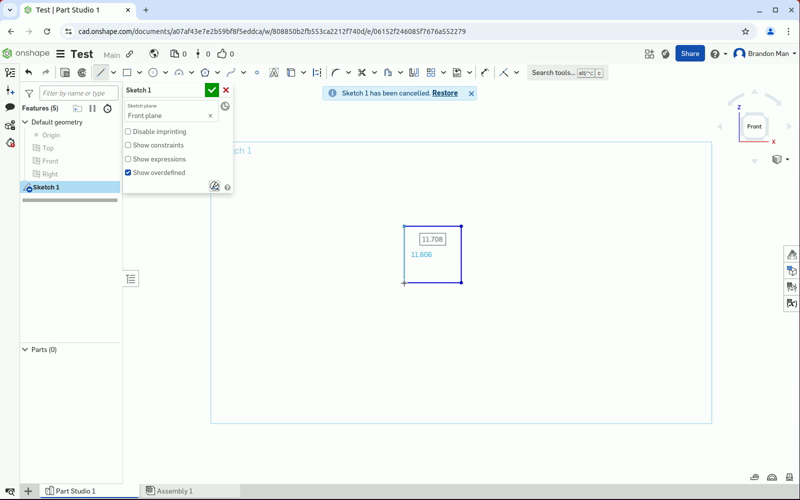
key_up(shift)
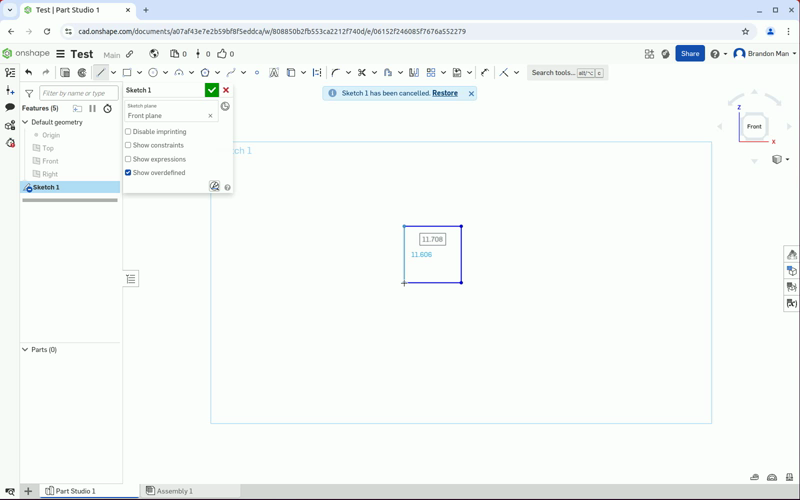
click(404, 282)
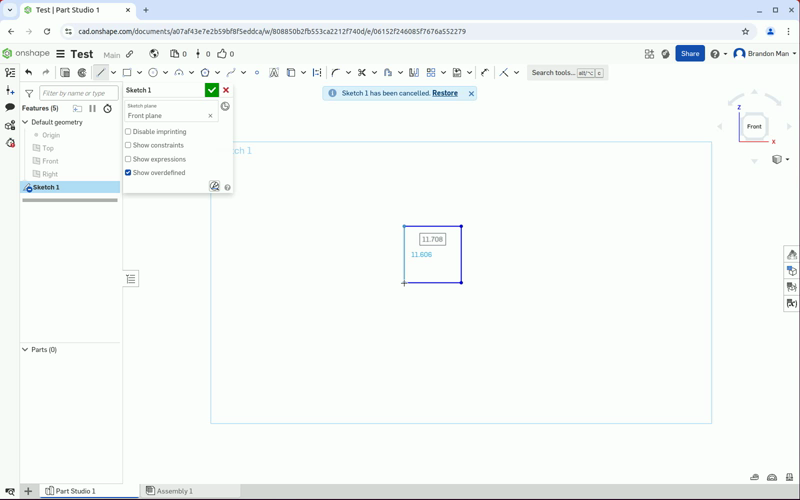
key(esc)
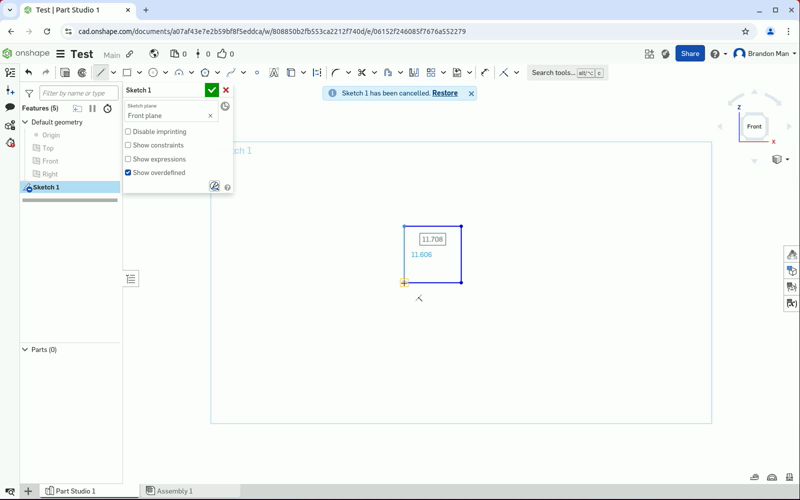
mouse_move(413, 253)
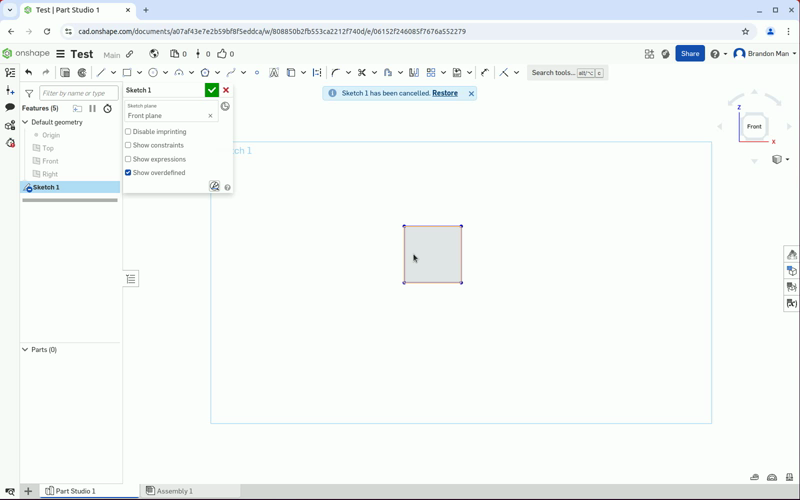
click(413, 253)
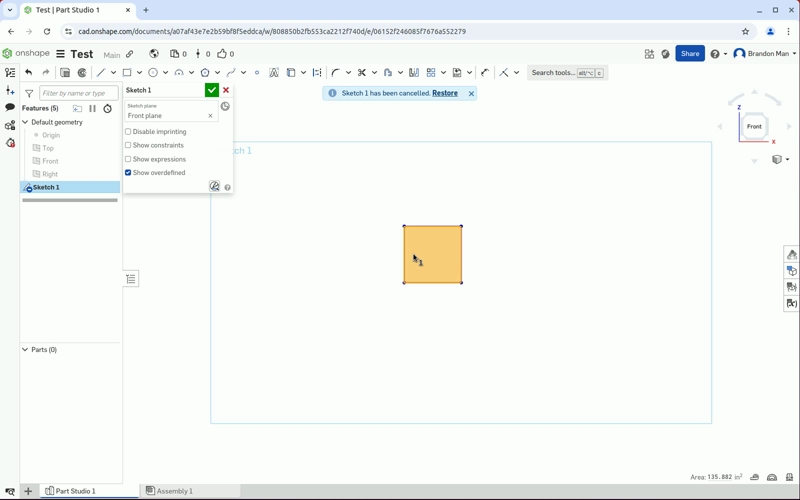
mouse_move(73, 352)
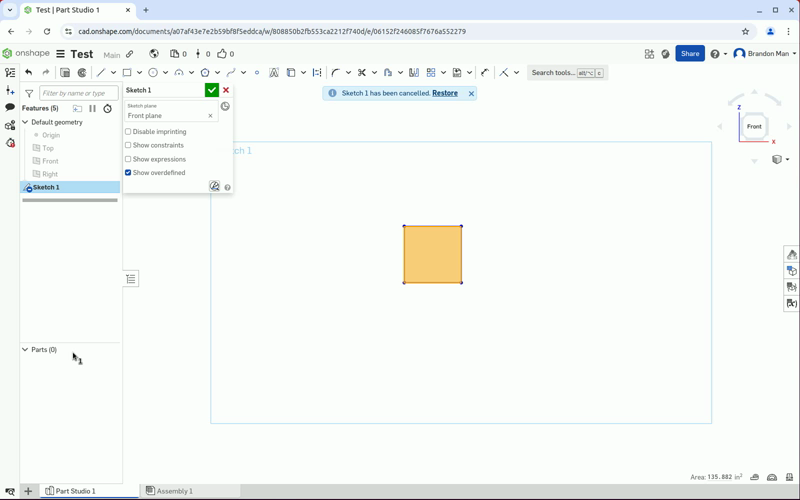
key(shift+y)
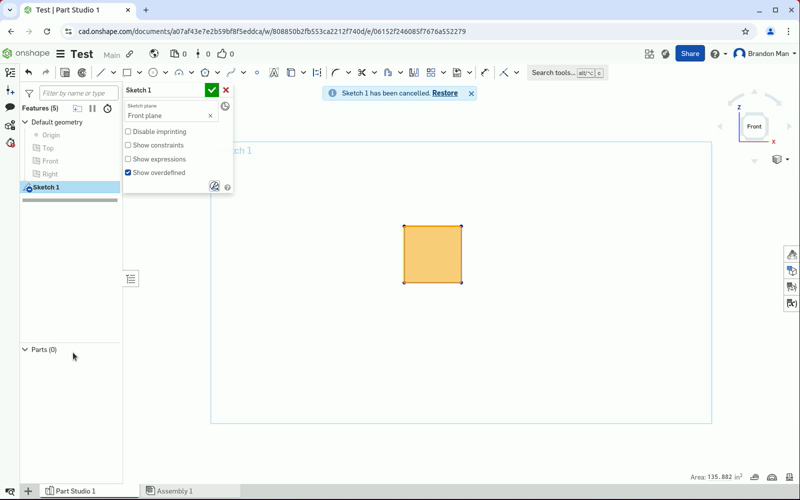
key(shift+e)
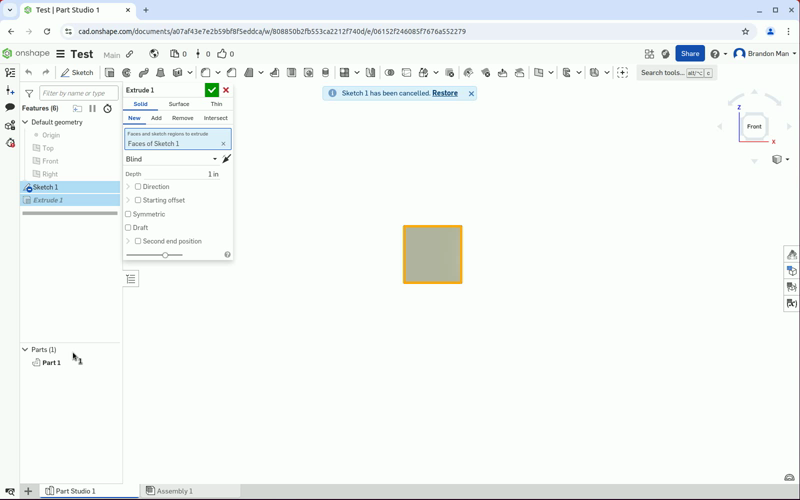
mouse_move(143, 106)
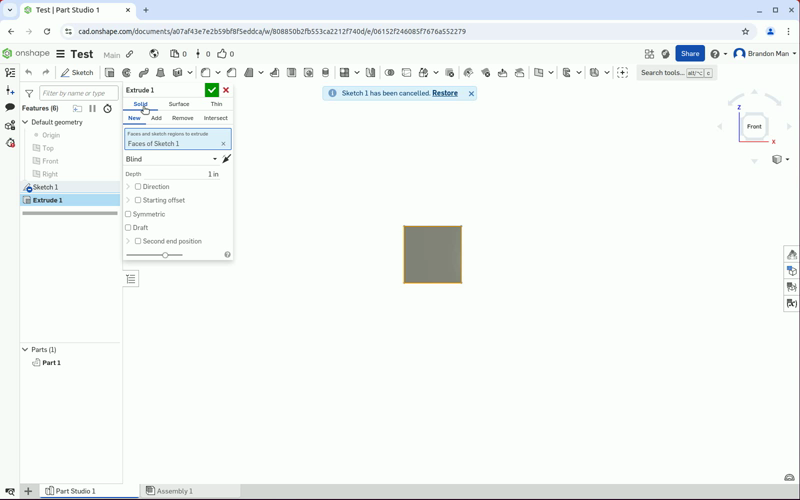
click(143, 106)
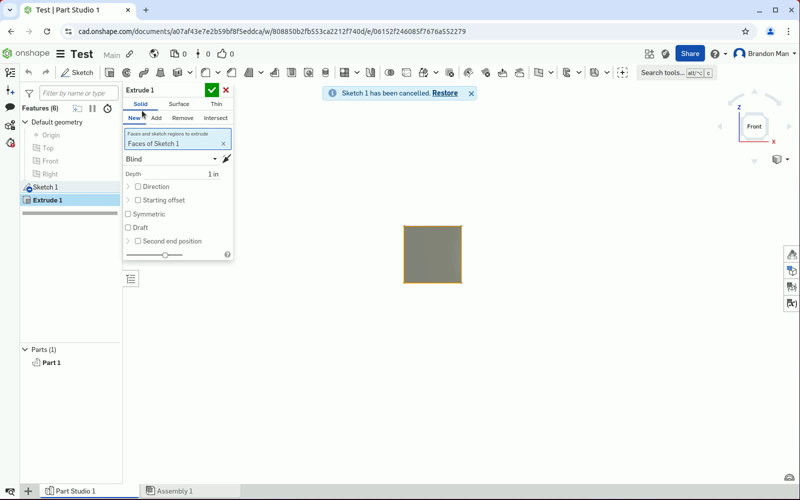
mouse_move(137, 120)
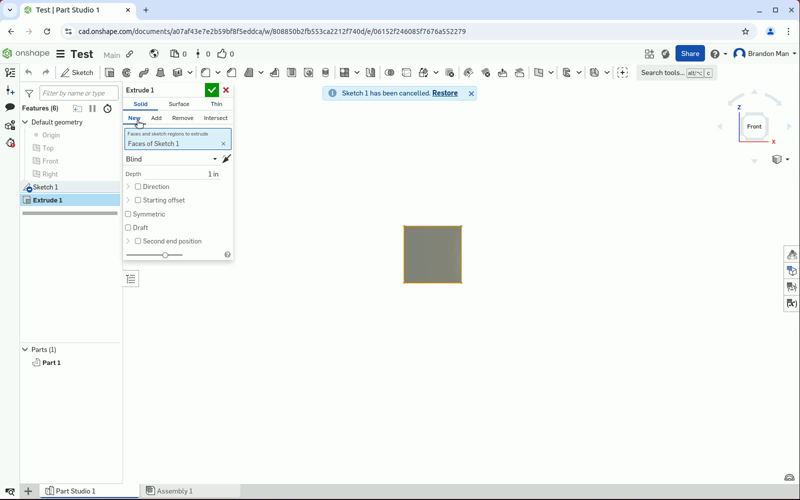
click(137, 120)
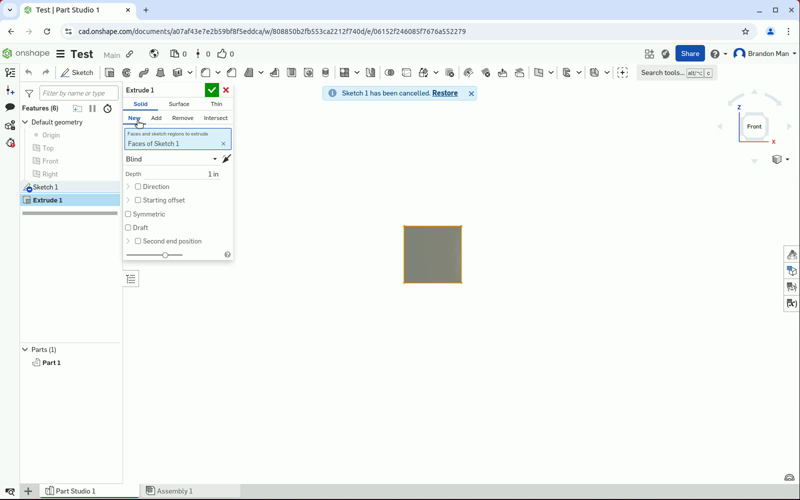
key(tab, 4)
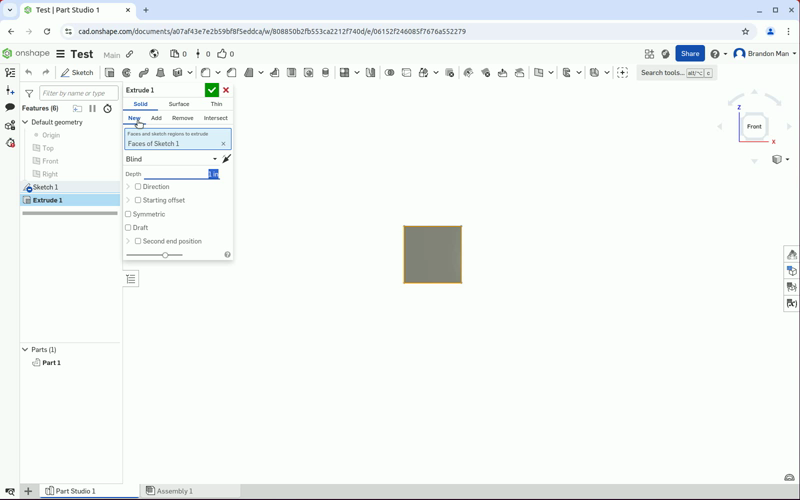
text(11.554)
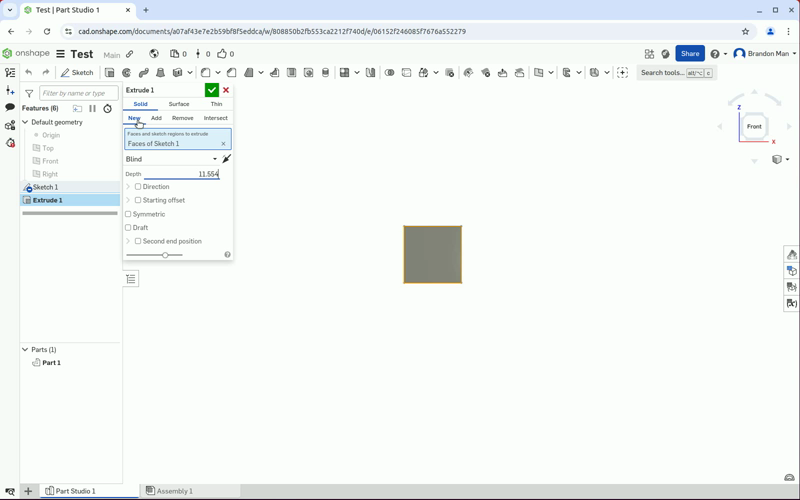
key(enter)
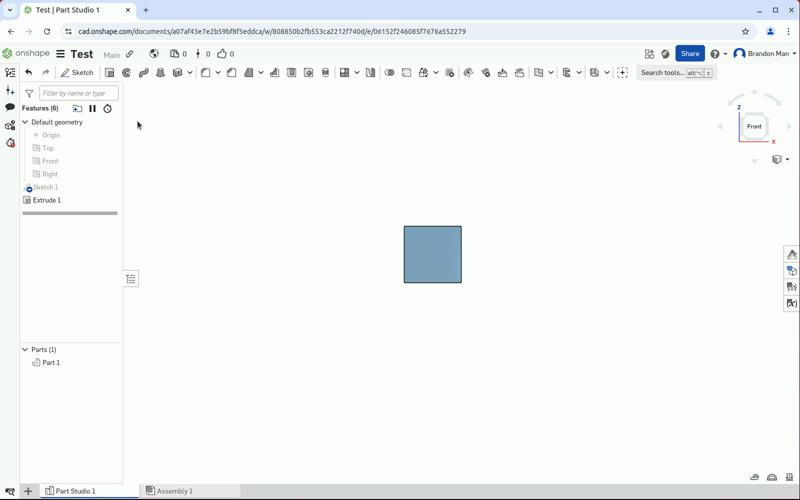
key(shift+h)
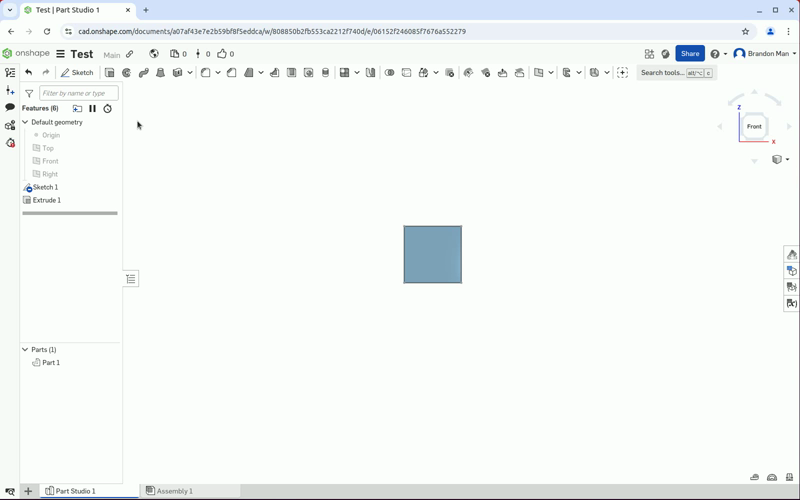
key(shift+h)
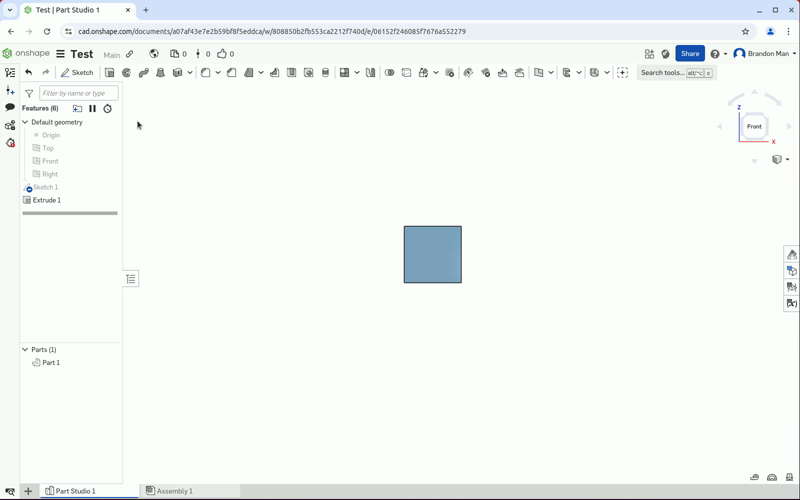
mouse_move(73, 189)
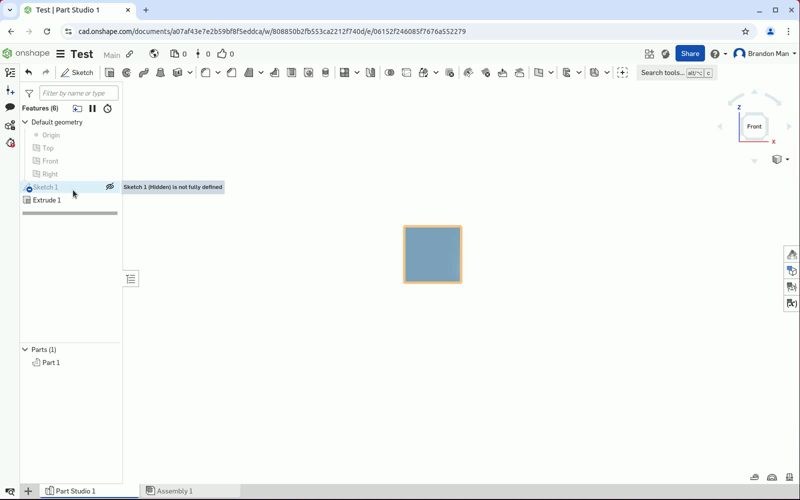
click(73, 189)
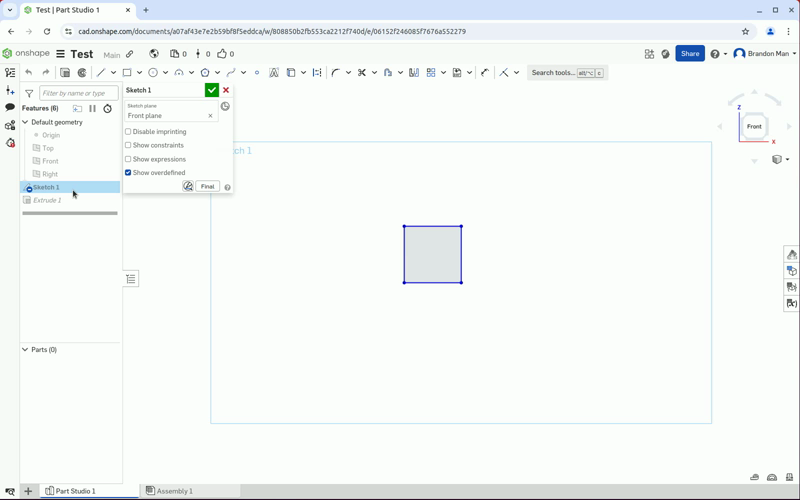
mouse_move(229, 92)
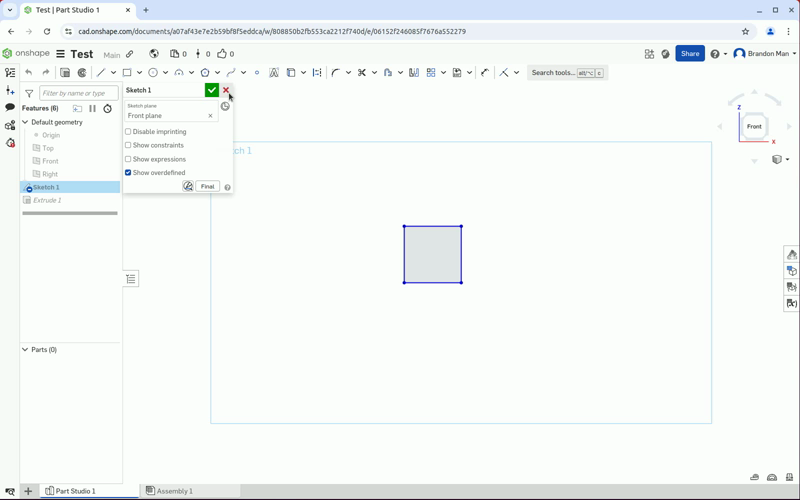
click(229, 92)
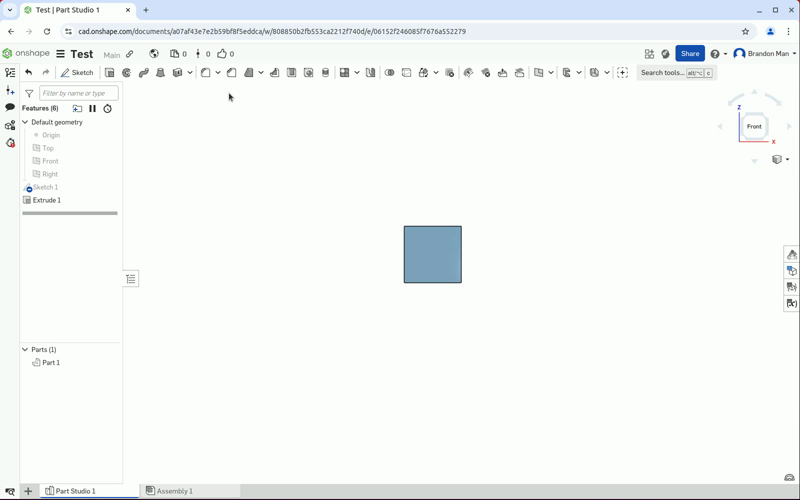
mouse_move(73, 352)
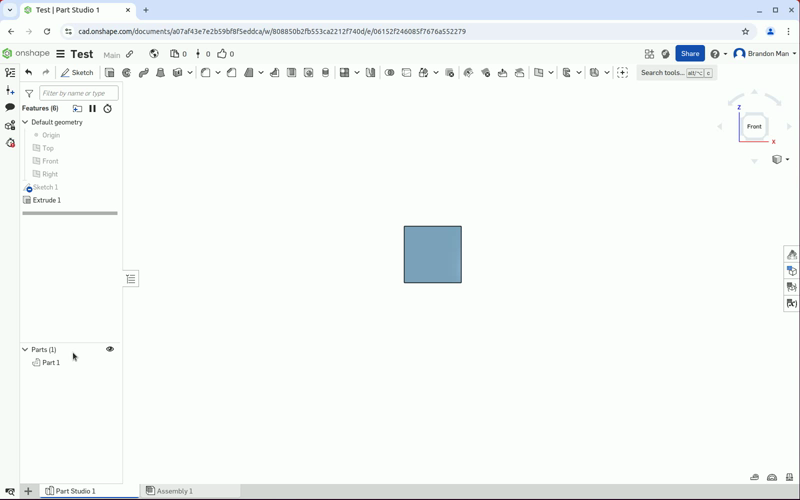
key(y)
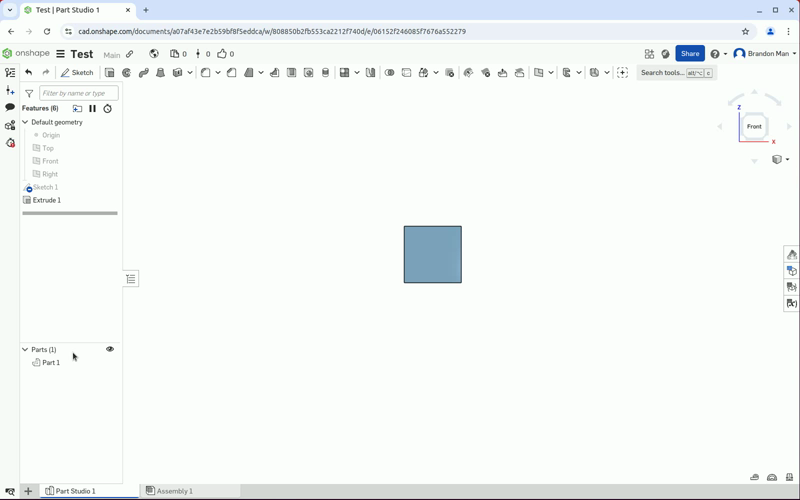
key(shift+p)
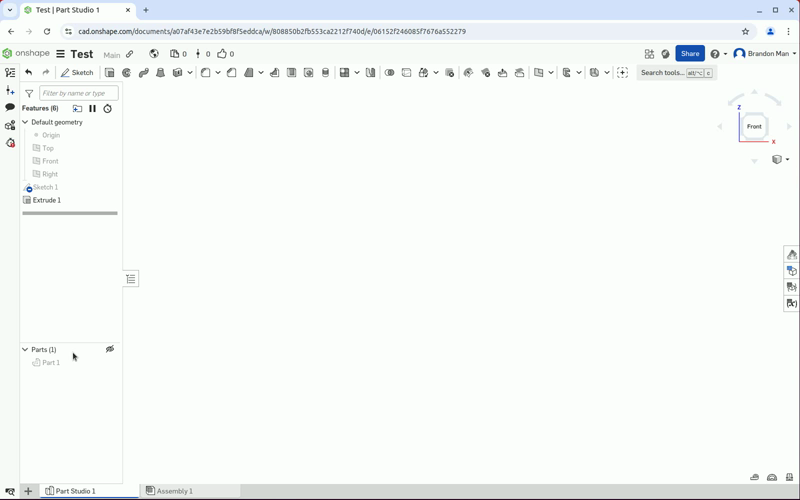
key(space)
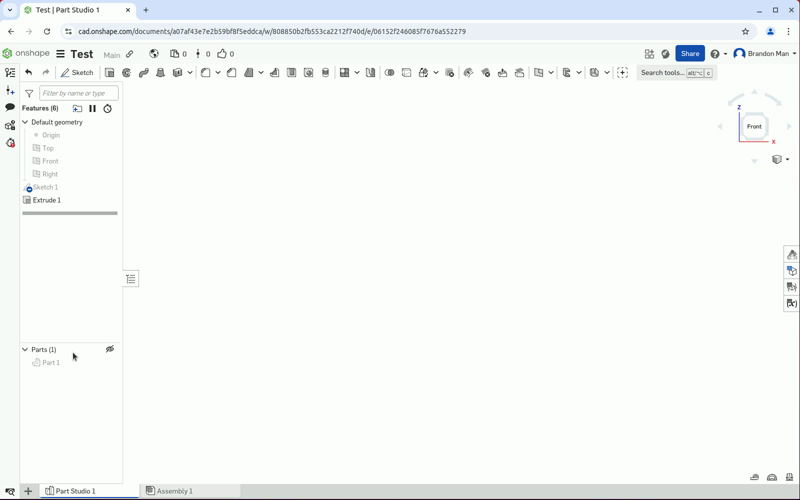
key_down(shift)
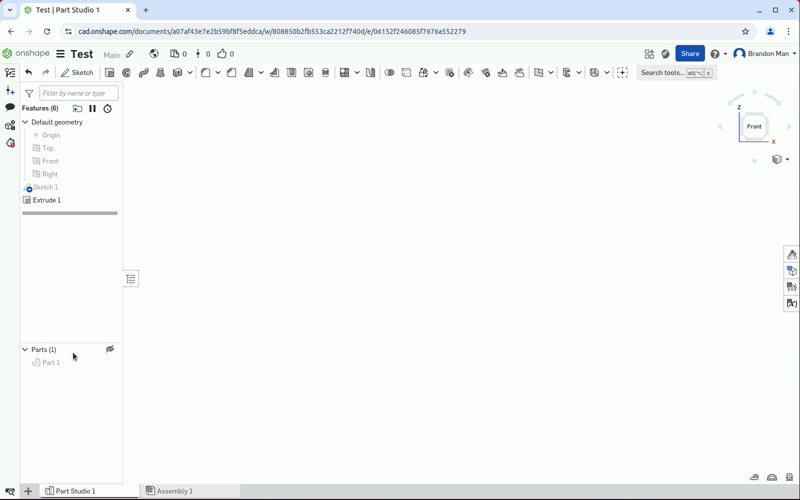
key(down)
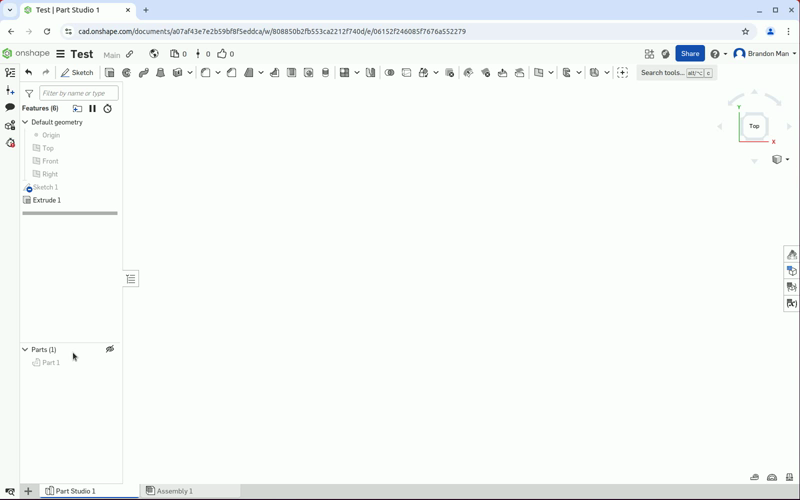
key_up(shift)
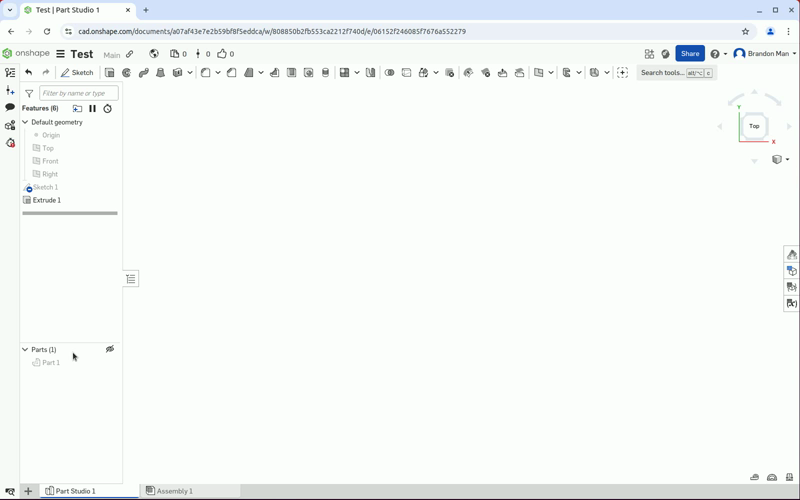
mouse_move(73, 352)
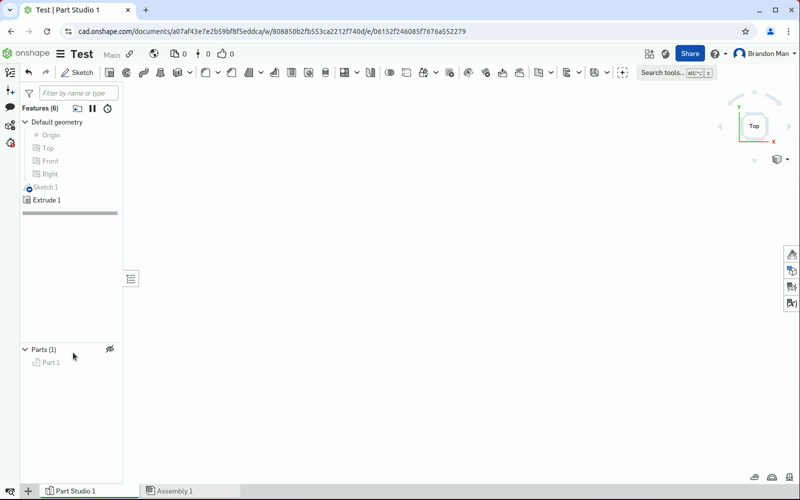
key(shift+y)
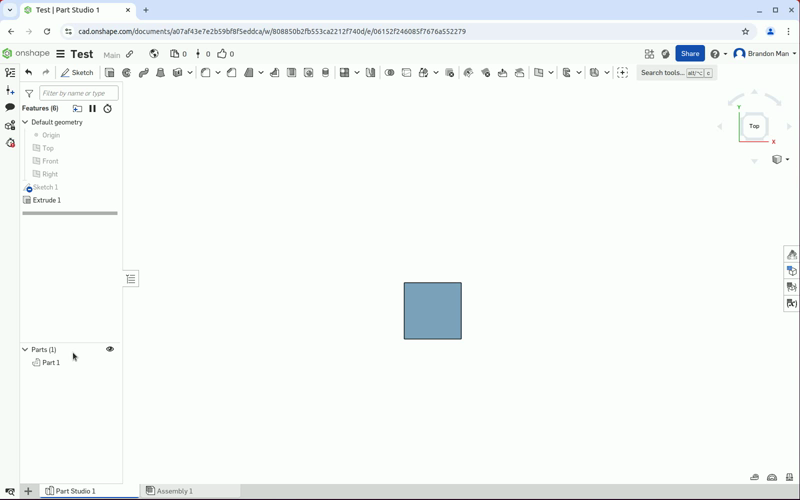
mouse_move(541, 75)
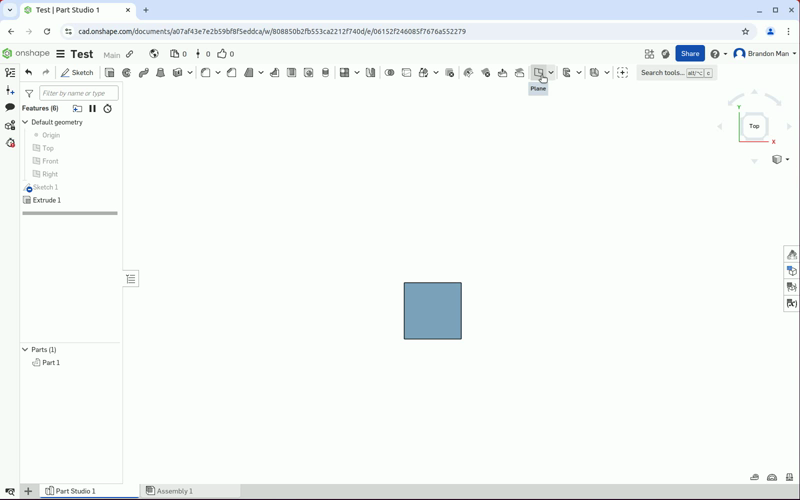
click(541, 75)
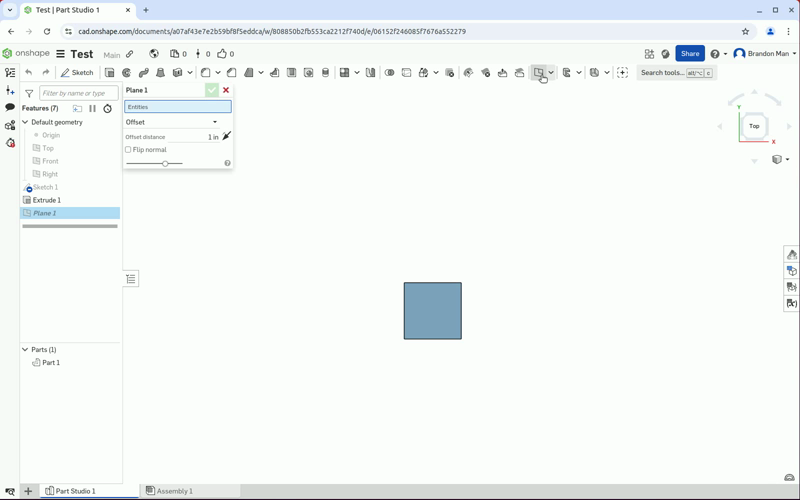
mouse_move(73, 150)
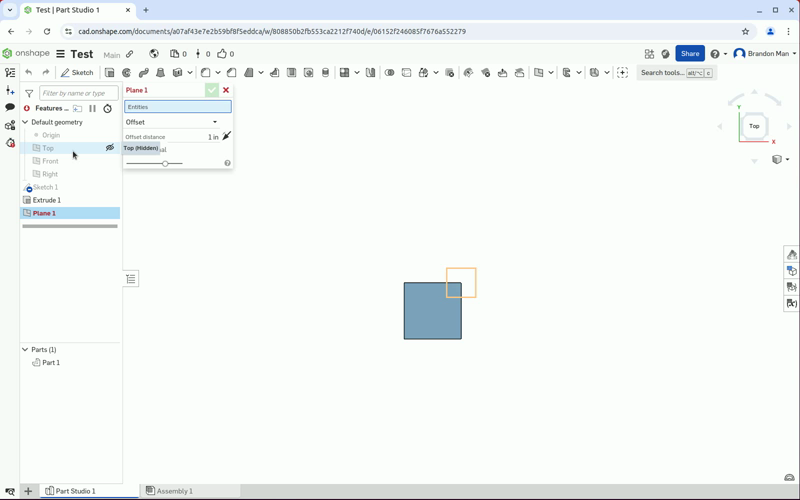
click(73, 150)
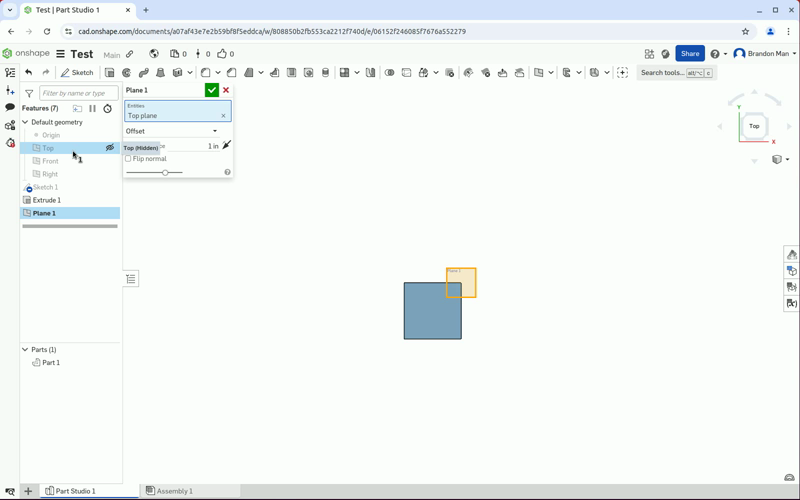
key(tab, 2)
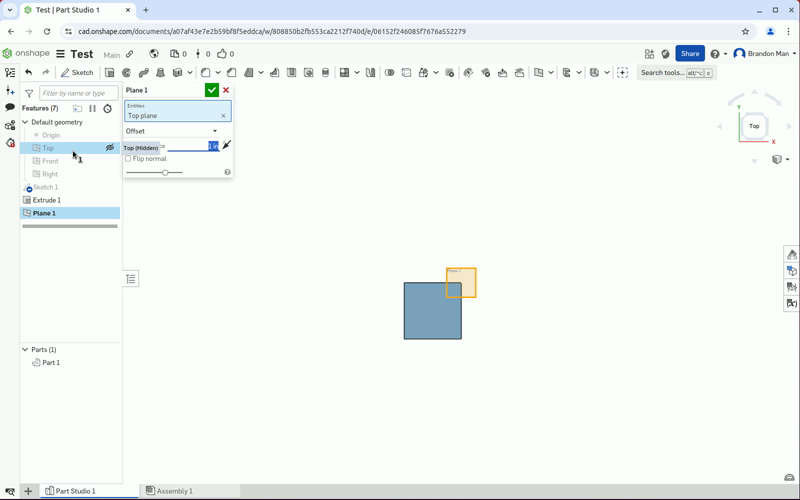
text(11.554)
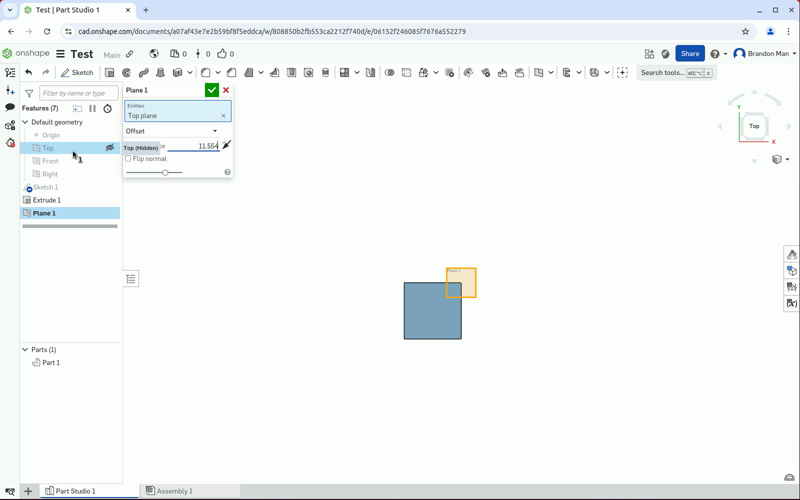
key(enter, 2)
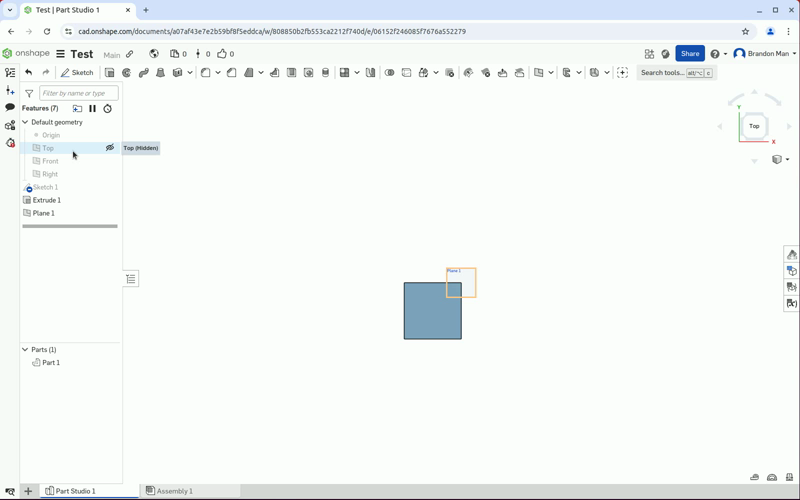
key(shift+s)
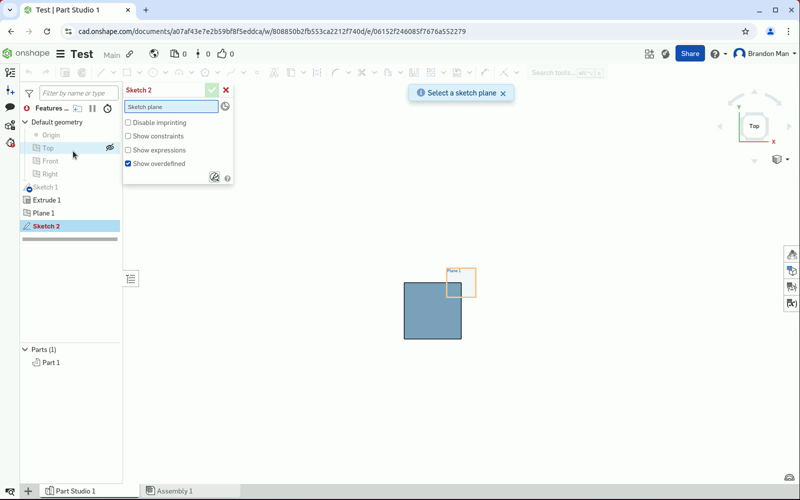
mouse_move(73, 215)
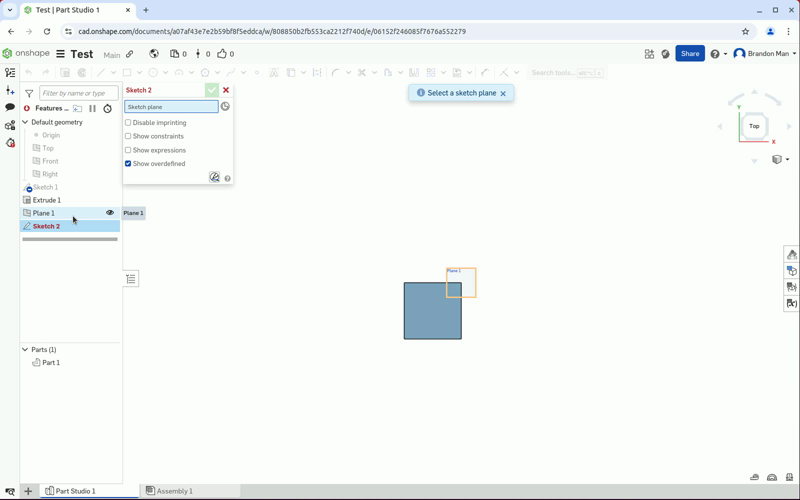
click(73, 215)
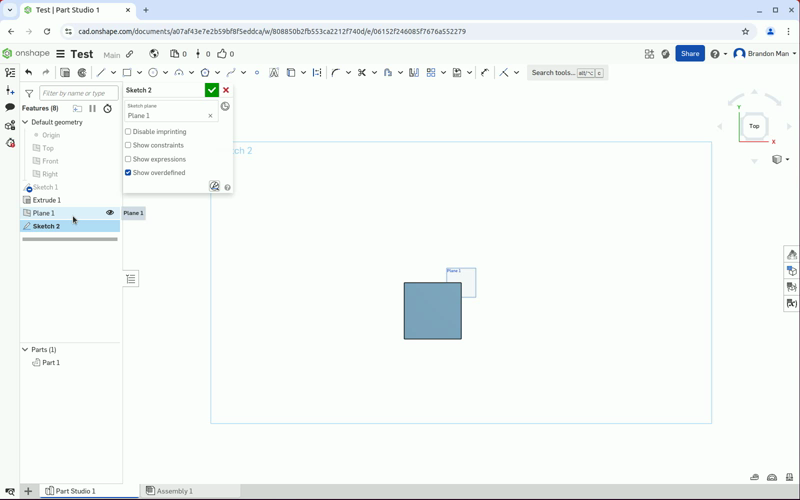
mouse_move(73, 352)
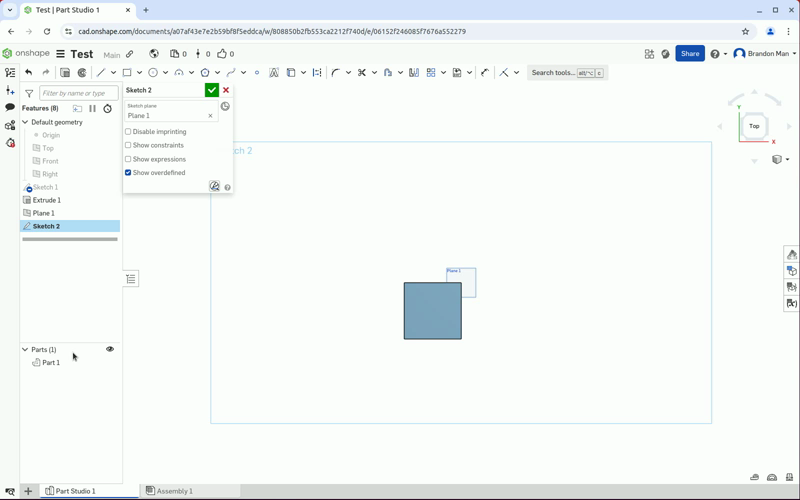
key(y)
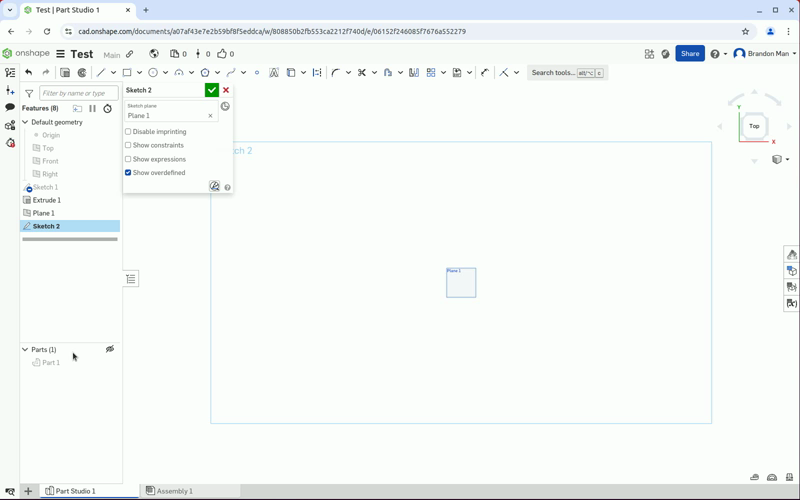
key(c)
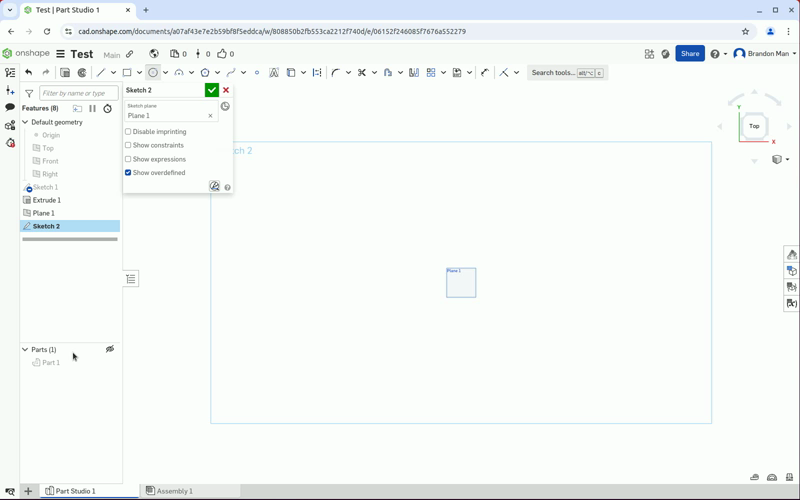
key_down(shift)
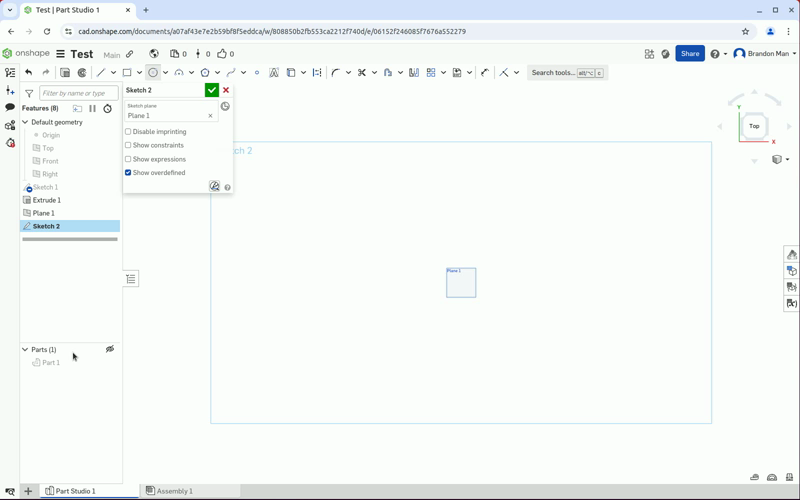
mouse_move(428, 315)
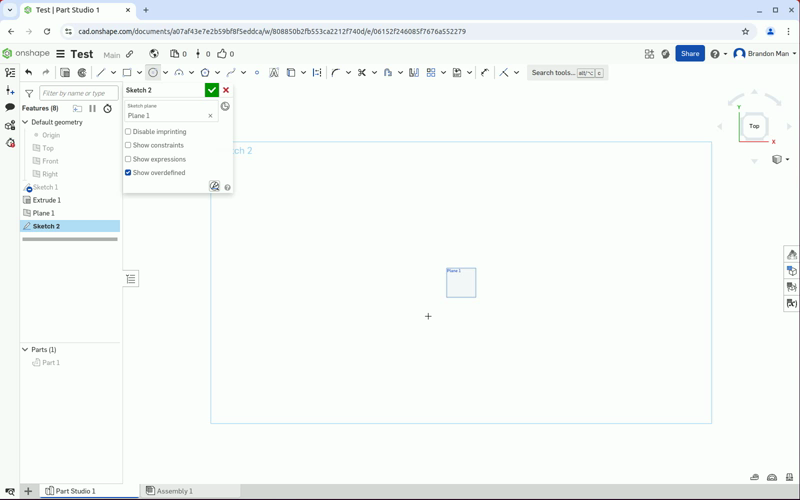
click(428, 315)
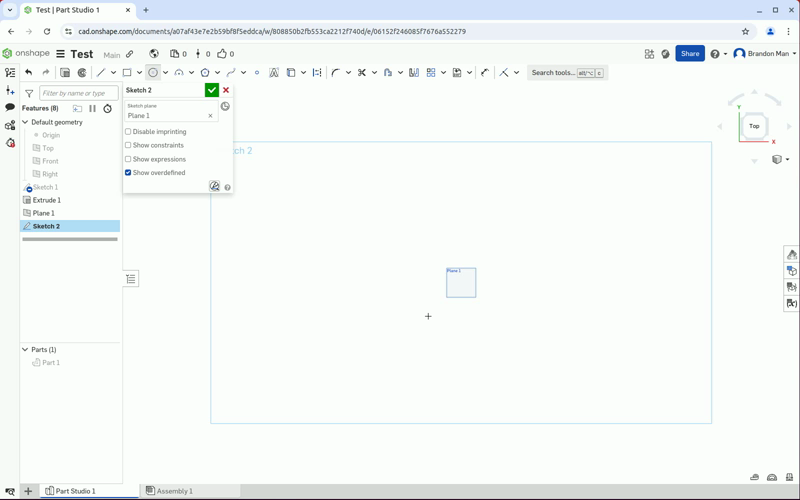
key_up(shift)
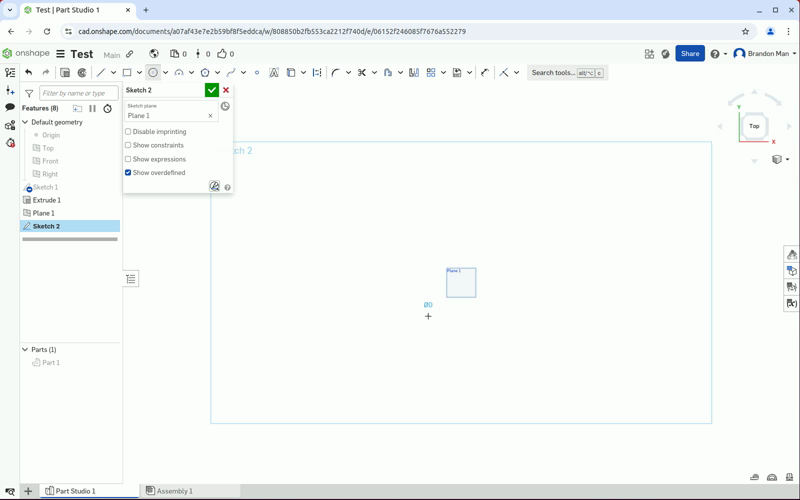
mouse_move(435, 315)
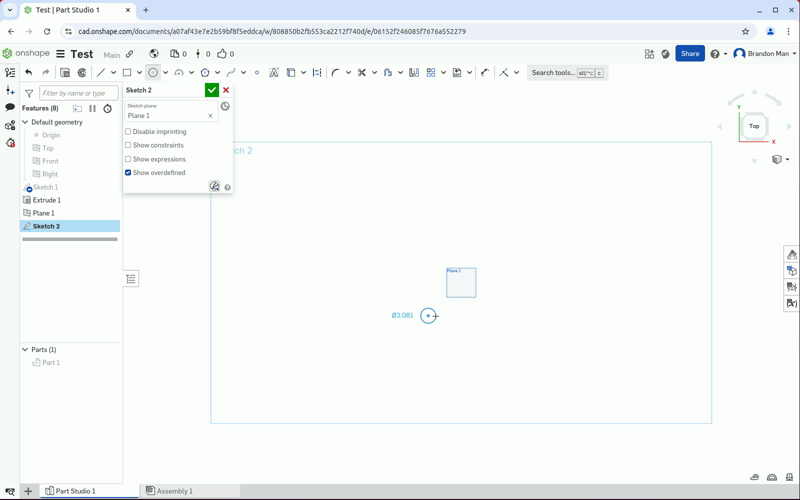
click(435, 315)
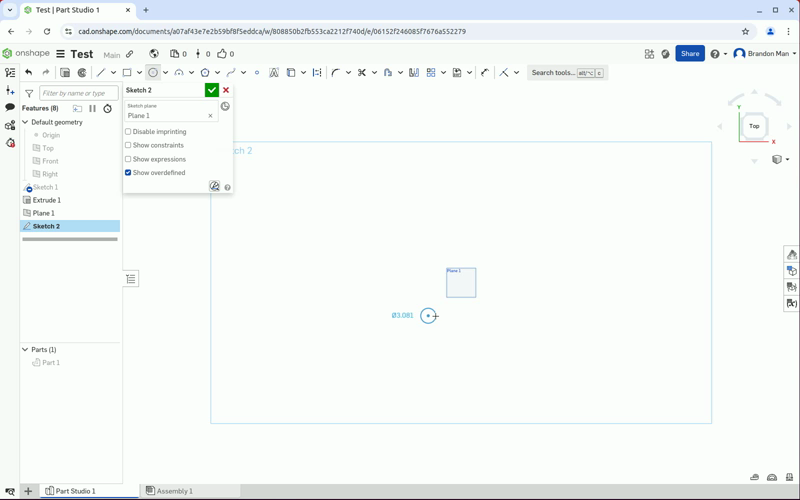
key(esc)
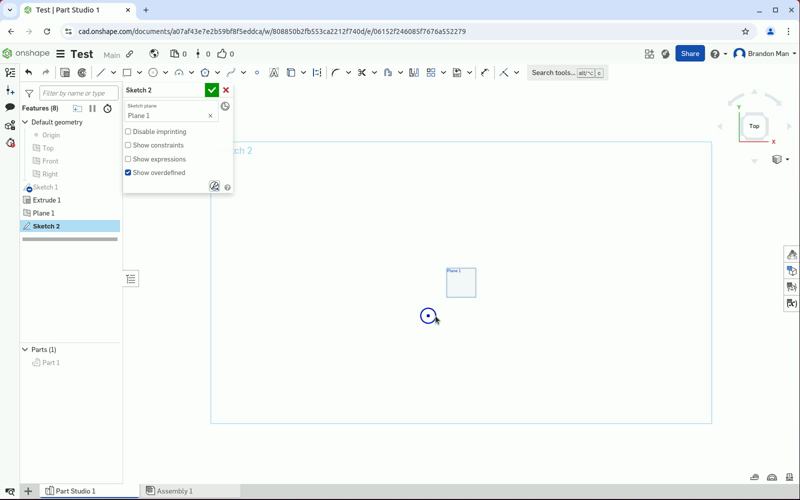
mouse_move(434, 311)
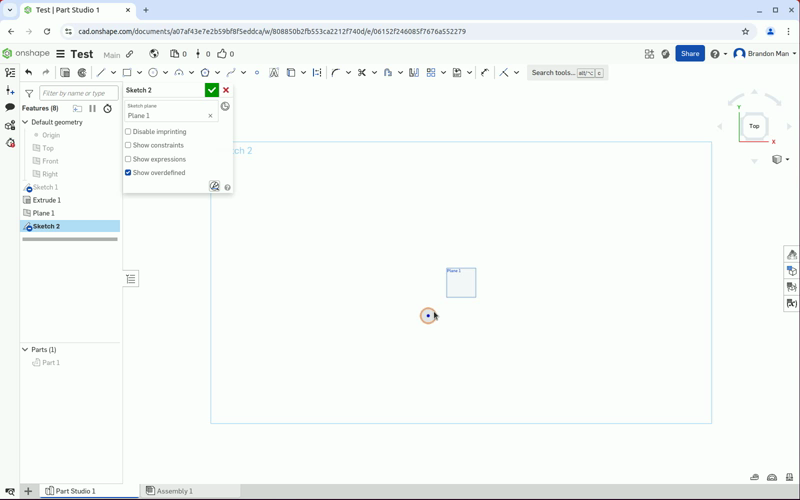
scroll(6)
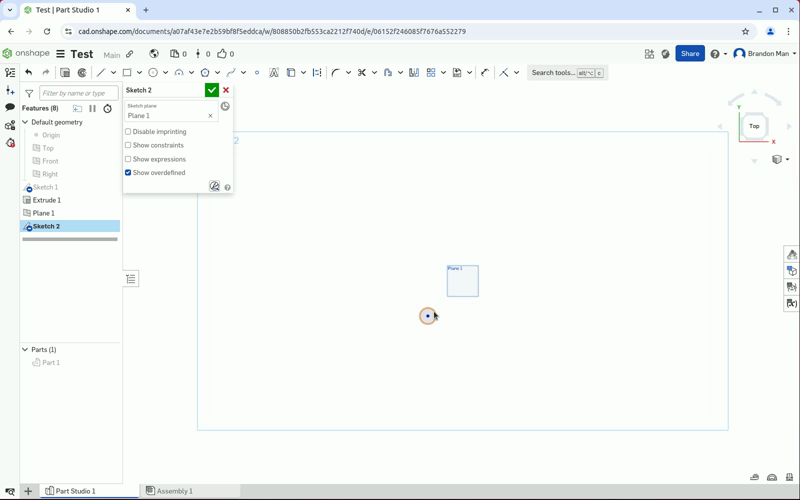
scroll(6)
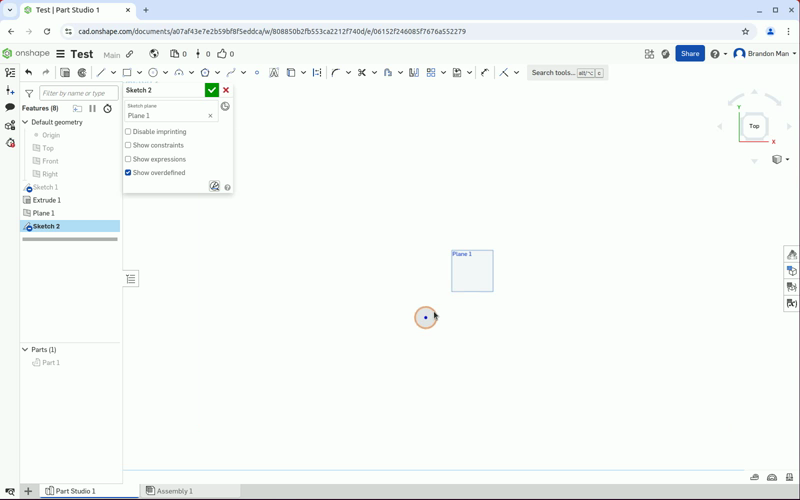
scroll(6)
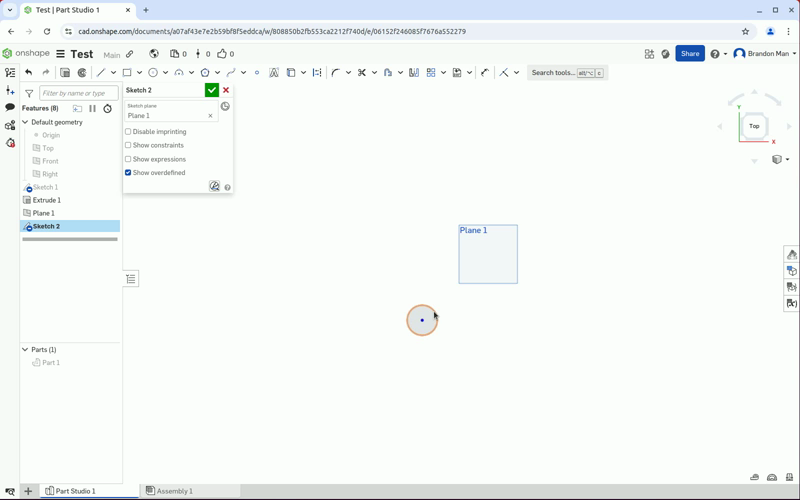
scroll(6)
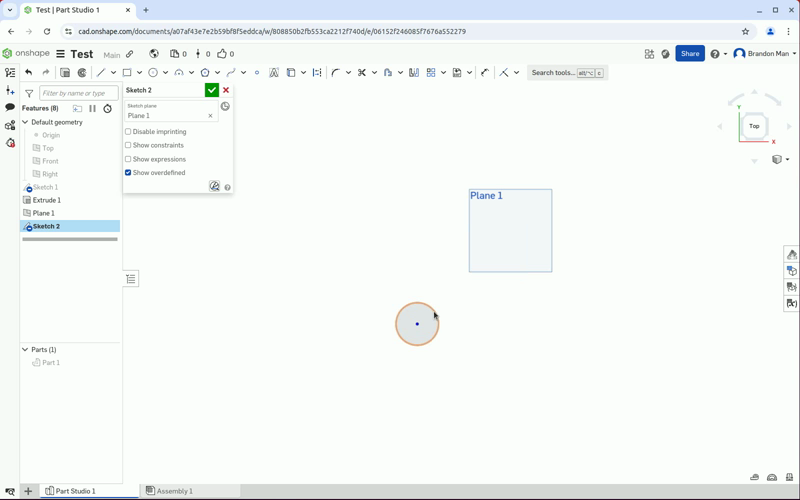
scroll(6)
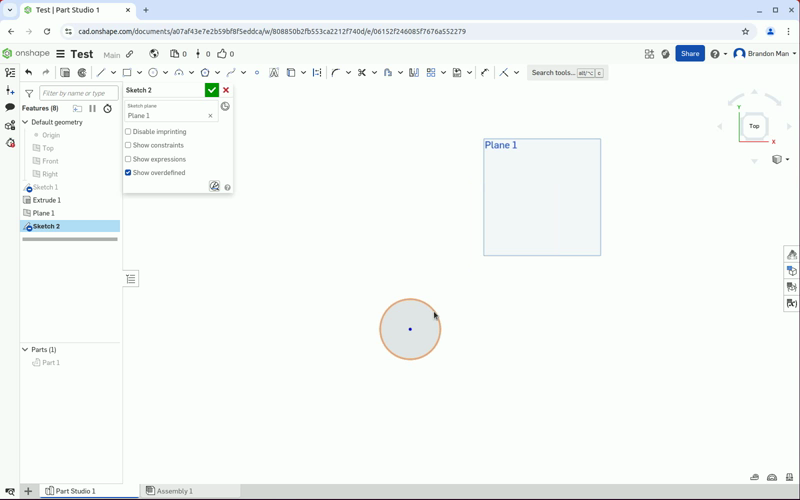
scroll(6)
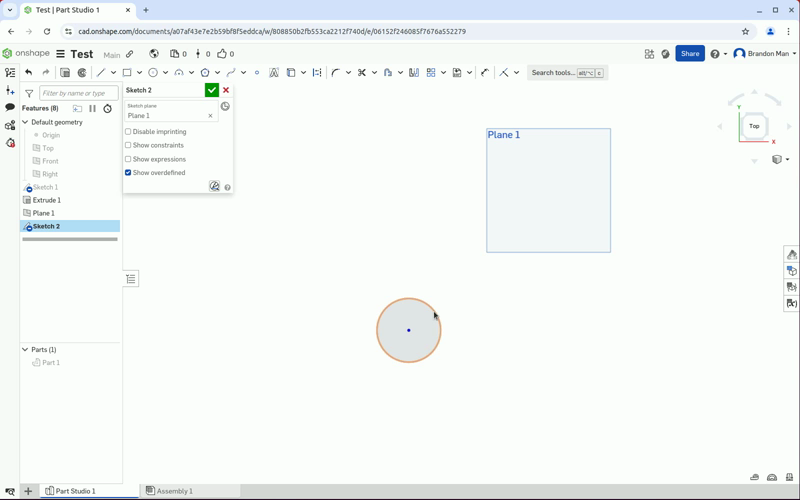
scroll(6)
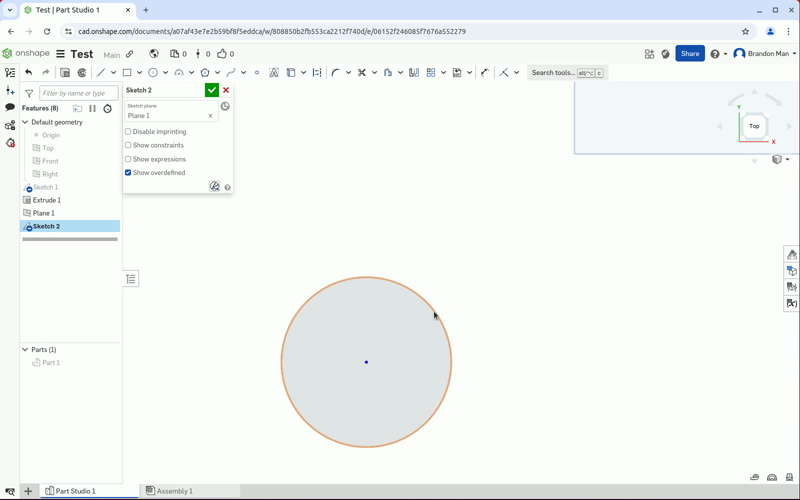
click(434, 311)
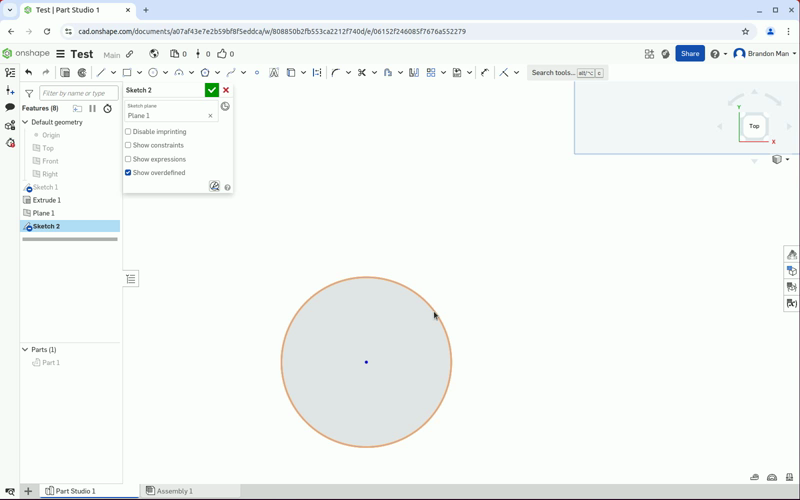
scroll(-6)
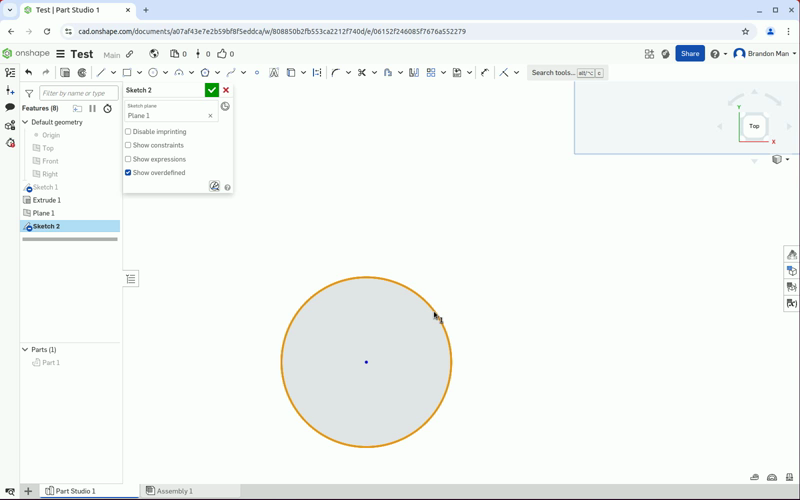
scroll(-6)
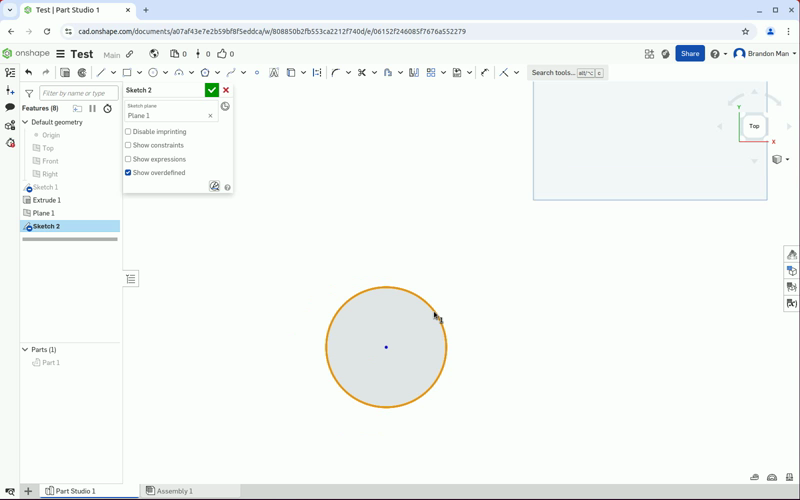
scroll(-6)
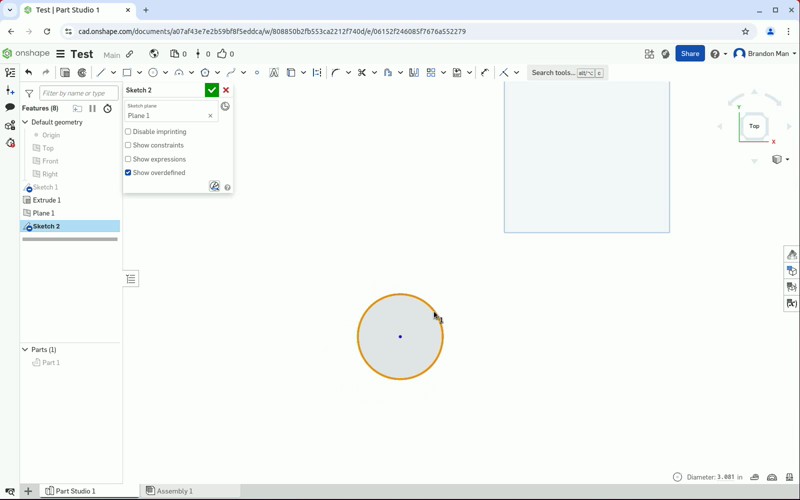
scroll(-6)
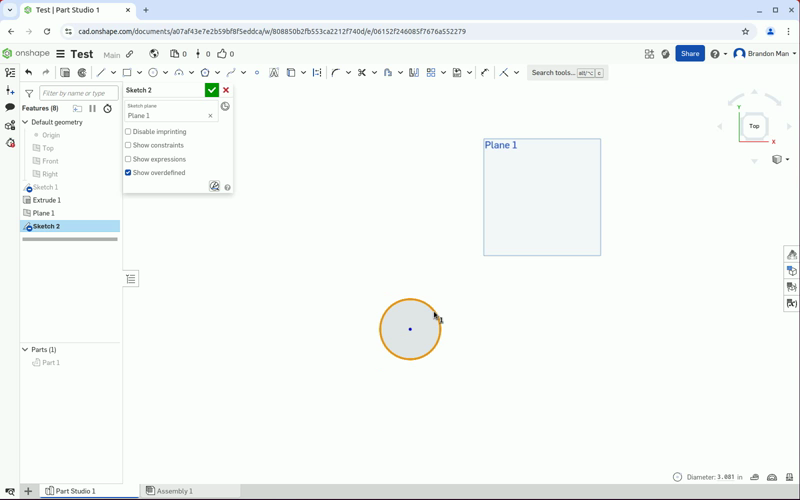
scroll(-6)
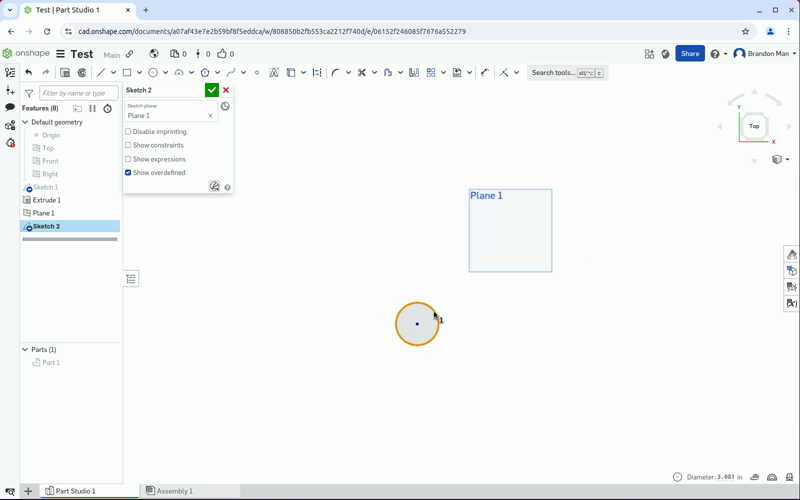
scroll(-6)
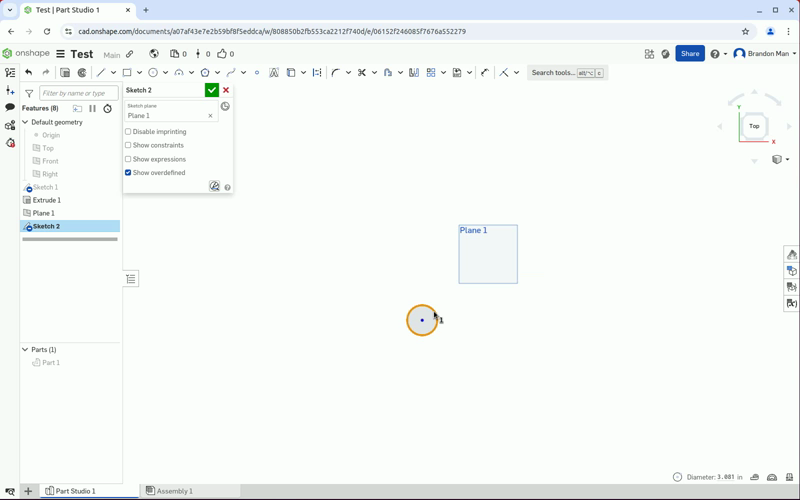
scroll(-6)
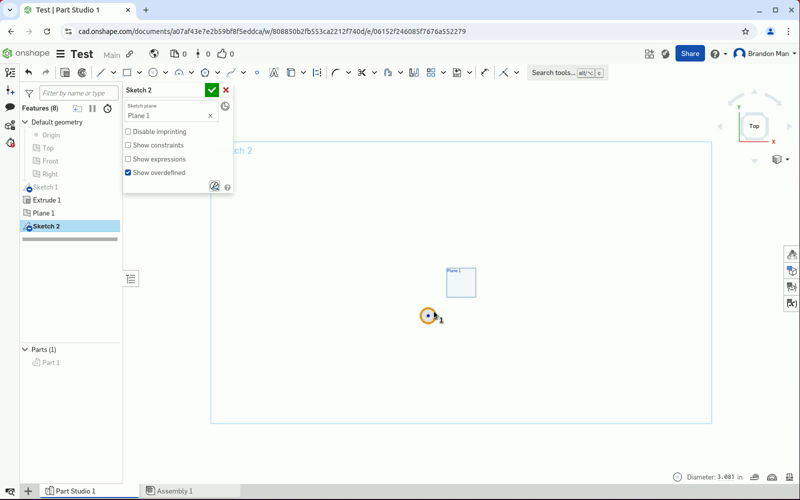
mouse_move(73, 352)
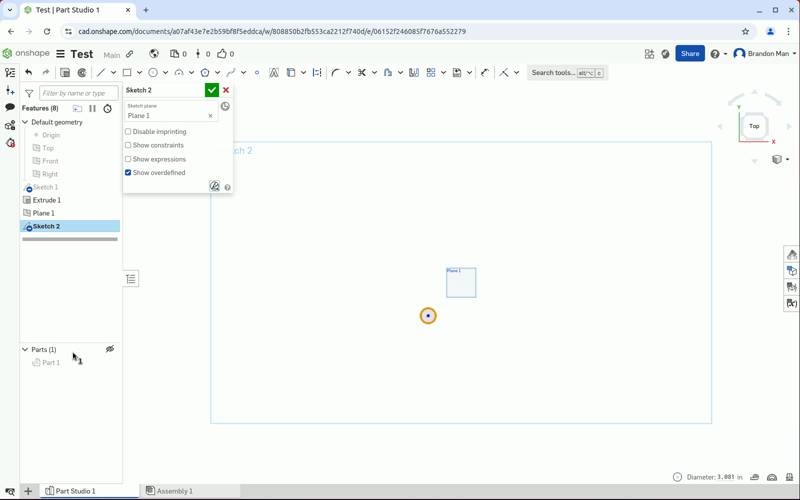
key(shift+y)
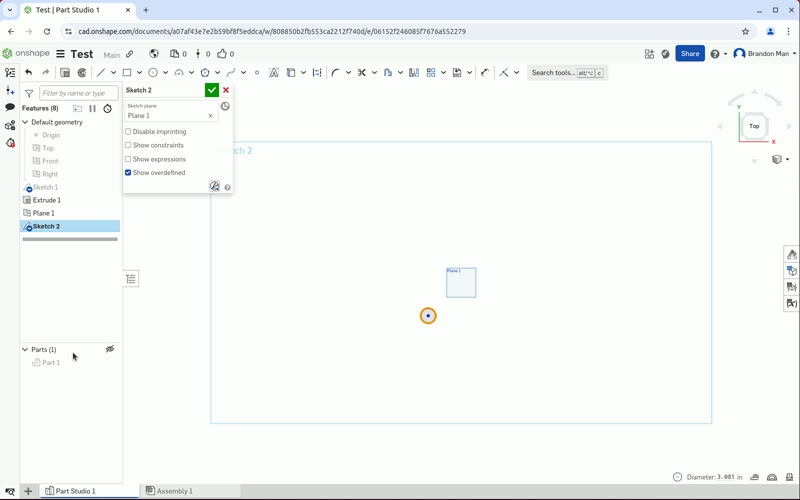
key(shift+e)
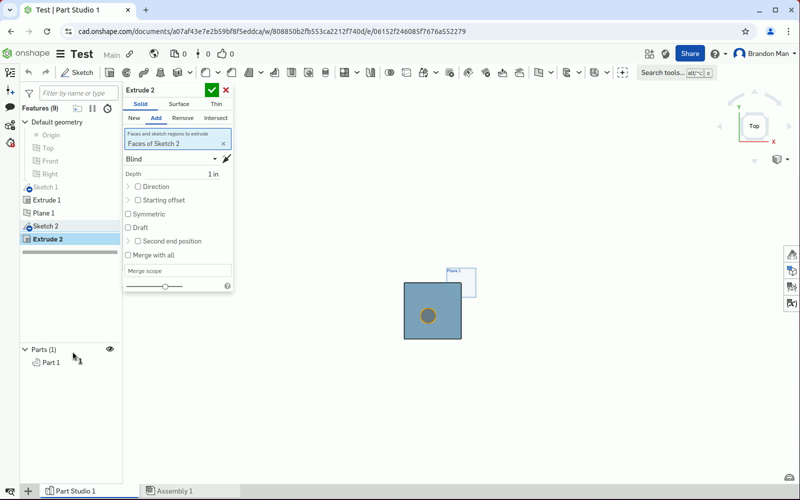
mouse_move(143, 106)
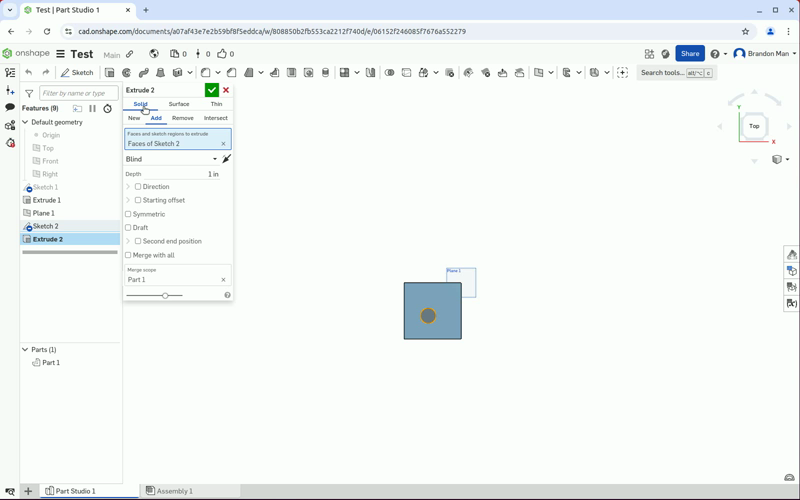
click(143, 106)
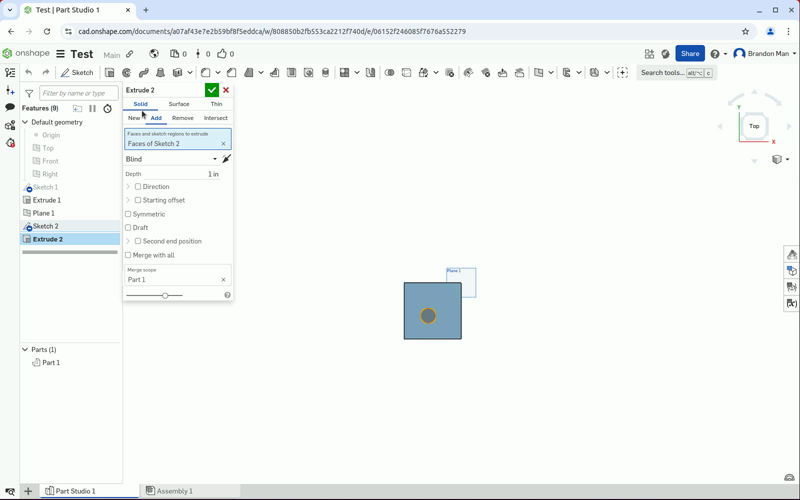
mouse_move(137, 120)
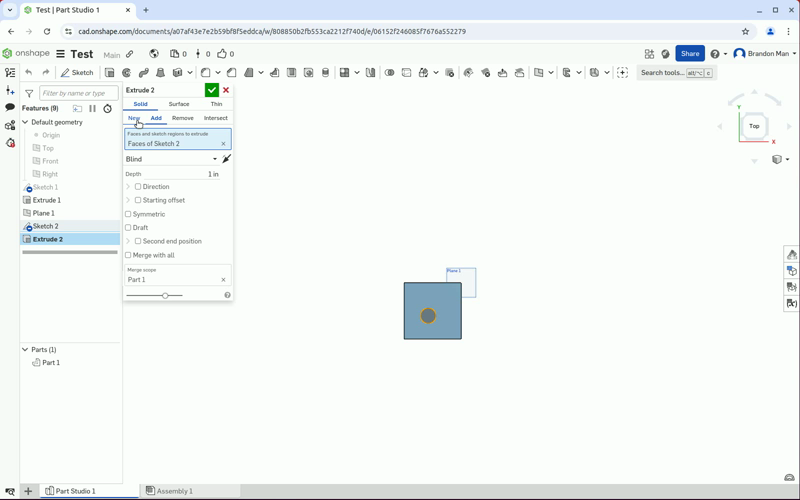
click(137, 120)
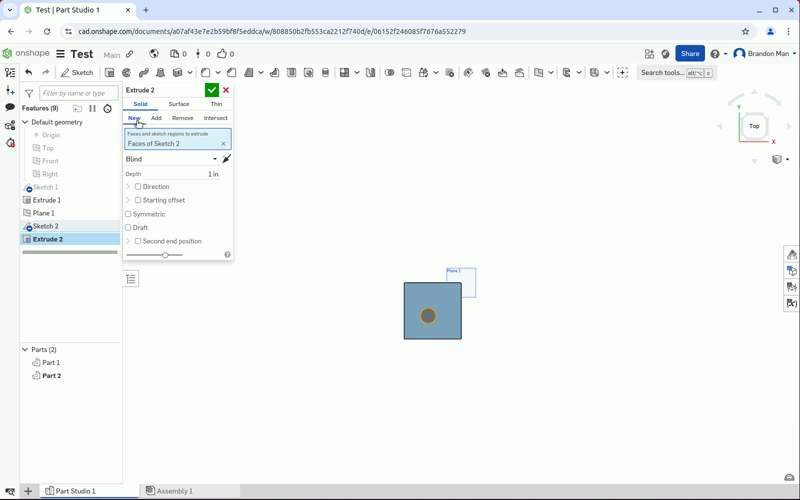
key(tab, 4)
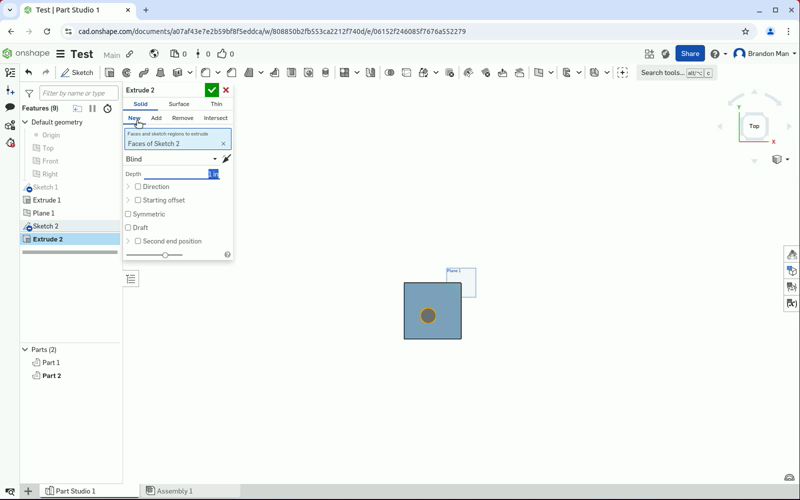
text(11.554)
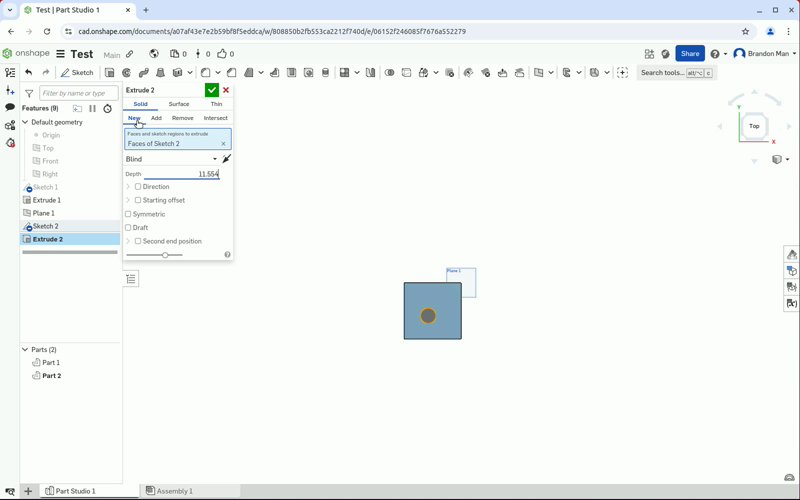
key(enter)
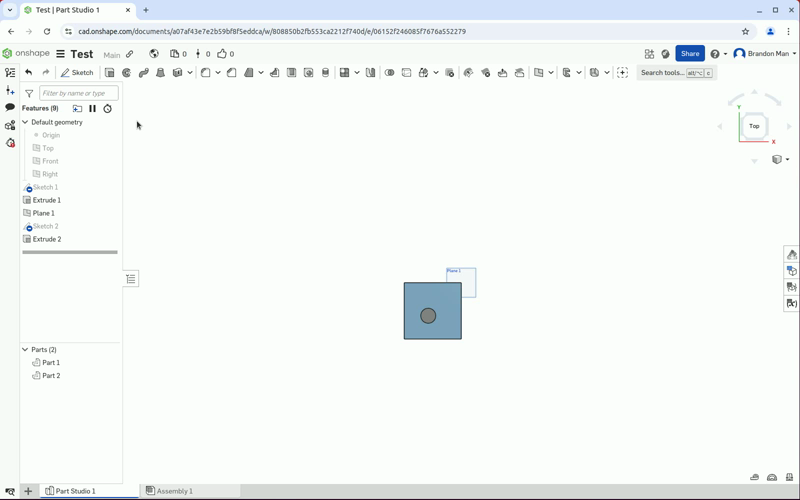
key(shift+h)
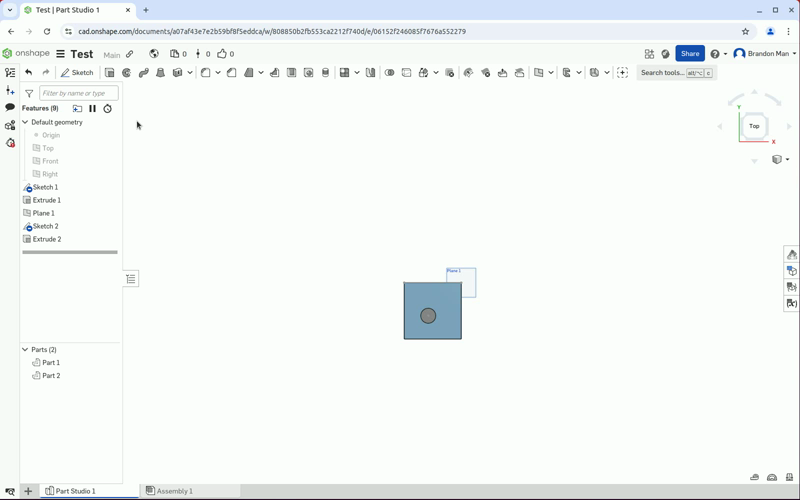
key(shift+h)
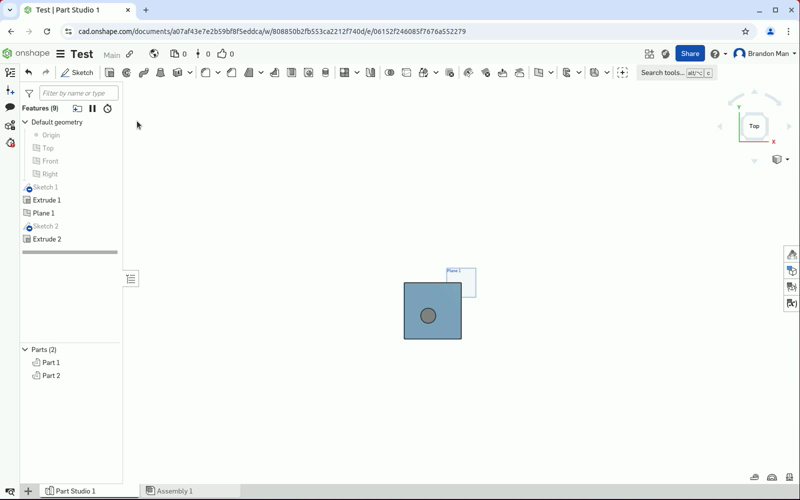
mouse_move(73, 189)
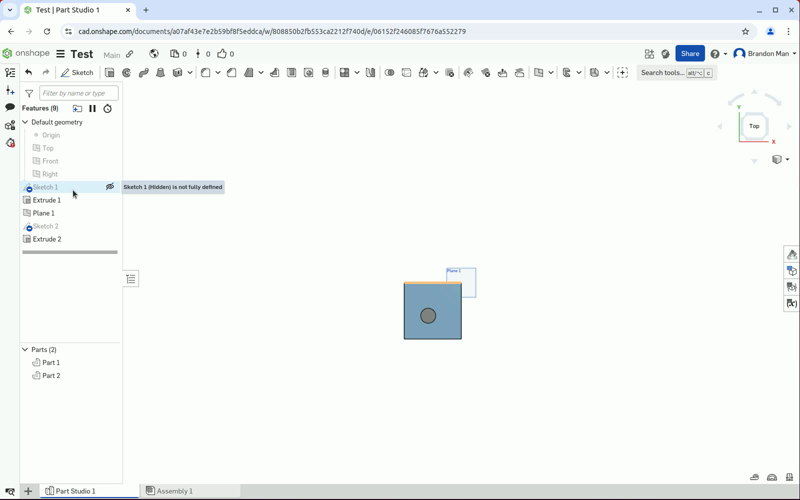
click(73, 189)
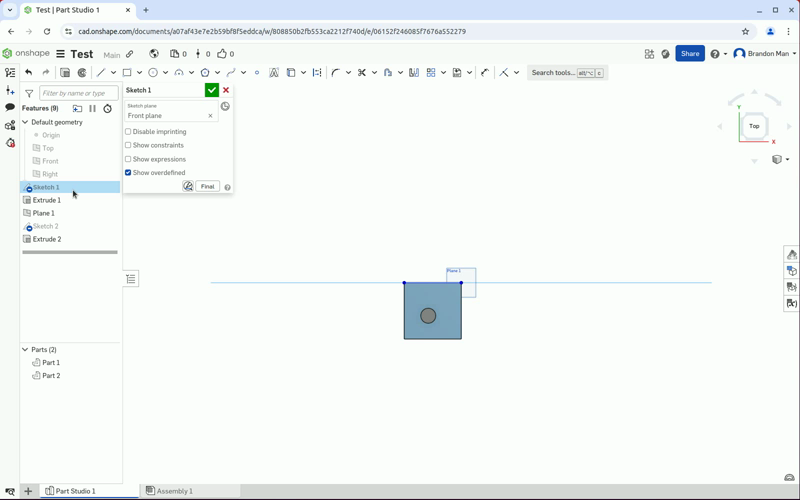
mouse_move(229, 92)
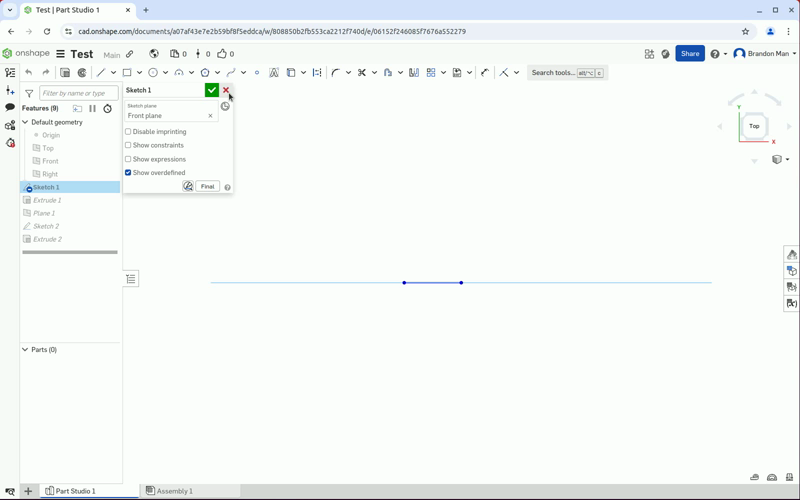
click(229, 92)
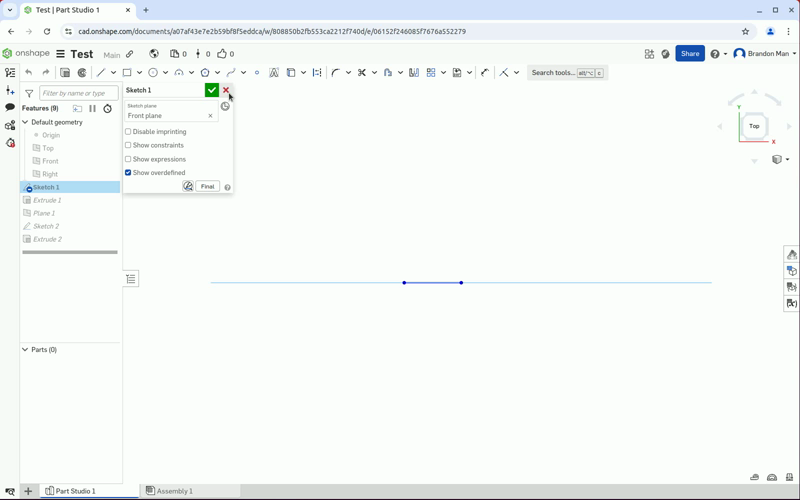
key(shift+s)
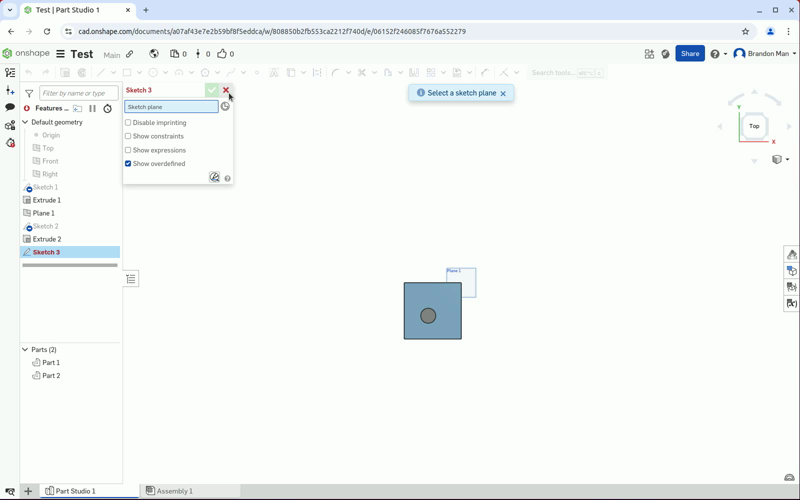
mouse_move(73, 215)
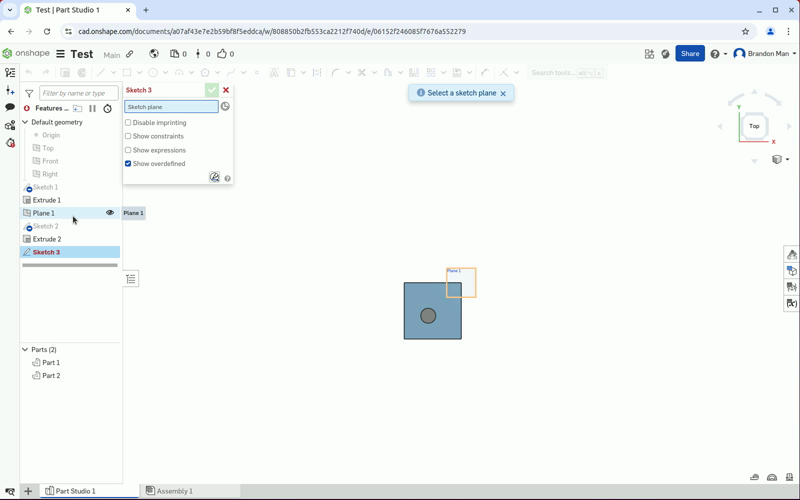
click(73, 215)
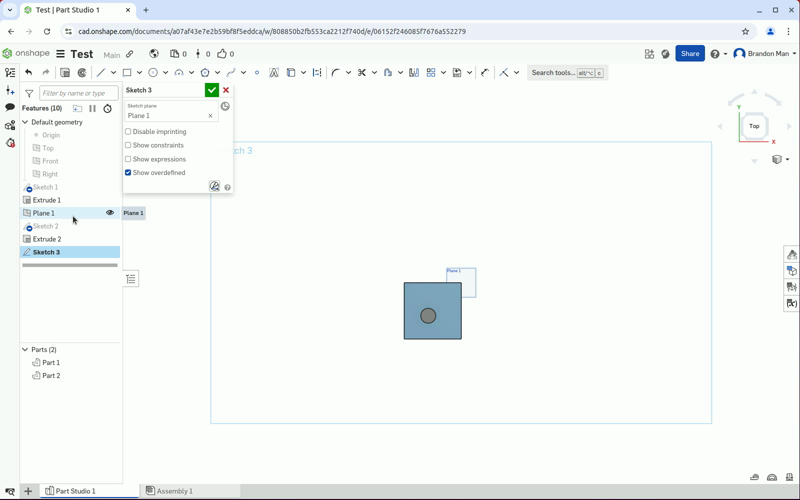
mouse_move(73, 352)
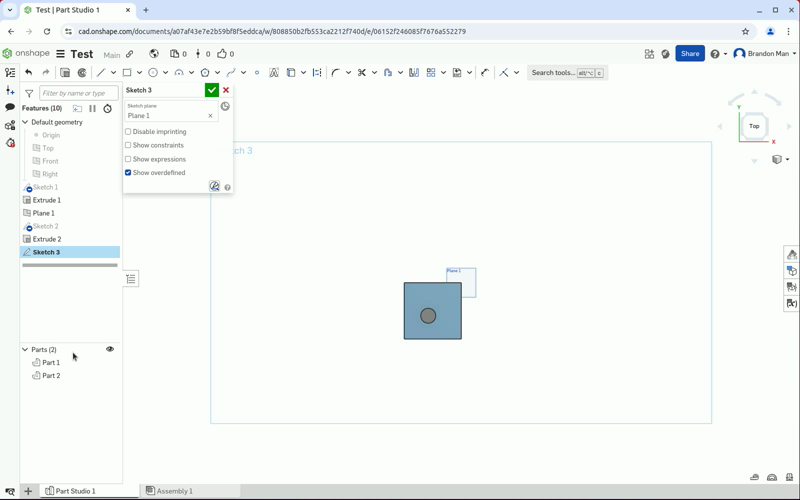
key(y)
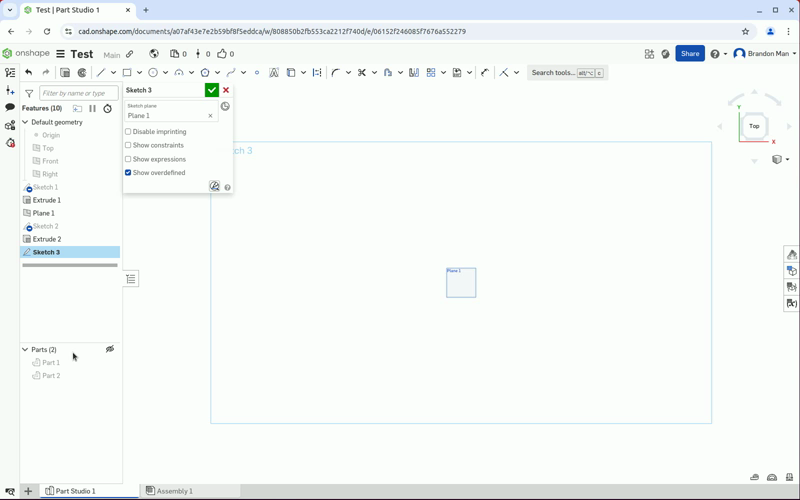
key(a)
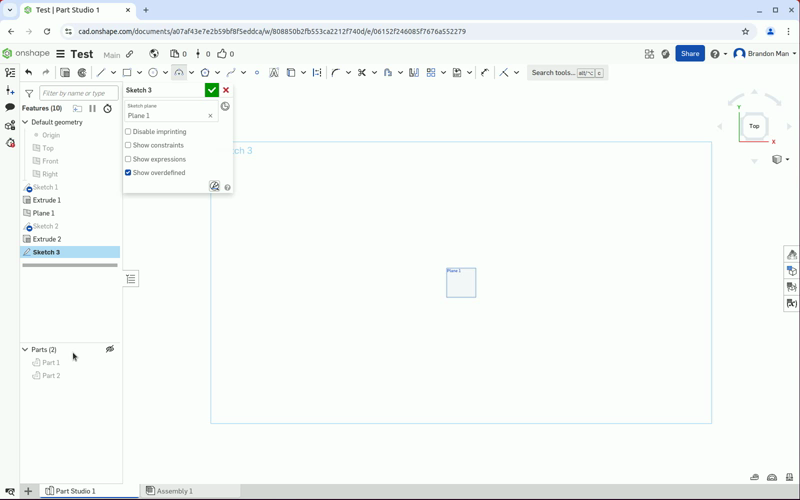
key_down(shift)
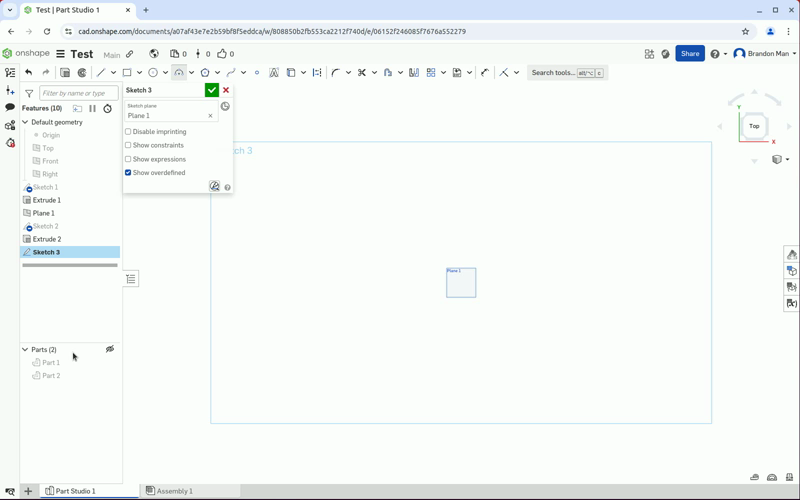
mouse_move(432, 309)
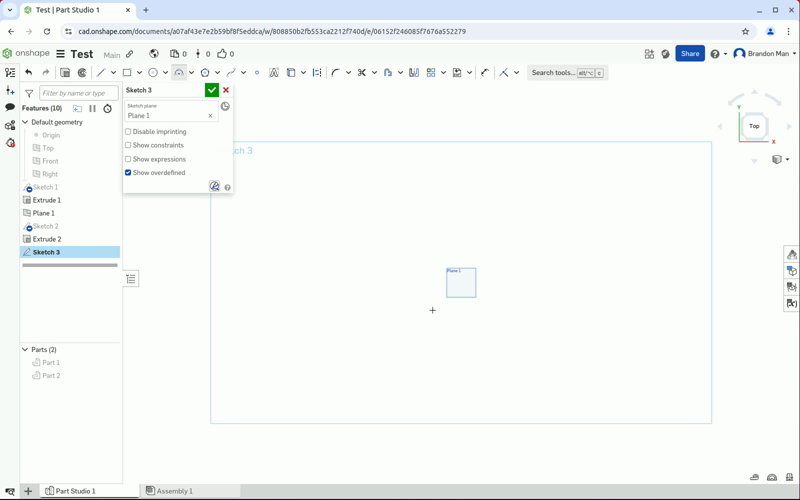
click(432, 309)
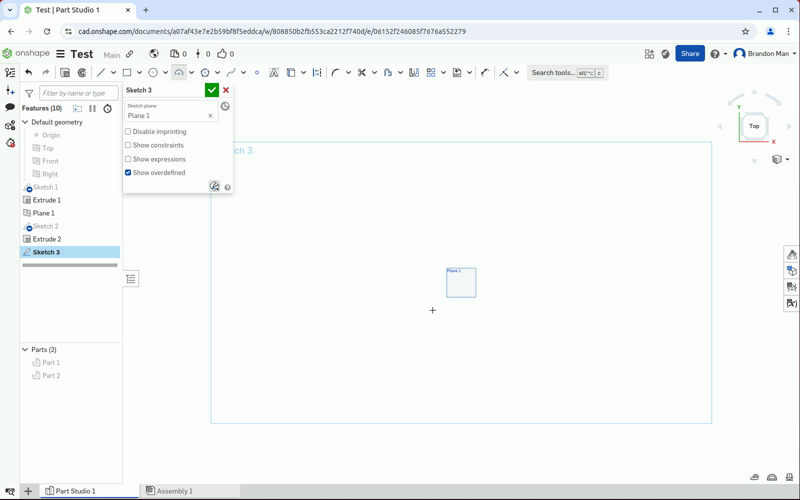
key_up(shift)
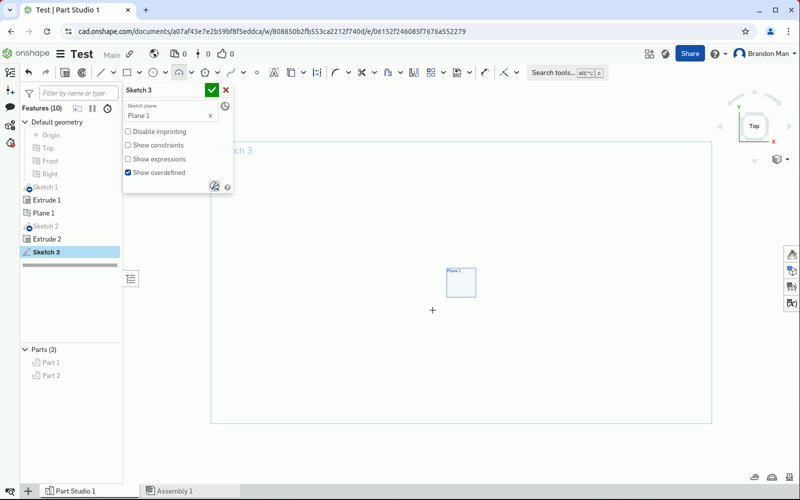
key_down(shift)
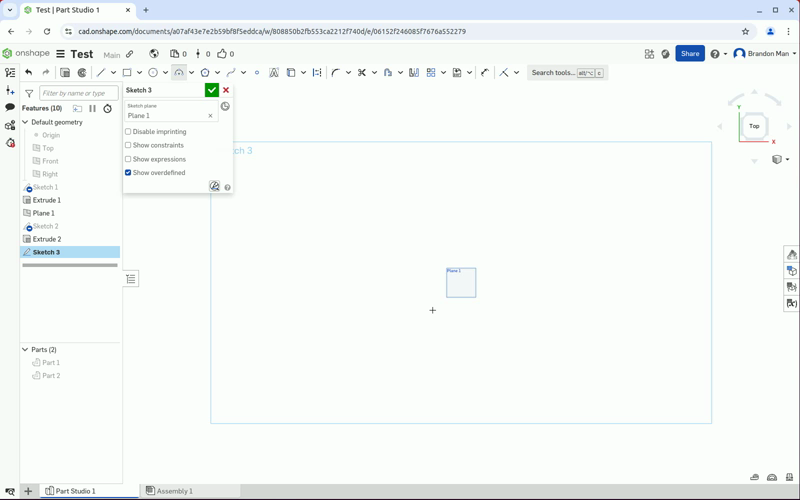
mouse_move(434, 311)
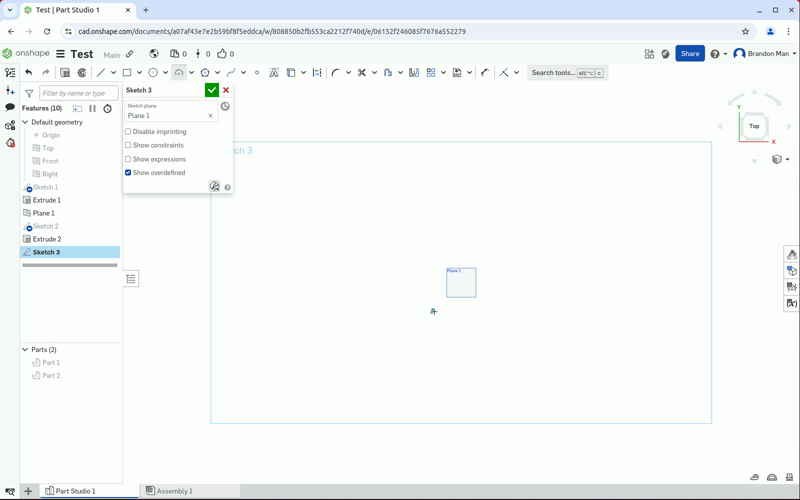
scroll(6)
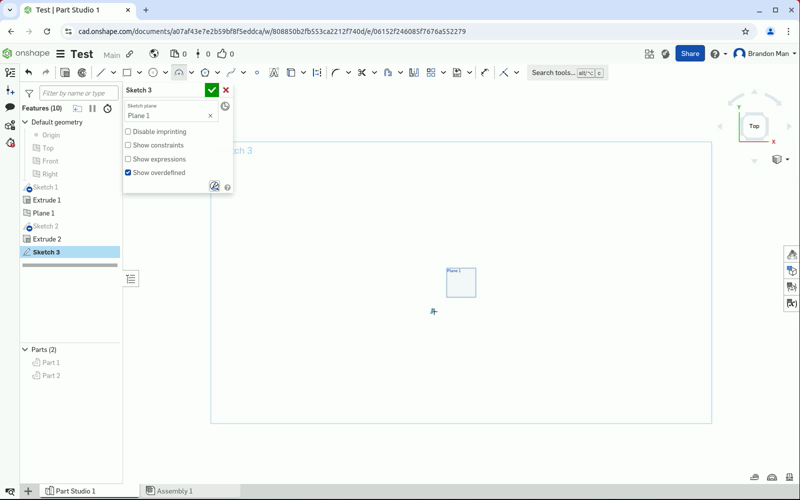
scroll(6)
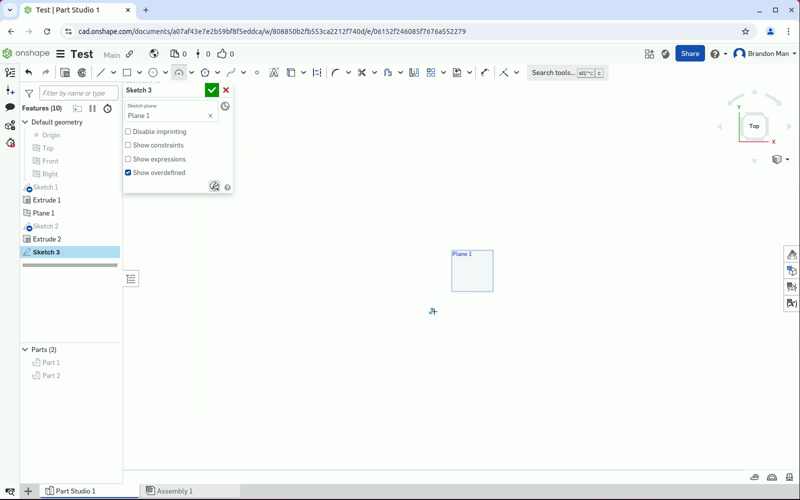
scroll(6)
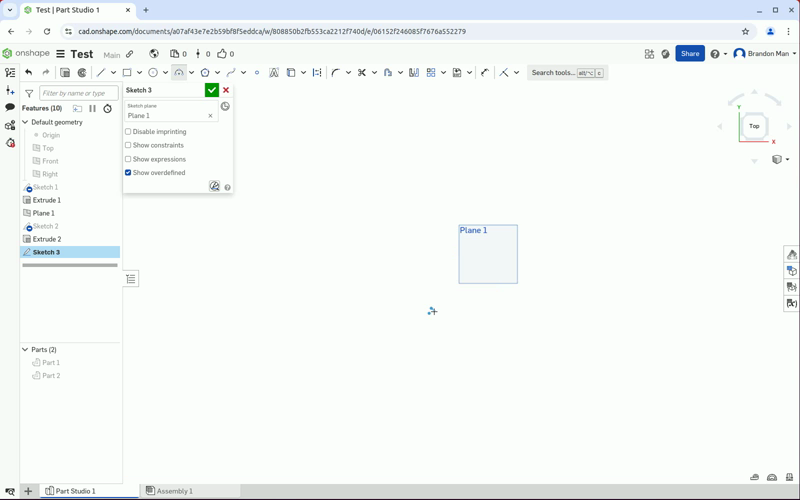
scroll(6)
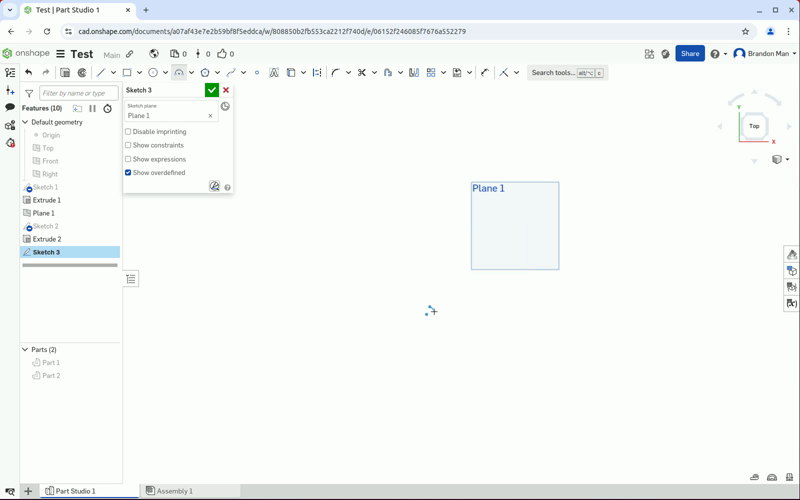
scroll(6)
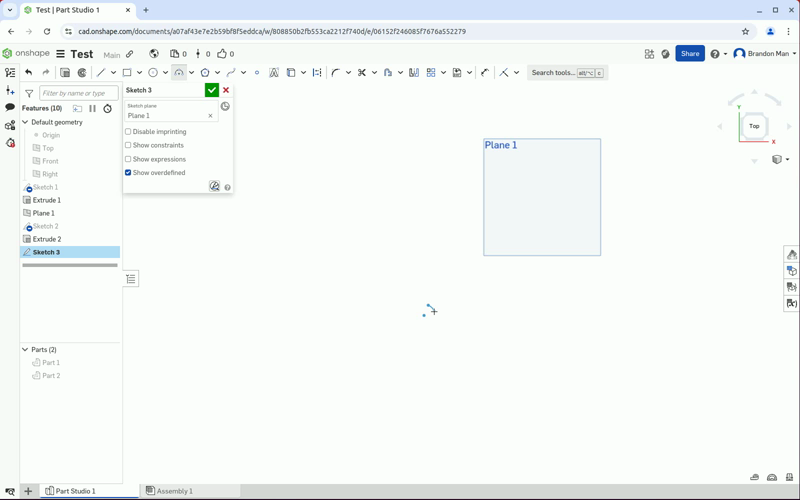
scroll(6)
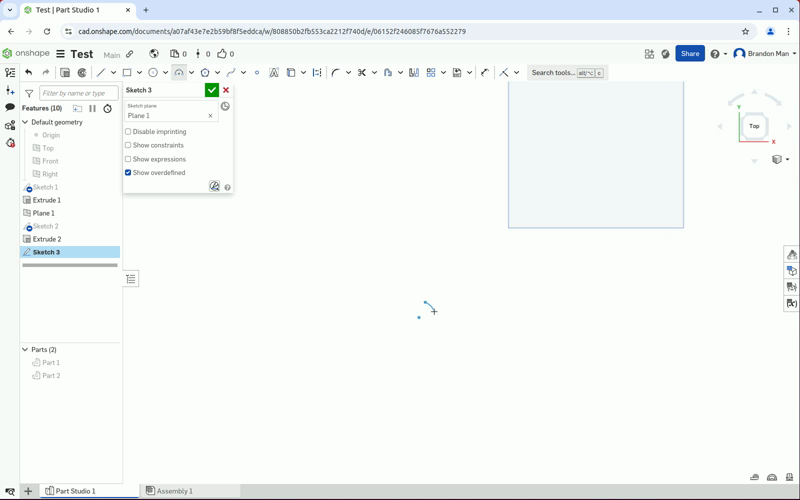
scroll(6)
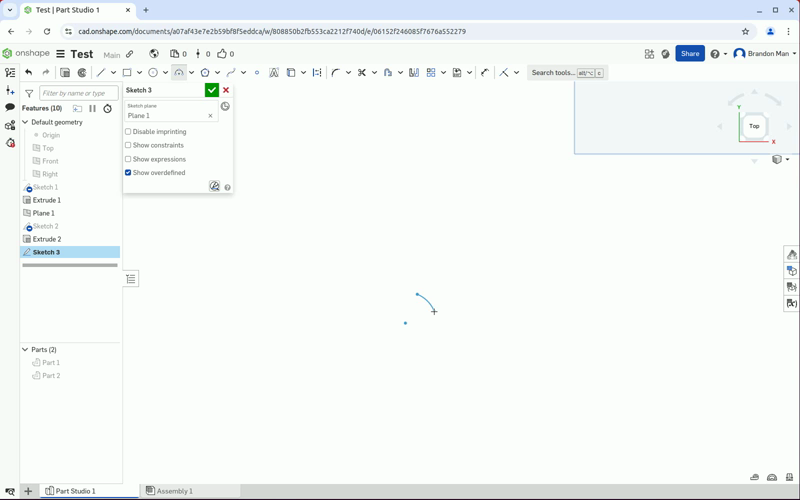
click(434, 311)
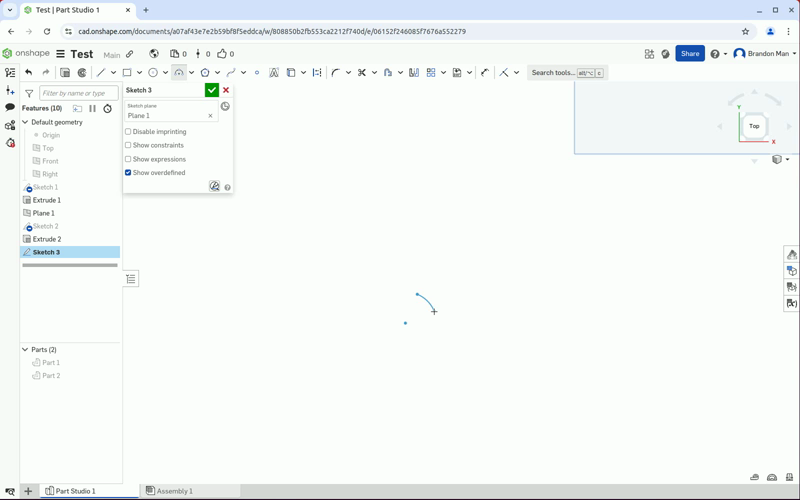
scroll(-6)
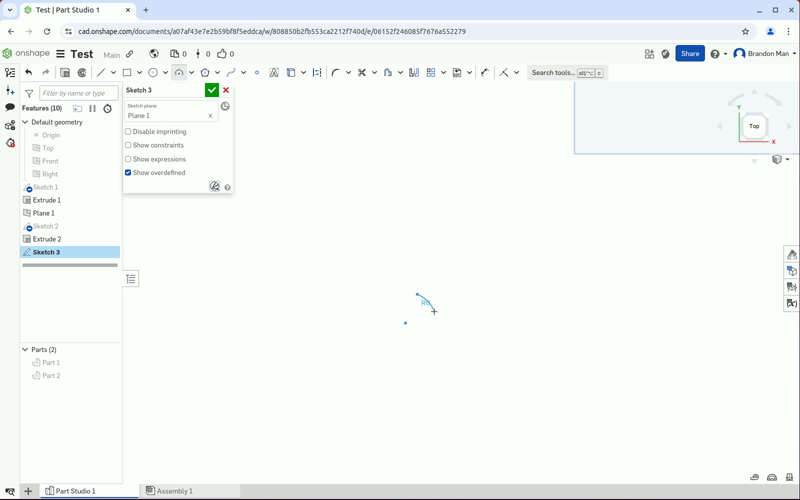
scroll(-6)
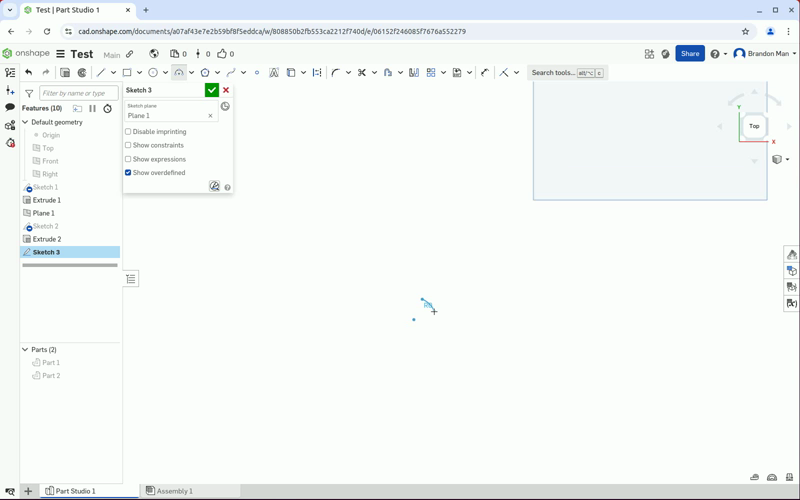
scroll(-6)
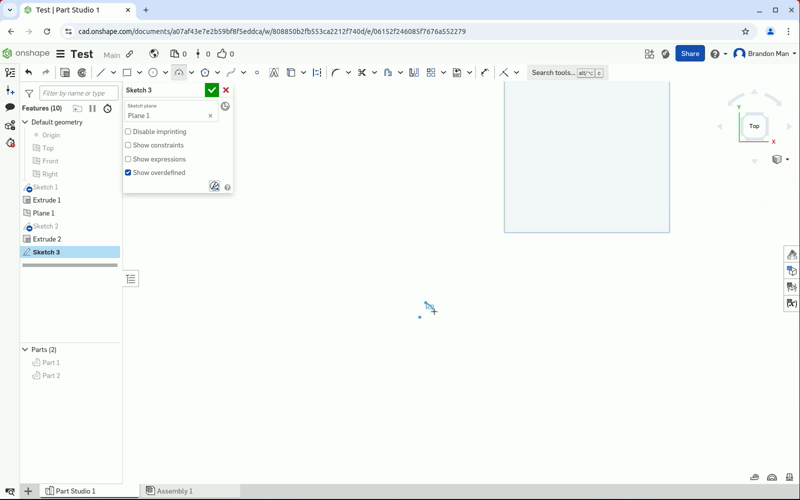
scroll(-6)
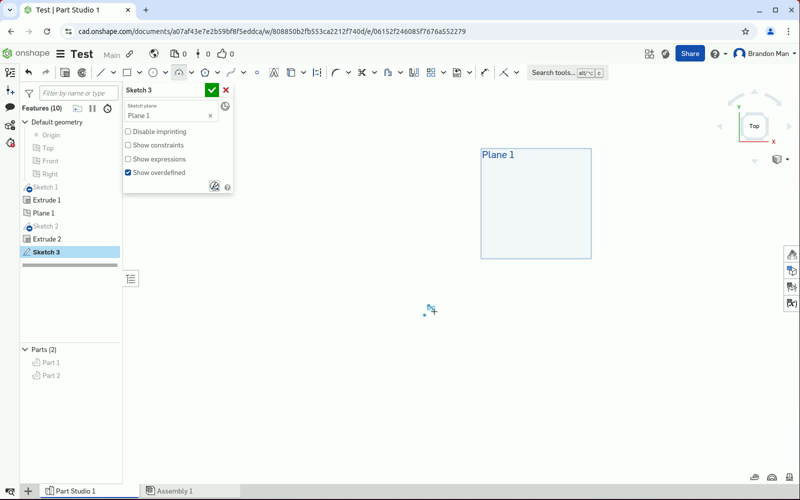
scroll(-6)
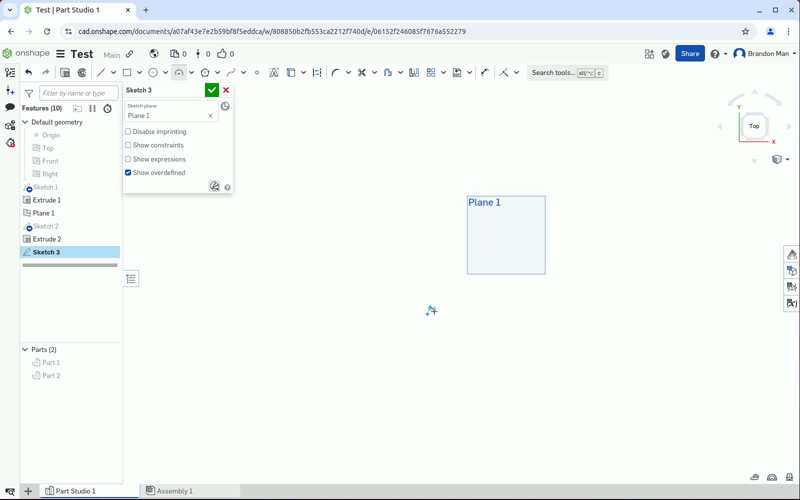
scroll(-6)
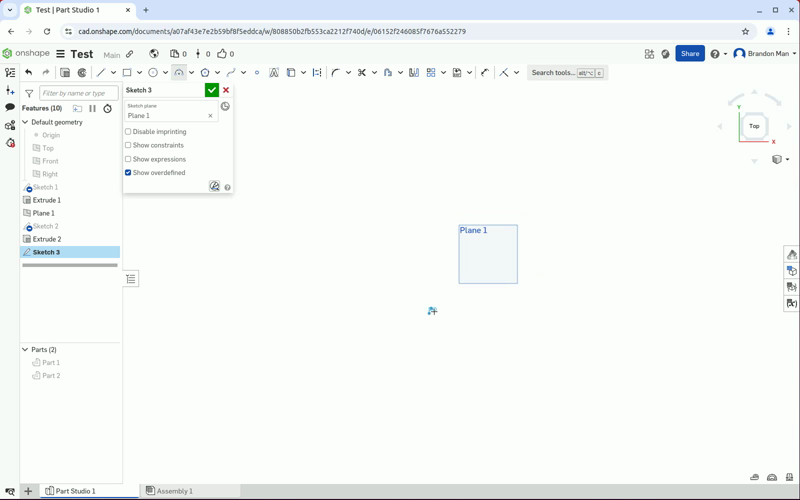
scroll(-6)
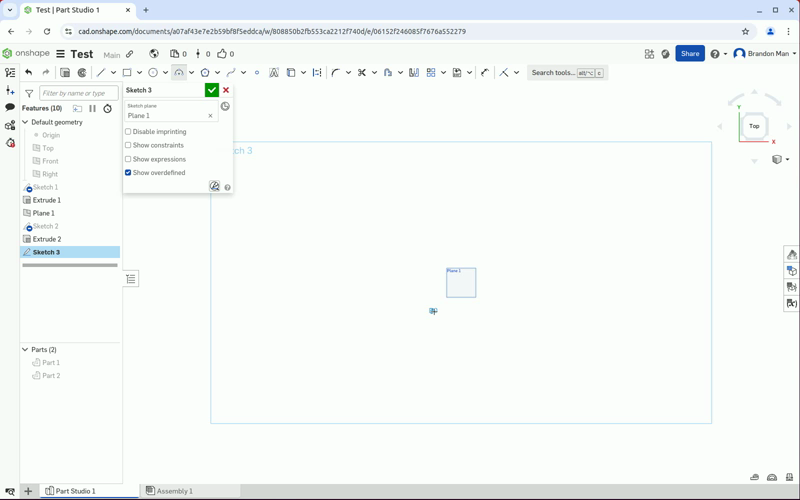
mouse_move(433, 310)
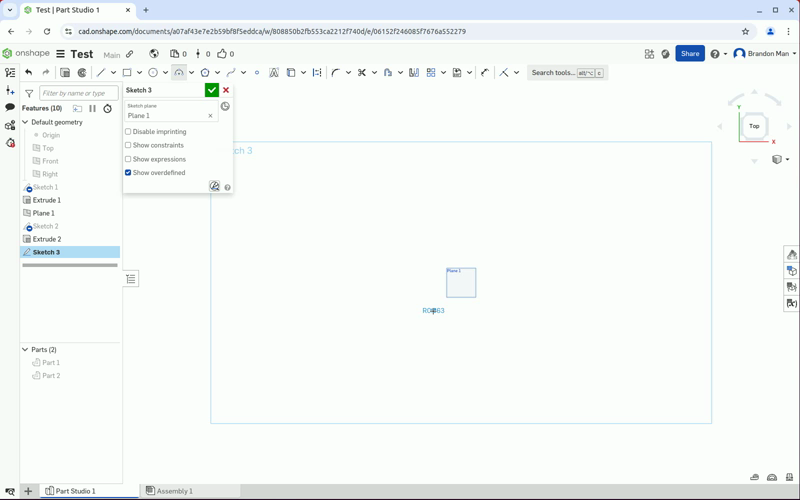
scroll(6)
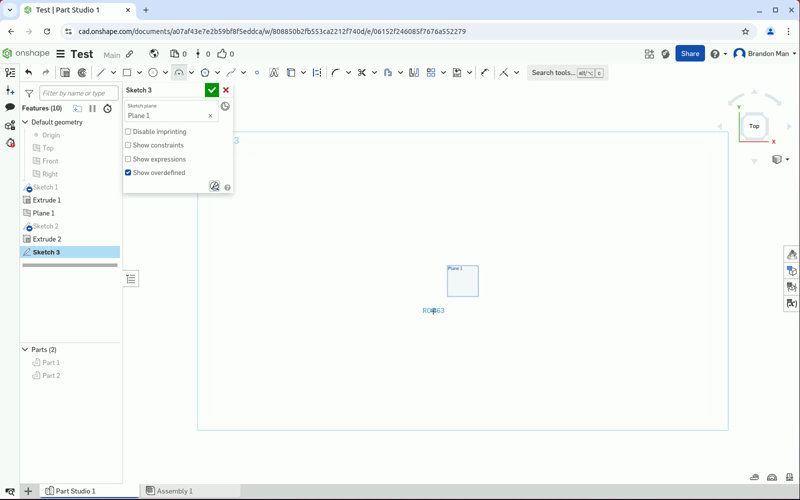
scroll(6)
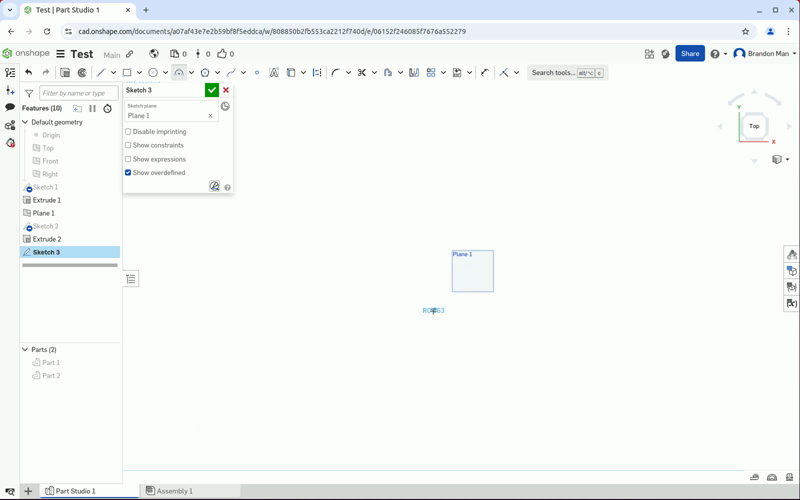
scroll(6)
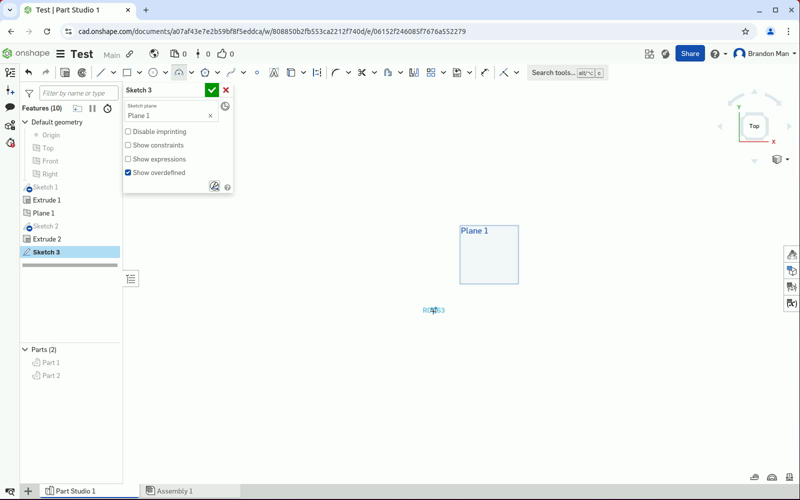
scroll(6)
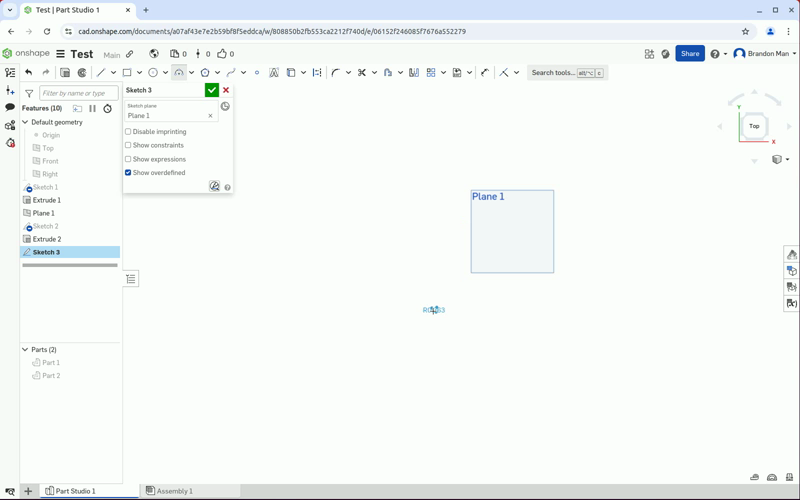
scroll(6)
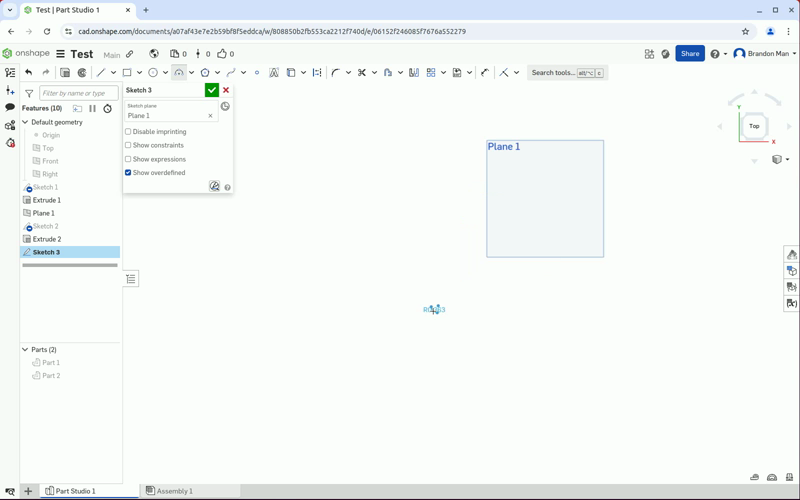
scroll(6)
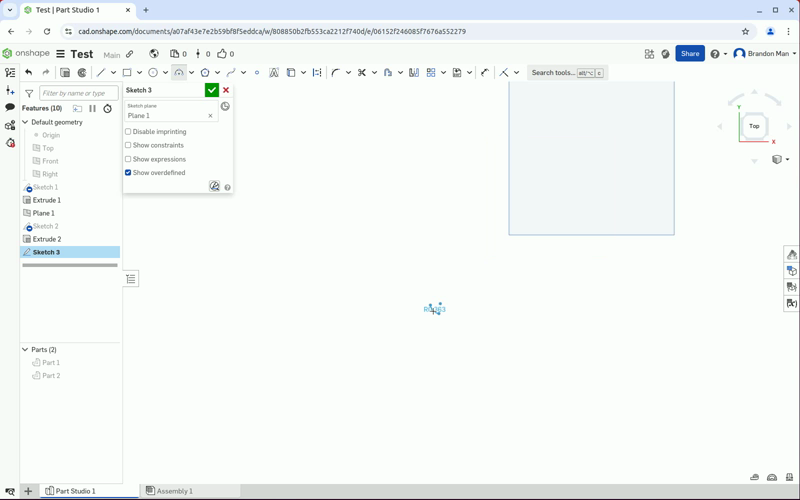
scroll(6)
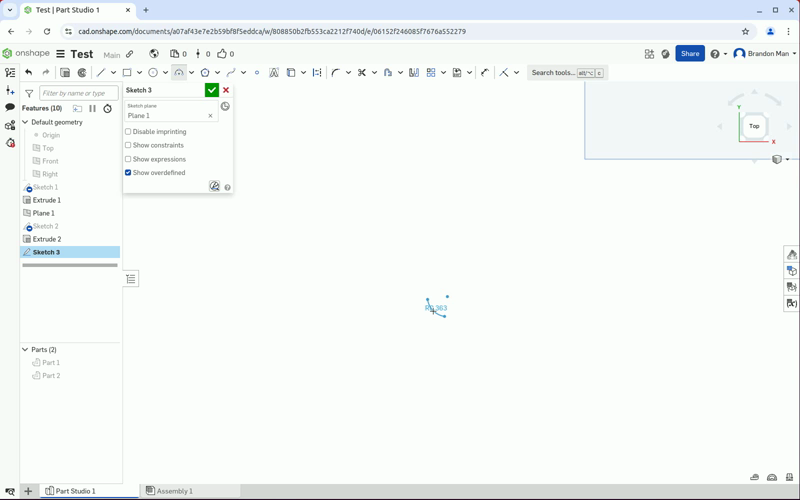
click(433, 310)
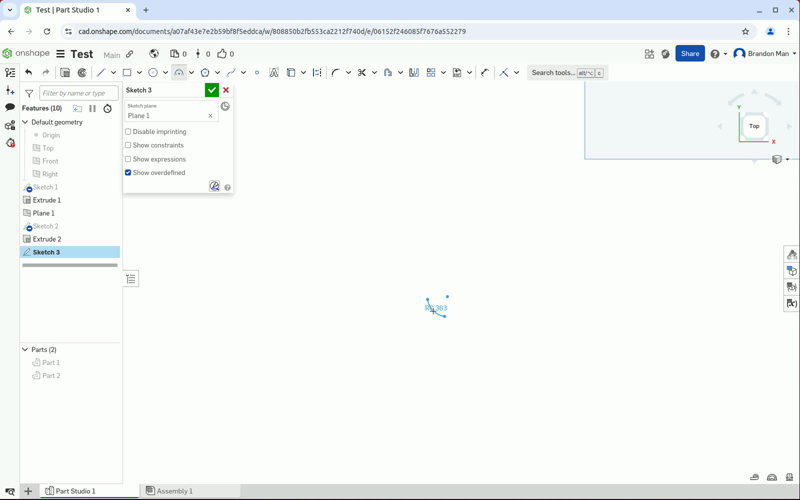
scroll(-6)
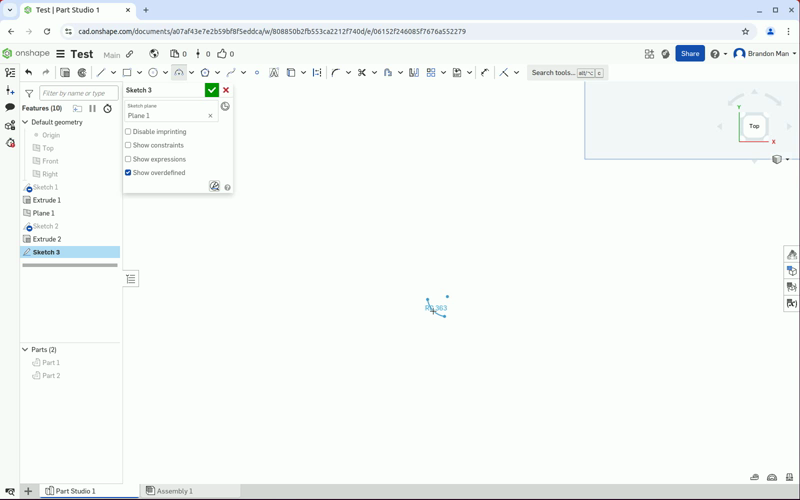
scroll(-6)
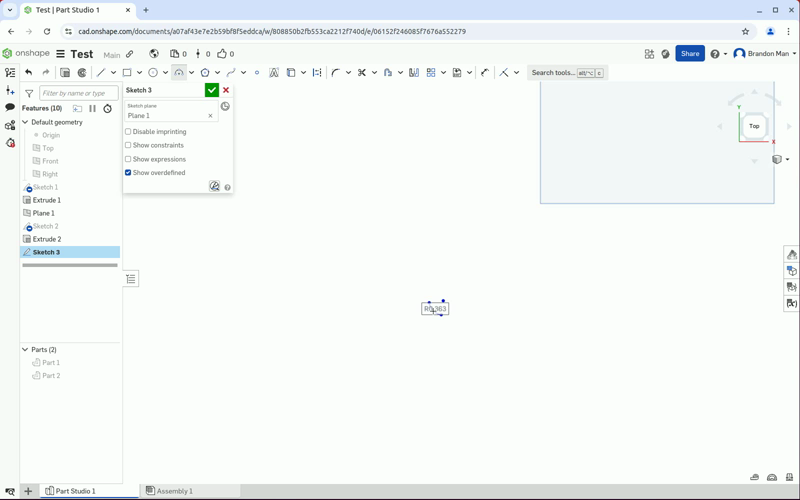
scroll(-6)
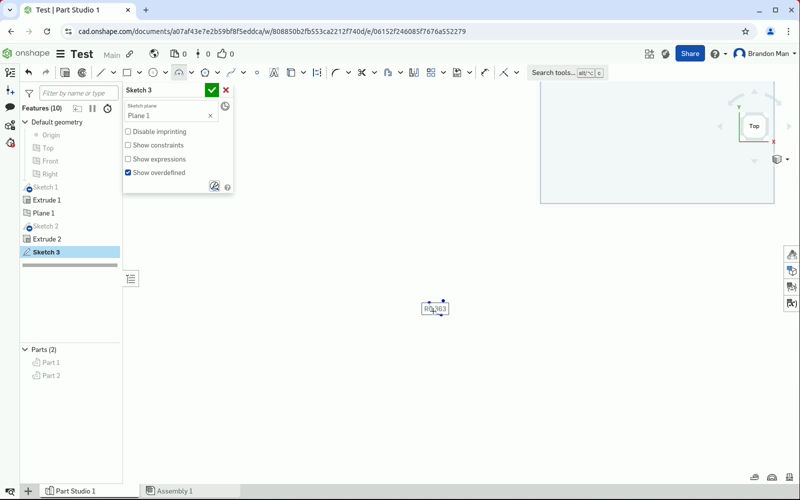
scroll(-6)
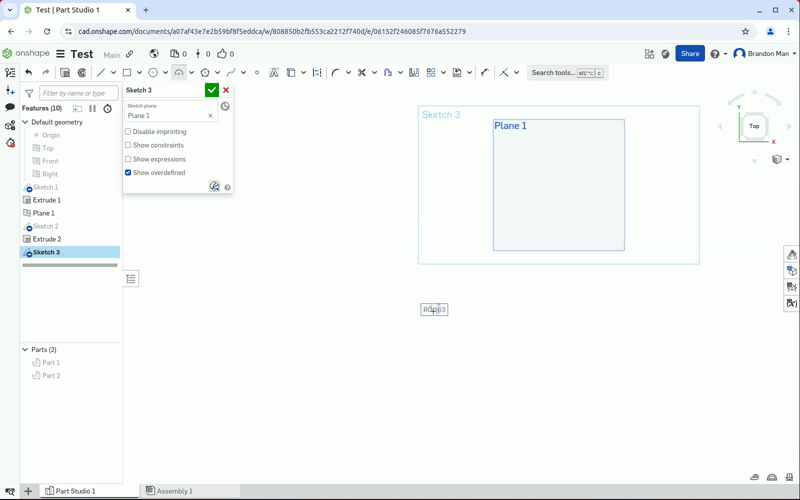
scroll(-6)
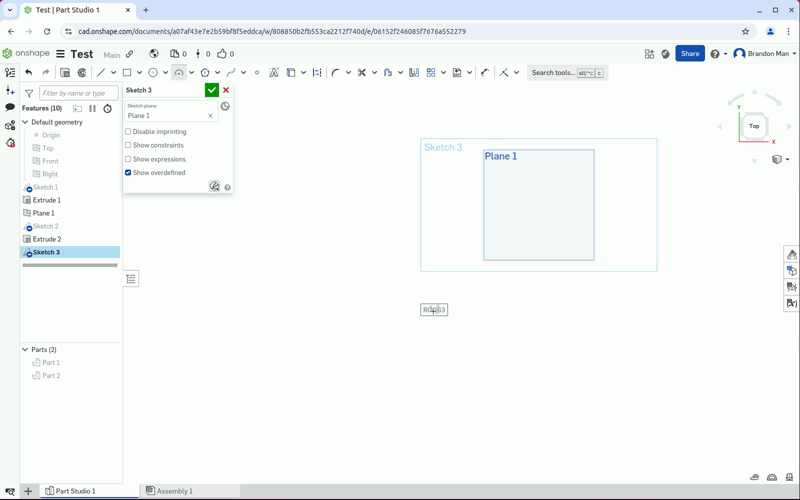
scroll(-6)
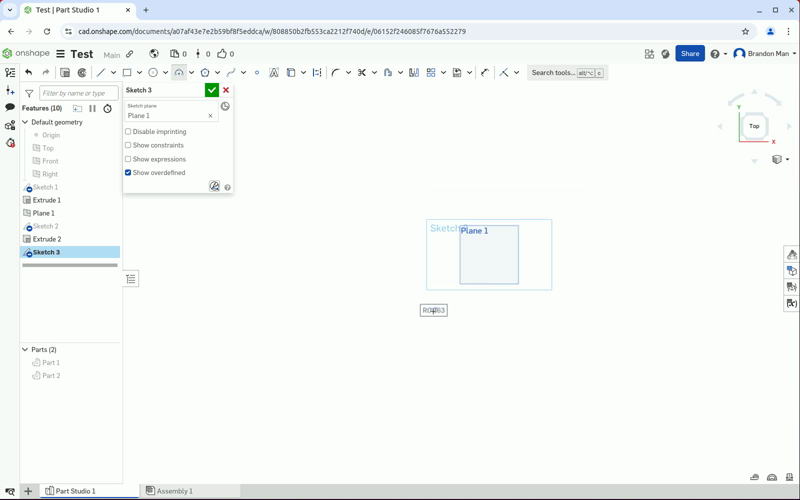
scroll(-6)
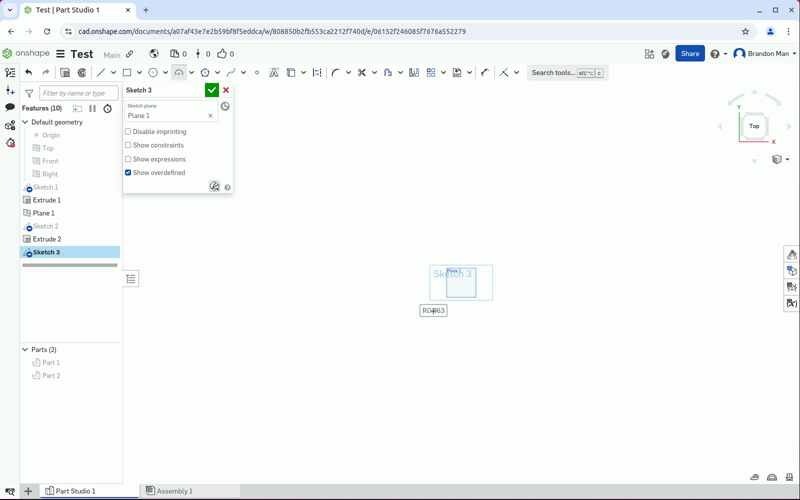
key_up(shift)
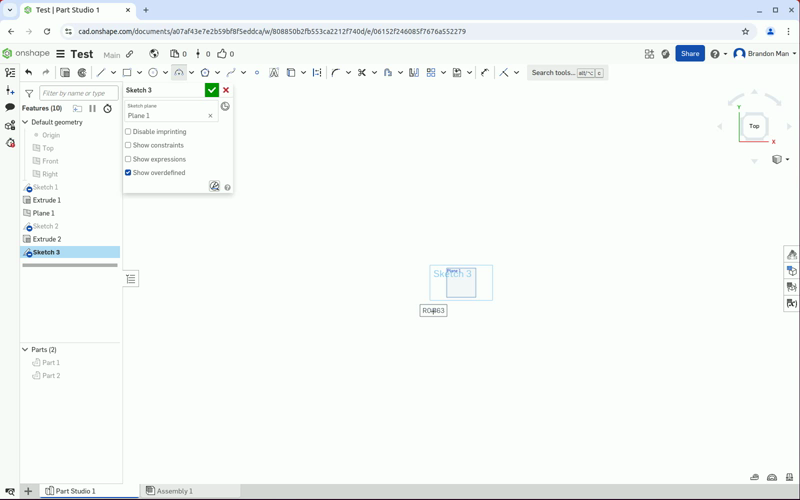
key(esc)
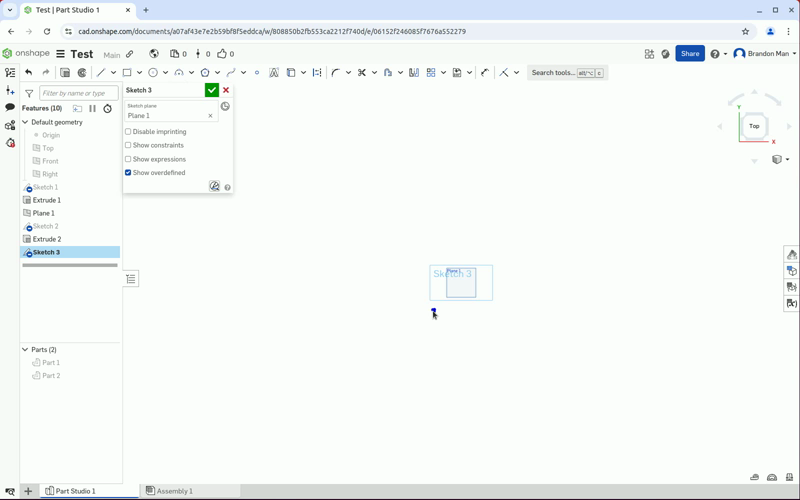
key(l)
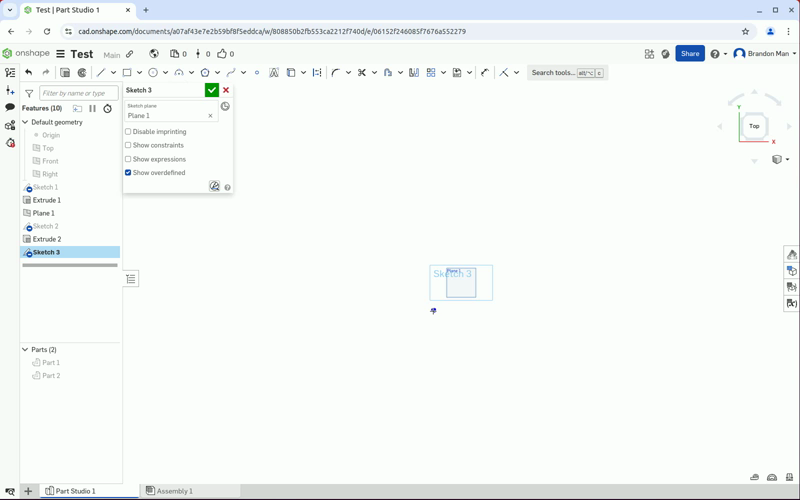
mouse_move(434, 311)
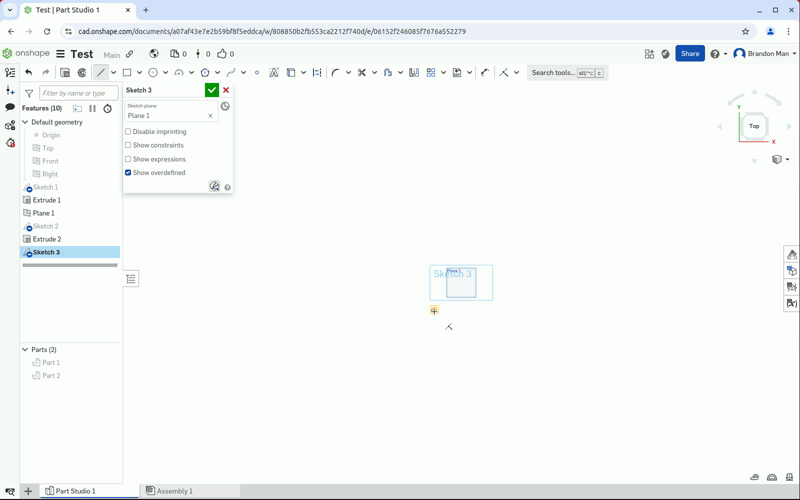
scroll(6)
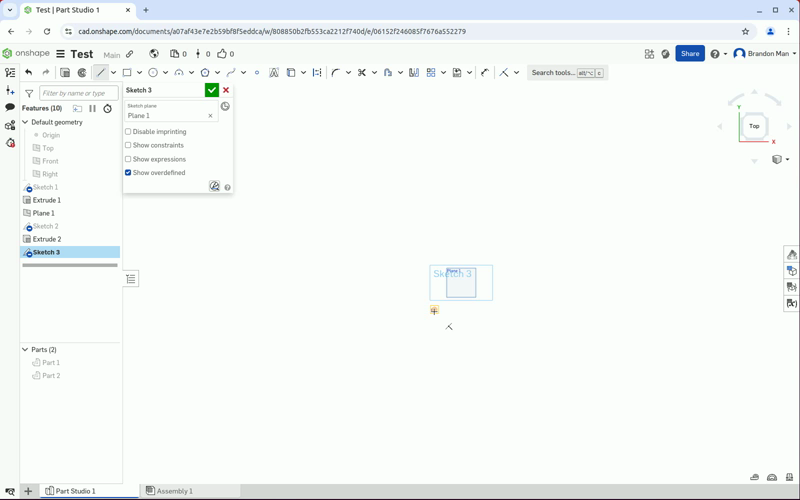
scroll(6)
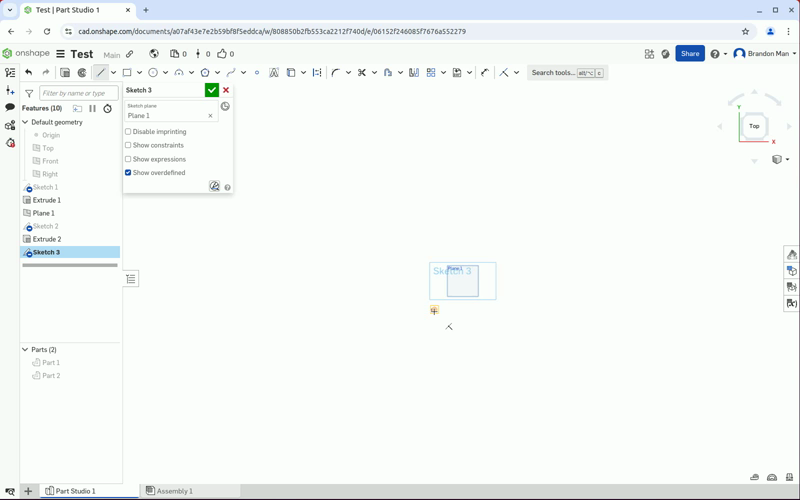
scroll(6)
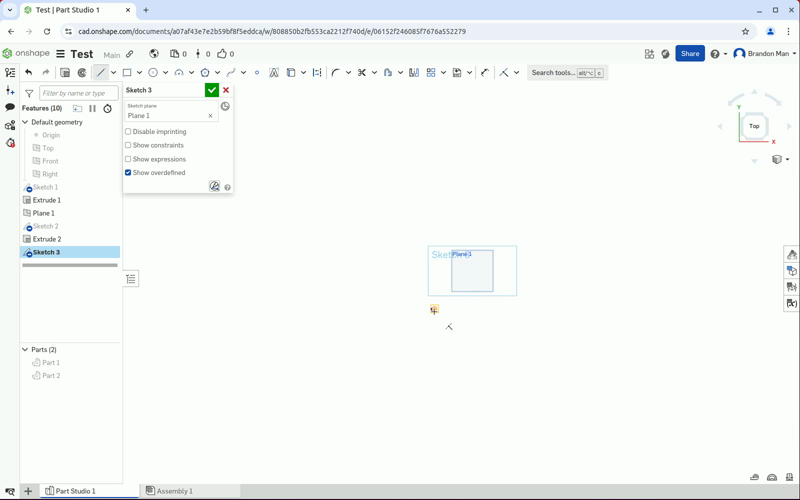
scroll(6)
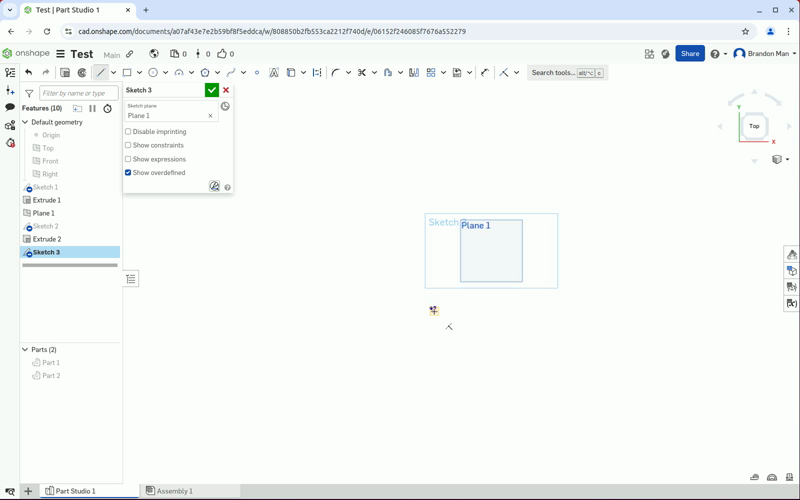
scroll(6)
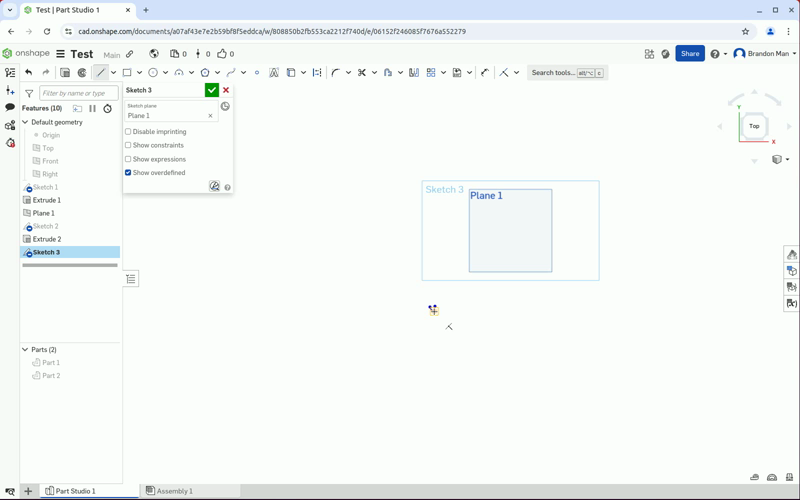
scroll(6)
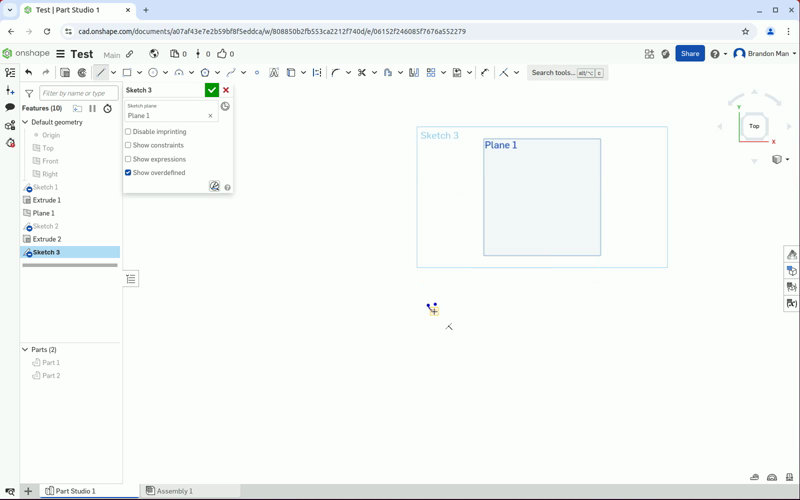
scroll(6)
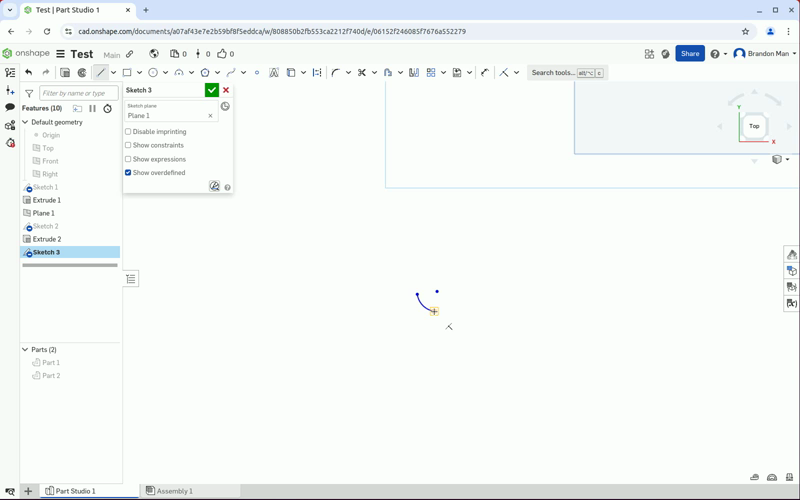
click(434, 311)
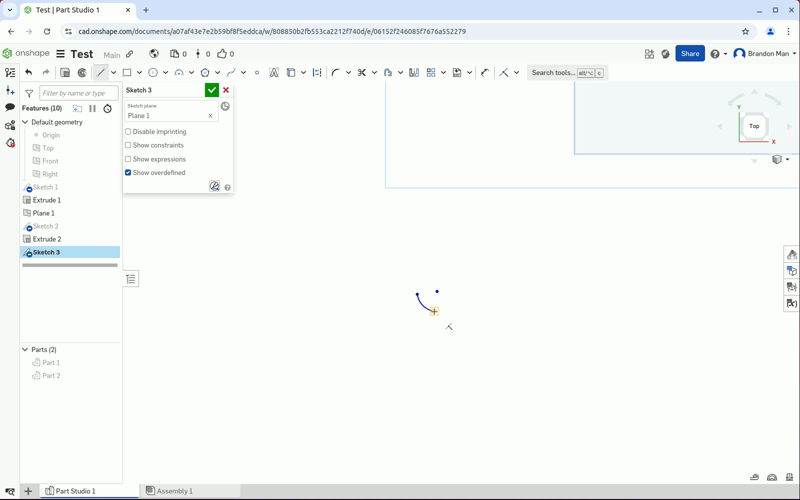
scroll(-6)
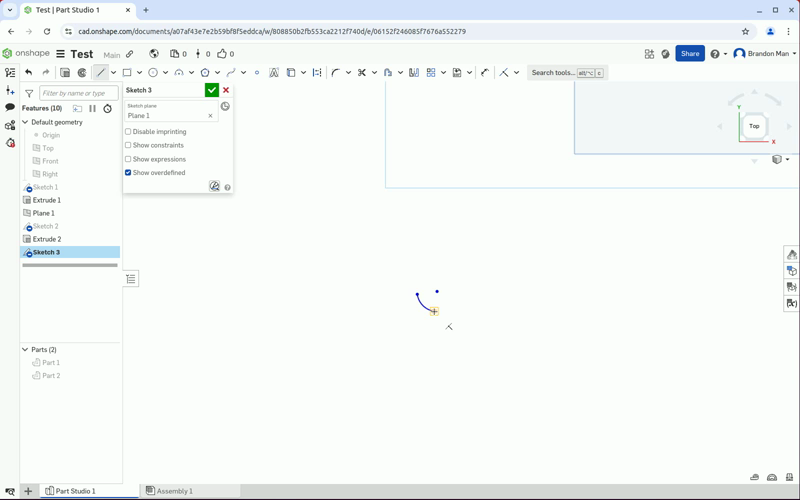
scroll(-6)
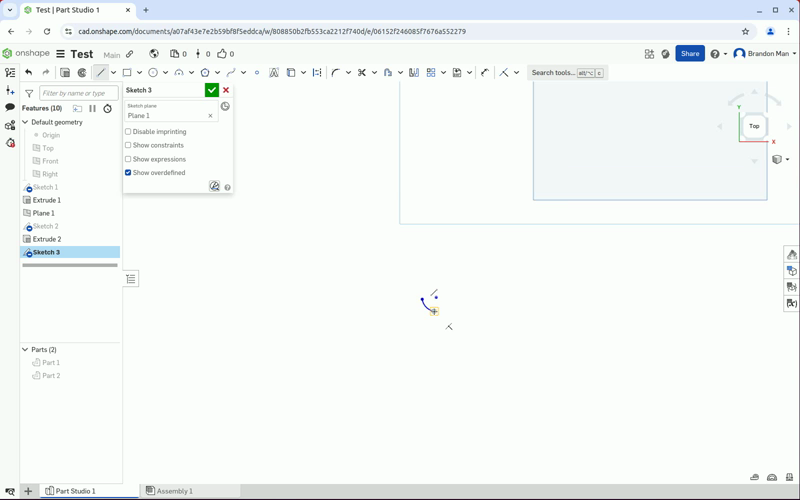
scroll(-6)
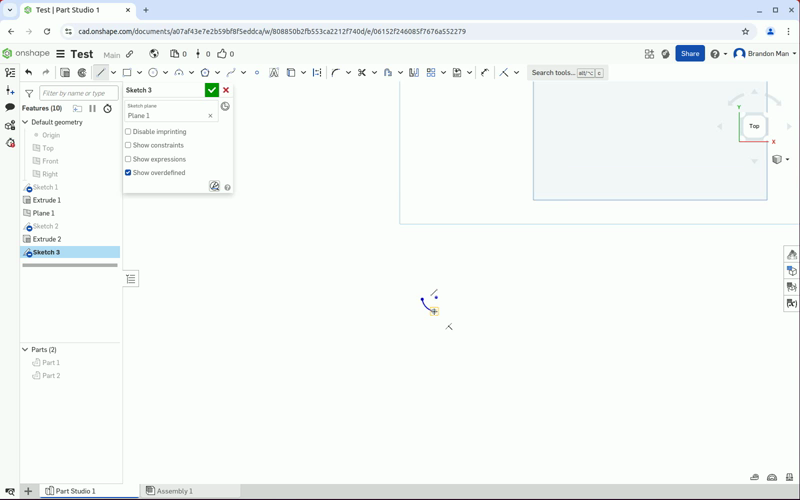
scroll(-6)
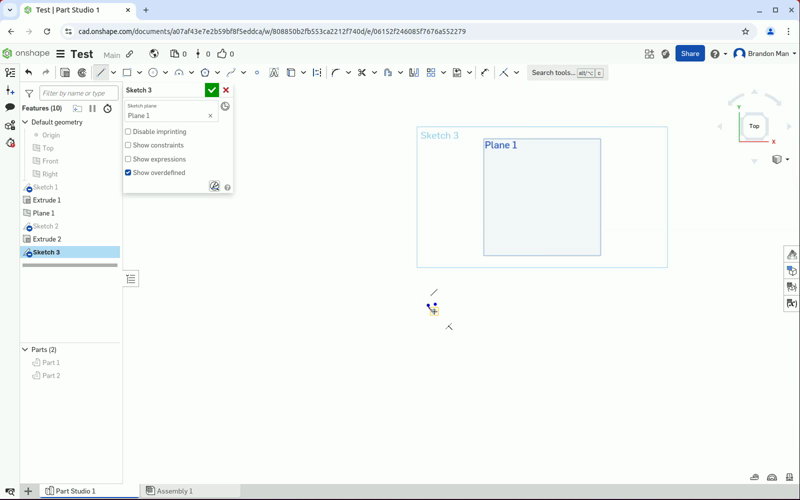
scroll(-6)
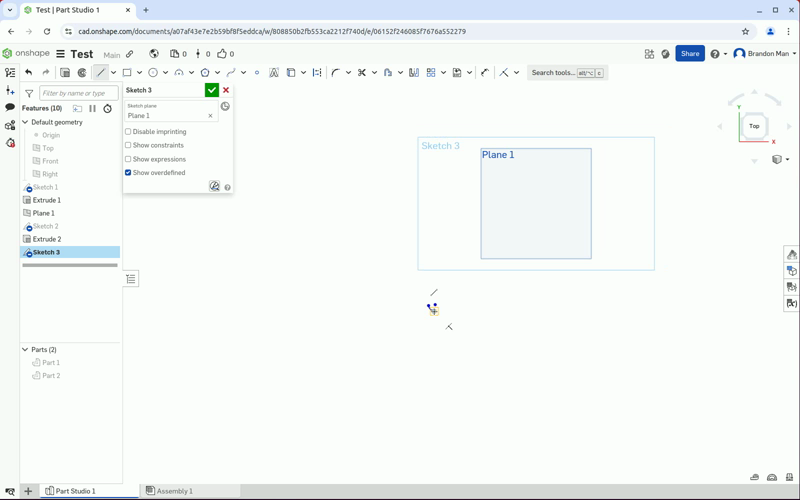
scroll(-6)
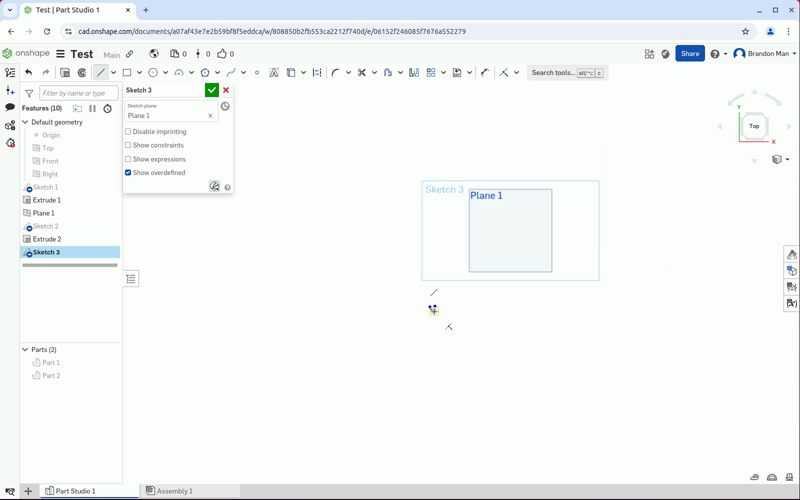
scroll(-6)
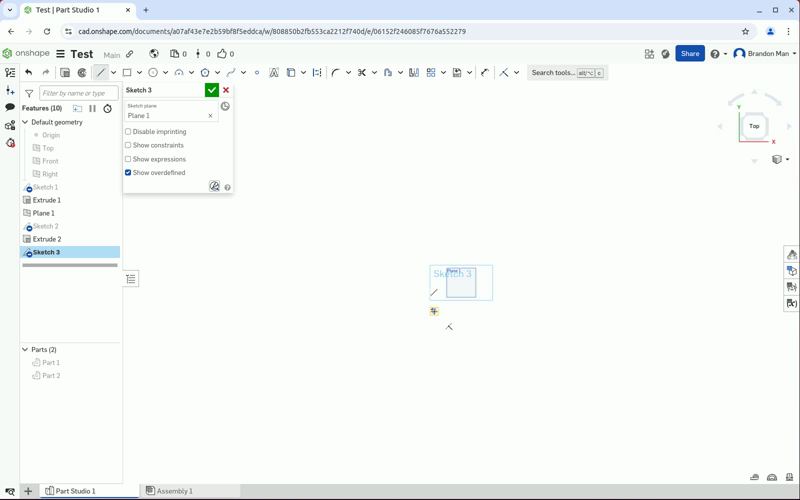
key_down(shift)
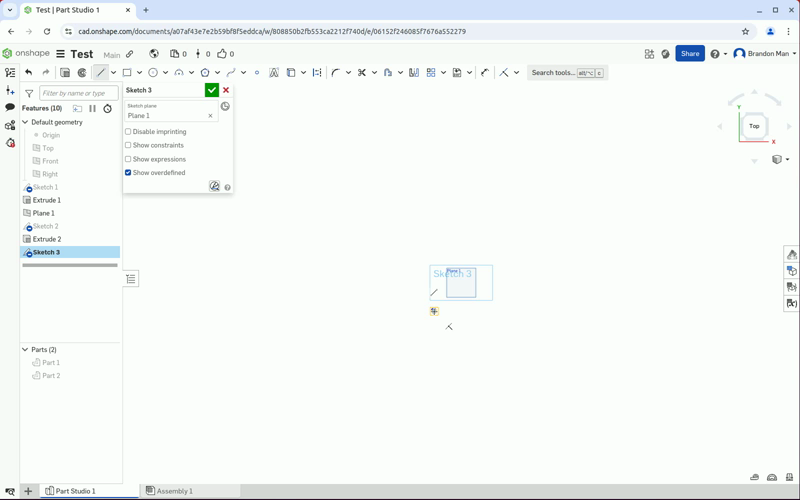
mouse_move(464, 311)
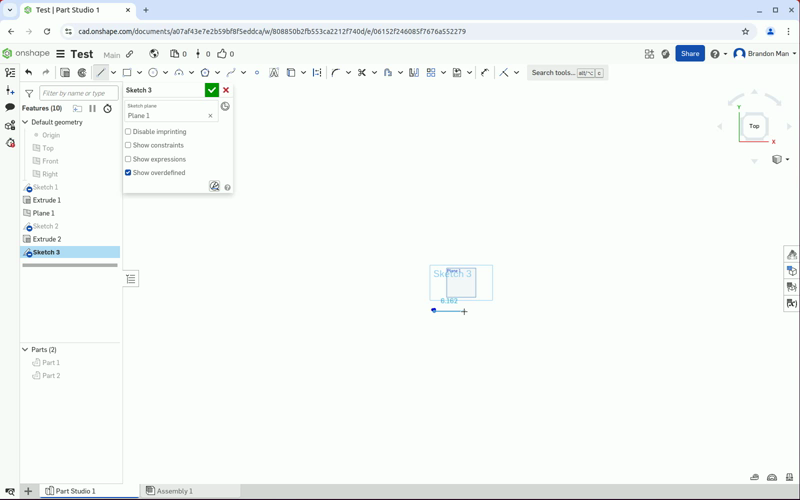
mouse_move(461, 311)
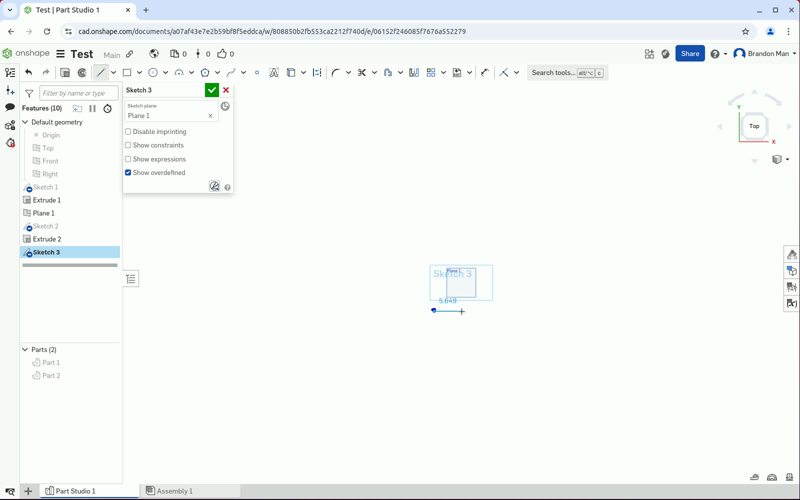
click(461, 311)
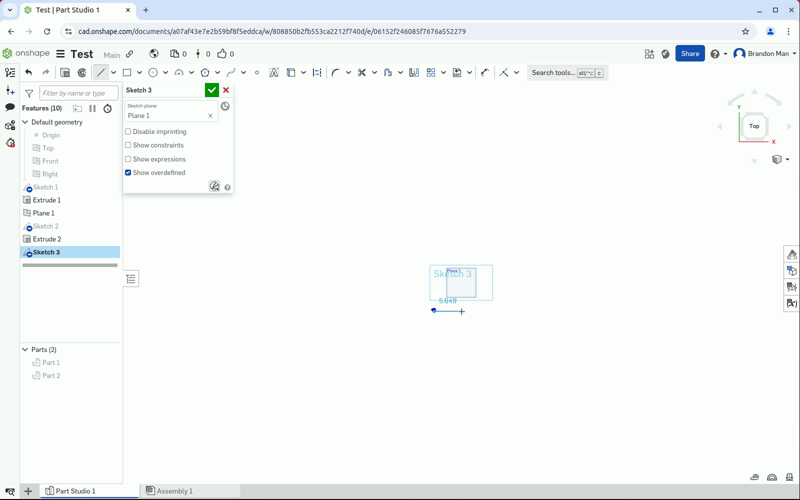
key_up(shift)
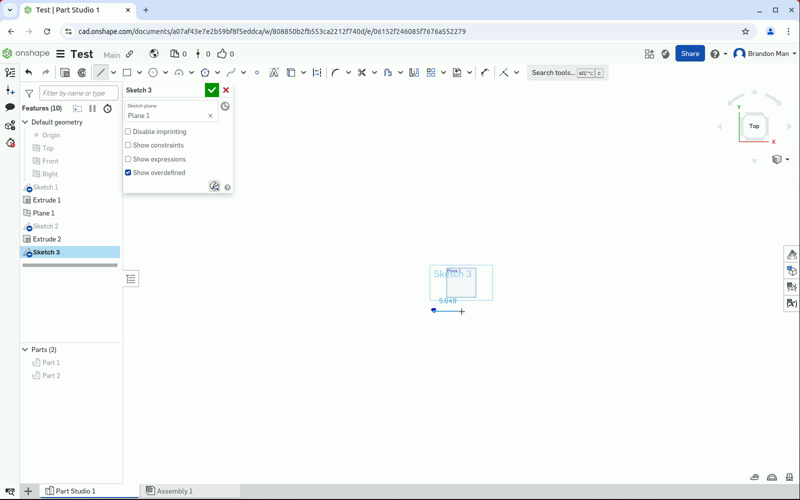
key_down(shift)
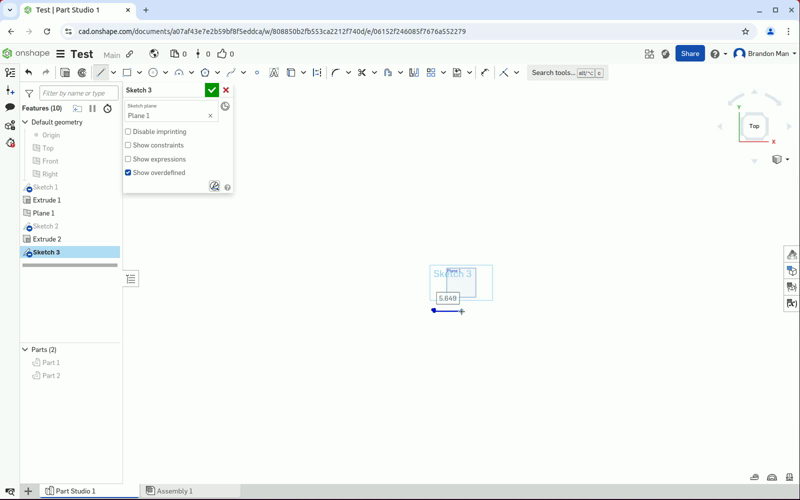
mouse_move(491, 311)
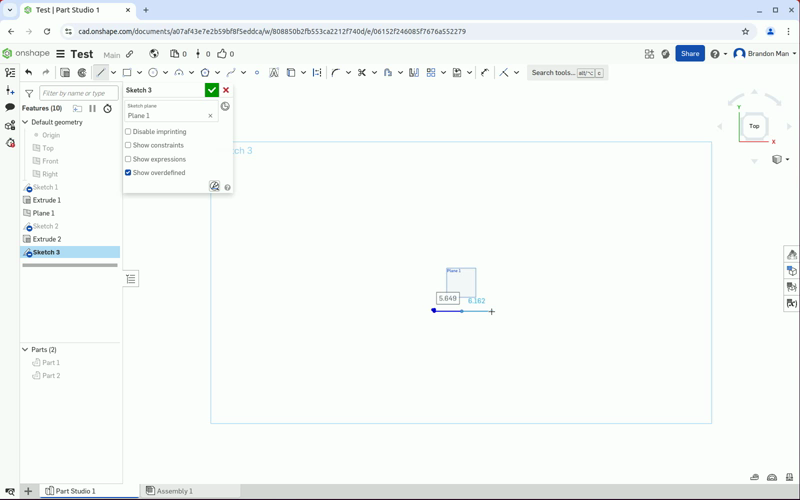
mouse_move(461, 282)
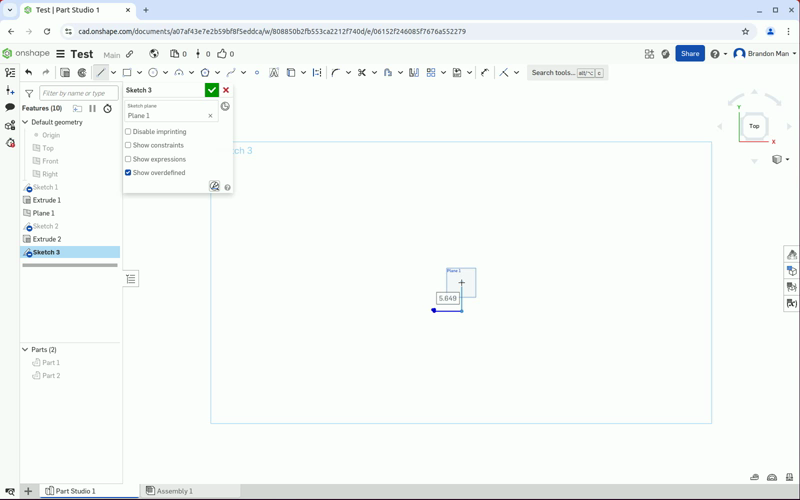
click(461, 282)
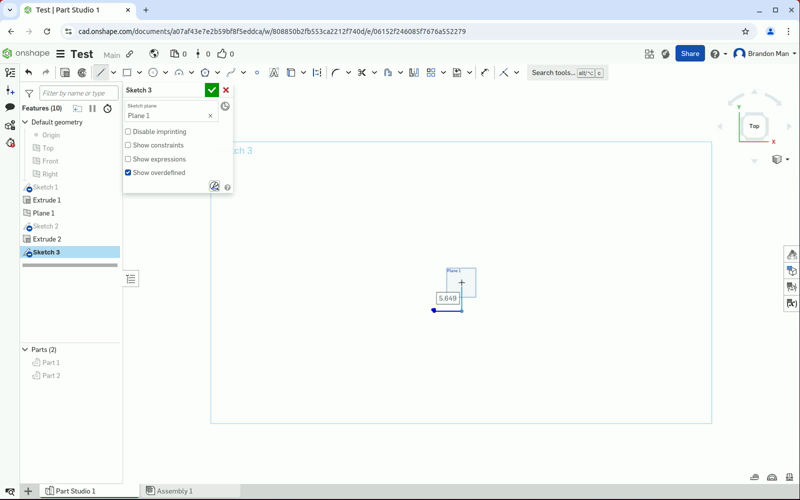
key_up(shift)
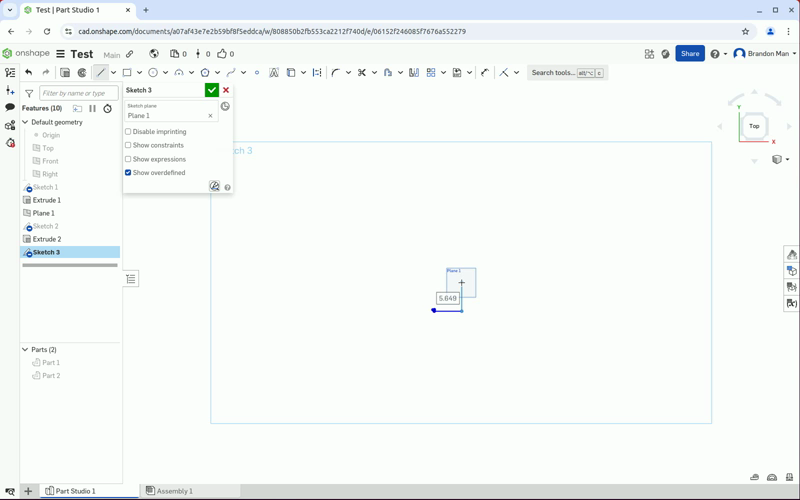
key_down(shift)
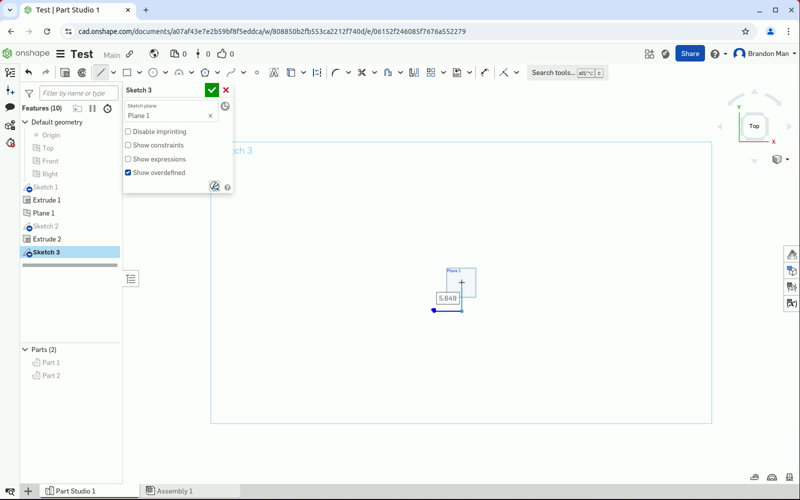
mouse_move(491, 282)
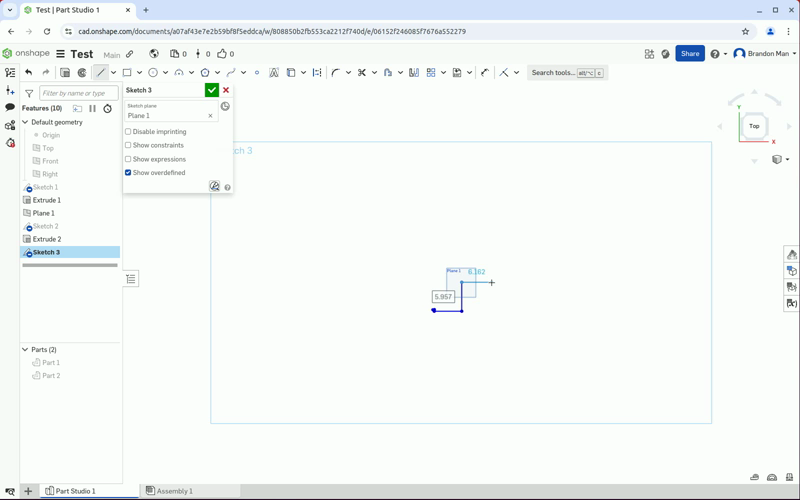
mouse_move(432, 282)
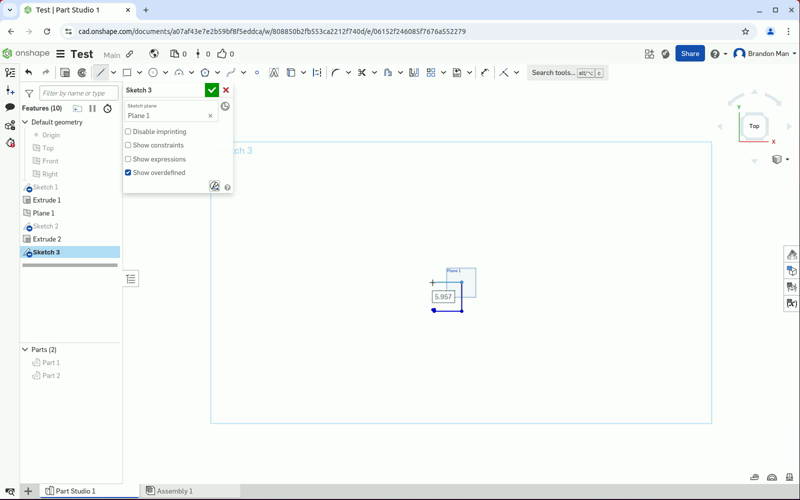
click(432, 282)
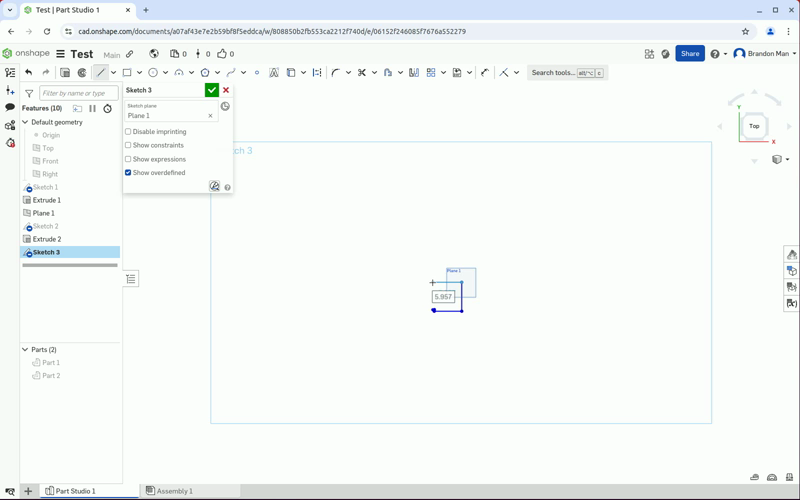
key_up(shift)
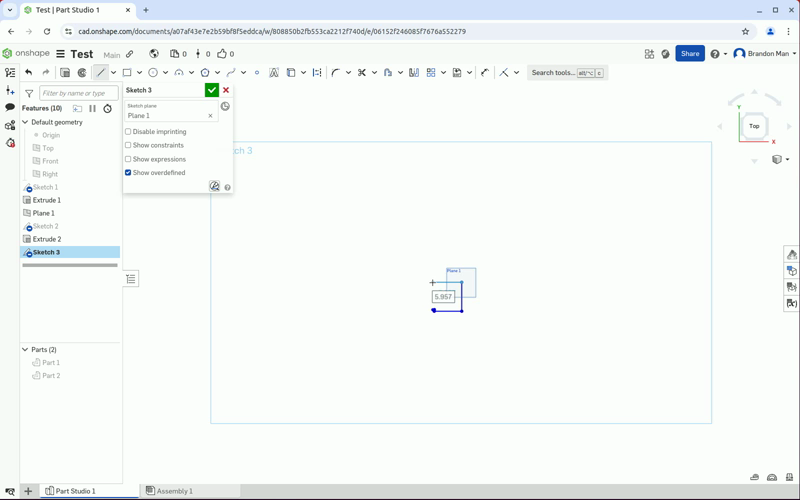
mouse_move(462, 282)
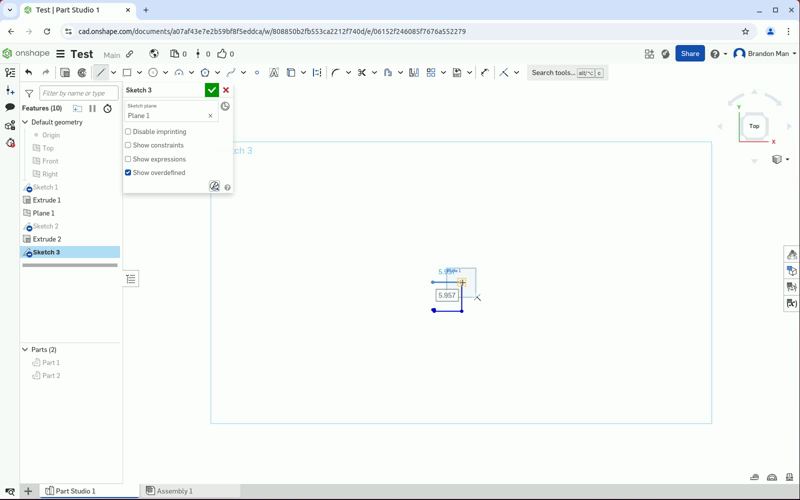
key_down(shift)
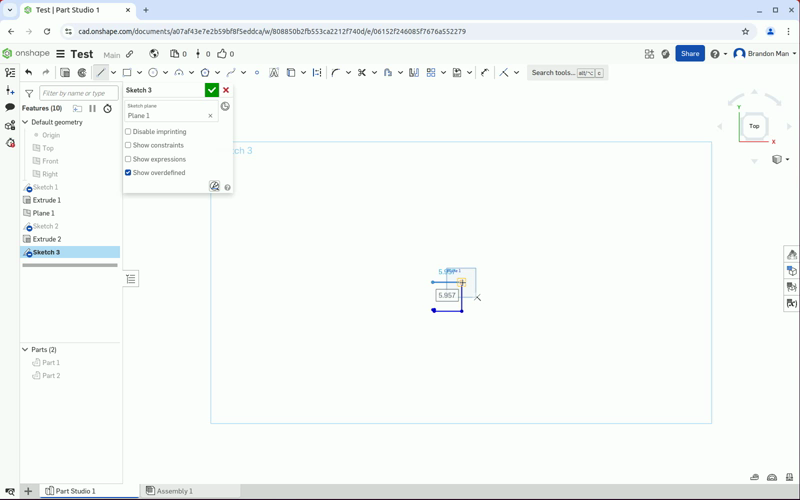
mouse_move(432, 309)
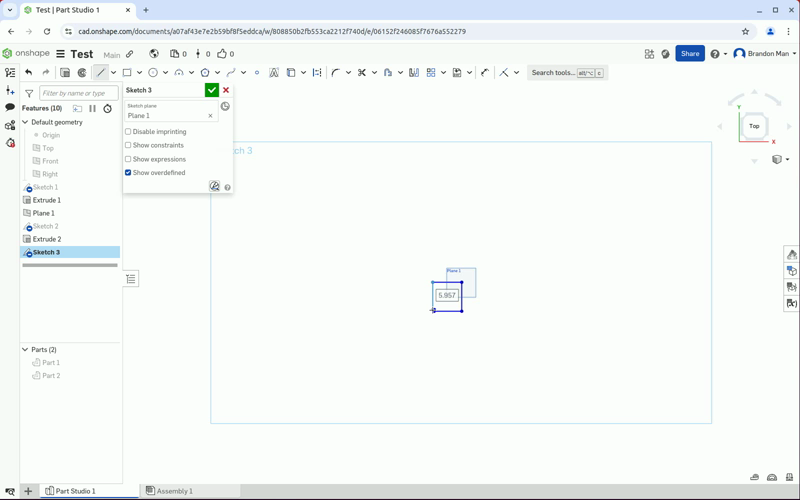
scroll(6)
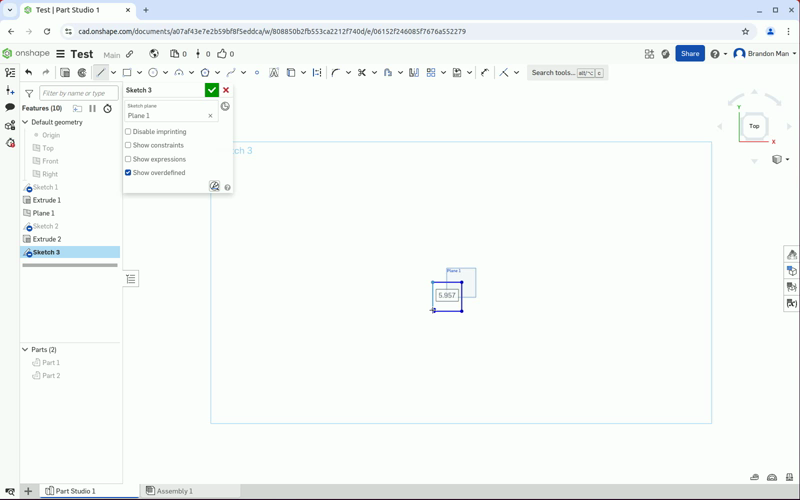
scroll(6)
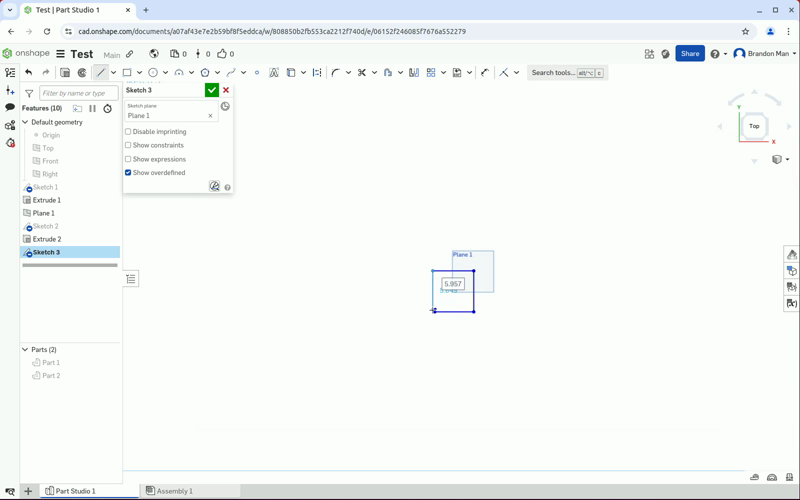
scroll(6)
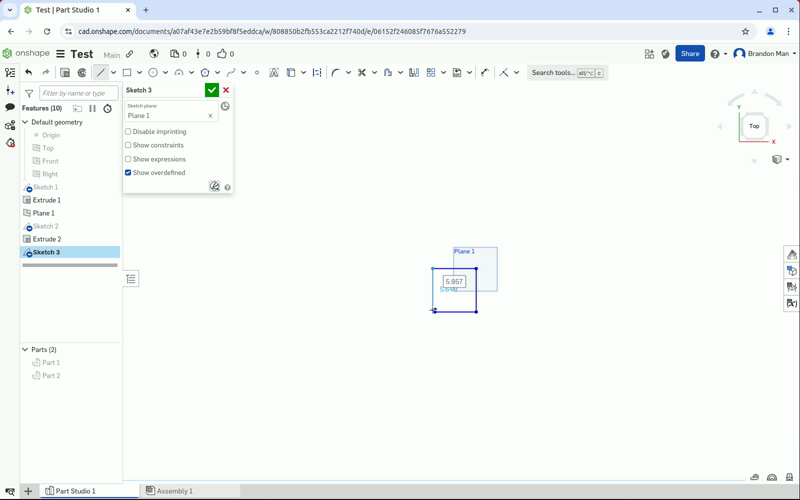
scroll(6)
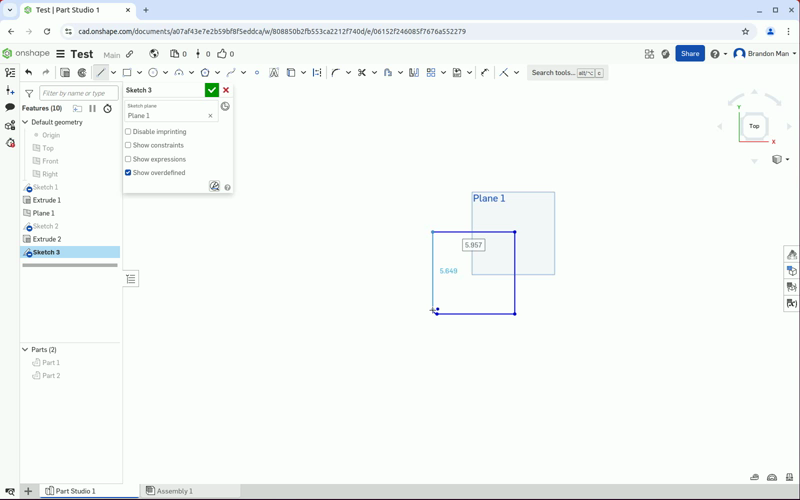
scroll(6)
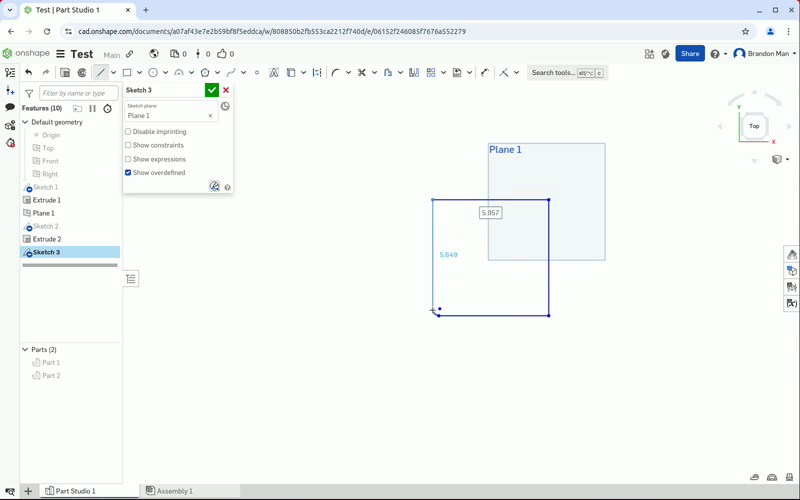
scroll(6)
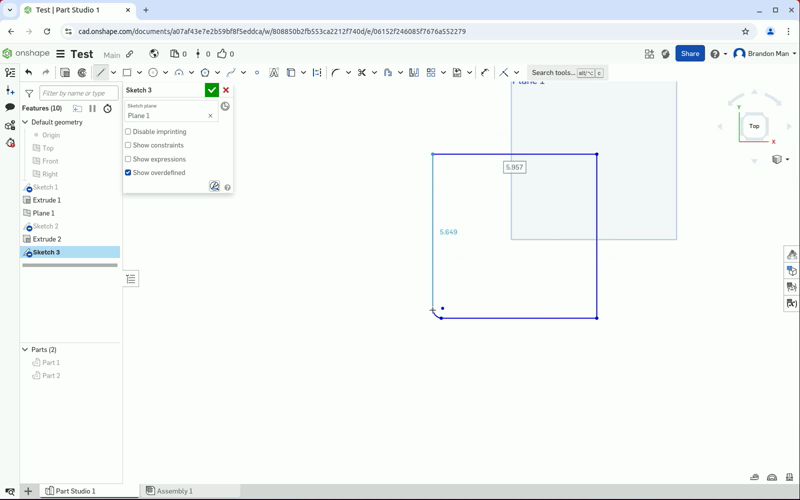
scroll(6)
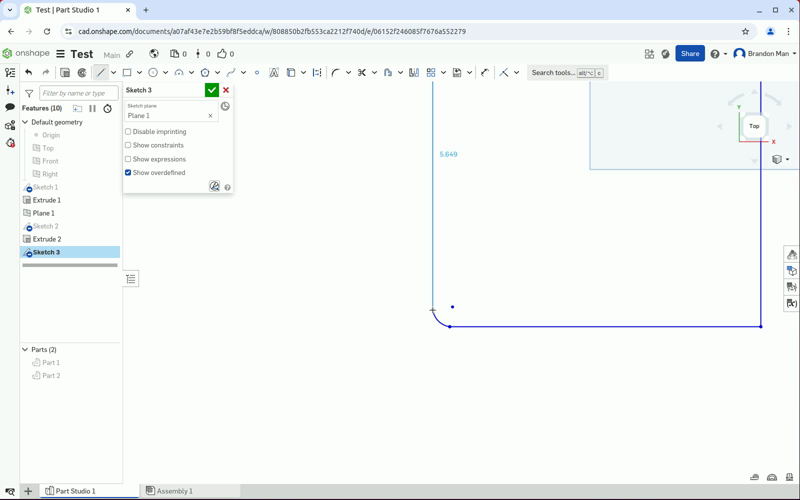
key_up(shift)
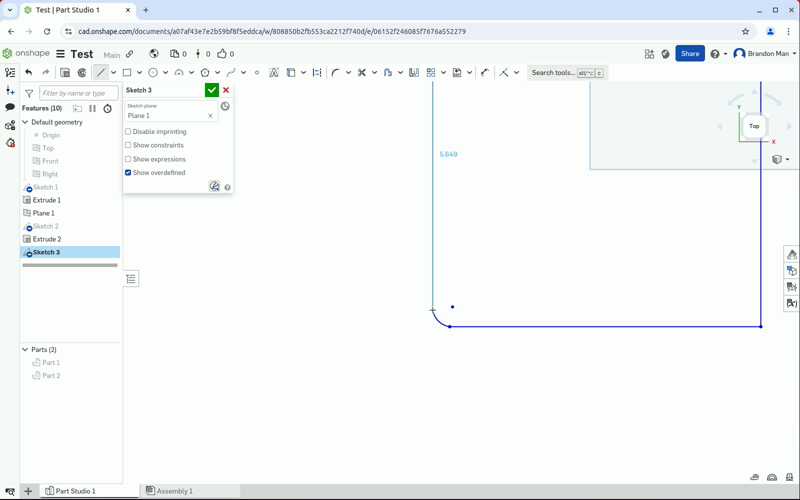
click(432, 309)
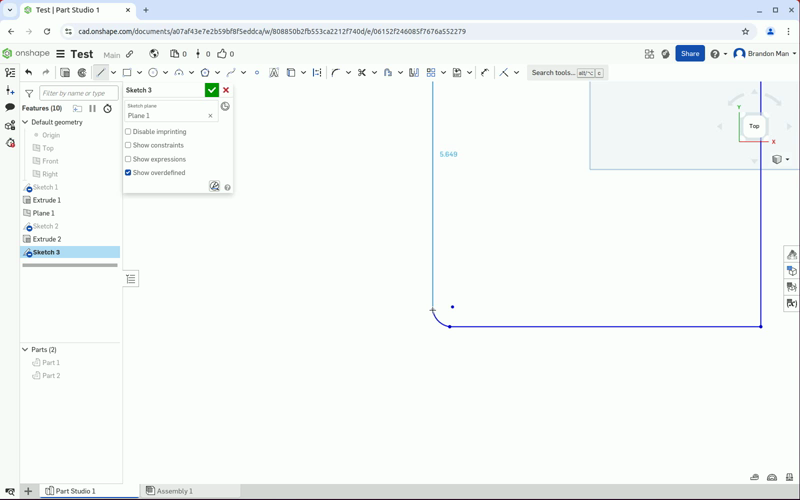
scroll(-6)
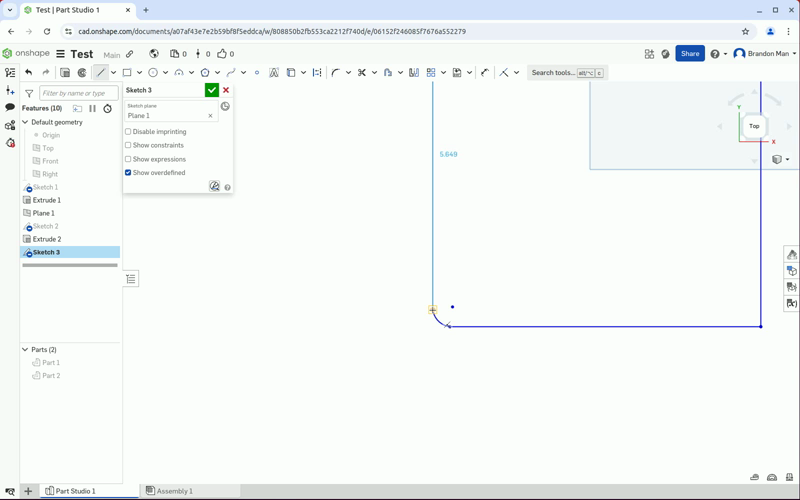
scroll(-6)
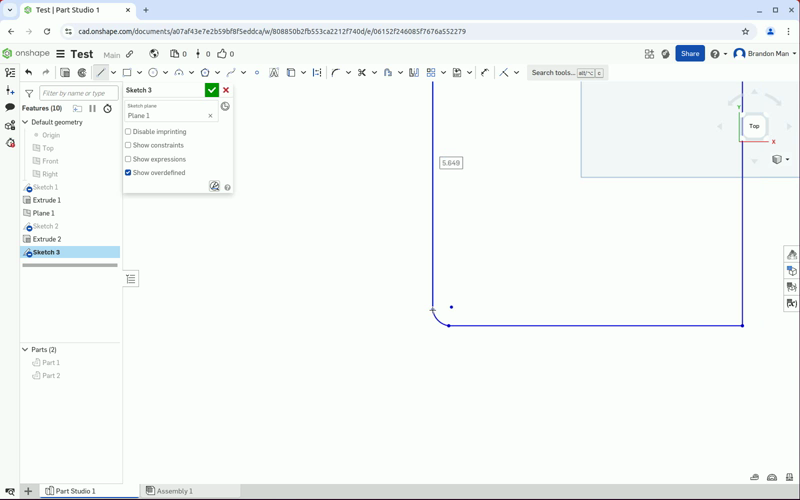
scroll(-6)
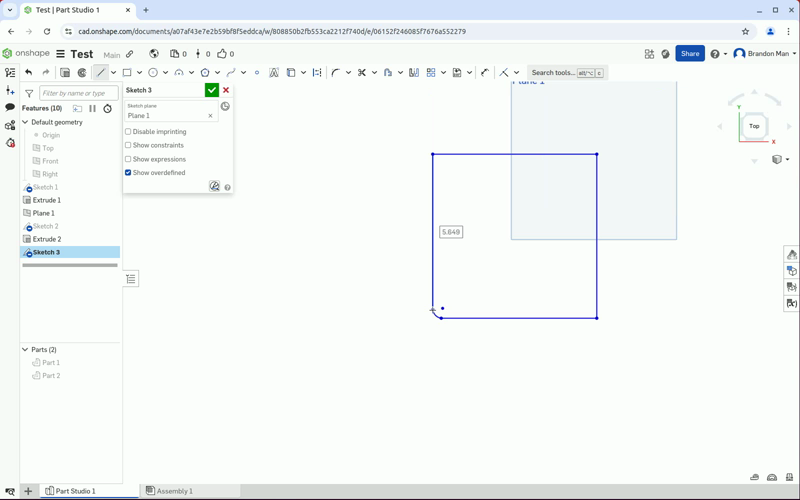
scroll(-6)
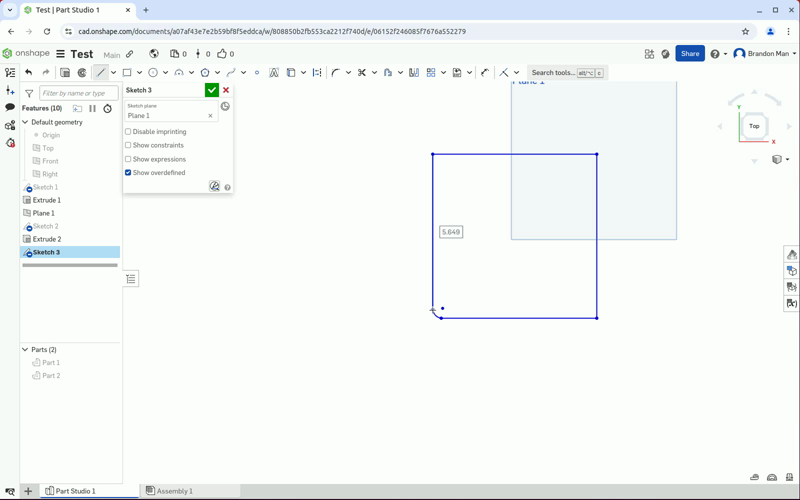
scroll(-6)
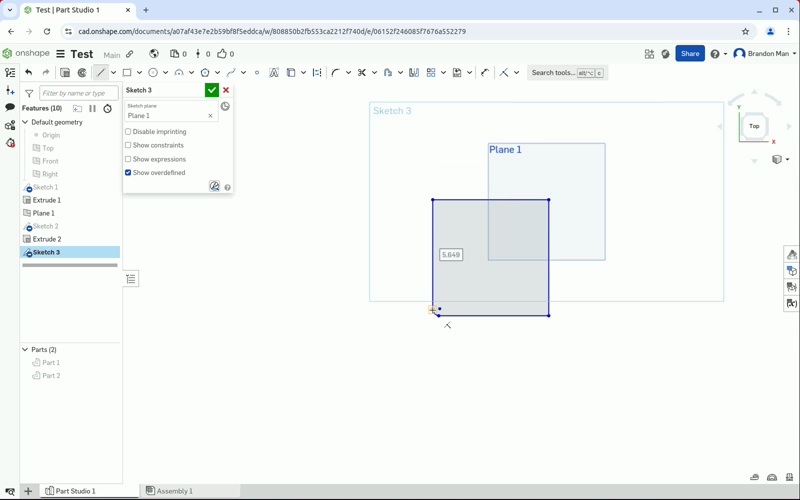
scroll(-6)
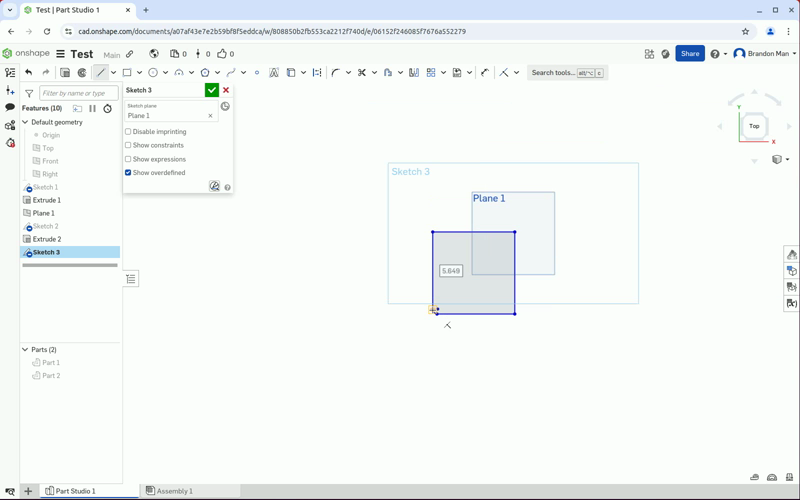
scroll(-6)
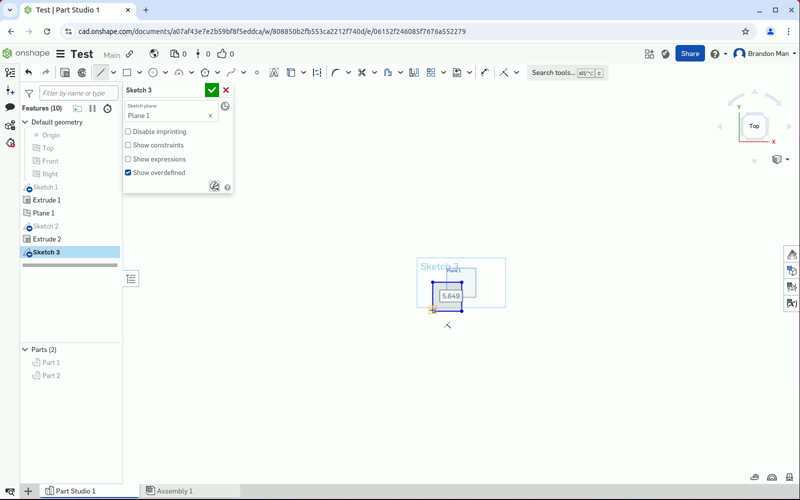
key(esc)
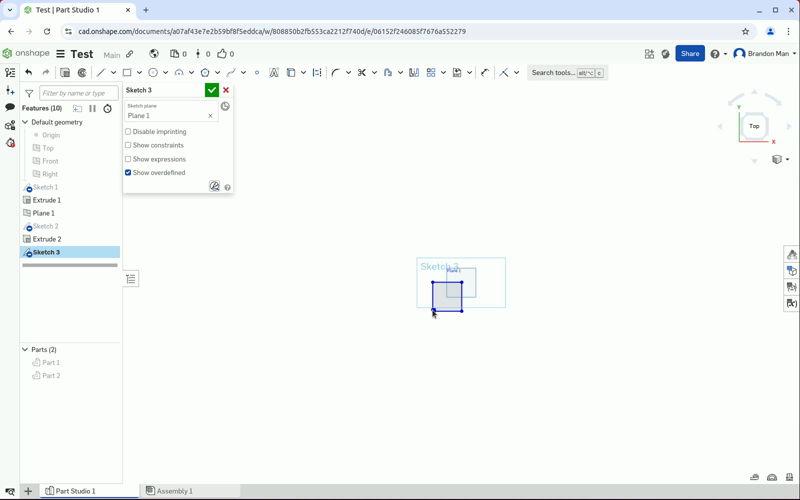
mouse_move(434, 299)
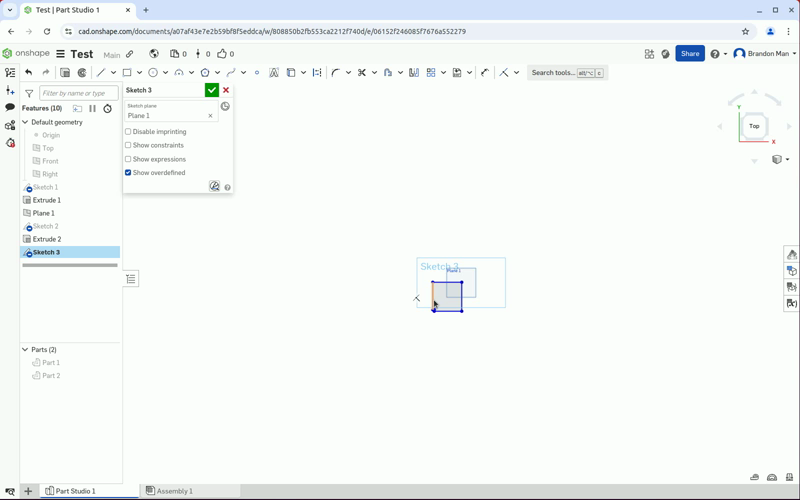
scroll(6)
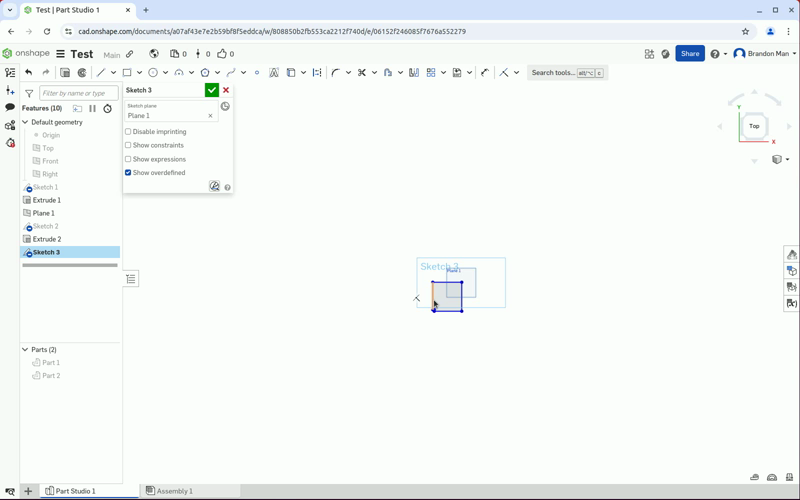
scroll(6)
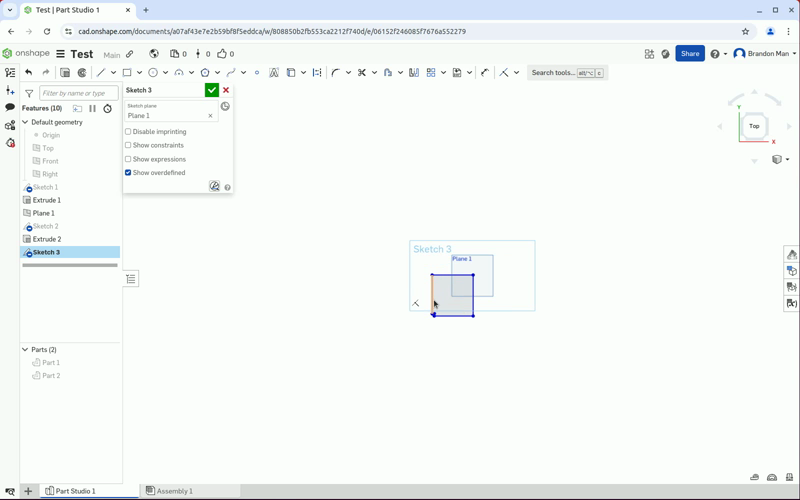
scroll(6)
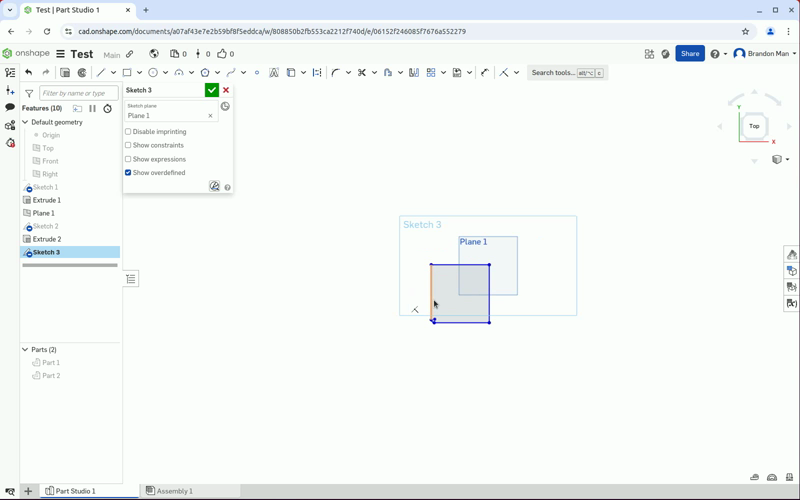
scroll(6)
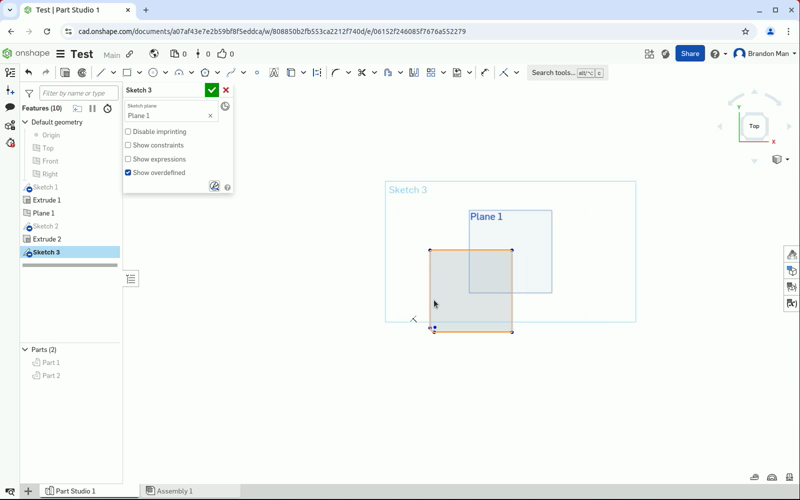
scroll(6)
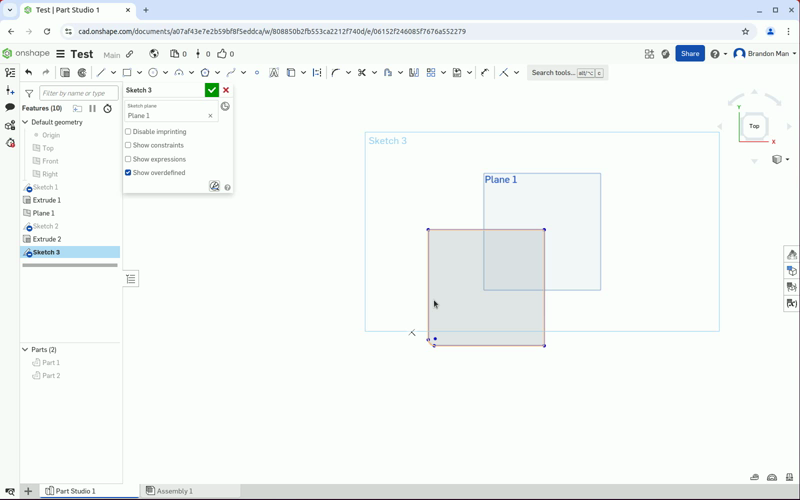
scroll(6)
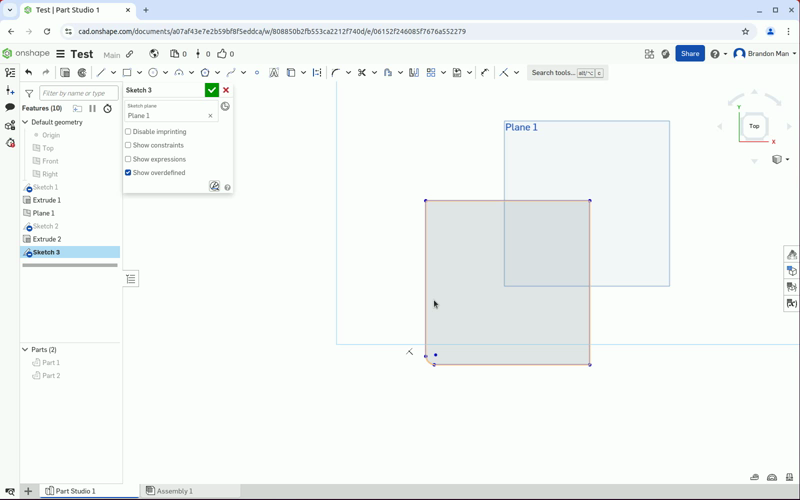
scroll(6)
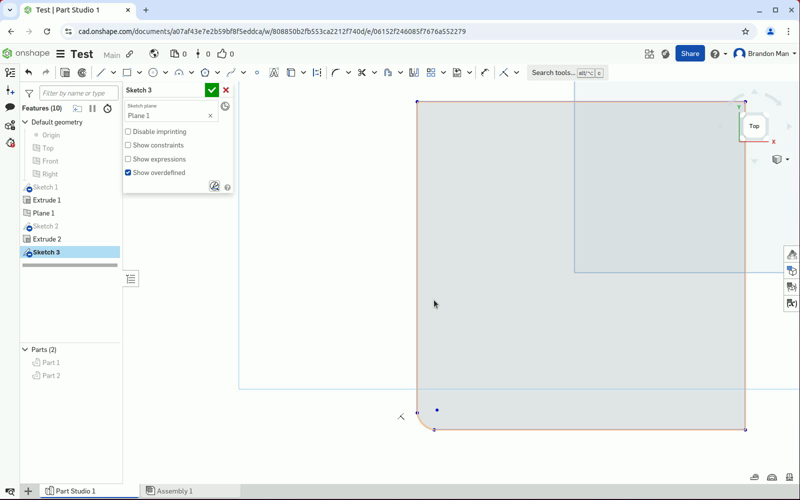
click(434, 299)
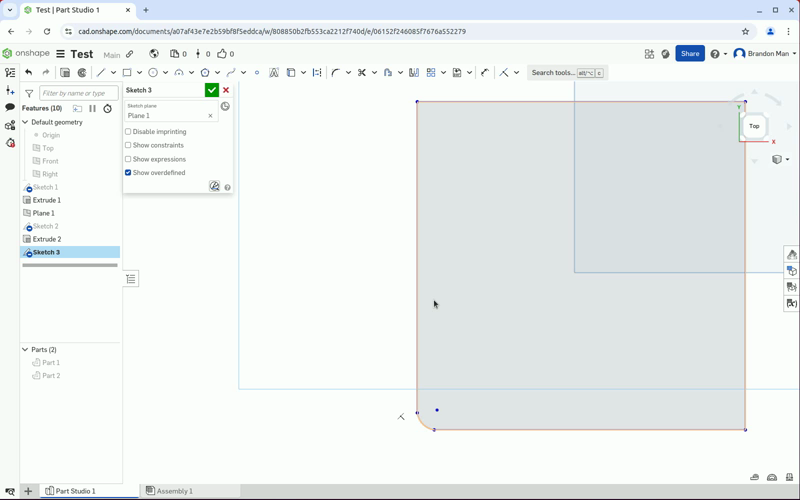
scroll(-6)
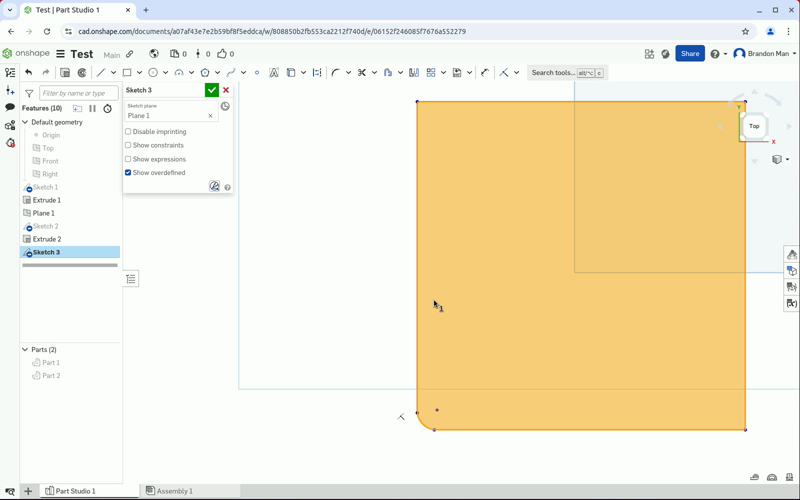
scroll(-6)
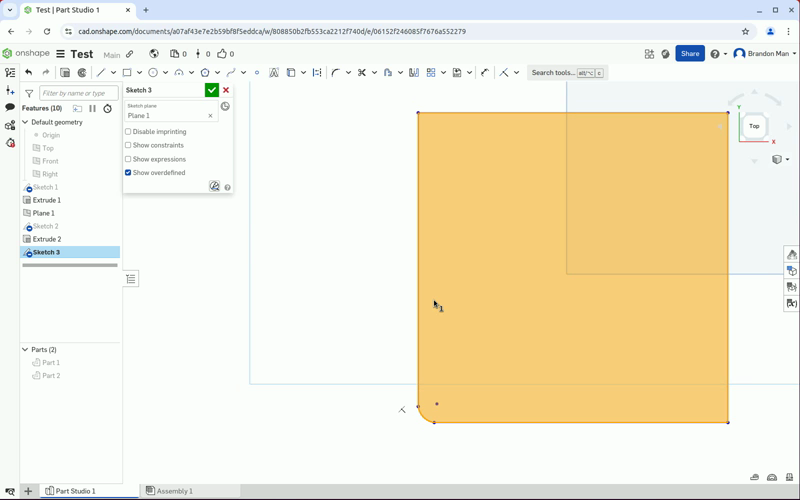
scroll(-6)
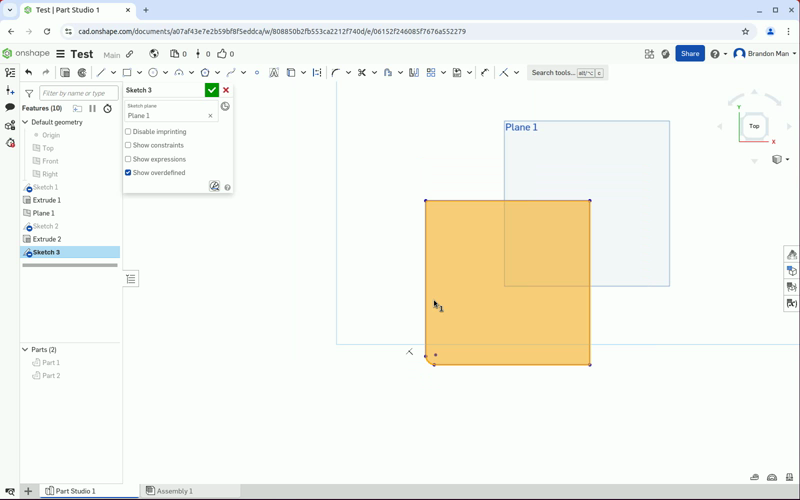
scroll(-6)
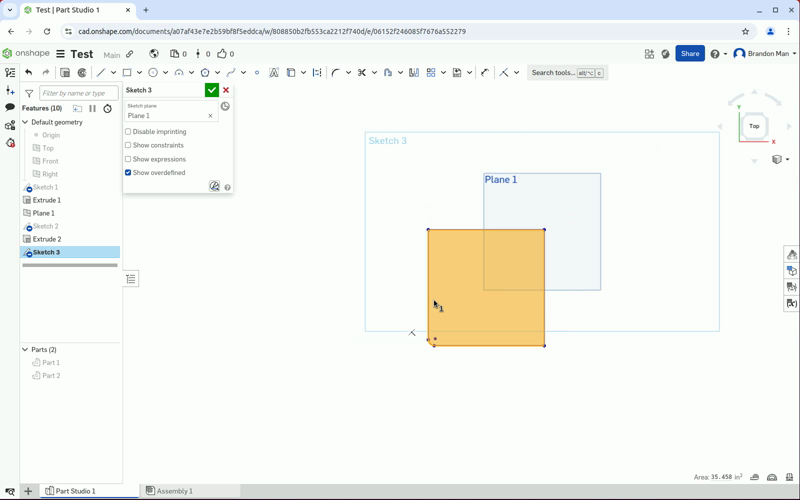
scroll(-6)
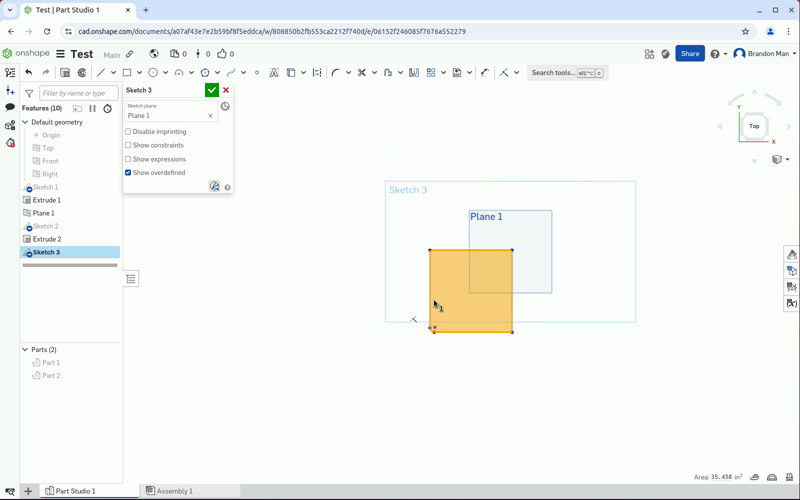
scroll(-6)
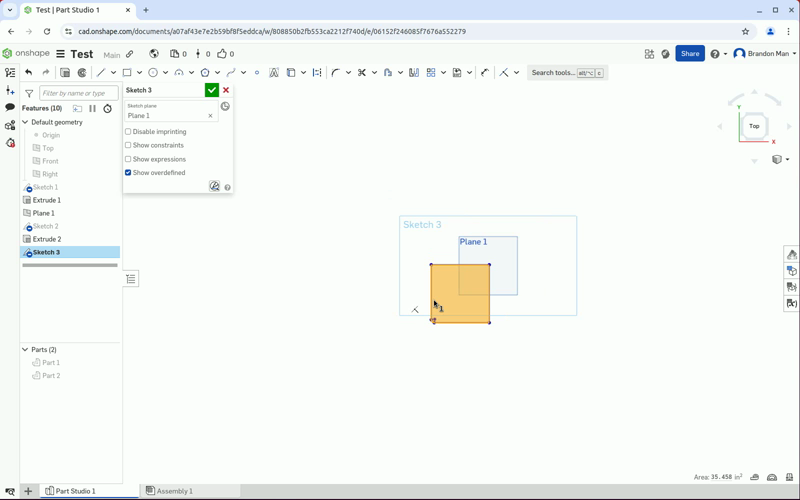
scroll(-6)
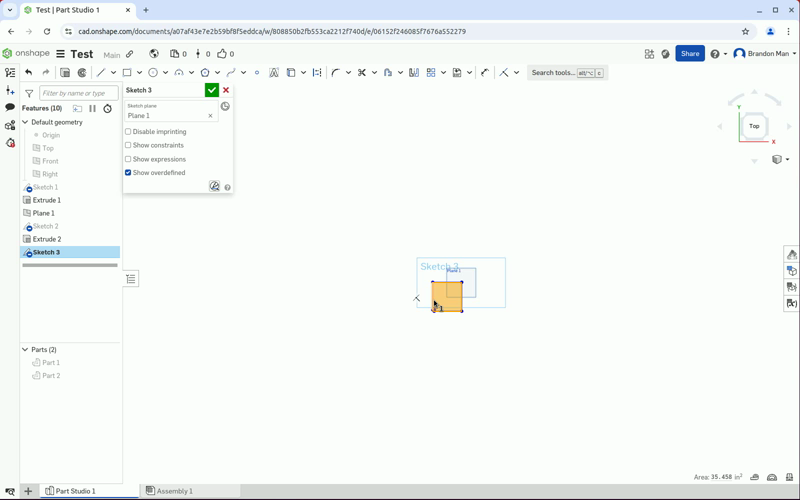
mouse_move(73, 352)
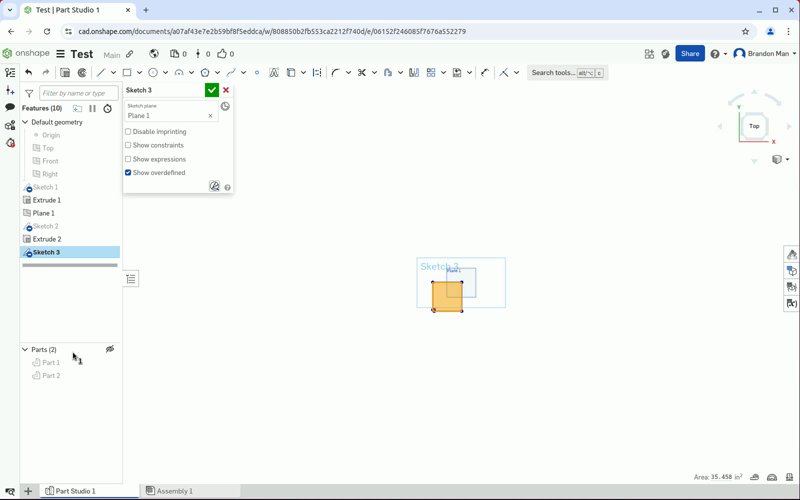
key(shift+y)
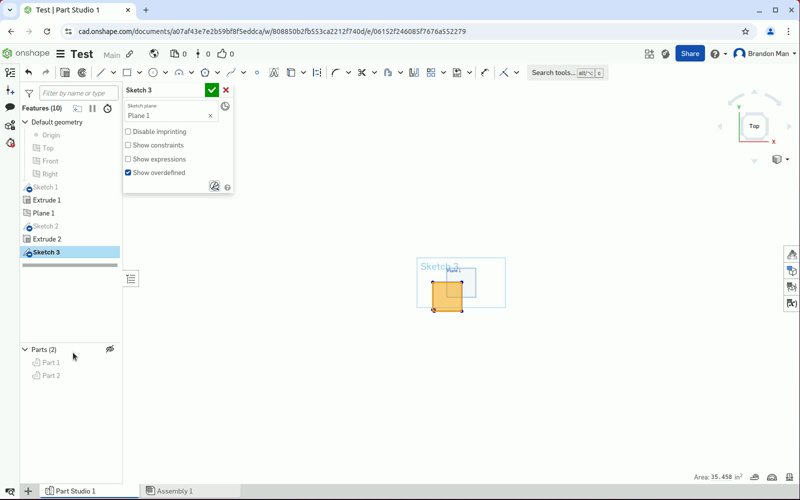
key(shift+e)
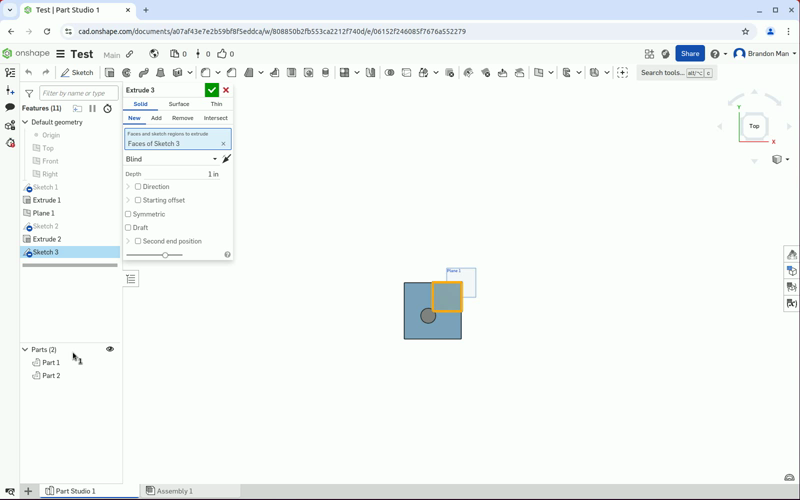
mouse_move(143, 106)
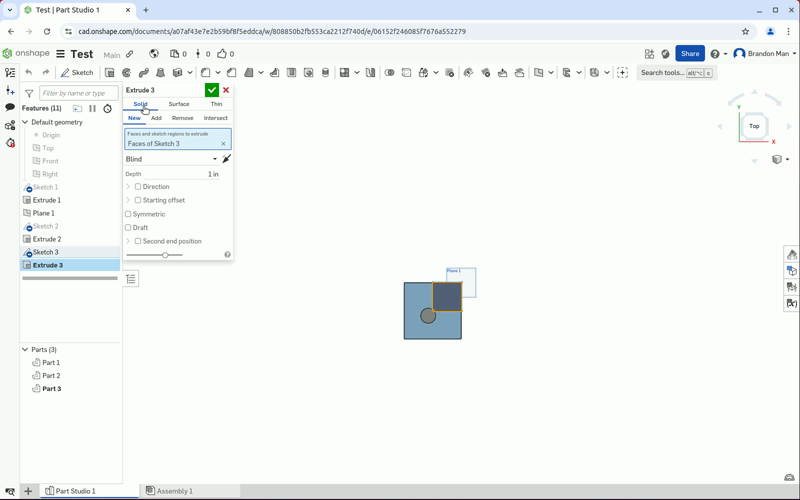
click(143, 106)
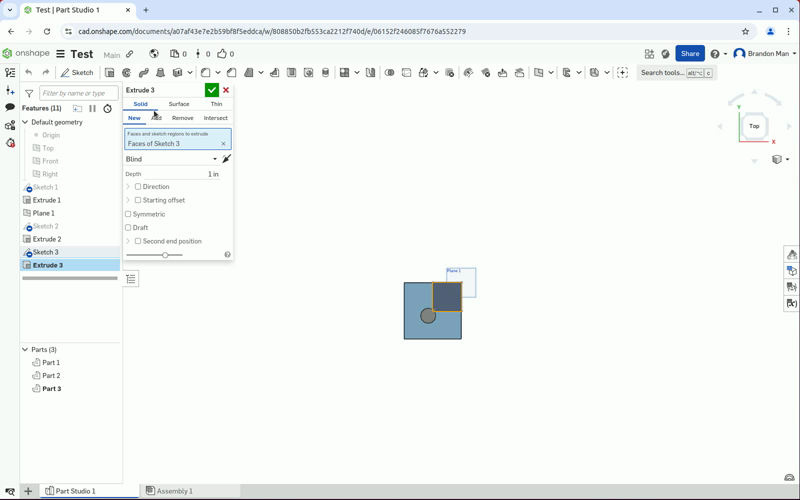
mouse_move(186, 120)
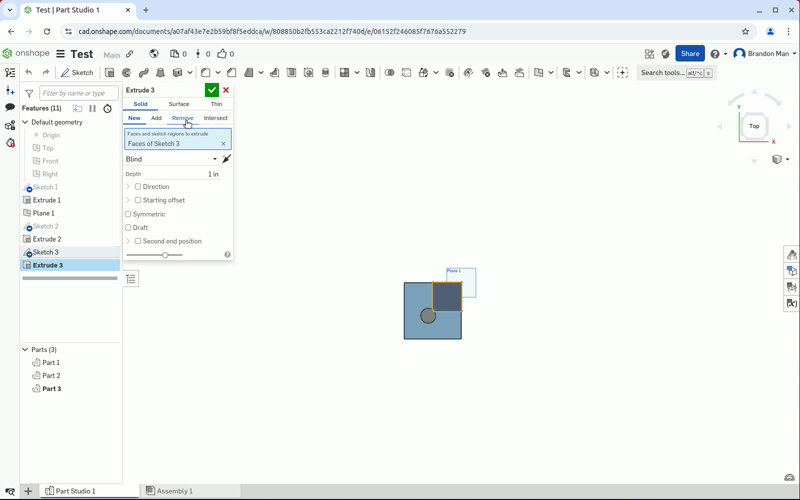
click(186, 120)
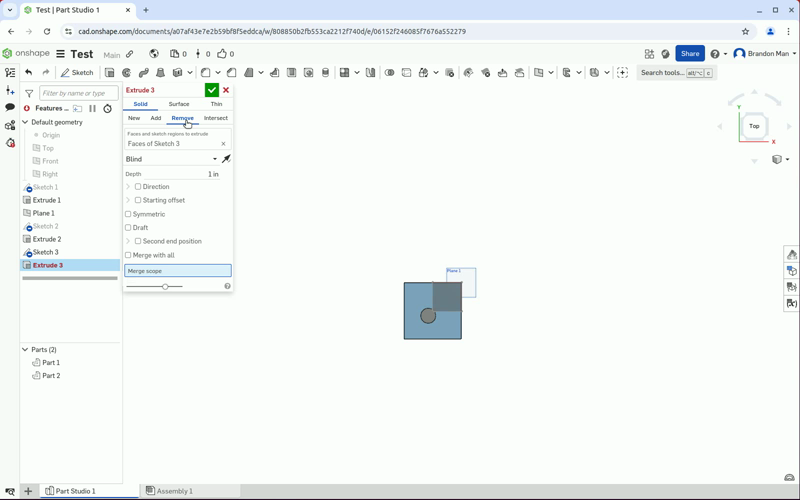
key(tab, 4)
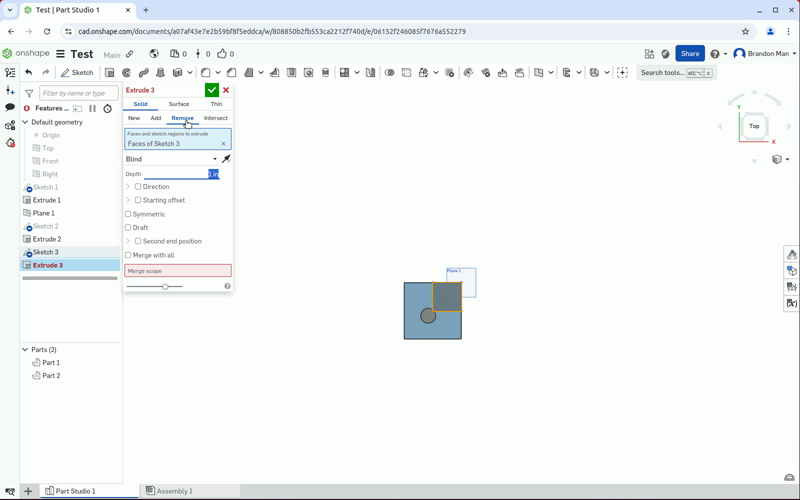
text(5.777)
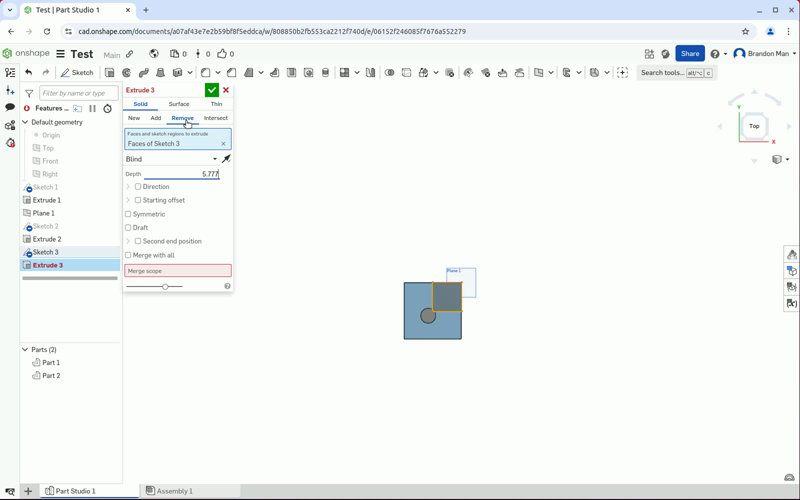
key(tab, 6)
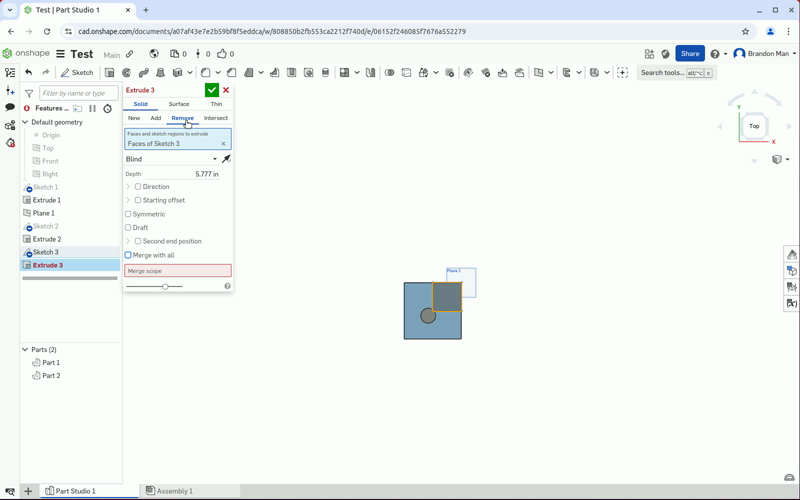
key(space)
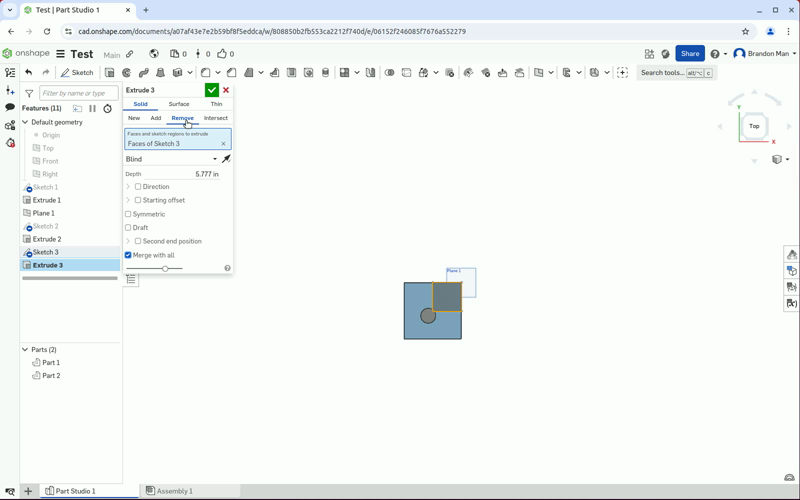
key(enter)
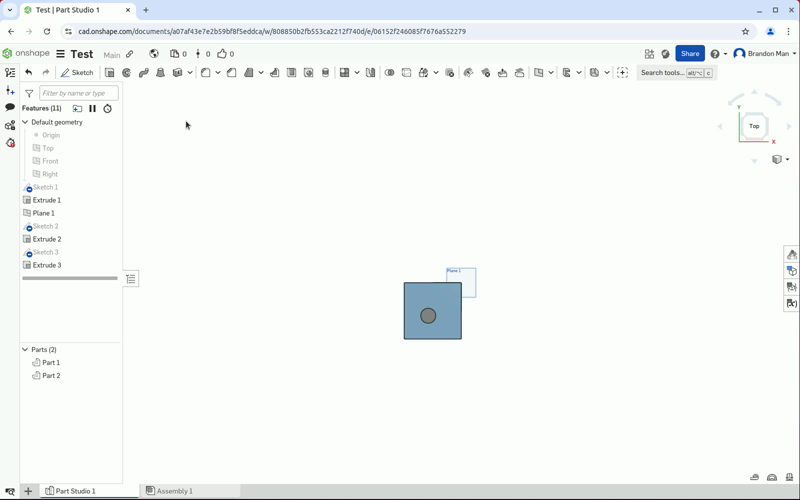
key(shift+h)
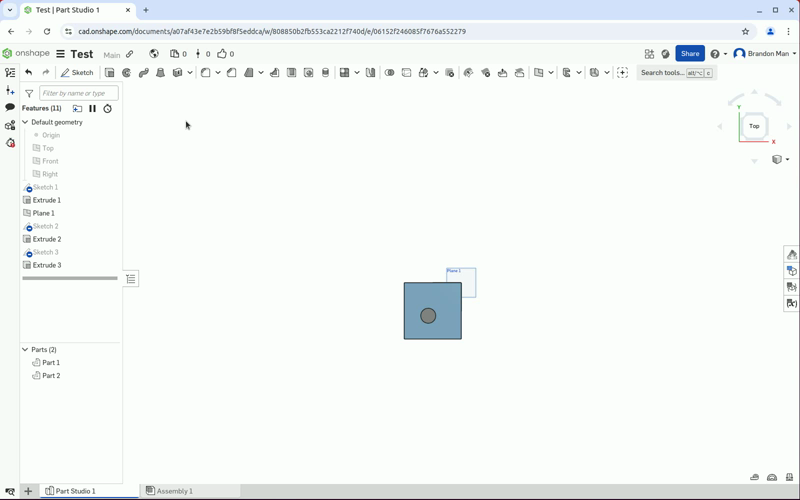
key(shift+h)
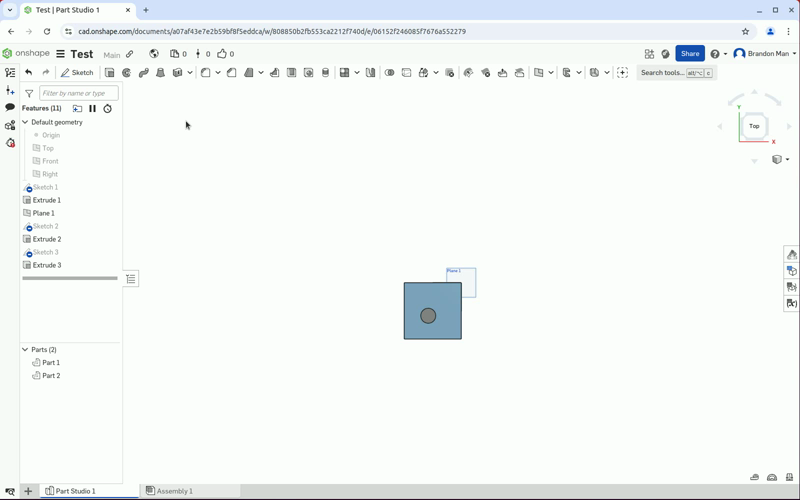
mouse_move(73, 189)
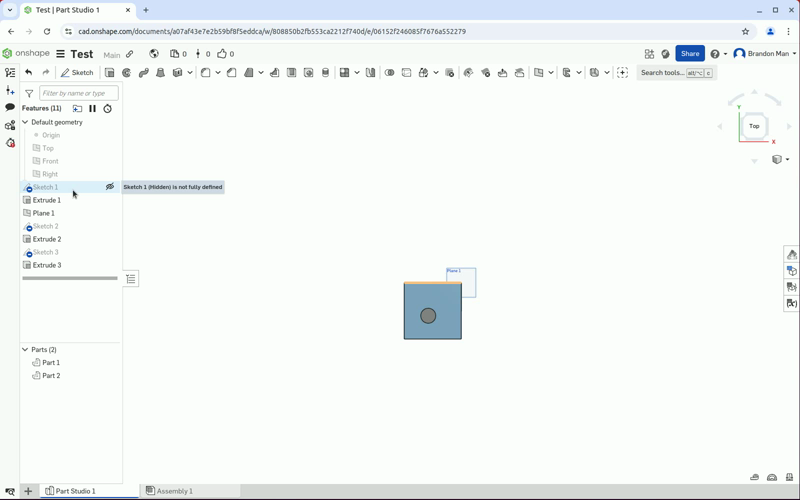
click(73, 189)
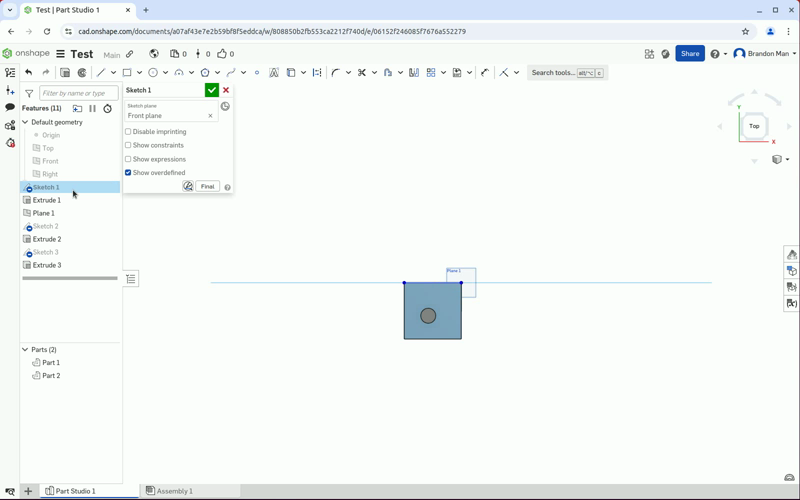
mouse_move(229, 92)
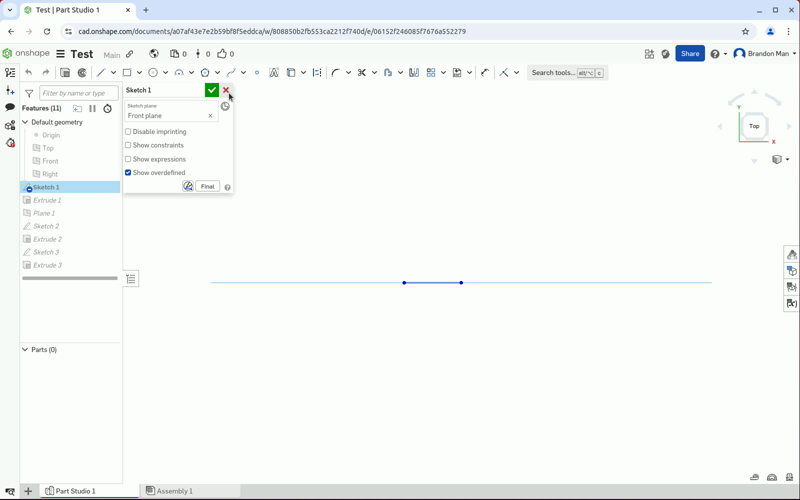
click(229, 92)
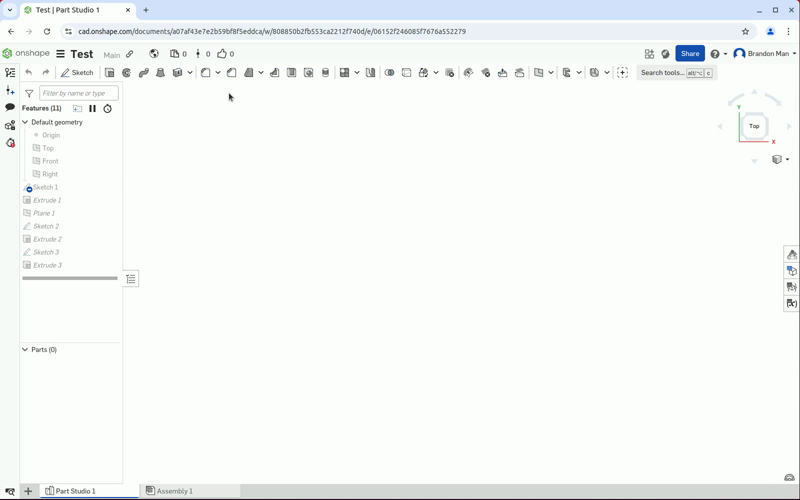
key(shift+s)
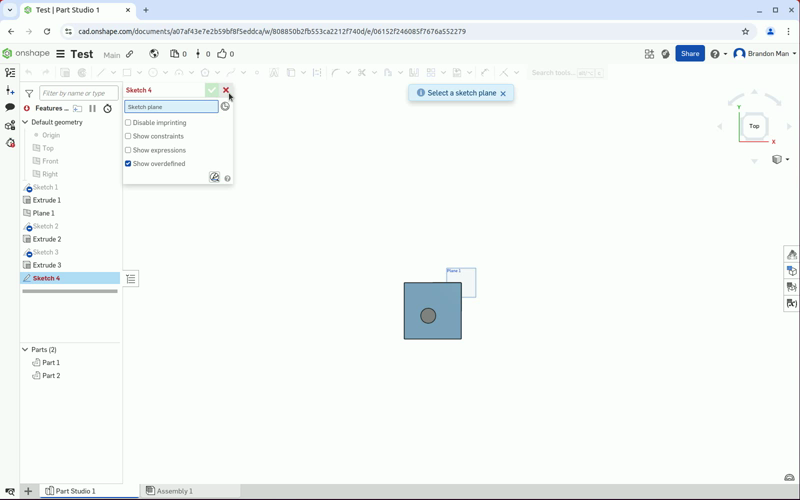
mouse_move(73, 215)
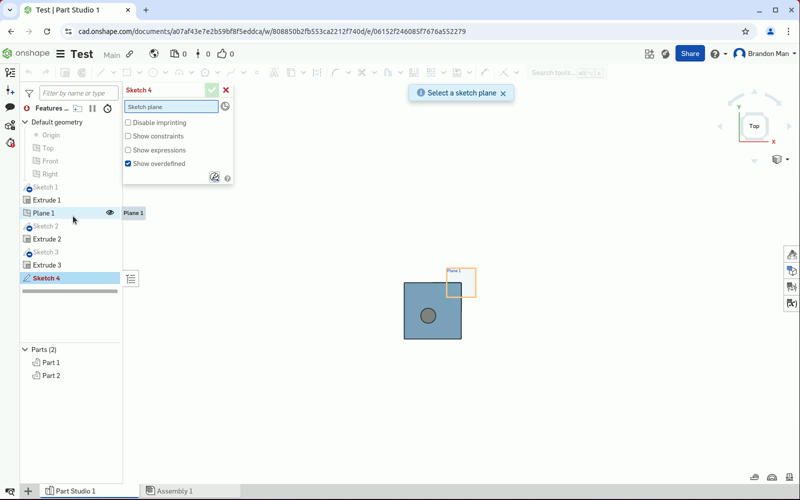
click(73, 215)
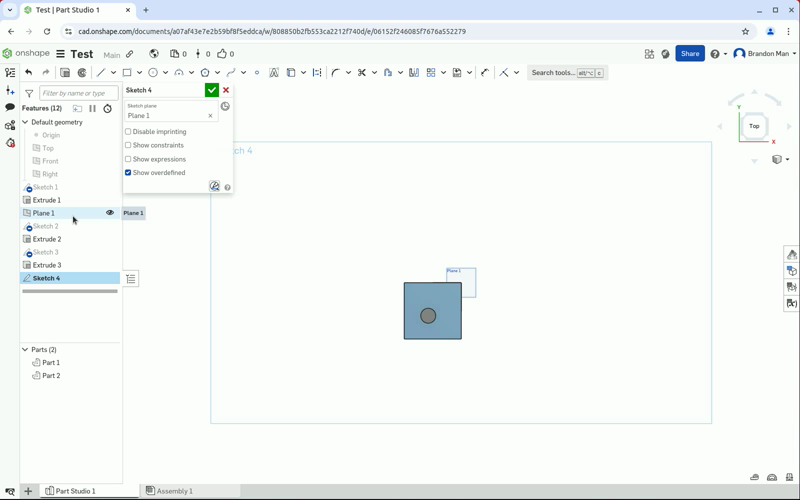
mouse_move(73, 352)
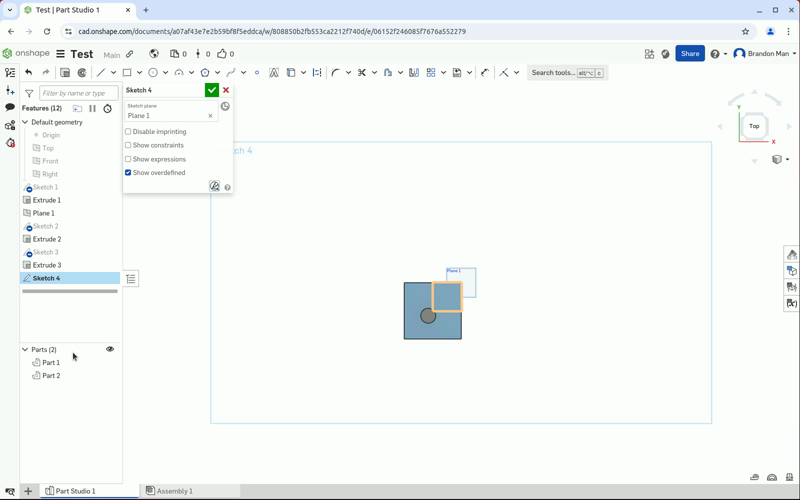
key(y)
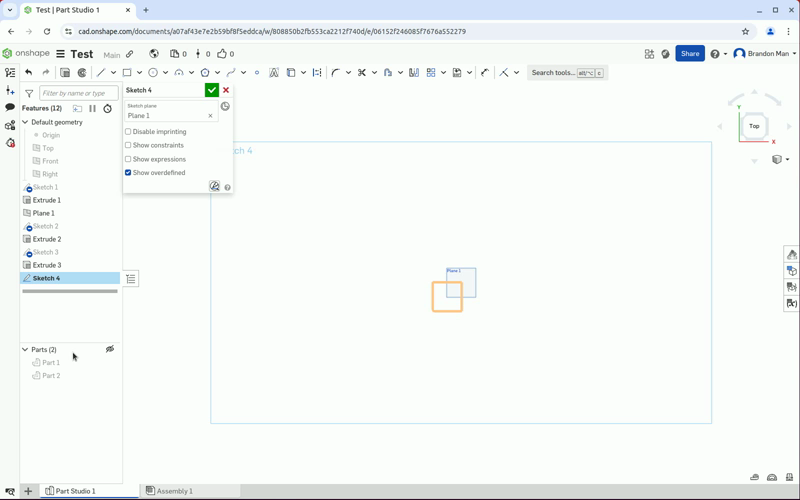
key(l)
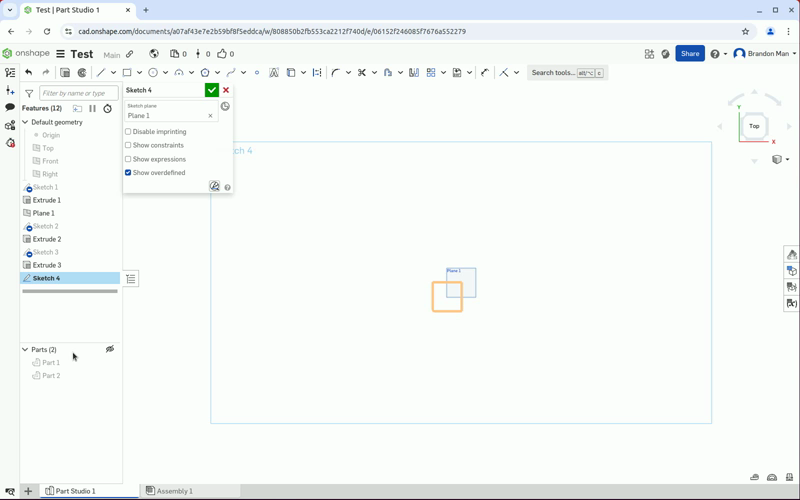
key_down(shift)
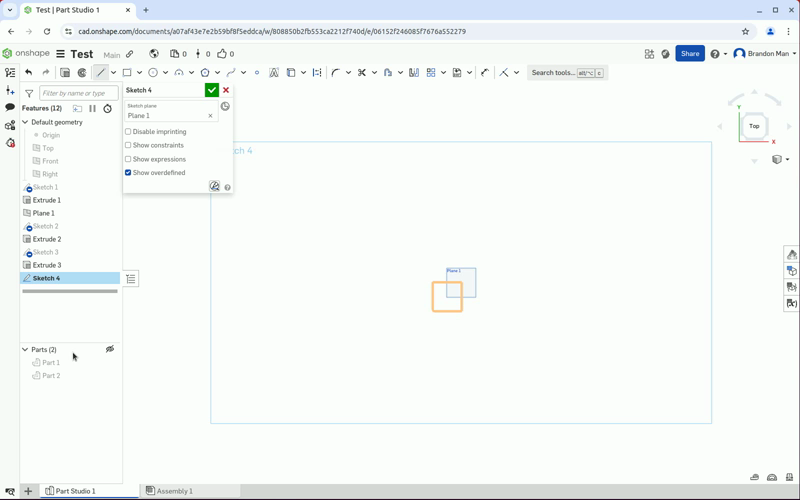
mouse_move(432, 311)
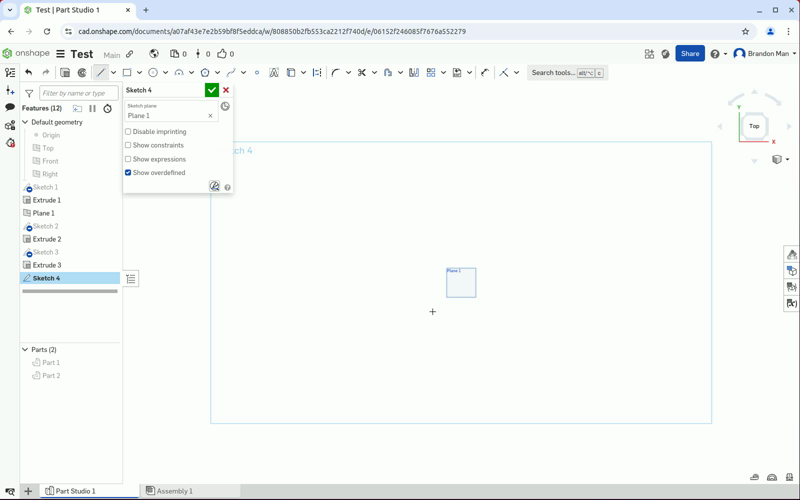
click(432, 311)
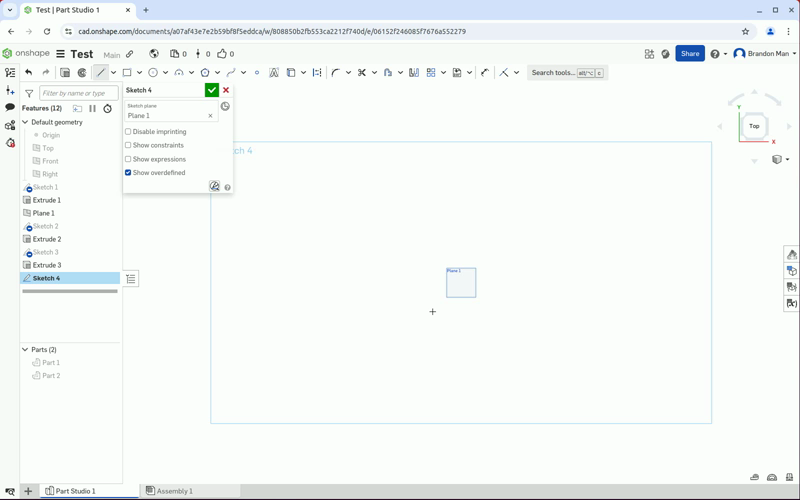
key_up(shift)
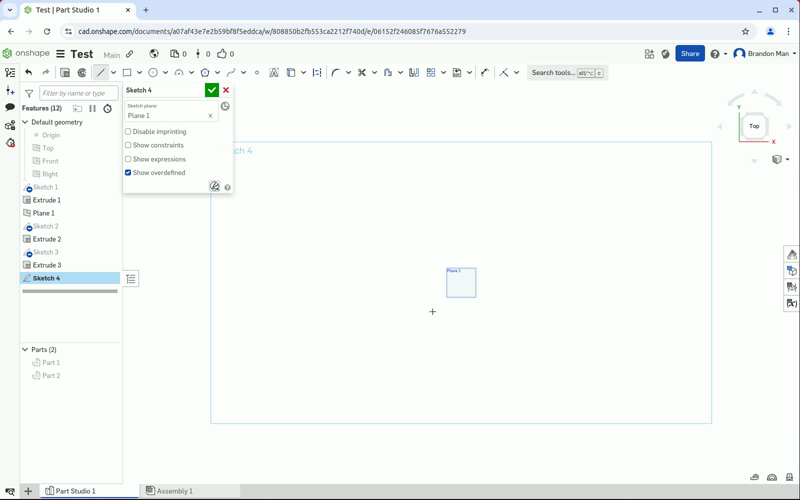
key_down(shift)
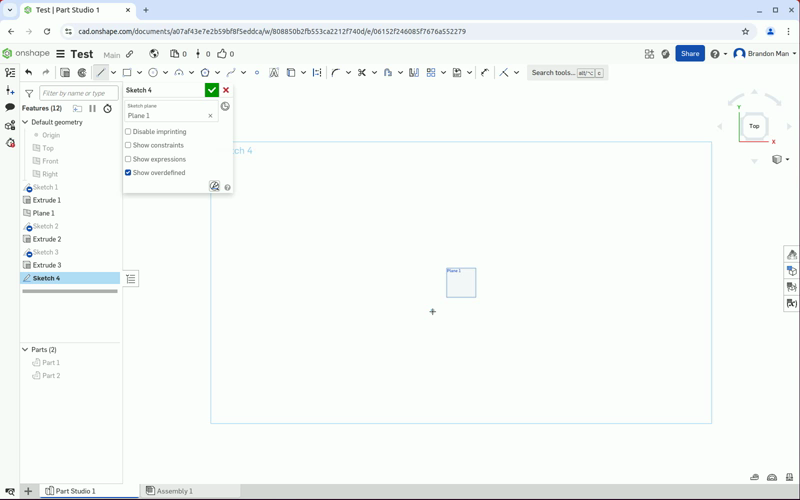
mouse_move(462, 311)
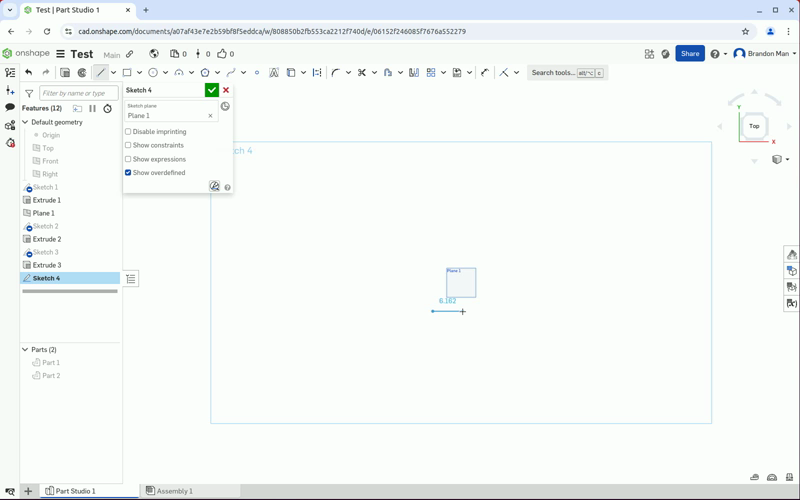
mouse_move(434, 311)
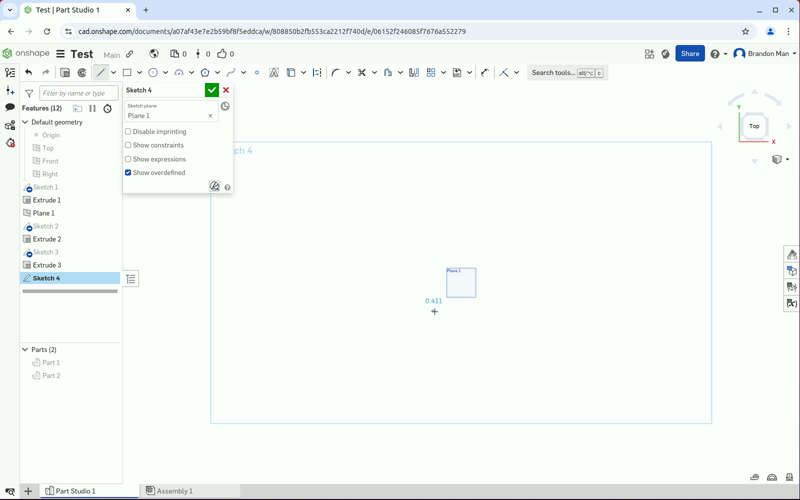
scroll(6)
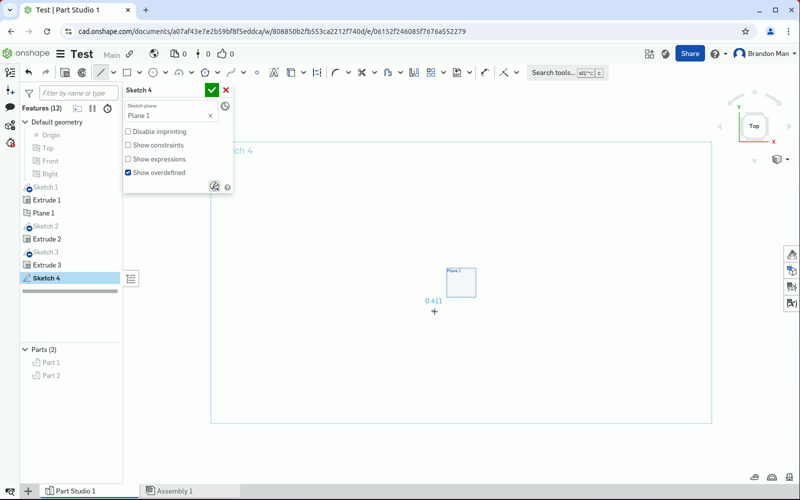
scroll(6)
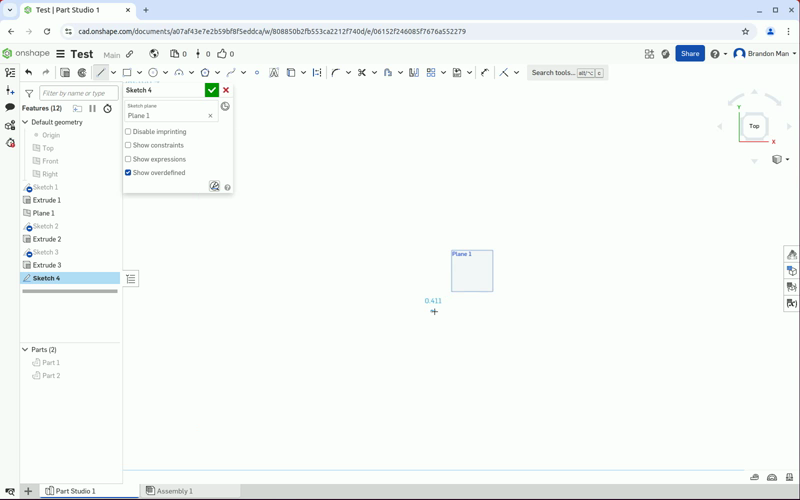
scroll(6)
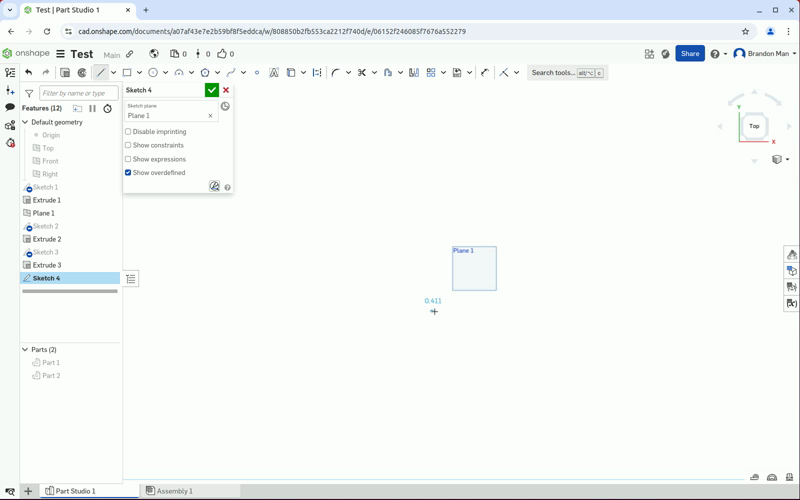
scroll(6)
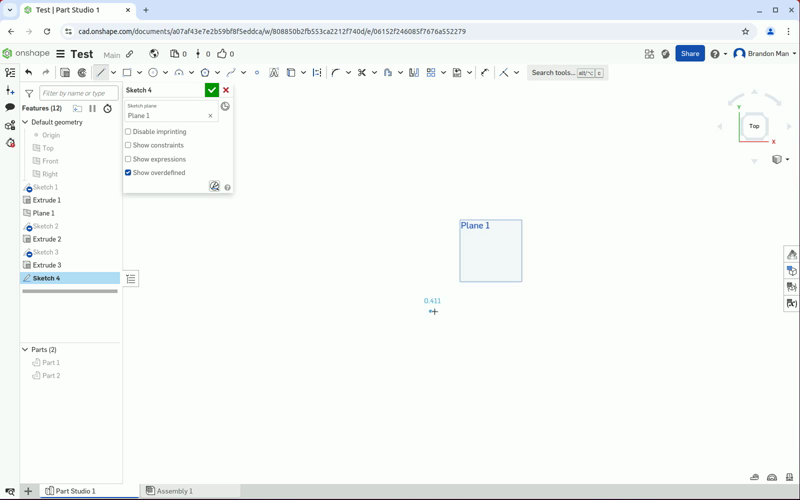
scroll(6)
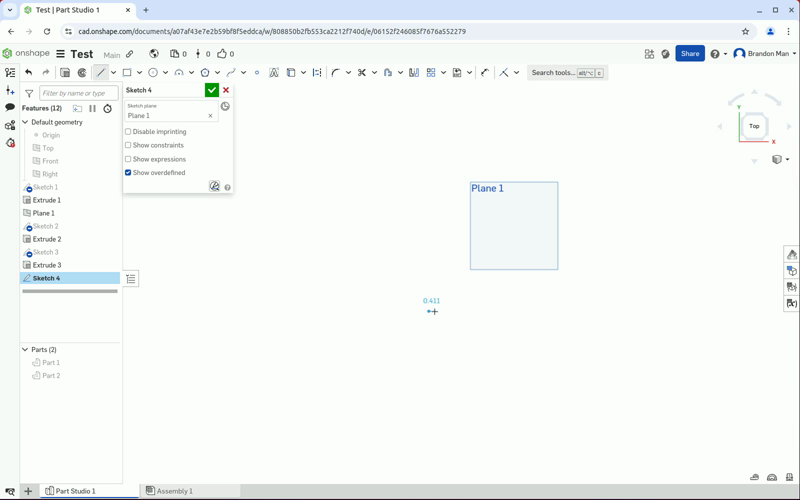
scroll(6)
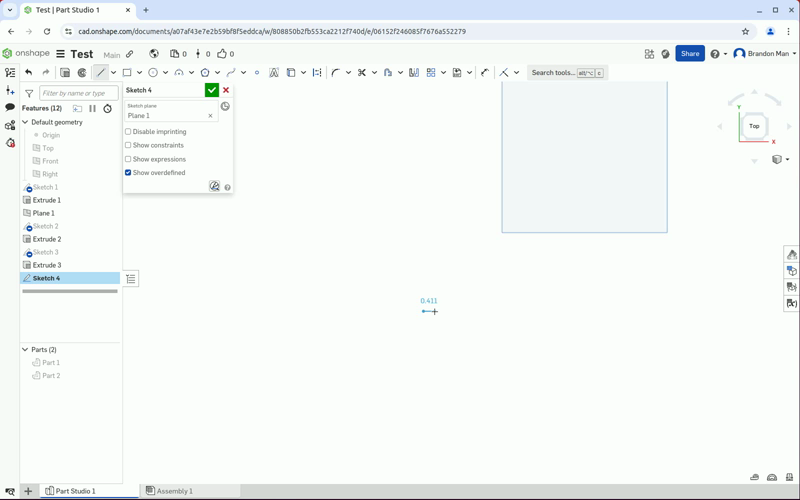
scroll(6)
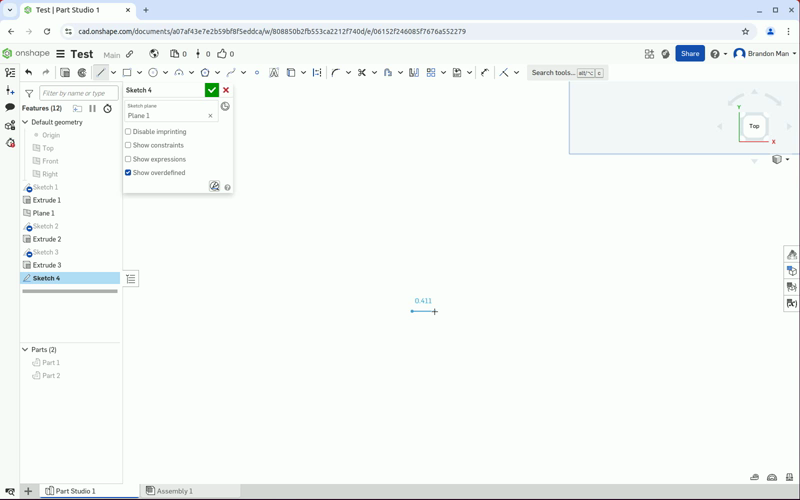
click(434, 311)
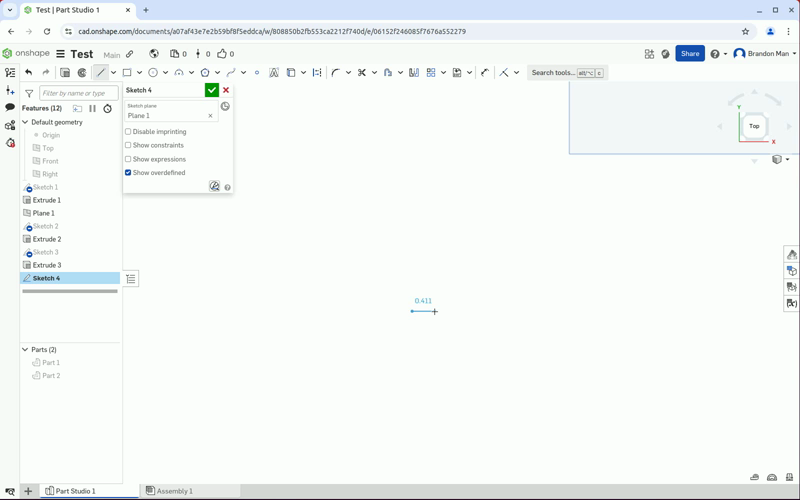
scroll(-6)
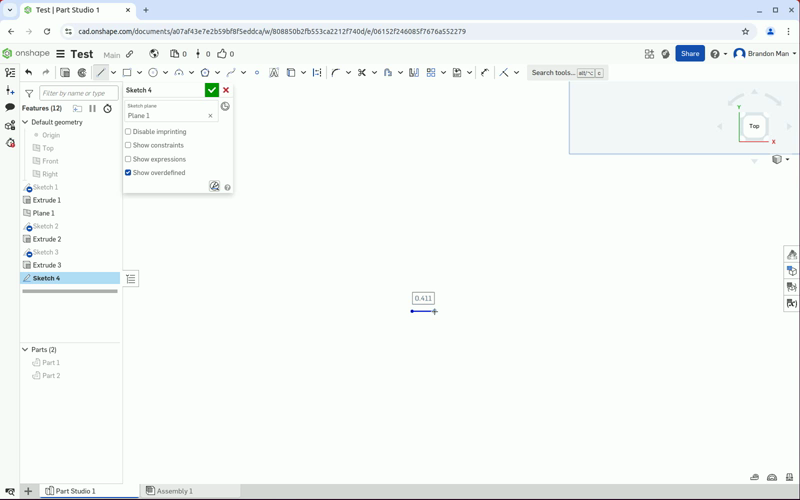
scroll(-6)
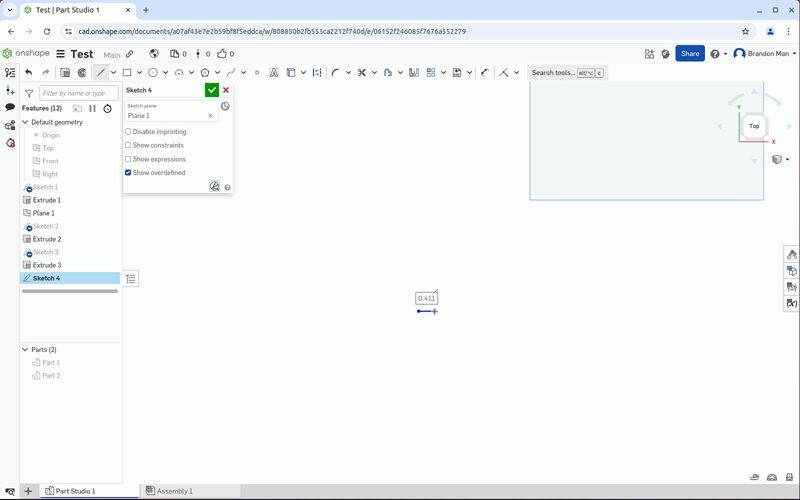
scroll(-6)
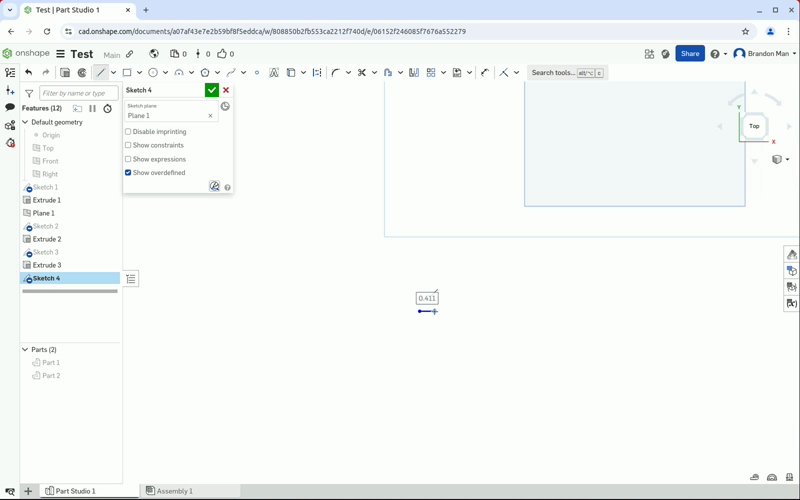
scroll(-6)
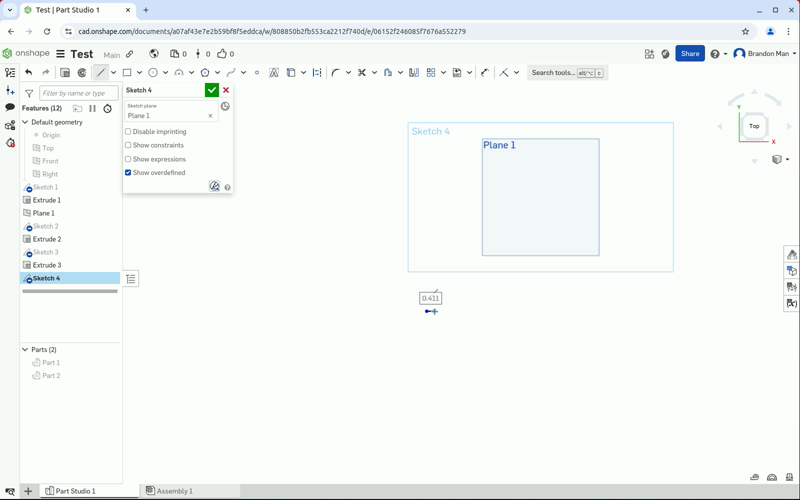
scroll(-6)
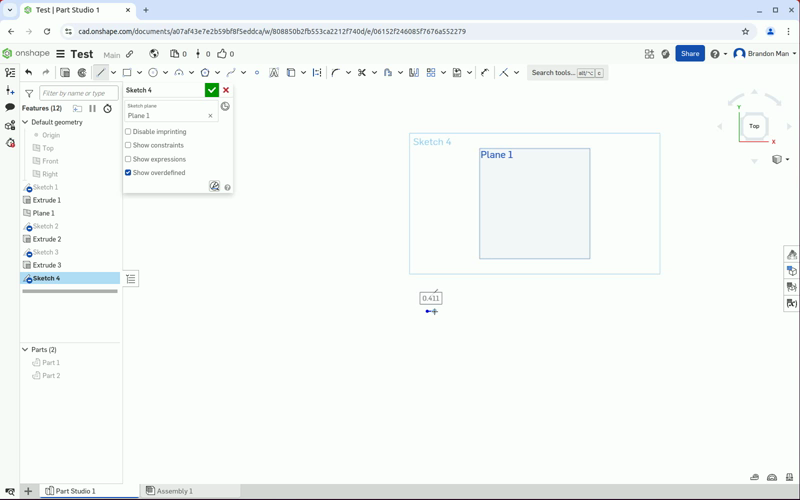
scroll(-6)
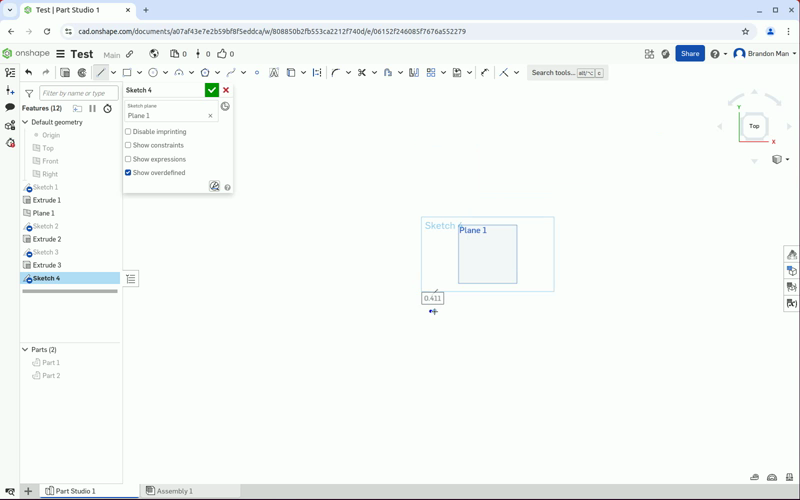
scroll(-6)
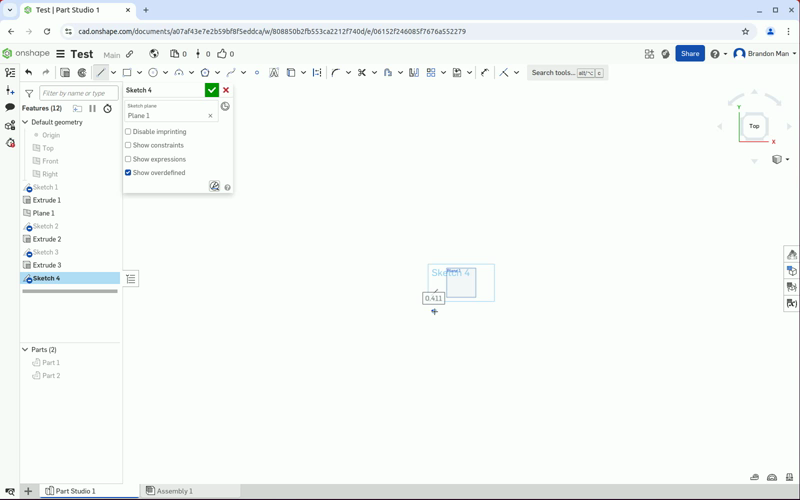
key_up(shift)
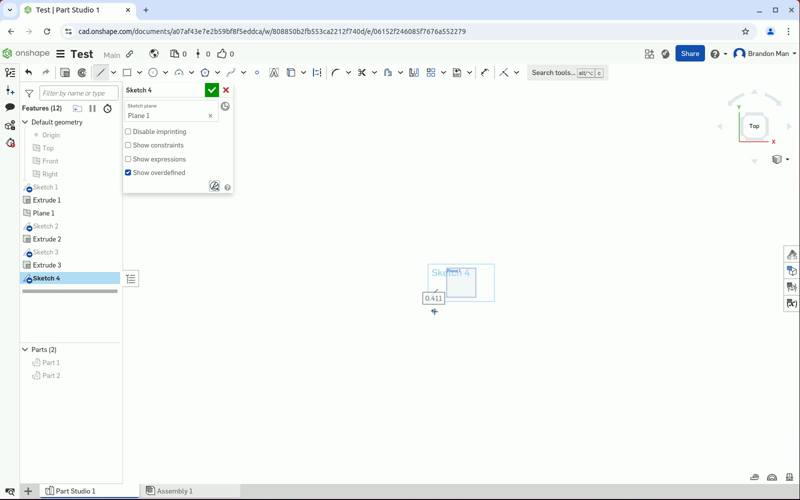
key(esc)
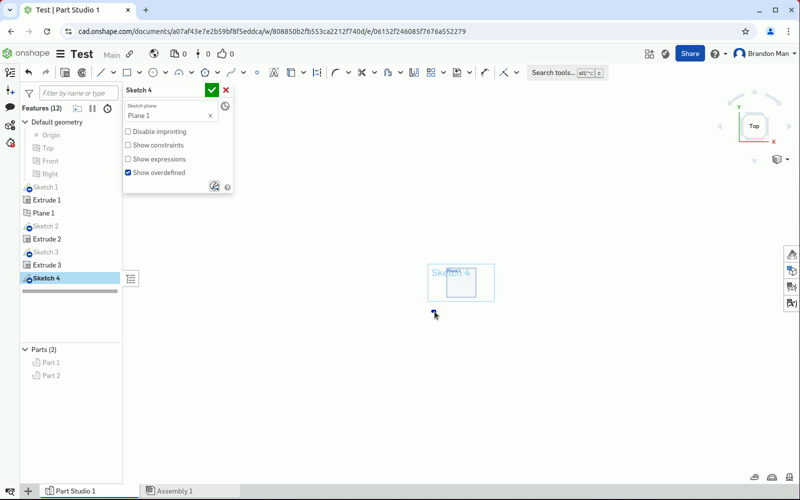
key(a)
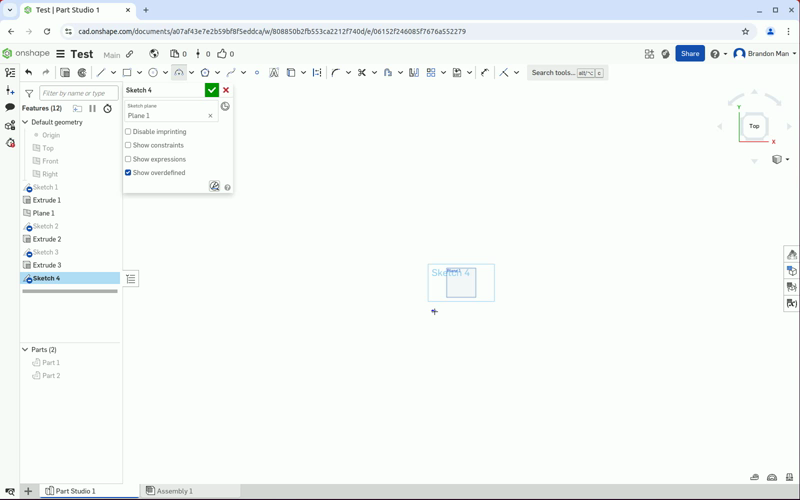
mouse_move(434, 311)
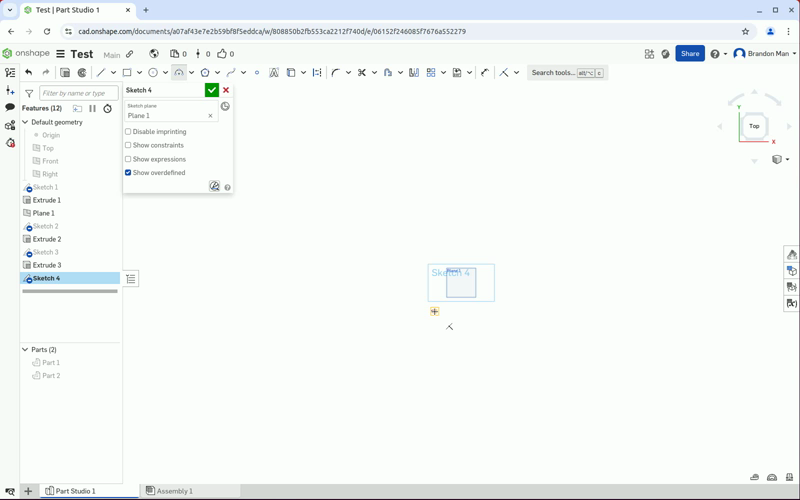
scroll(6)
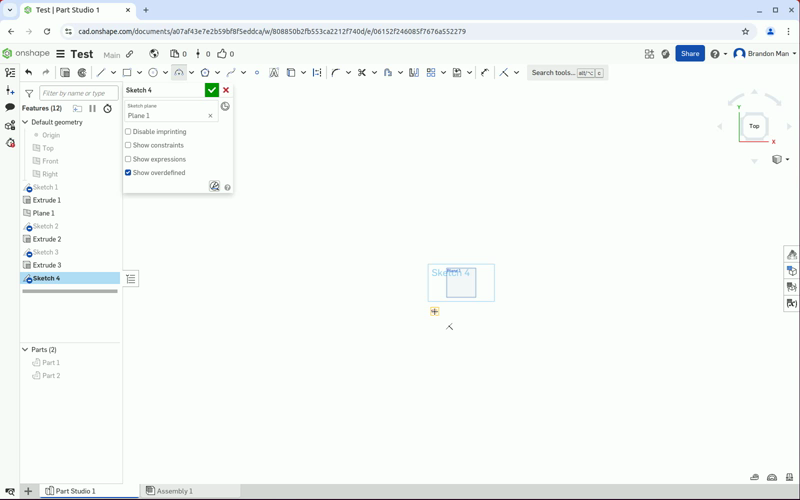
scroll(6)
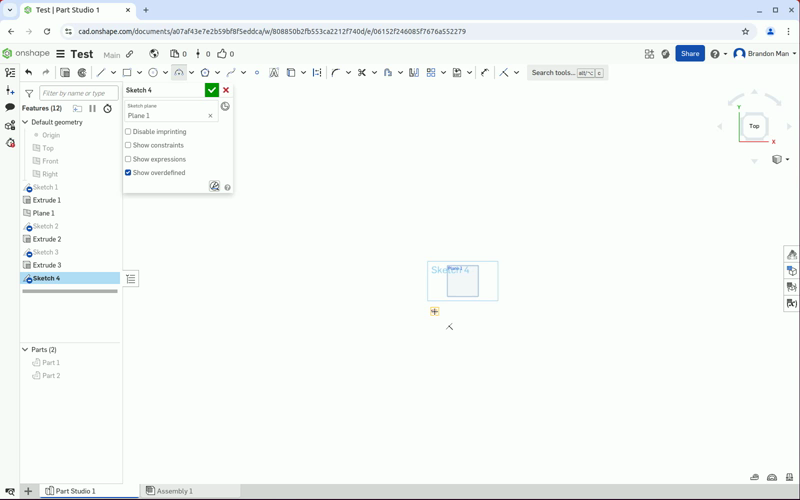
scroll(6)
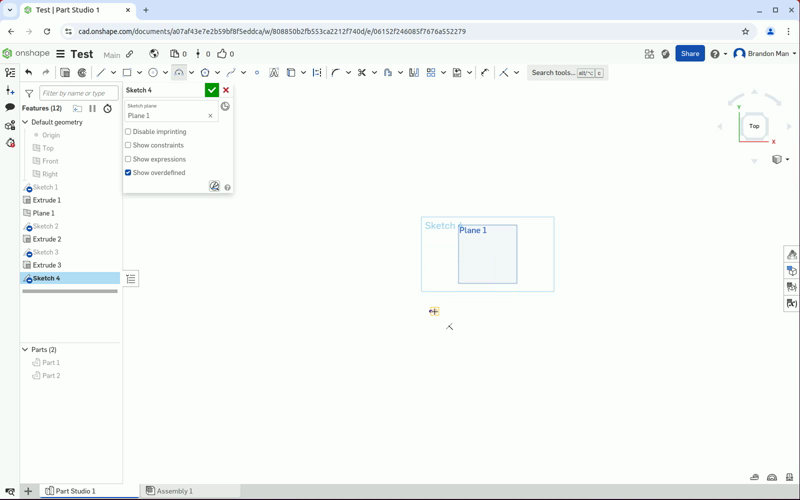
scroll(6)
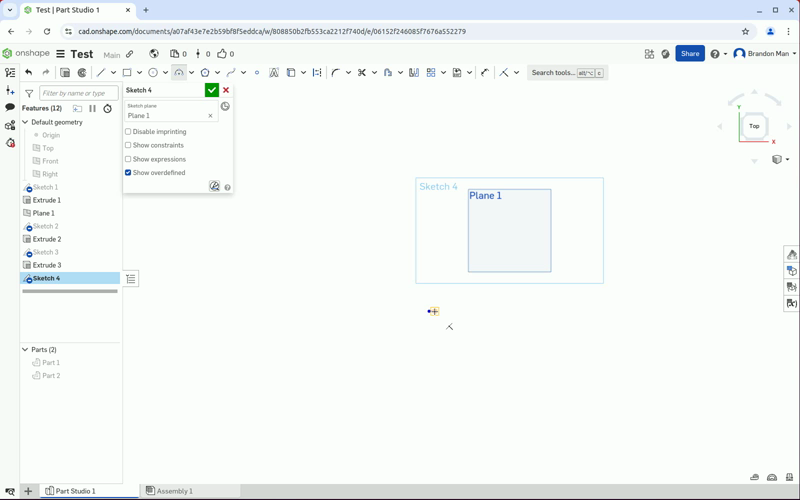
scroll(6)
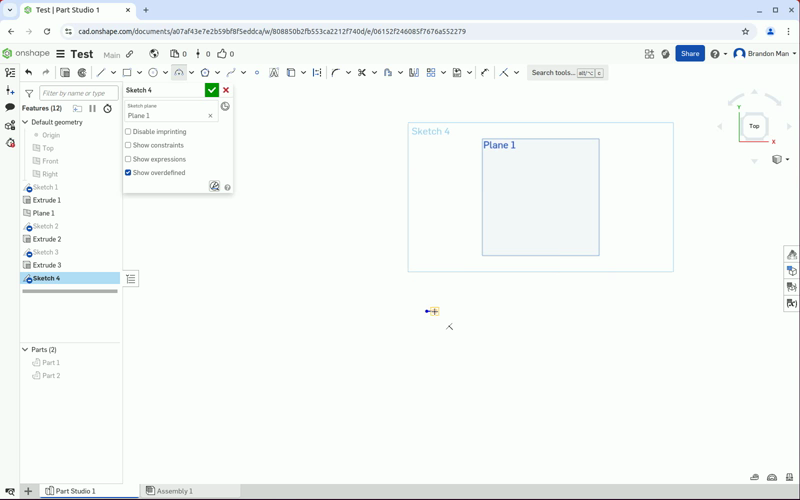
scroll(6)
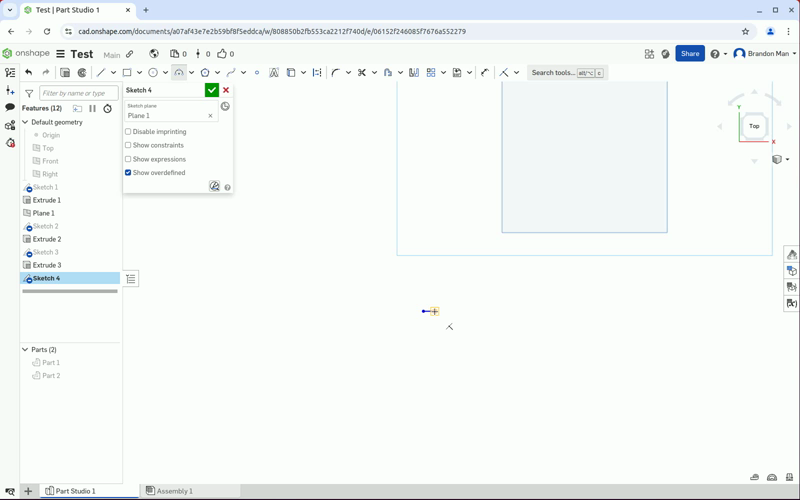
scroll(6)
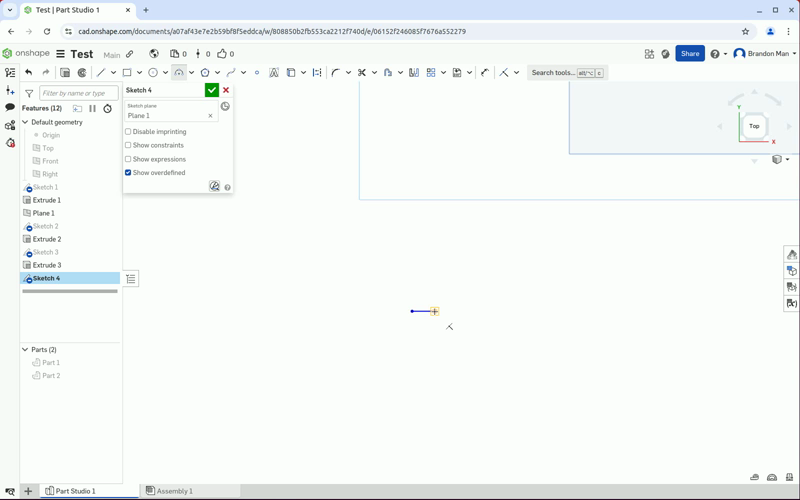
click(434, 311)
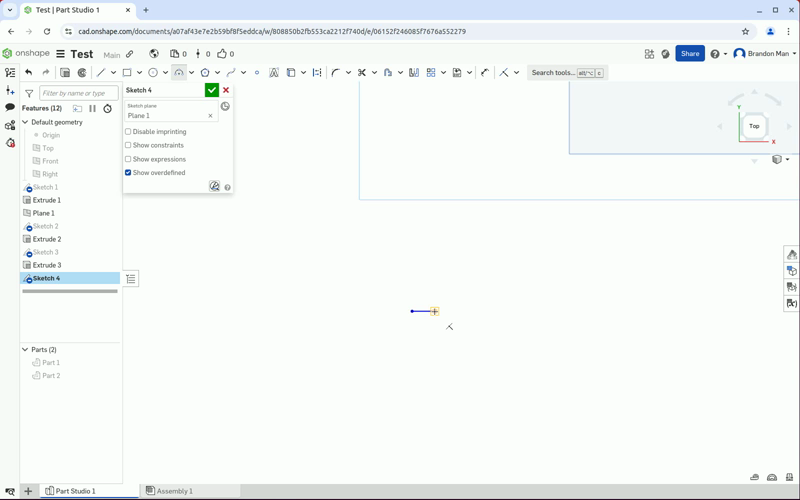
scroll(-6)
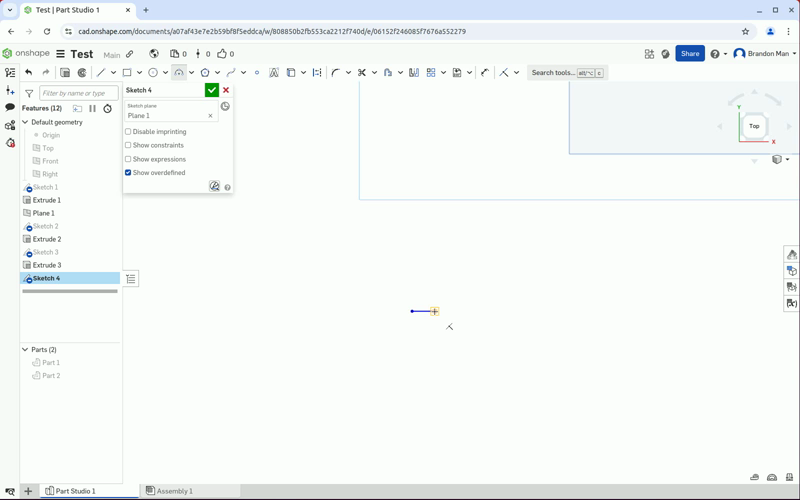
scroll(-6)
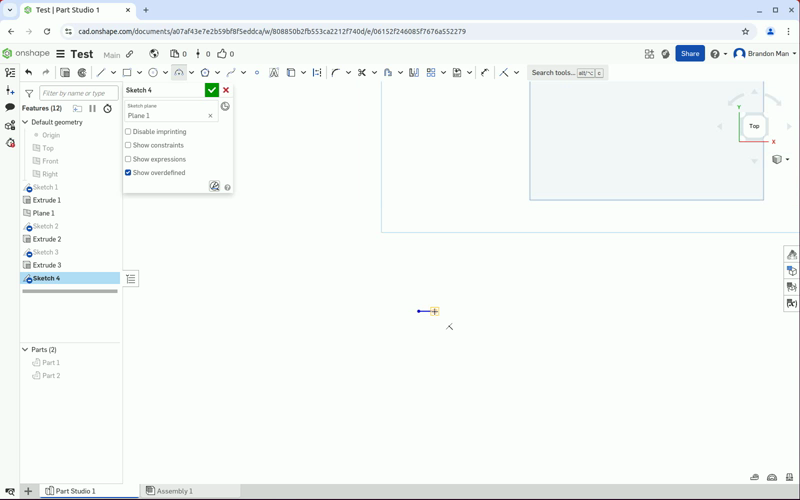
scroll(-6)
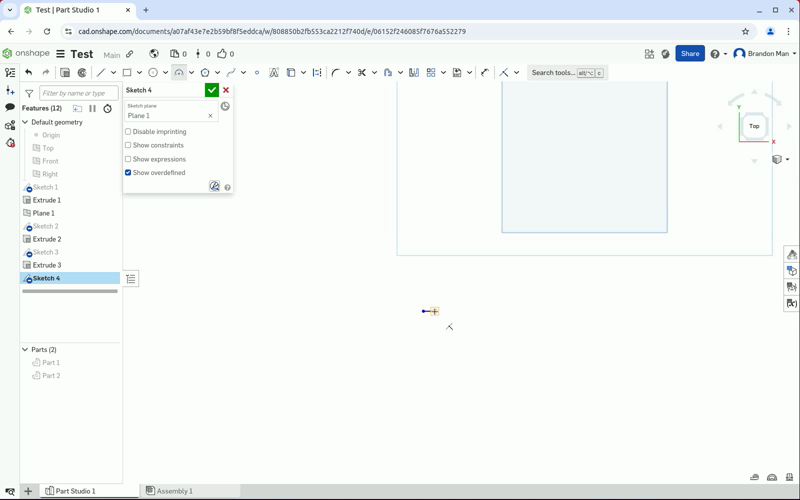
scroll(-6)
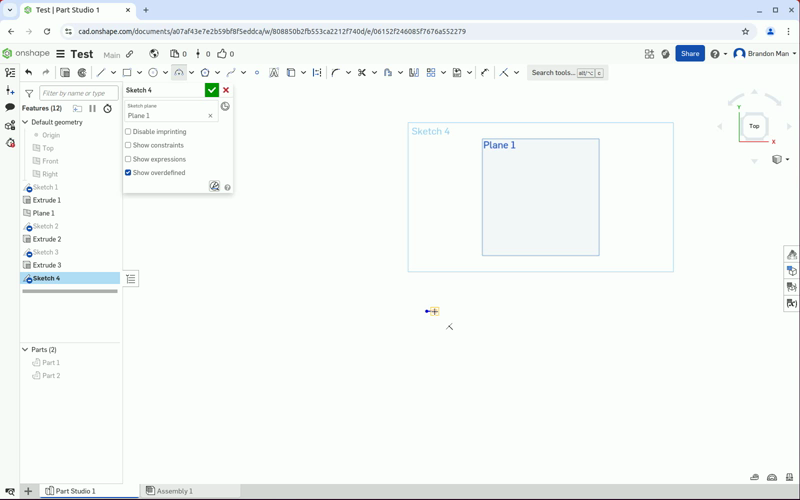
scroll(-6)
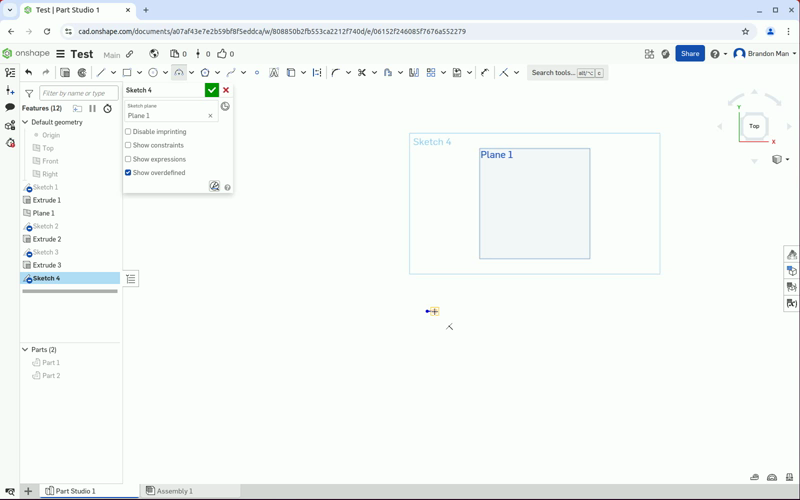
scroll(-6)
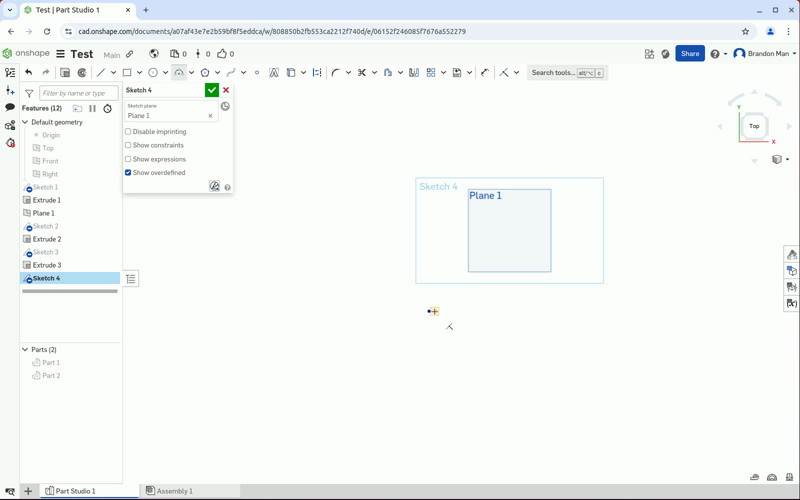
scroll(-6)
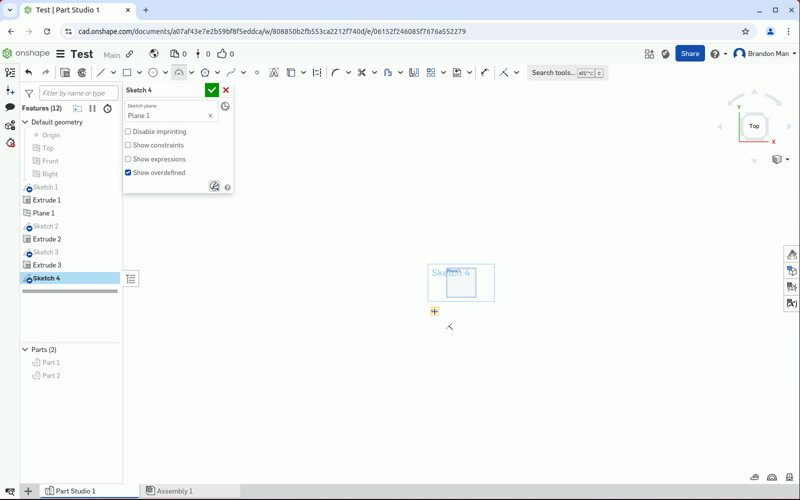
key_down(shift)
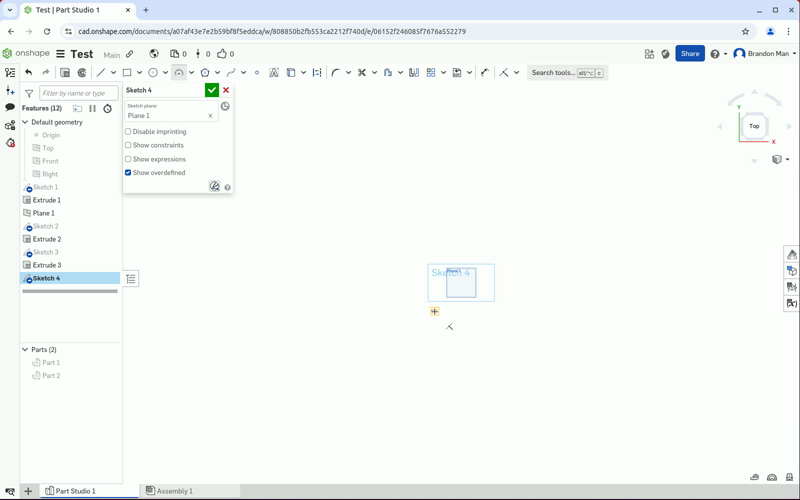
mouse_move(432, 308)
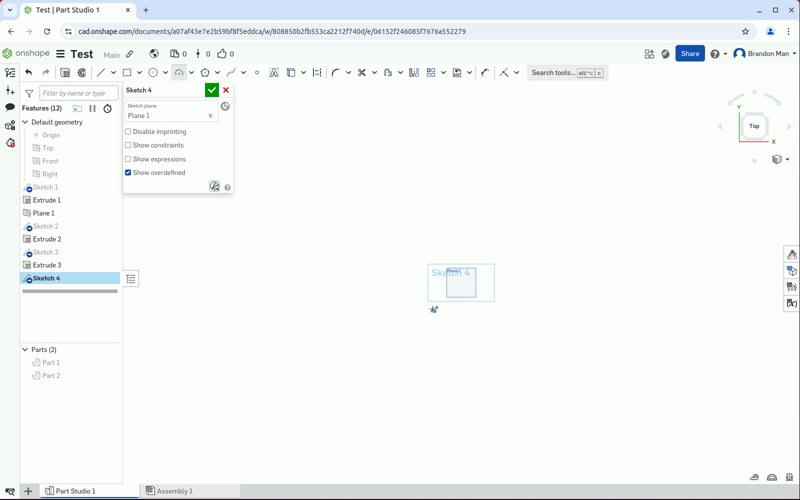
scroll(6)
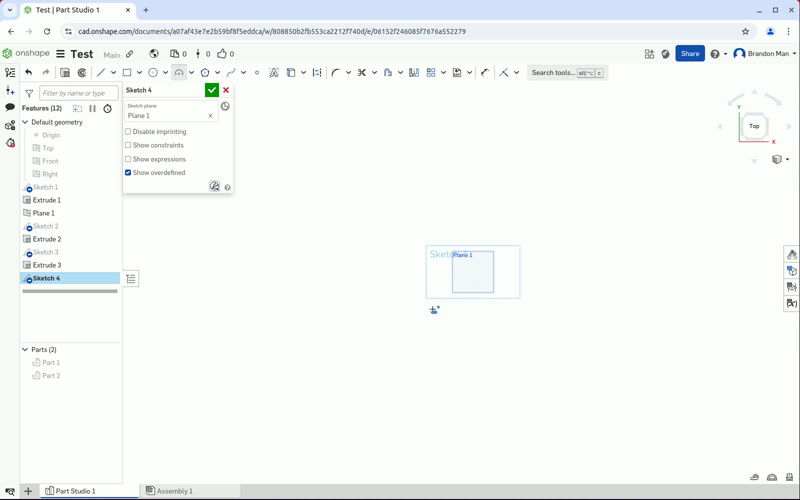
scroll(6)
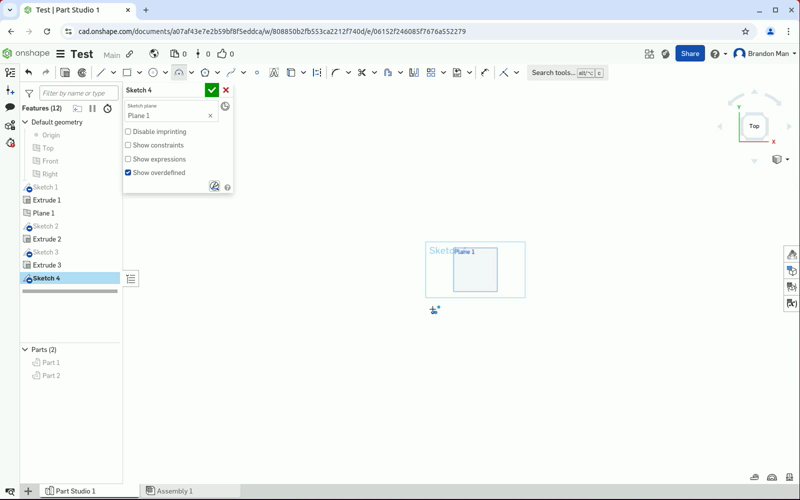
scroll(6)
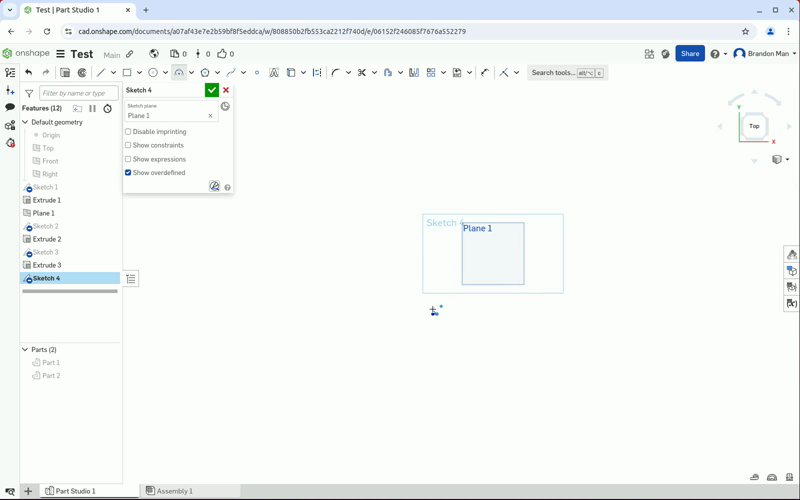
scroll(6)
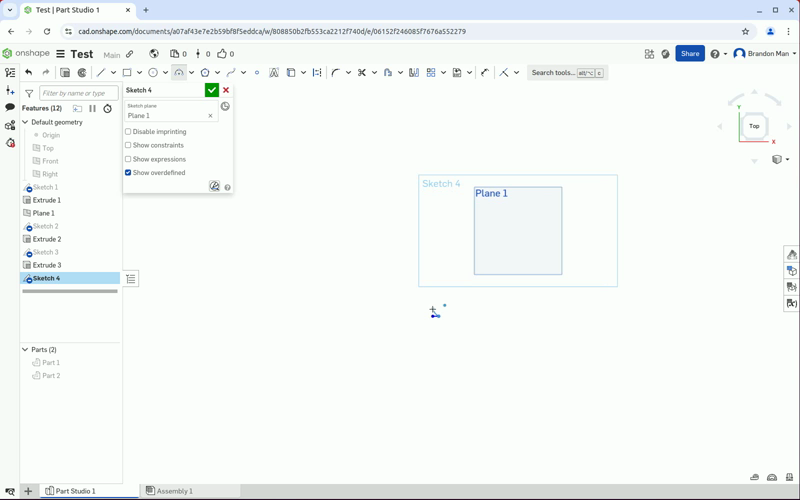
scroll(6)
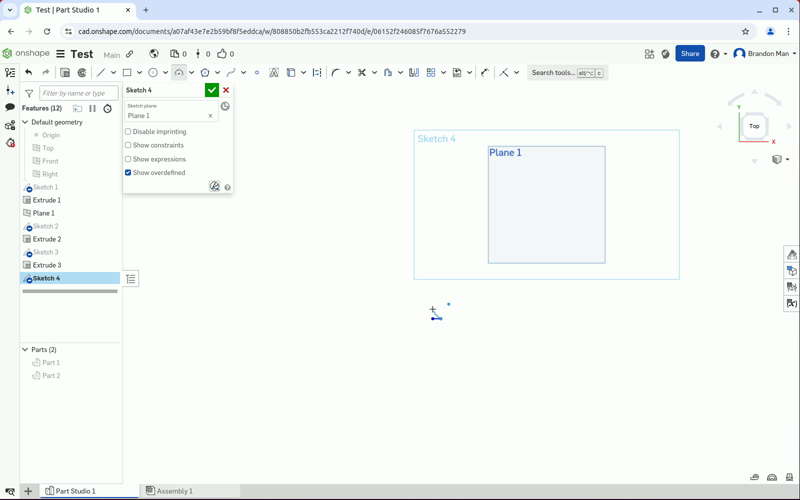
scroll(6)
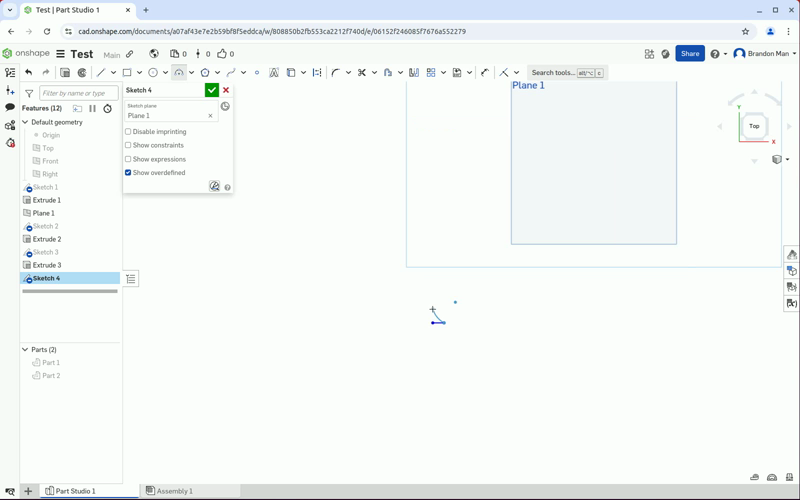
scroll(6)
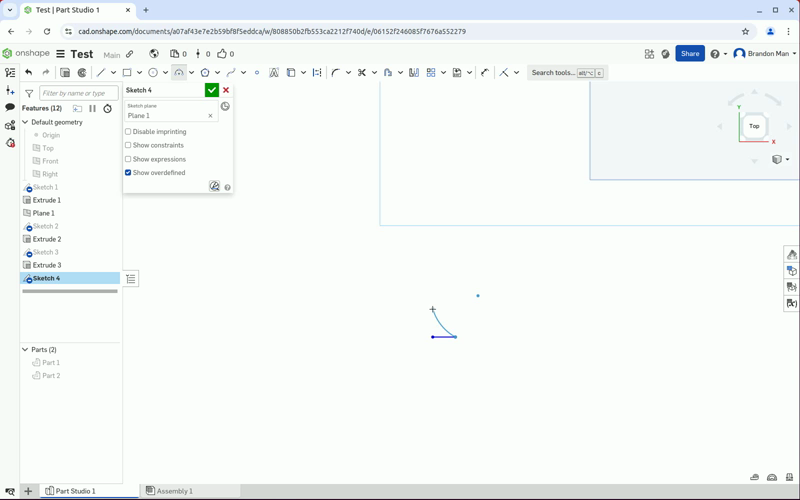
click(432, 308)
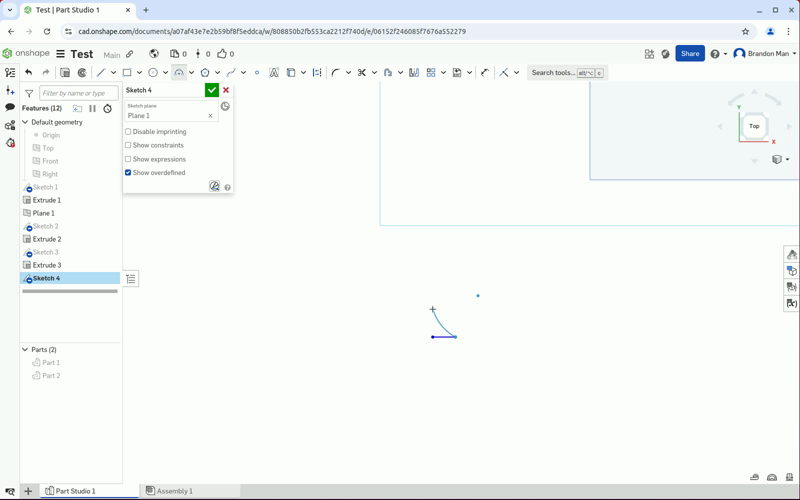
scroll(-6)
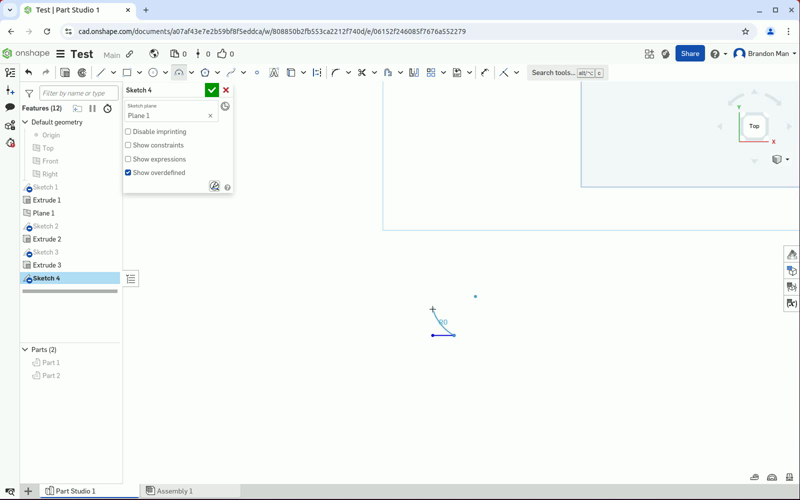
scroll(-6)
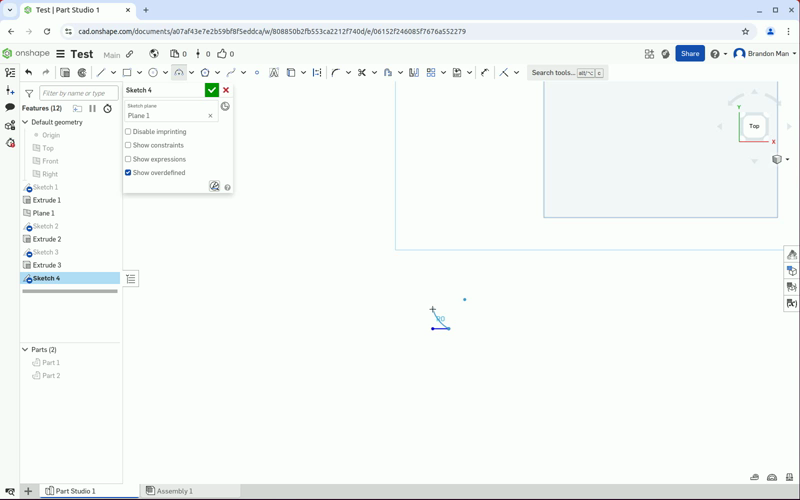
scroll(-6)
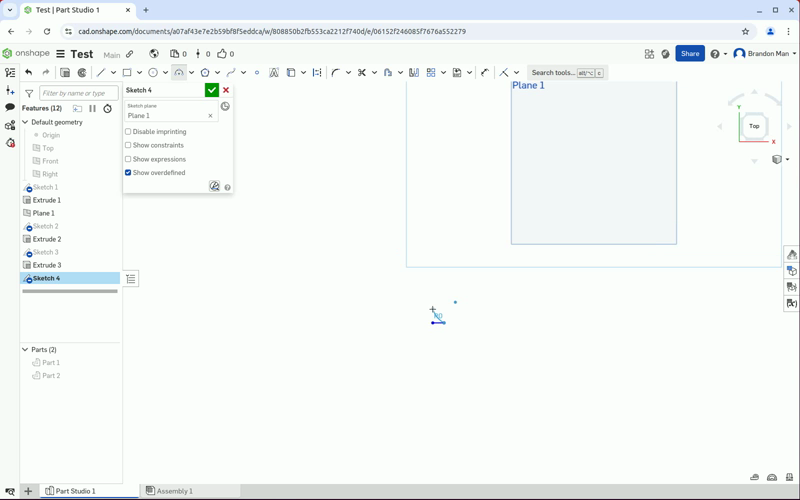
scroll(-6)
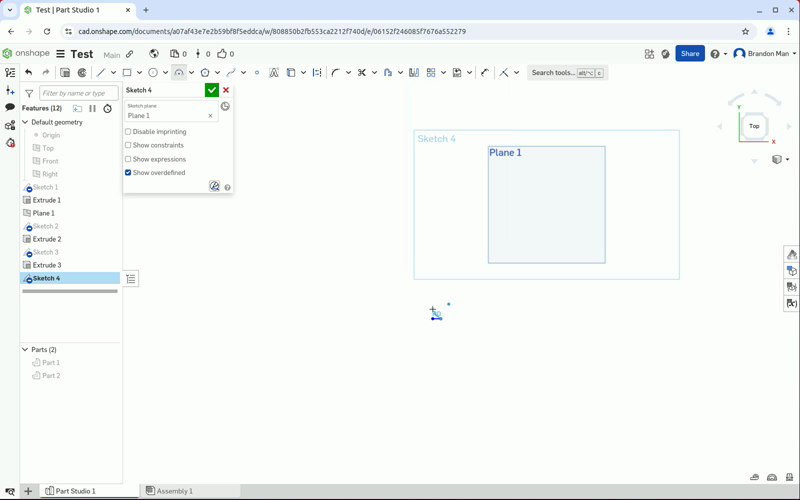
scroll(-6)
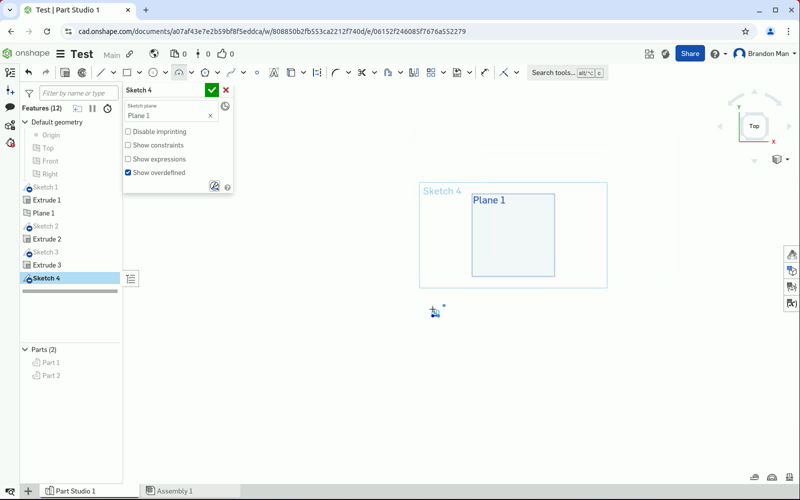
scroll(-6)
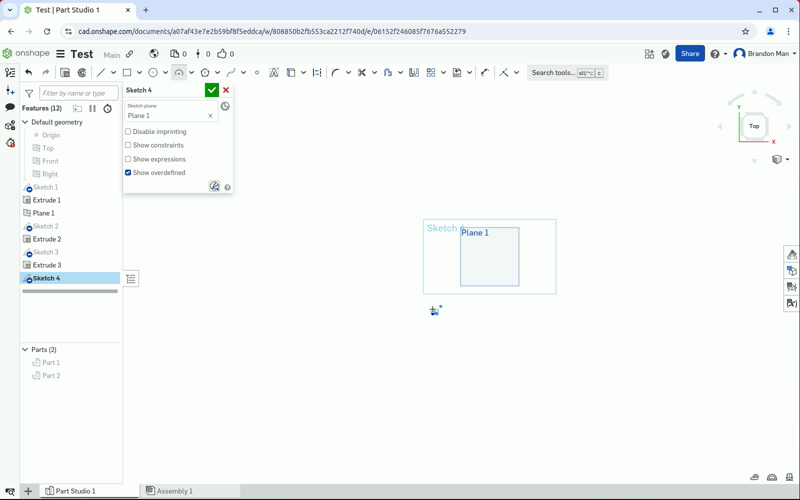
scroll(-6)
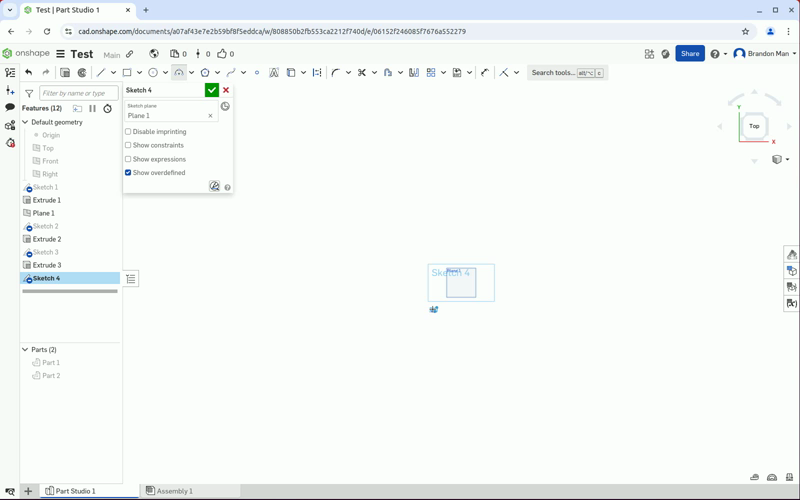
mouse_move(433, 309)
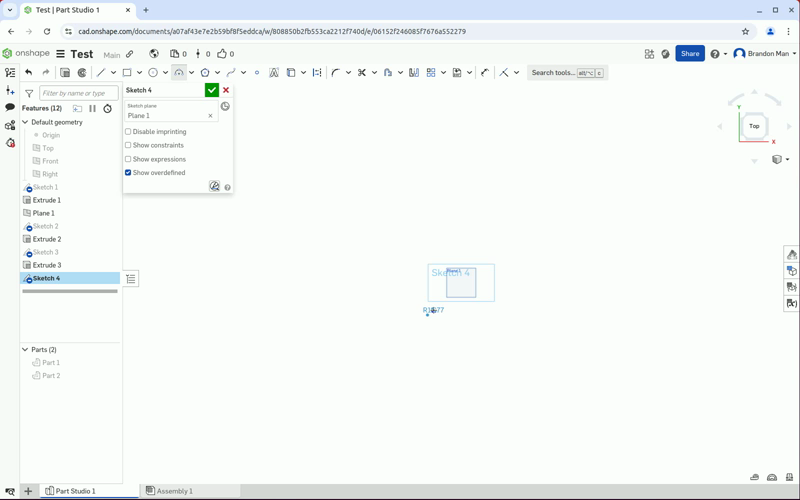
scroll(6)
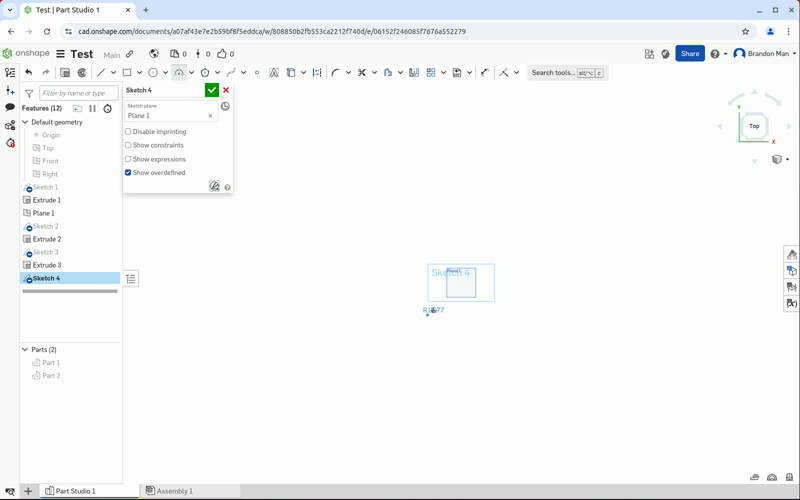
scroll(6)
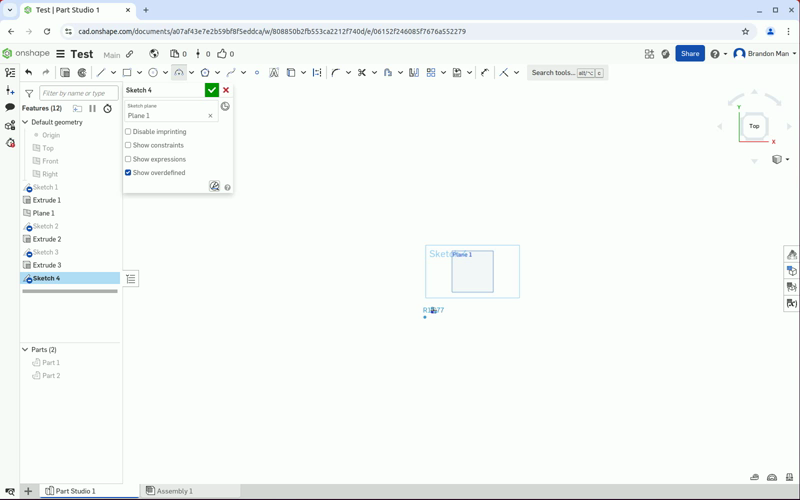
scroll(6)
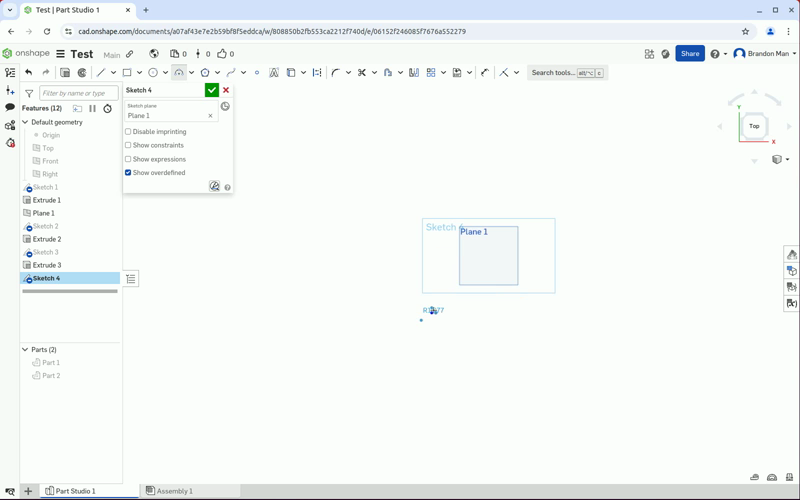
scroll(6)
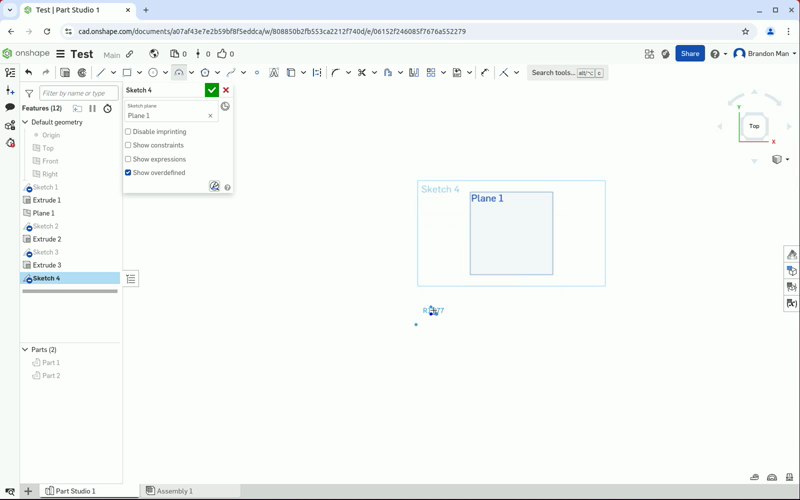
scroll(6)
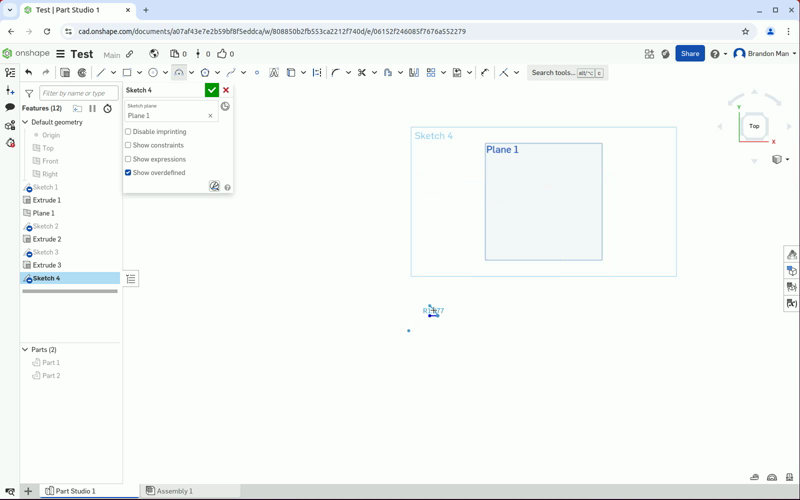
scroll(6)
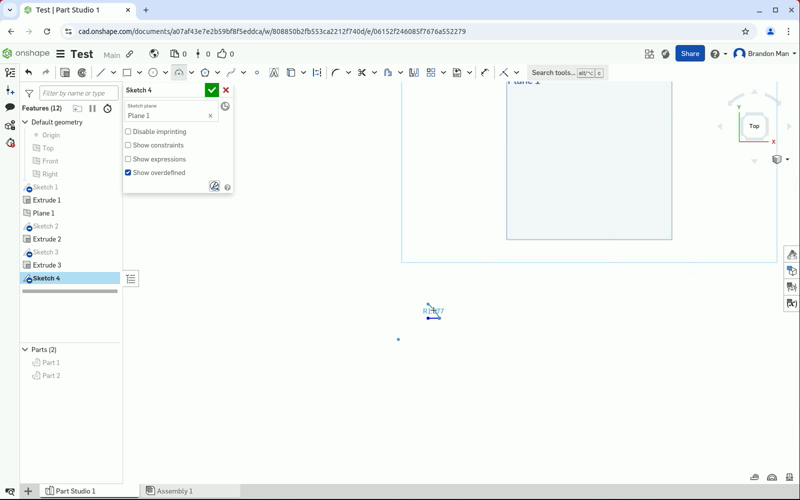
scroll(6)
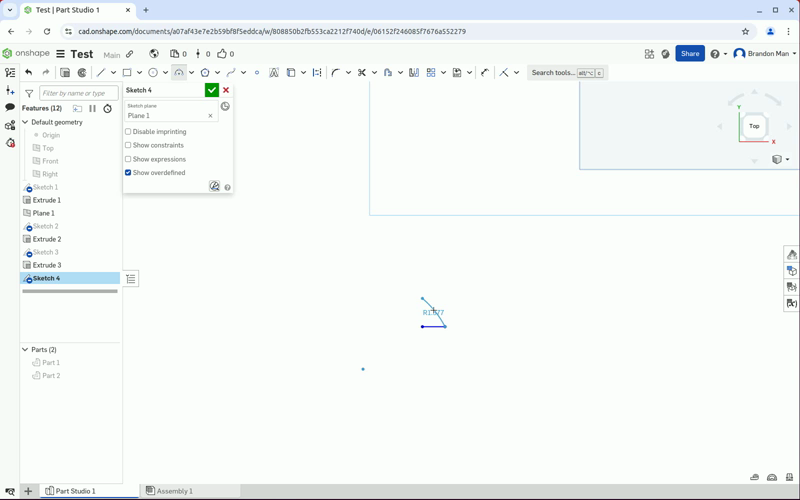
click(433, 309)
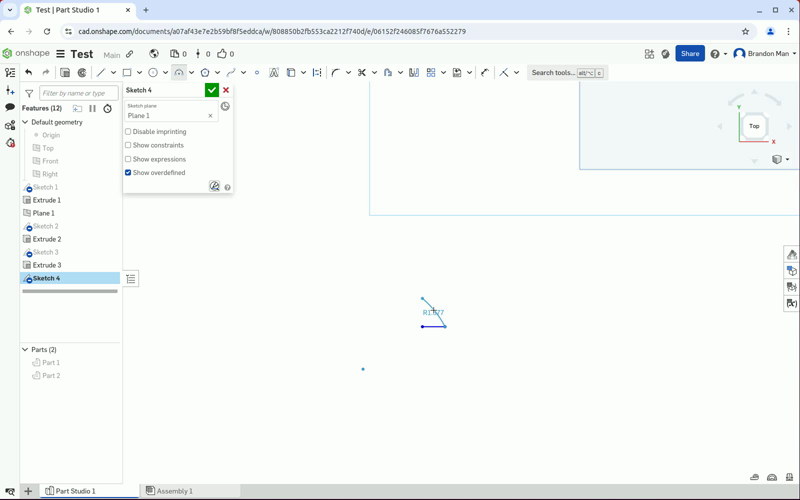
scroll(-6)
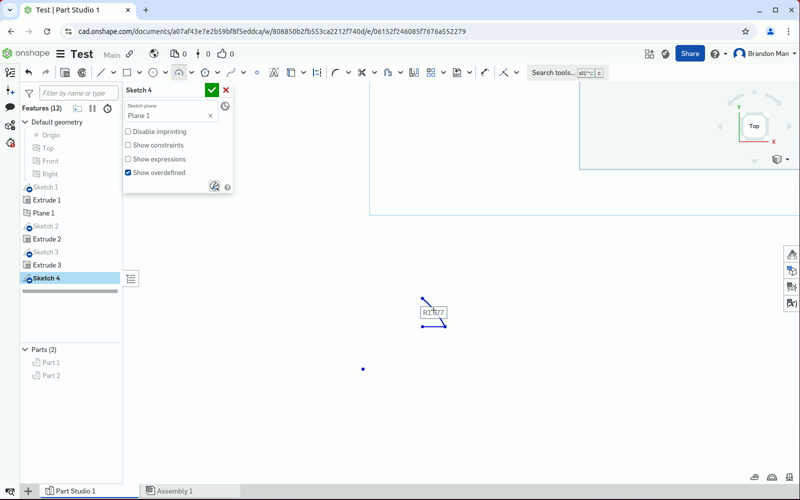
scroll(-6)
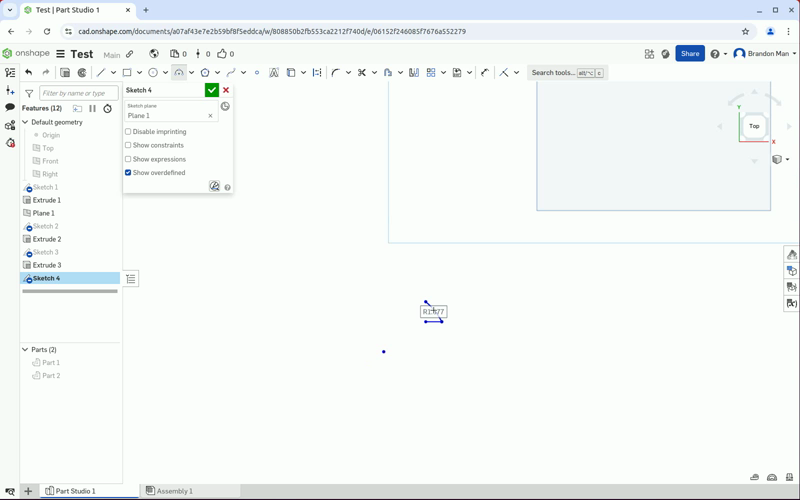
scroll(-6)
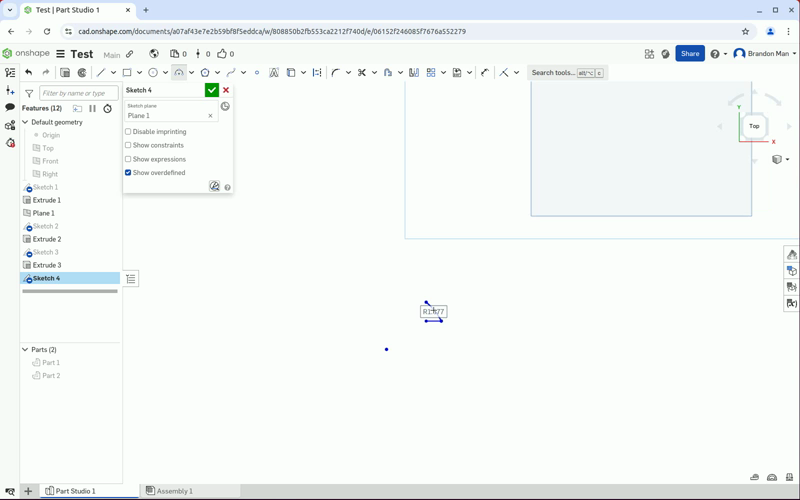
scroll(-6)
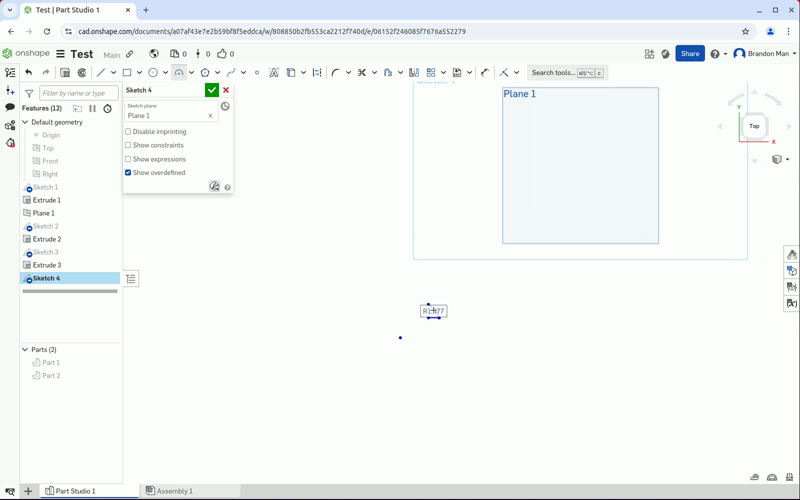
scroll(-6)
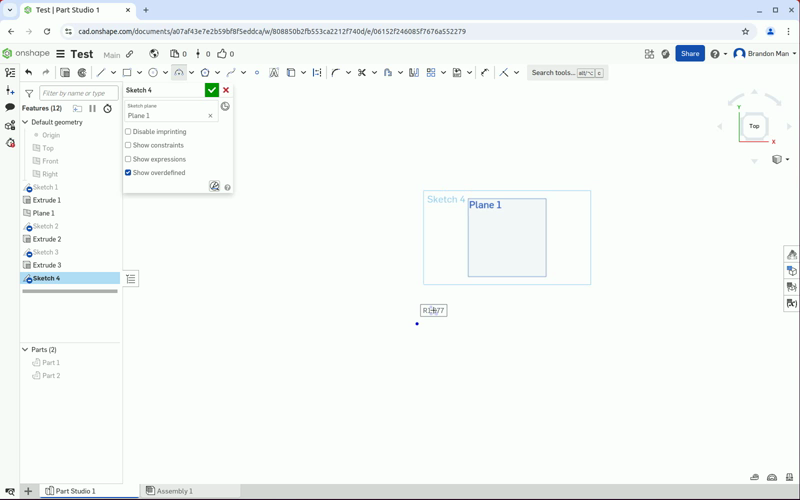
scroll(-6)
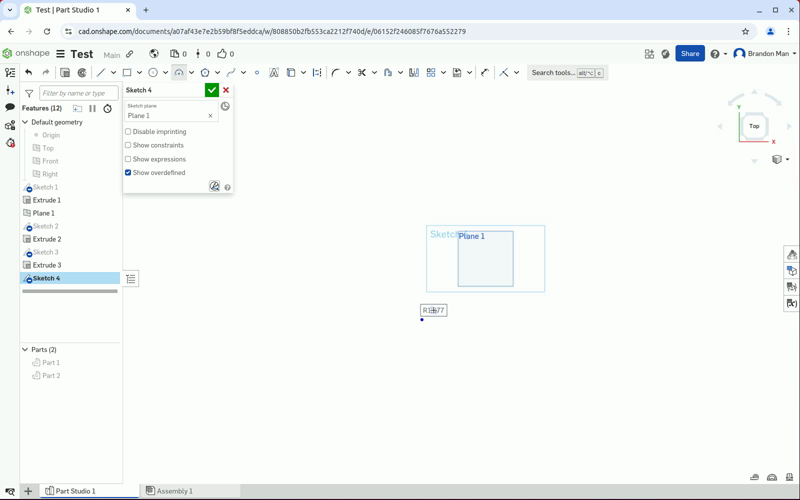
scroll(-6)
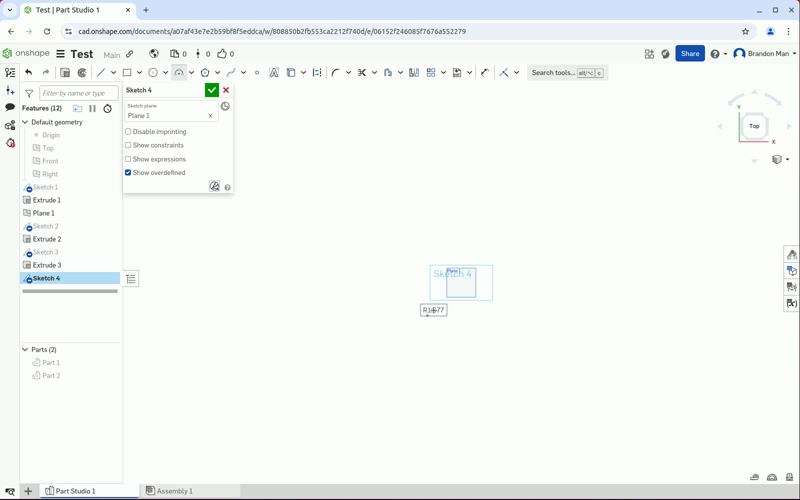
key_up(shift)
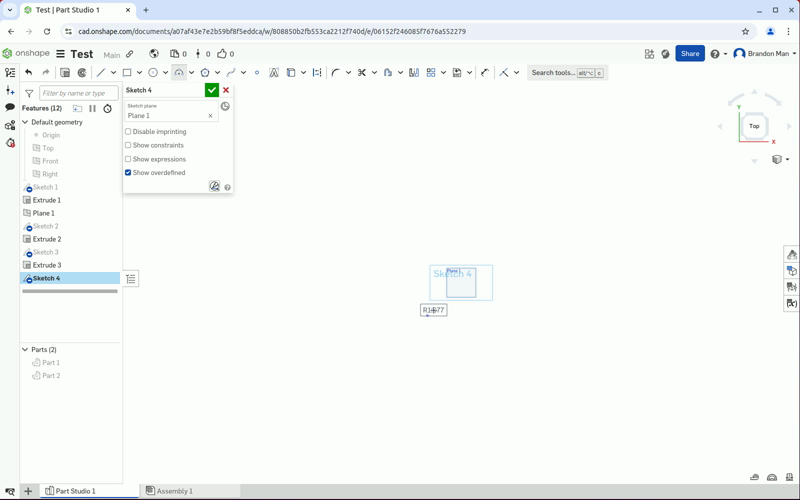
key(esc)
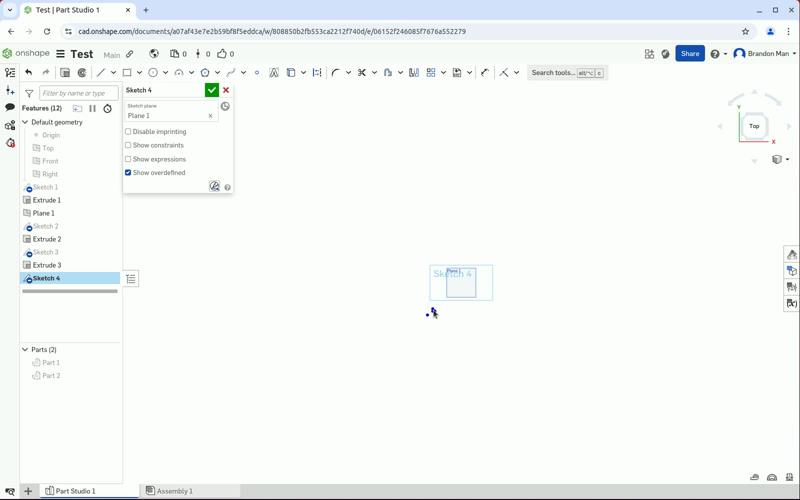
key(l)
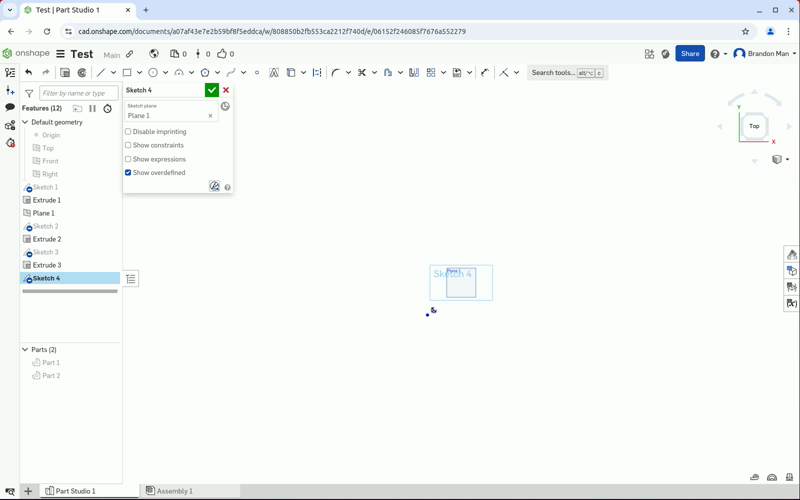
mouse_move(432, 308)
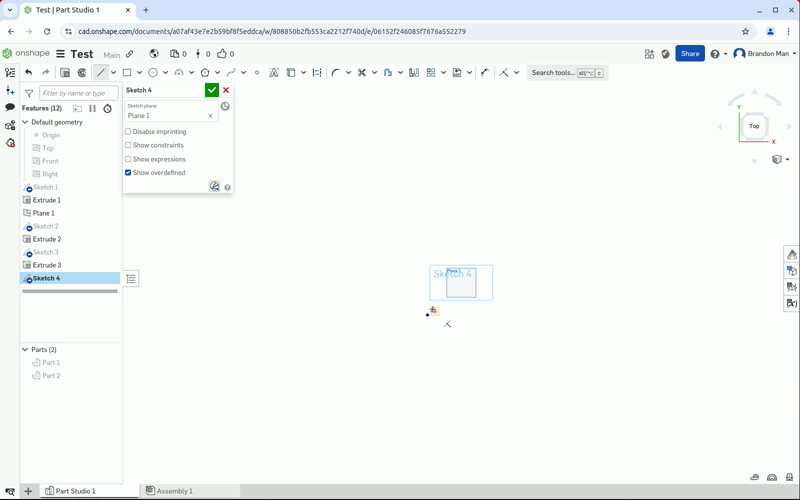
scroll(6)
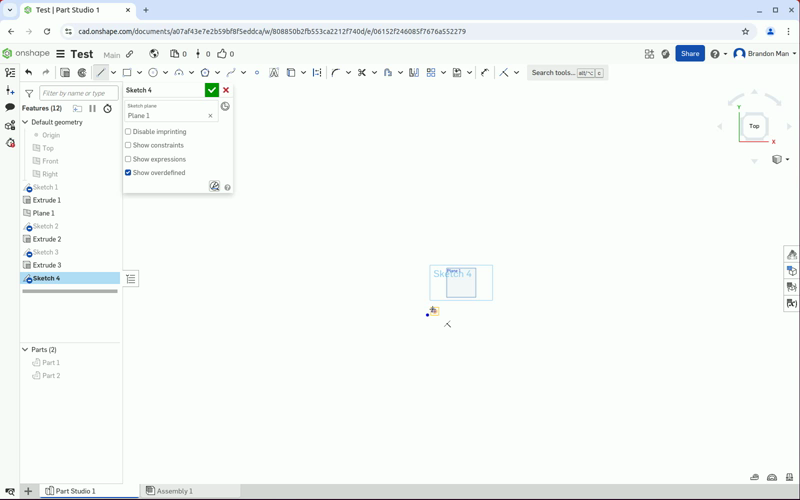
scroll(6)
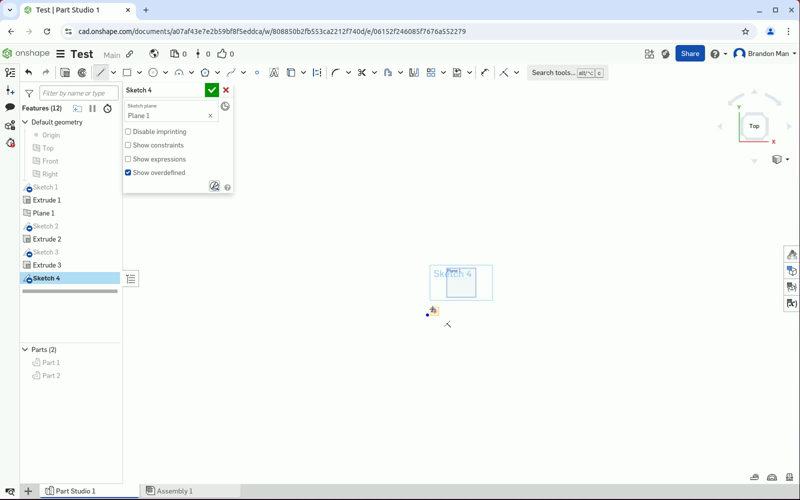
scroll(6)
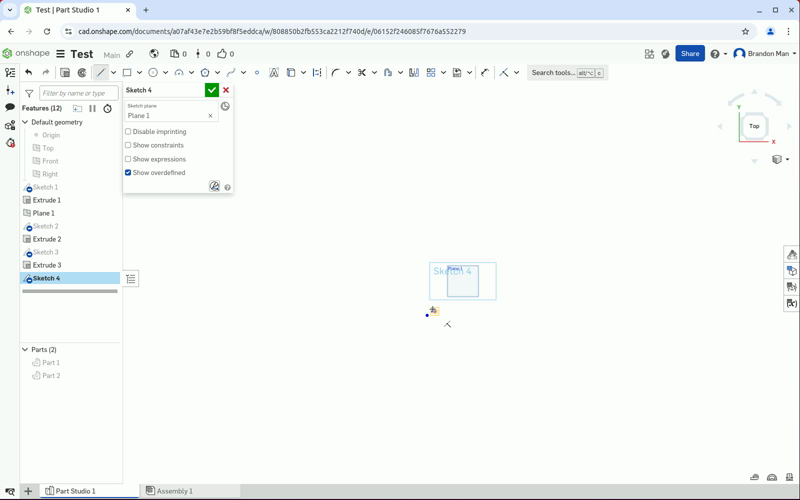
scroll(6)
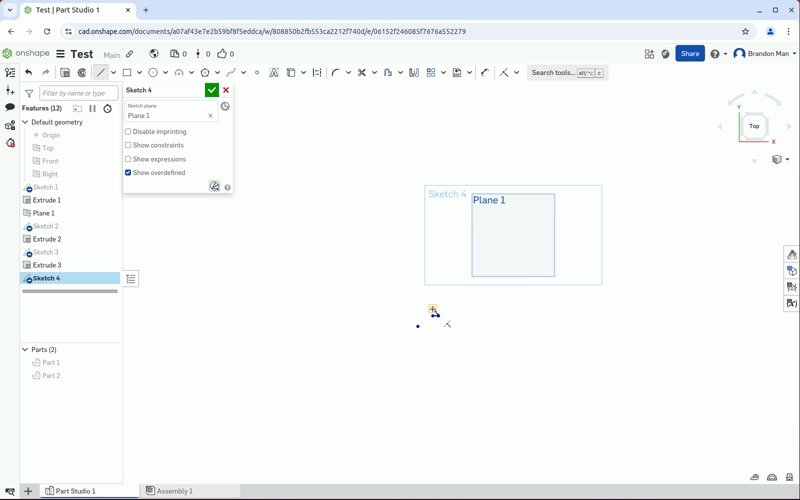
scroll(6)
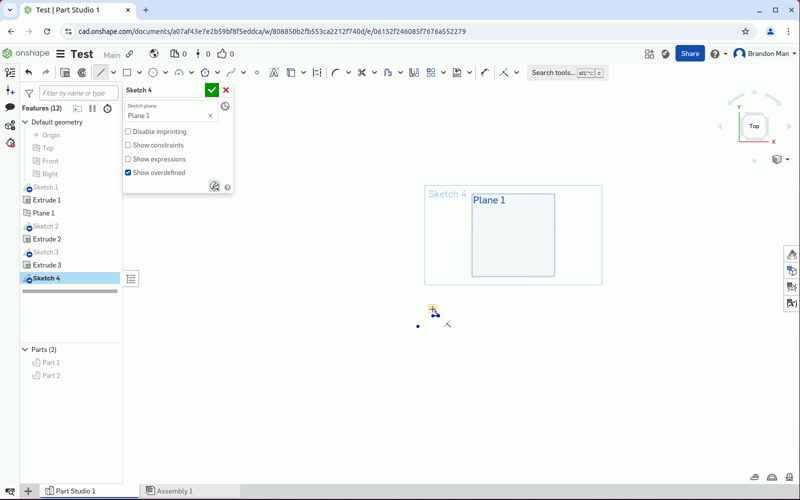
scroll(6)
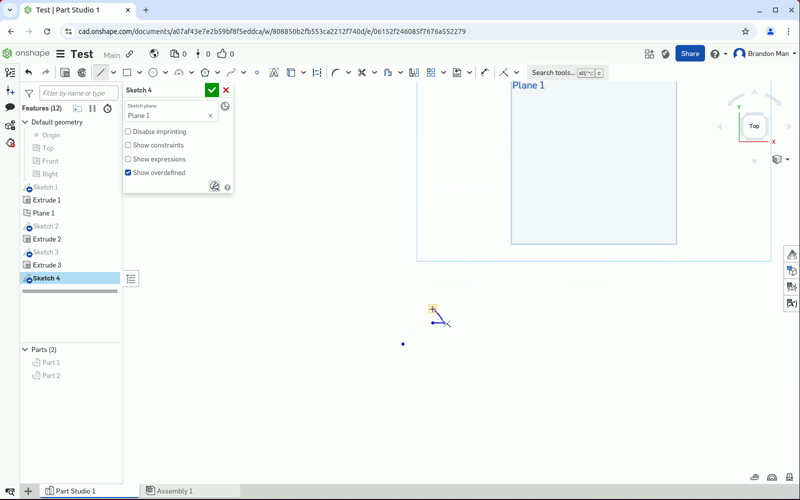
scroll(6)
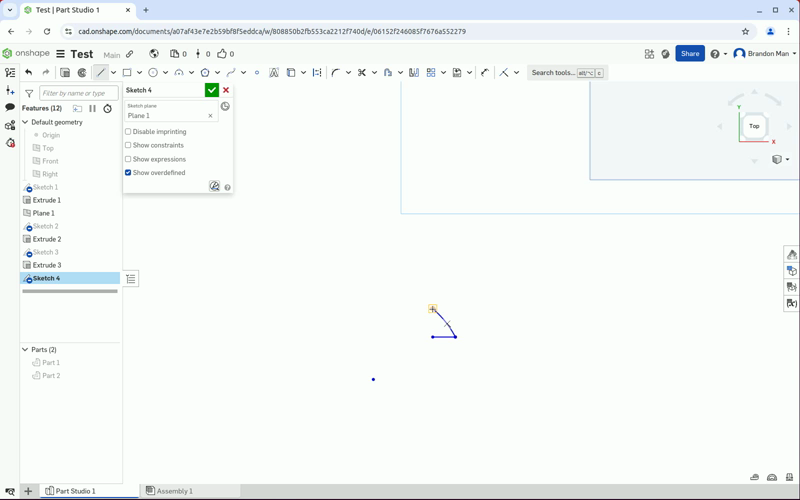
click(432, 308)
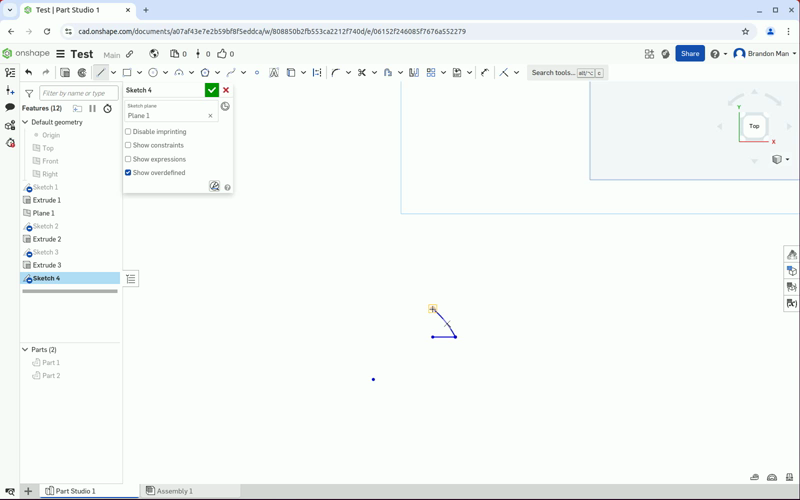
scroll(-6)
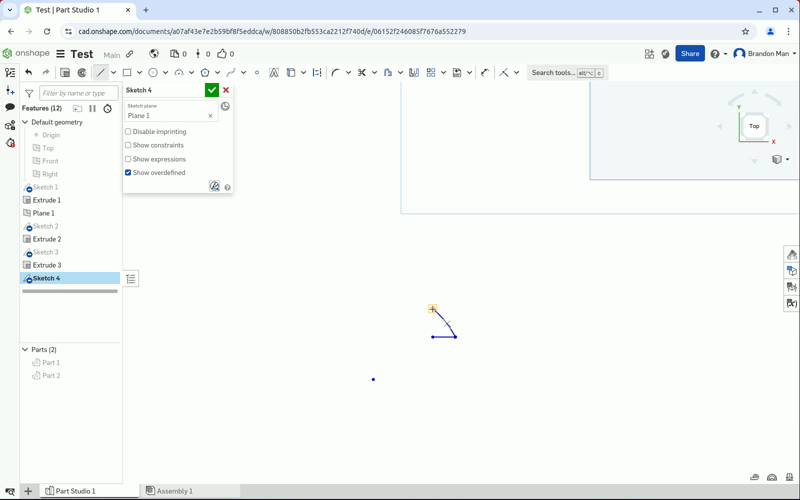
scroll(-6)
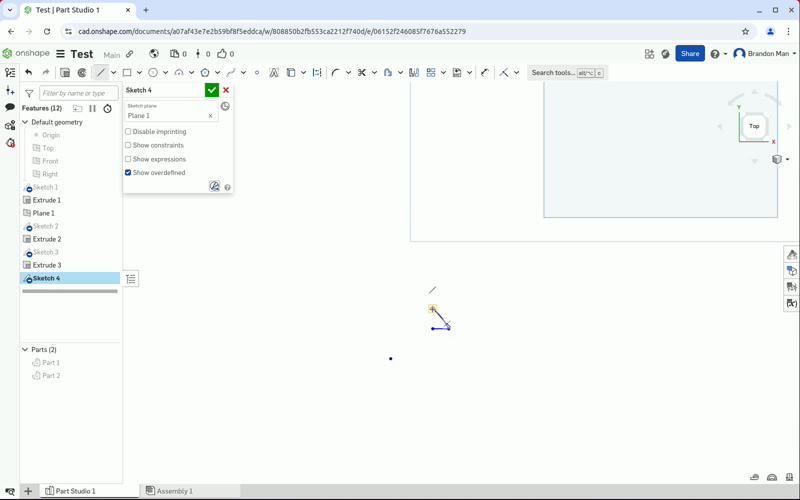
scroll(-6)
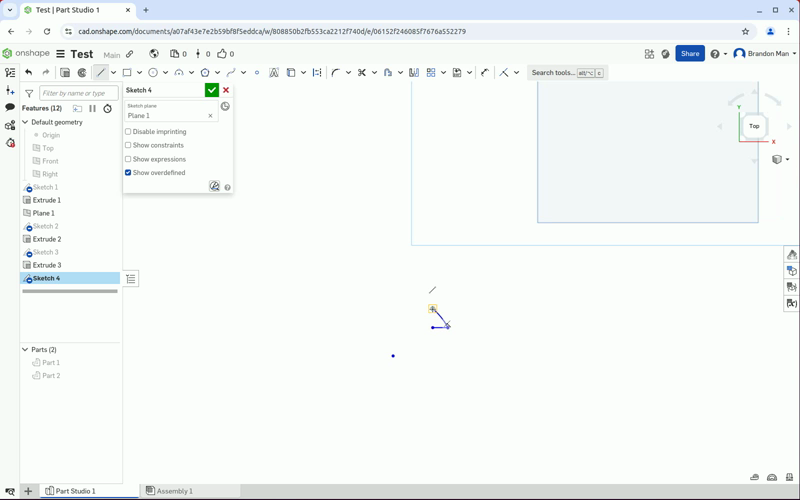
scroll(-6)
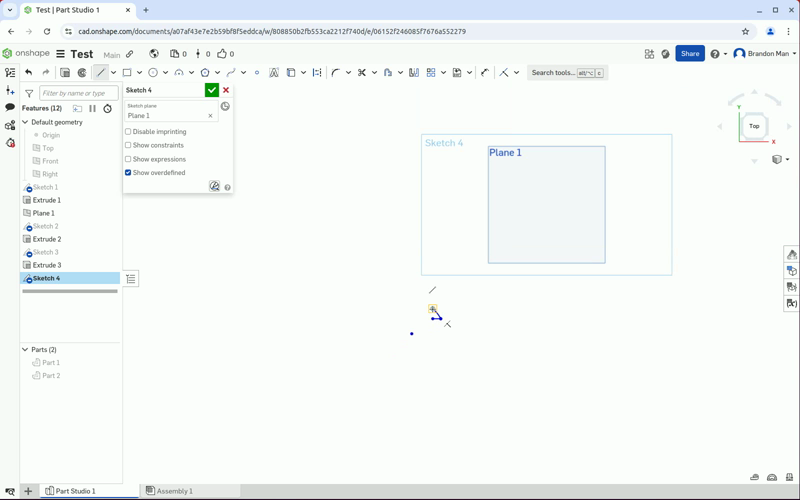
scroll(-6)
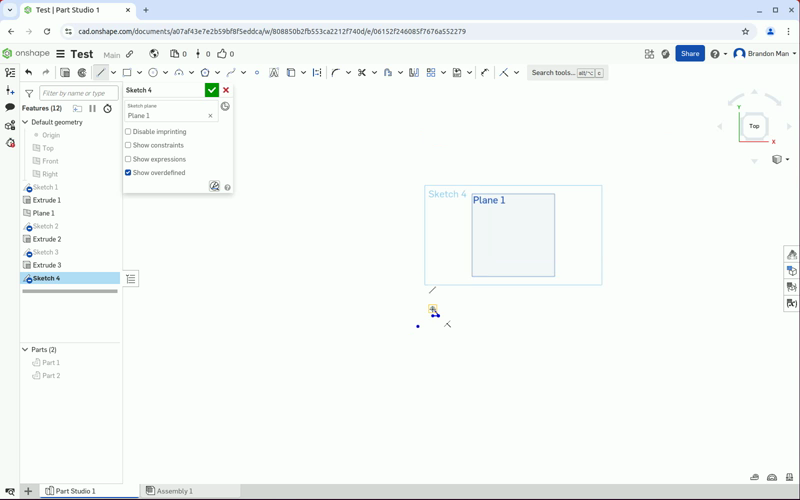
scroll(-6)
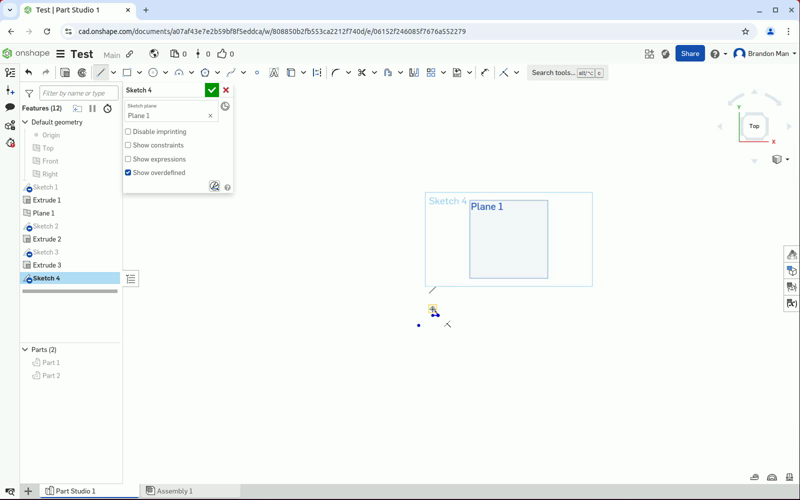
scroll(-6)
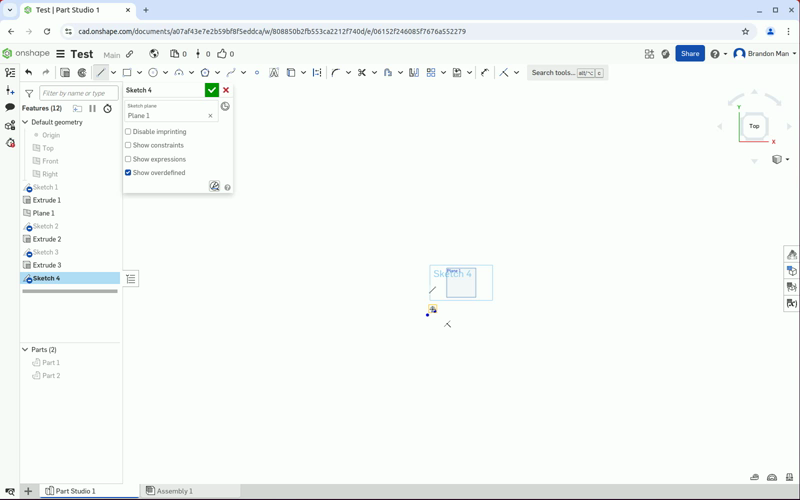
mouse_move(462, 308)
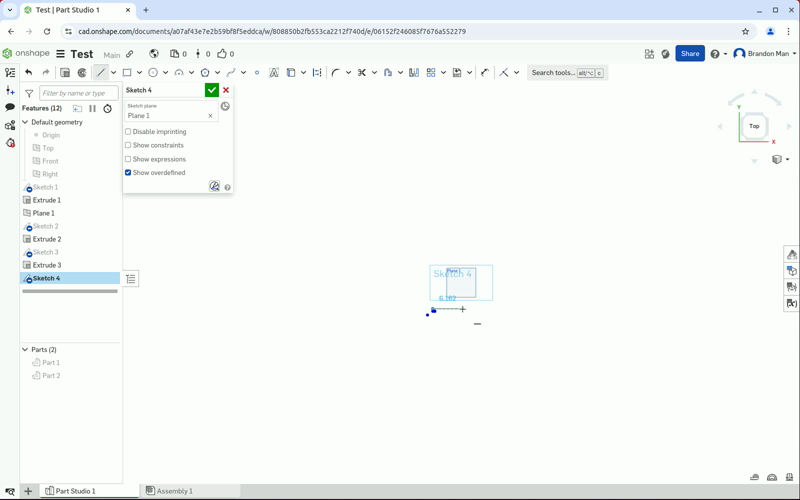
key_down(shift)
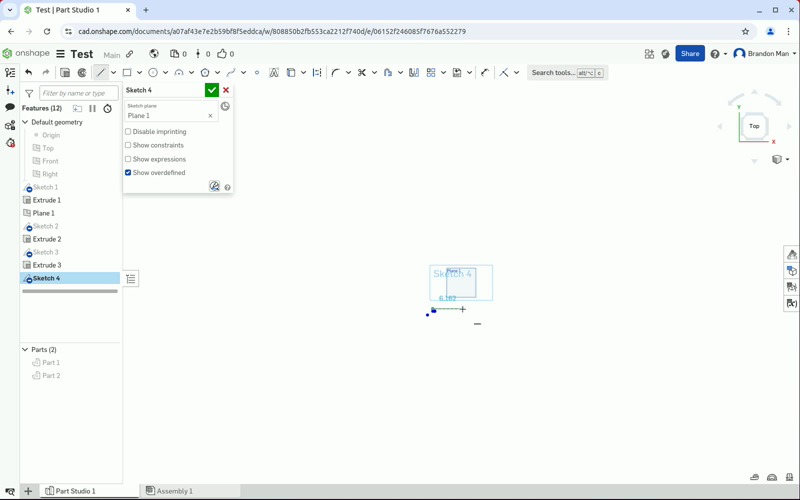
mouse_move(432, 311)
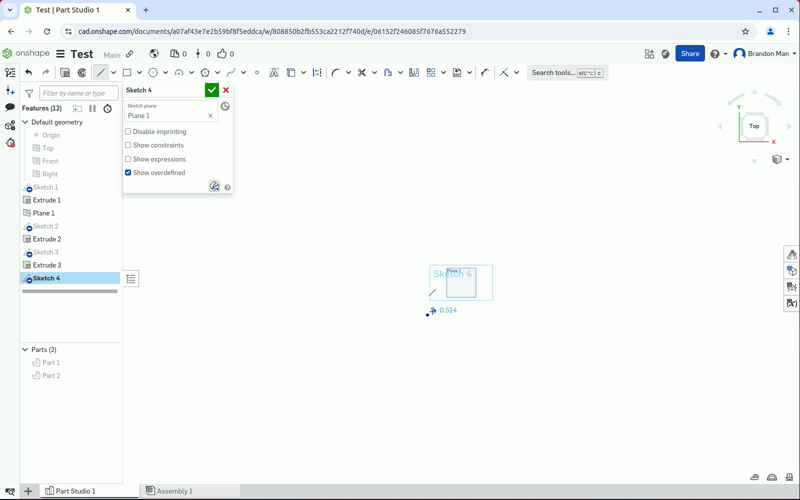
scroll(6)
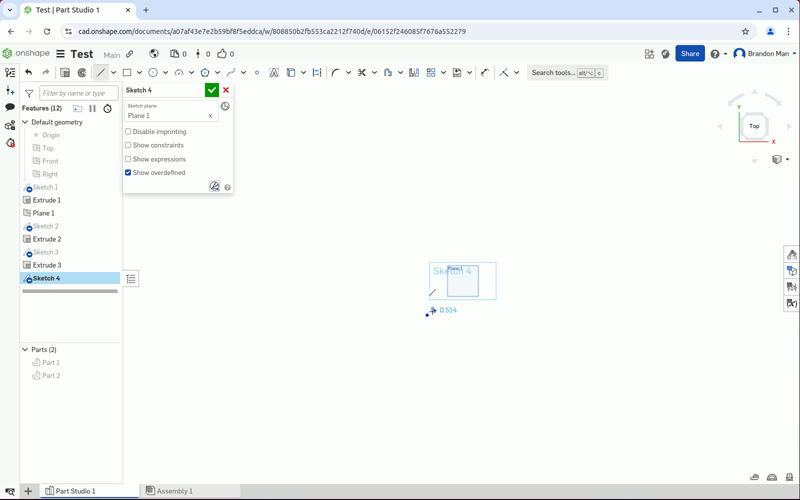
scroll(6)
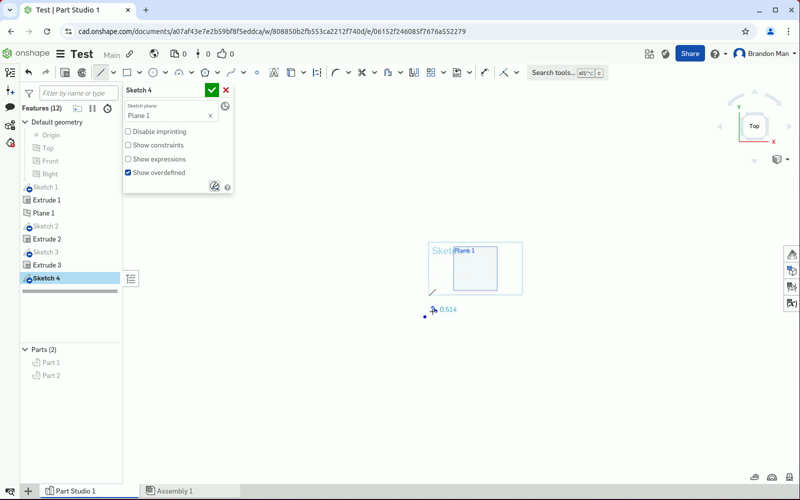
scroll(6)
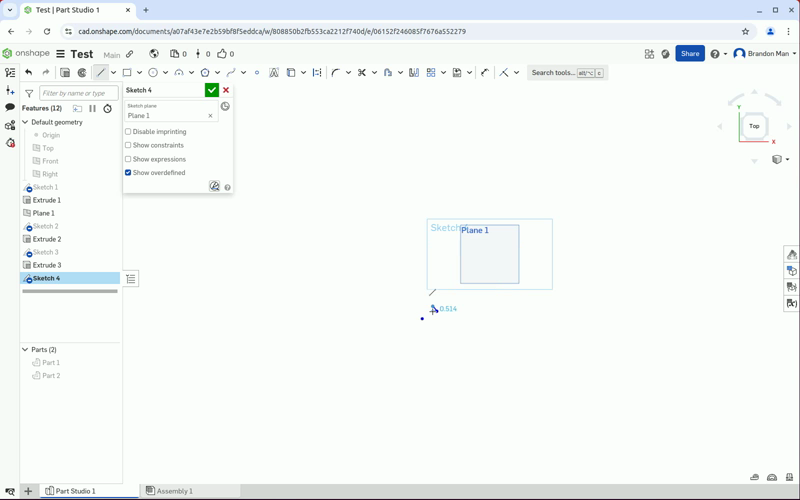
scroll(6)
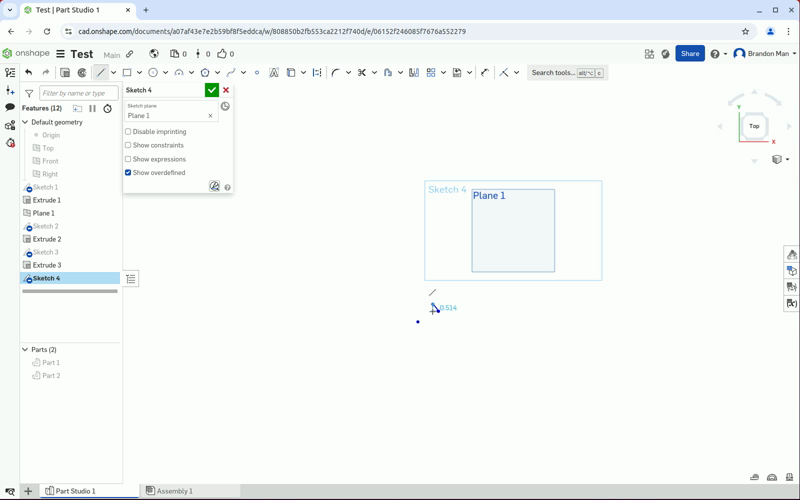
scroll(6)
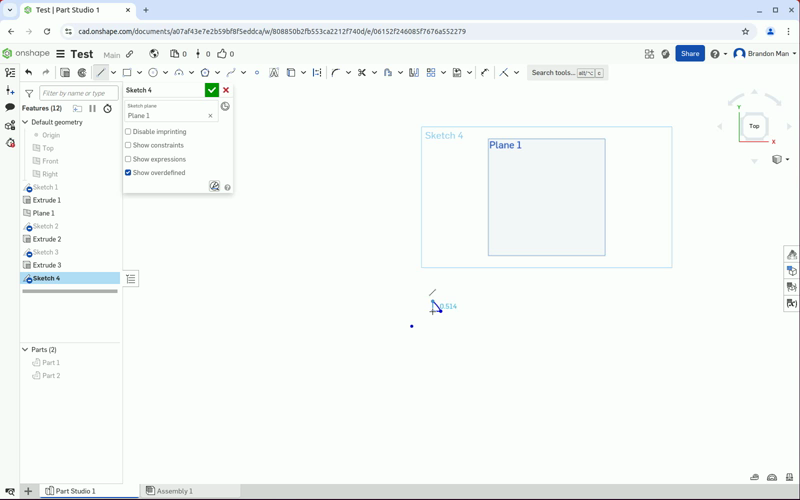
scroll(6)
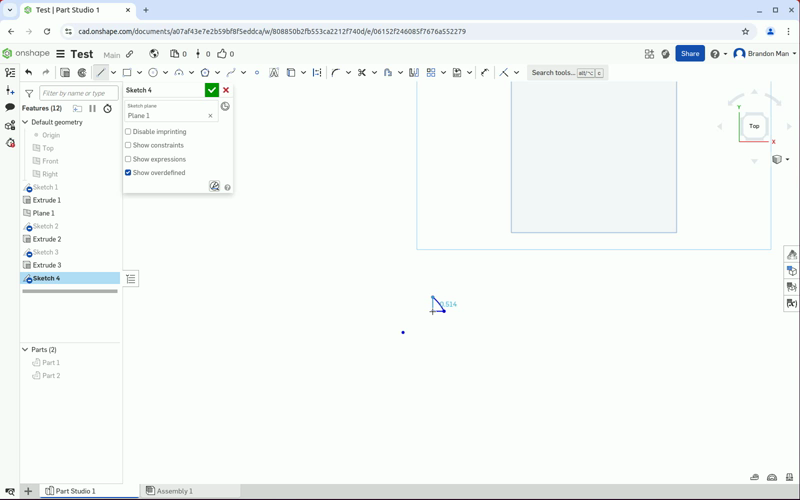
scroll(6)
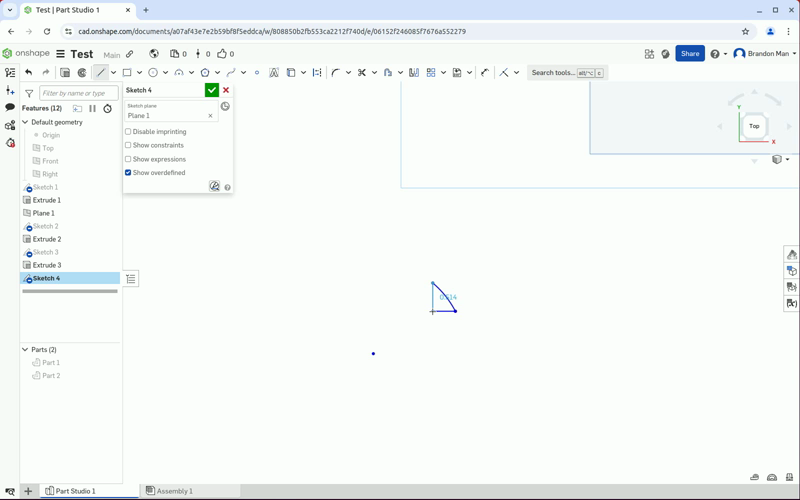
key_up(shift)
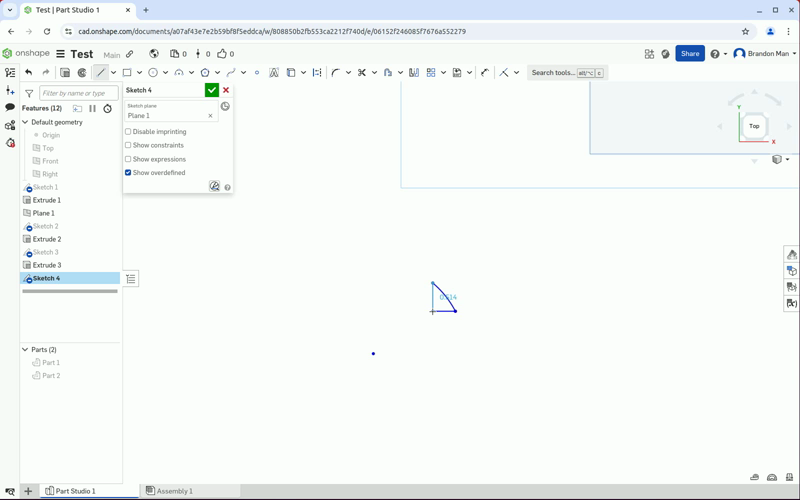
click(432, 311)
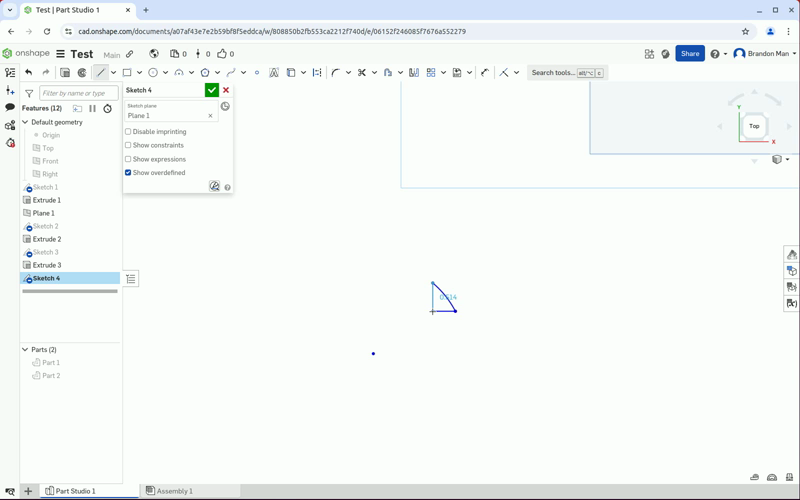
scroll(-6)
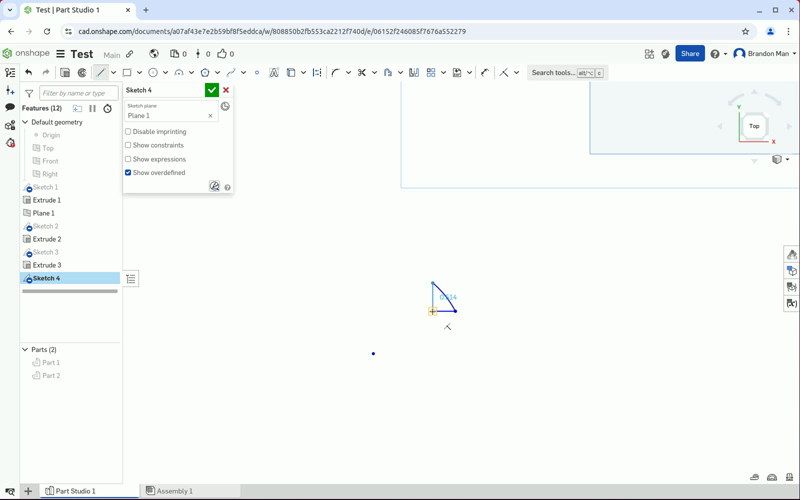
scroll(-6)
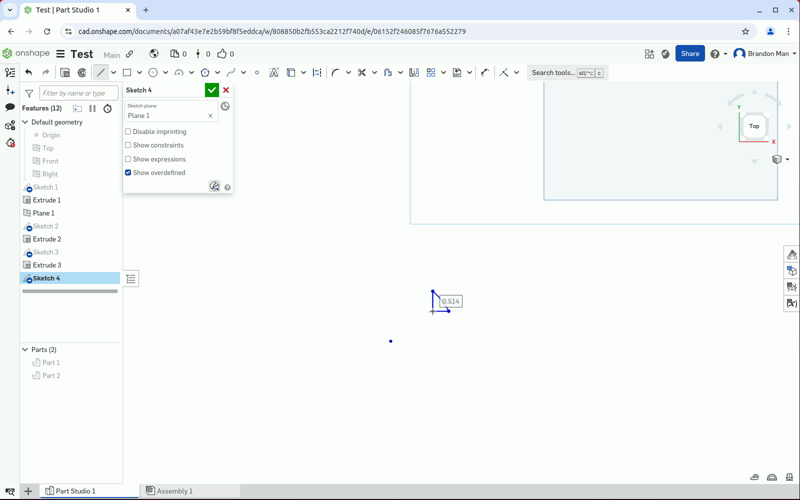
scroll(-6)
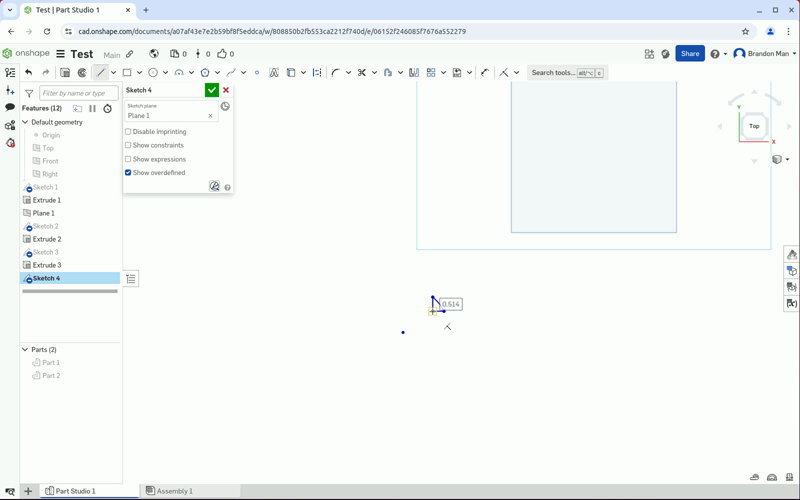
scroll(-6)
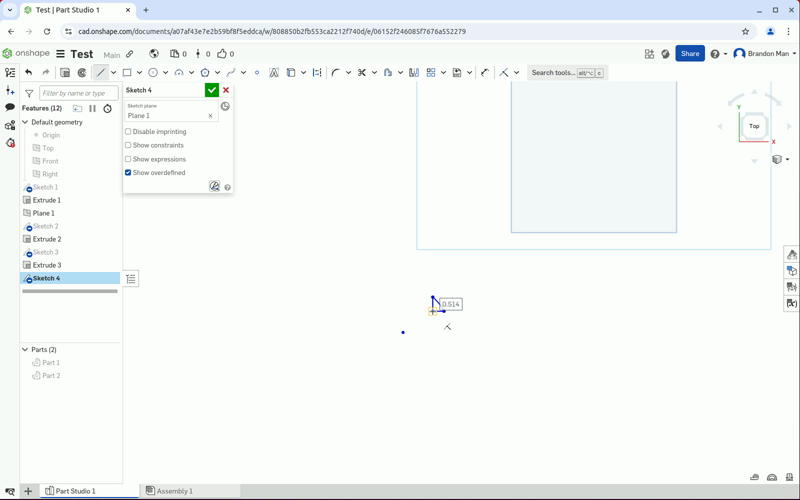
scroll(-6)
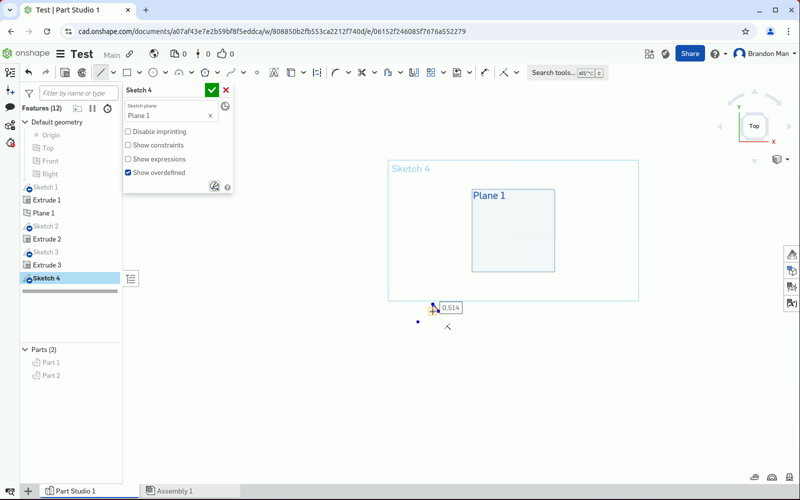
scroll(-6)
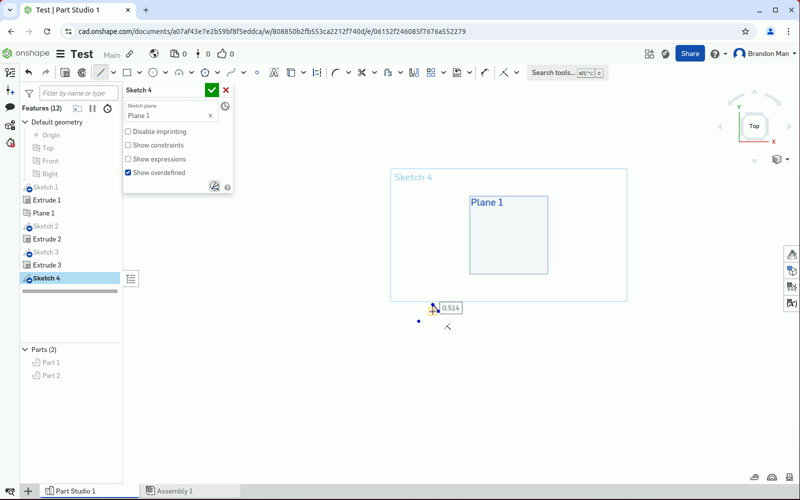
scroll(-6)
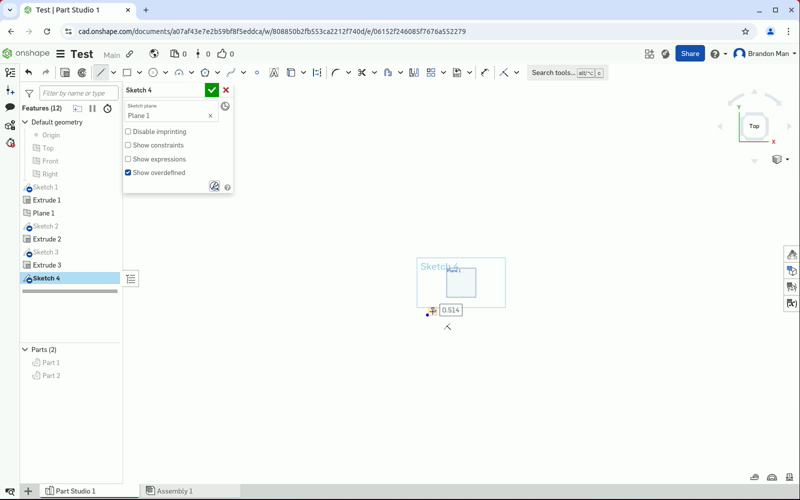
key(esc)
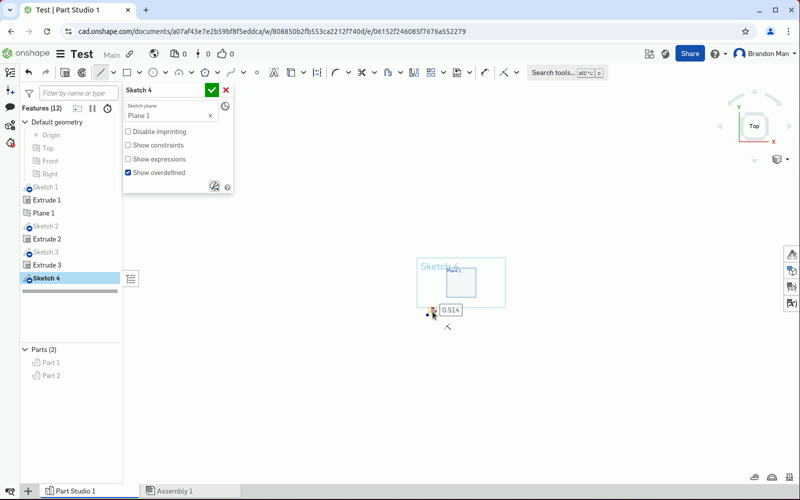
mouse_move(433, 309)
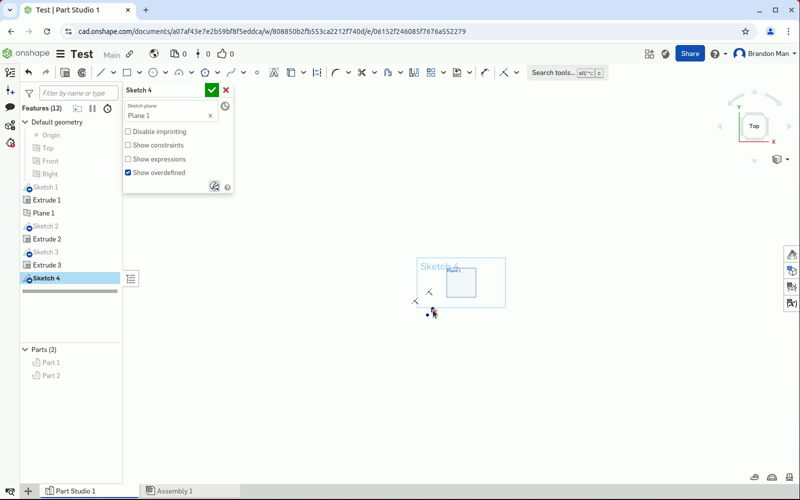
scroll(6)
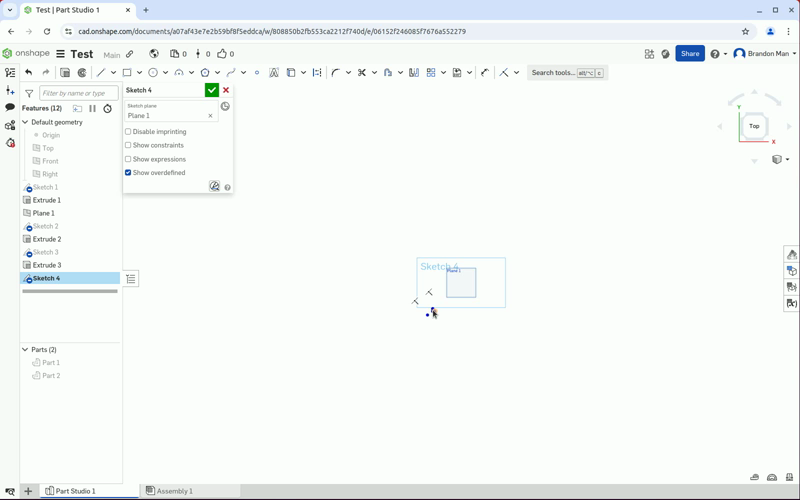
scroll(6)
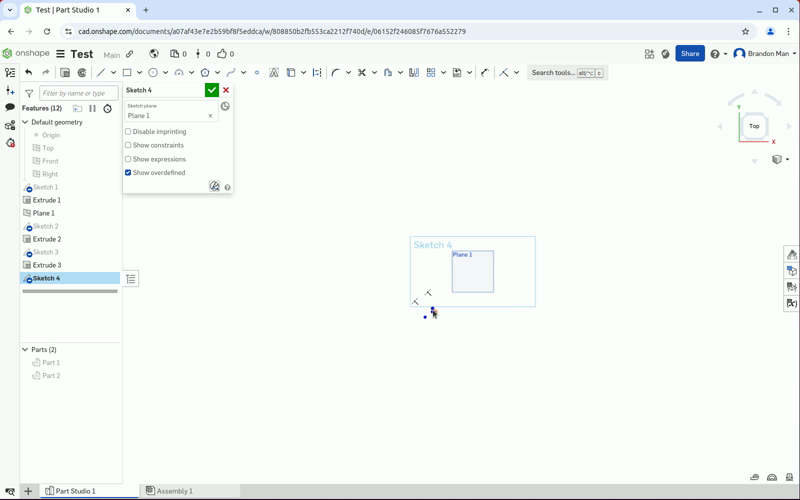
scroll(6)
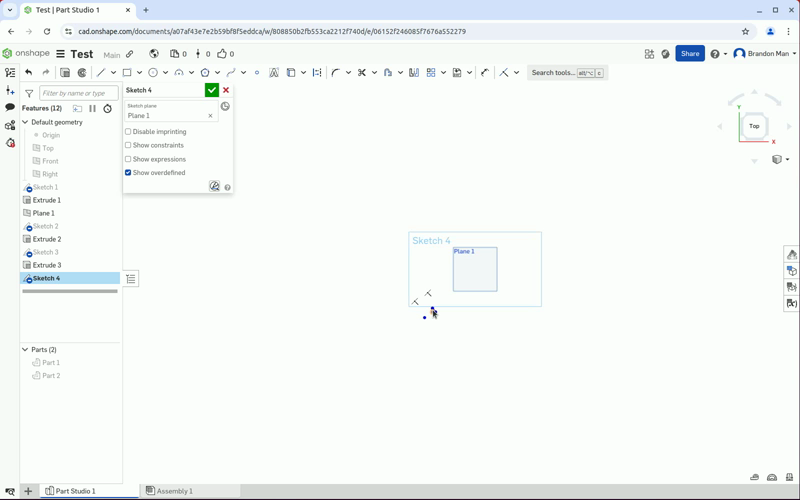
scroll(6)
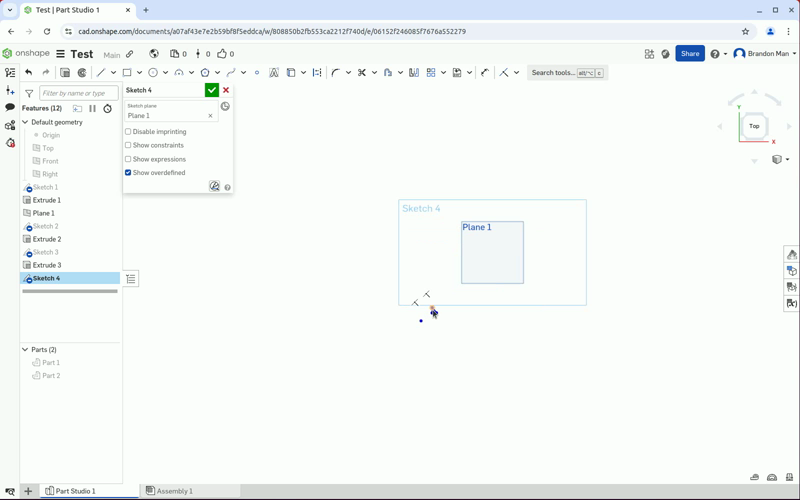
scroll(6)
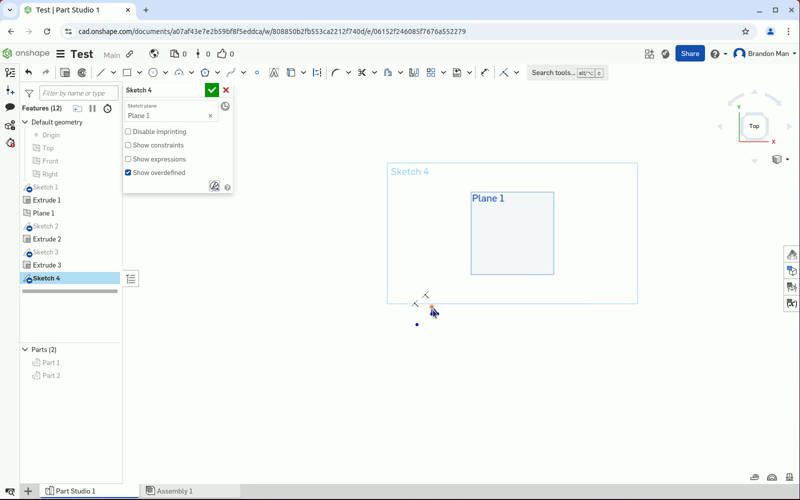
scroll(6)
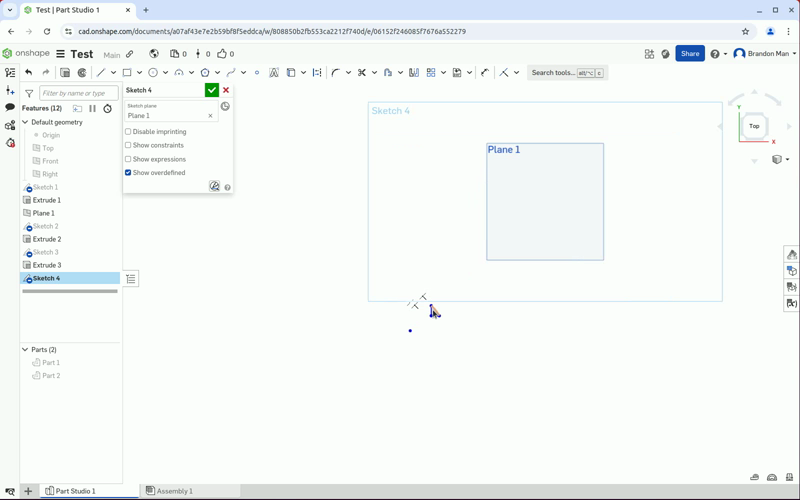
scroll(6)
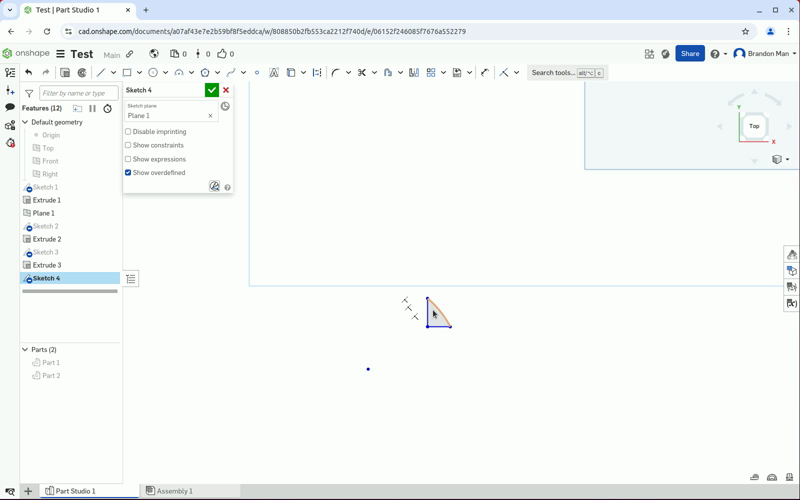
click(433, 309)
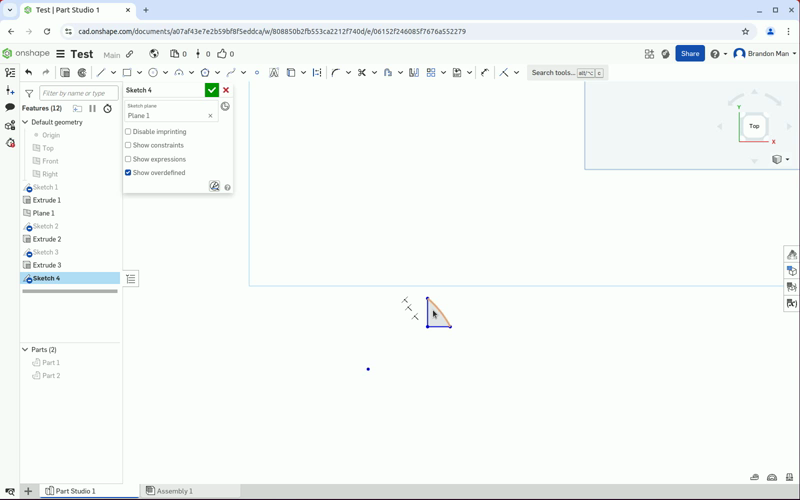
scroll(-6)
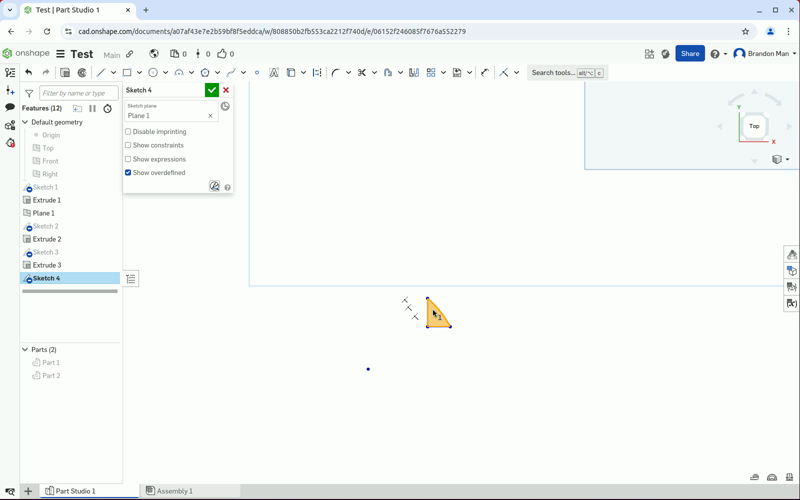
scroll(-6)
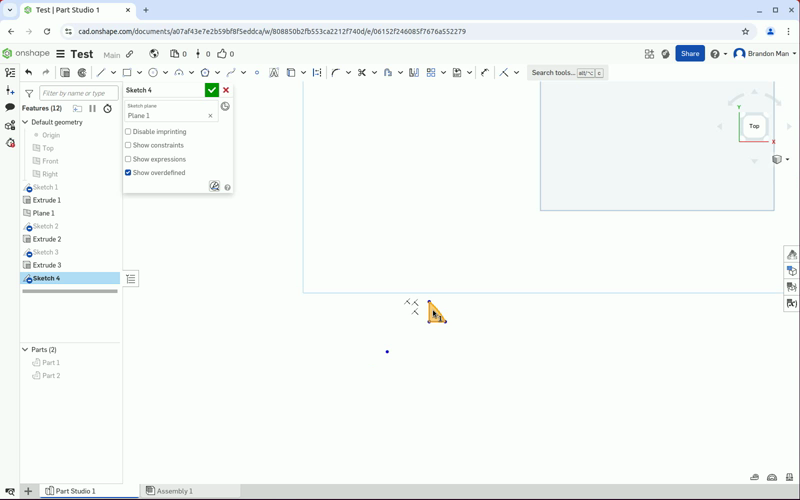
scroll(-6)
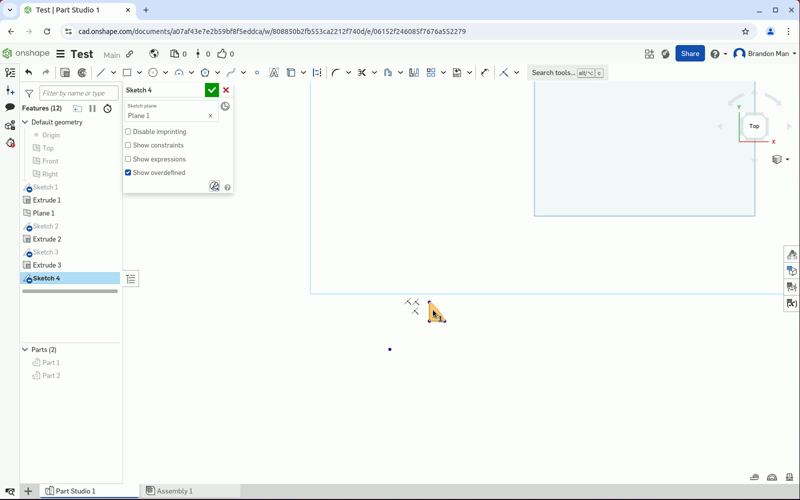
scroll(-6)
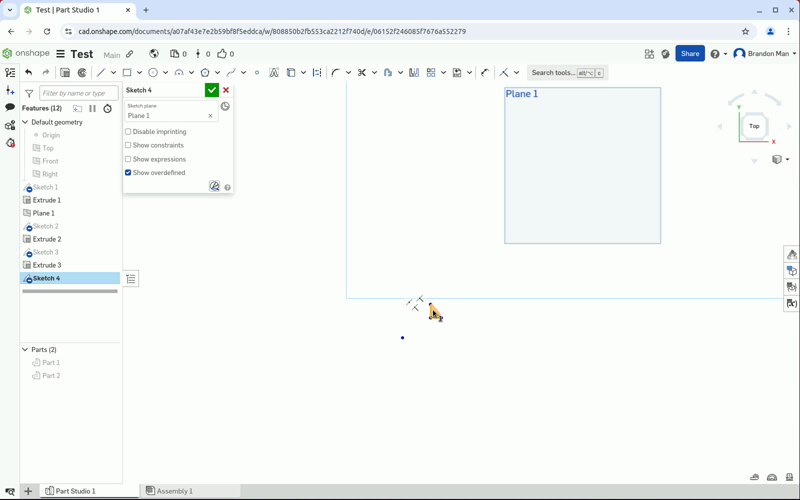
scroll(-6)
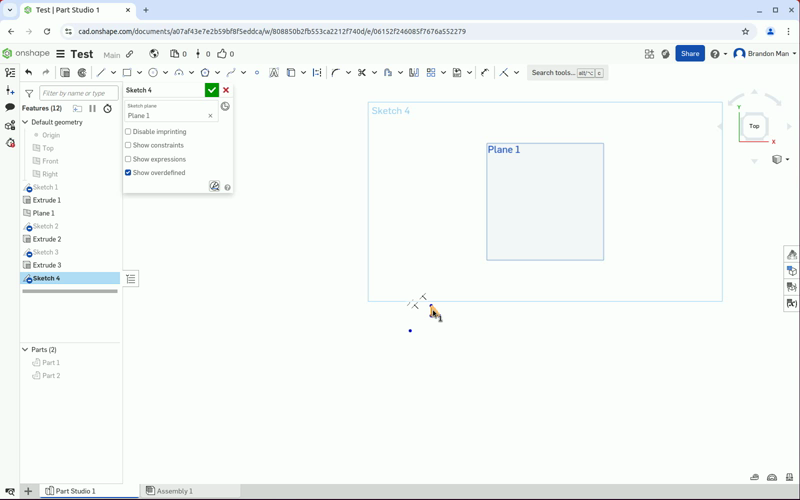
scroll(-6)
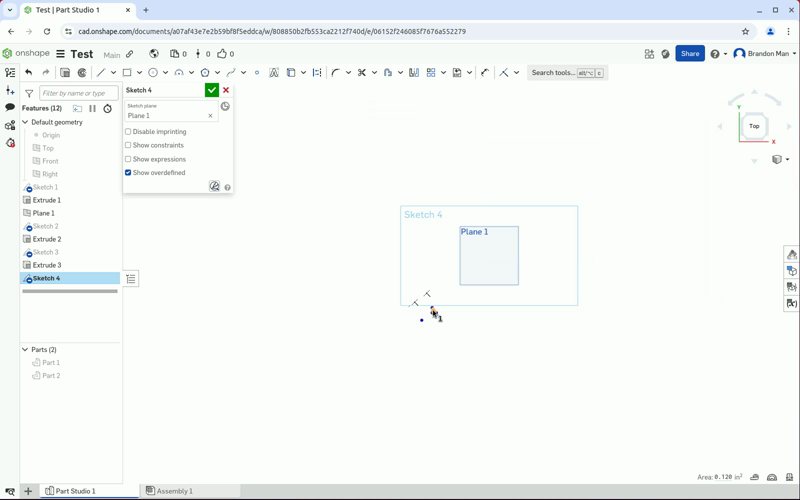
scroll(-6)
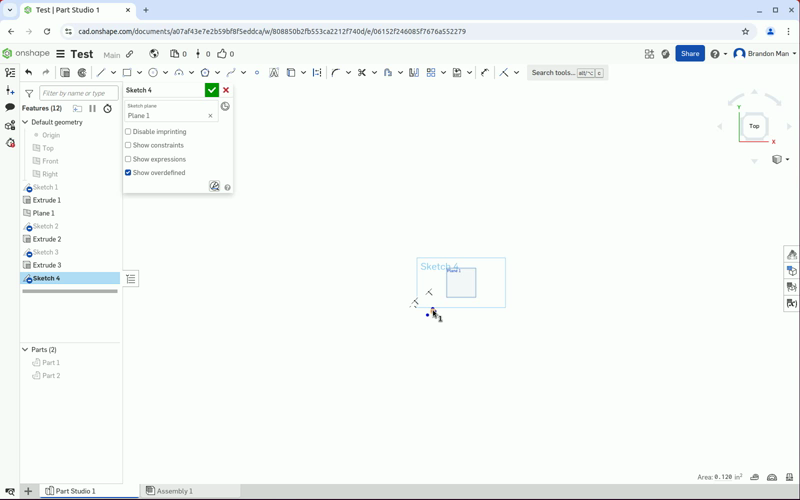
mouse_move(73, 352)
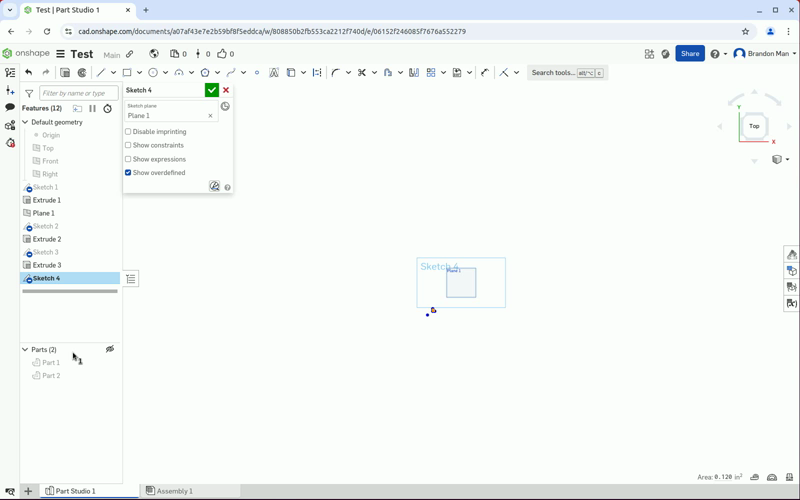
key(shift+y)
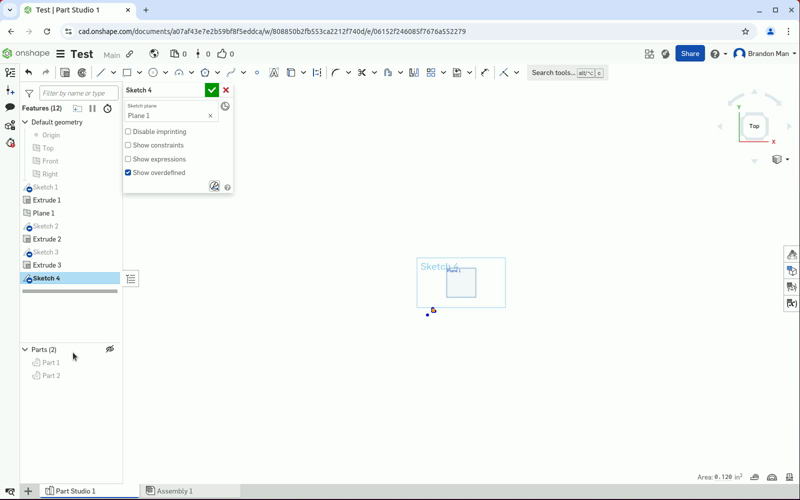
key(shift+e)
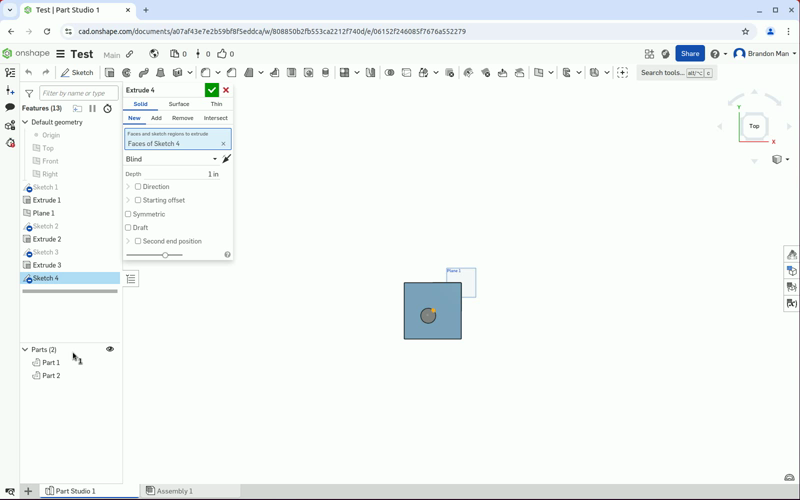
mouse_move(143, 106)
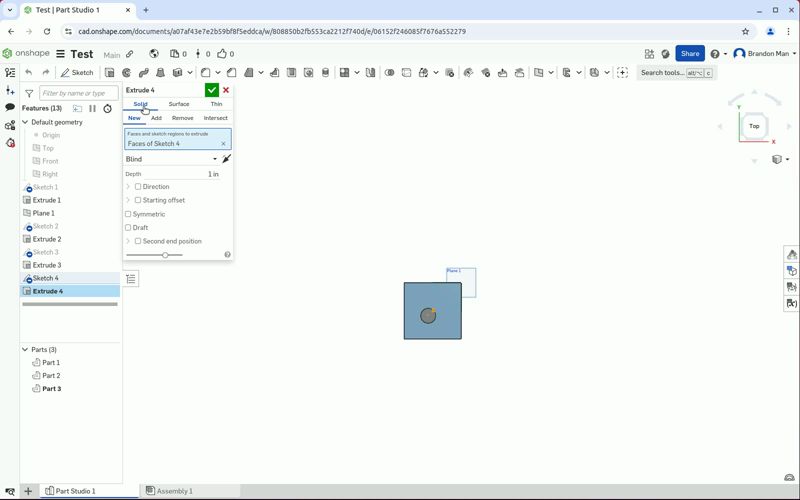
click(143, 106)
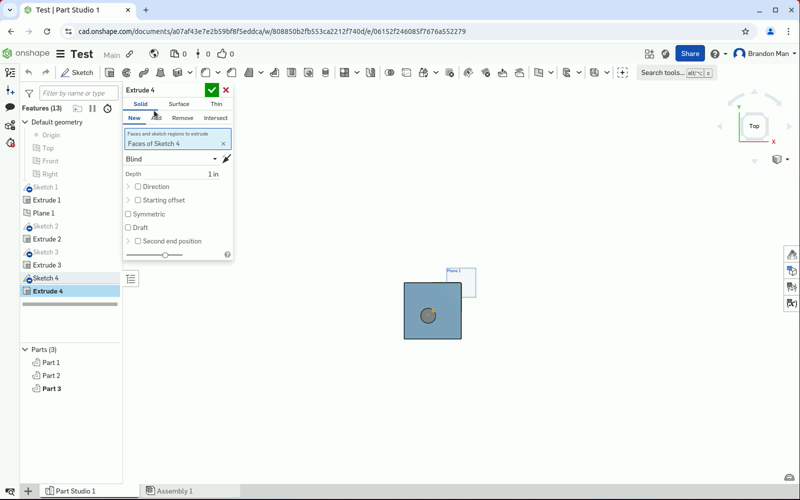
mouse_move(186, 120)
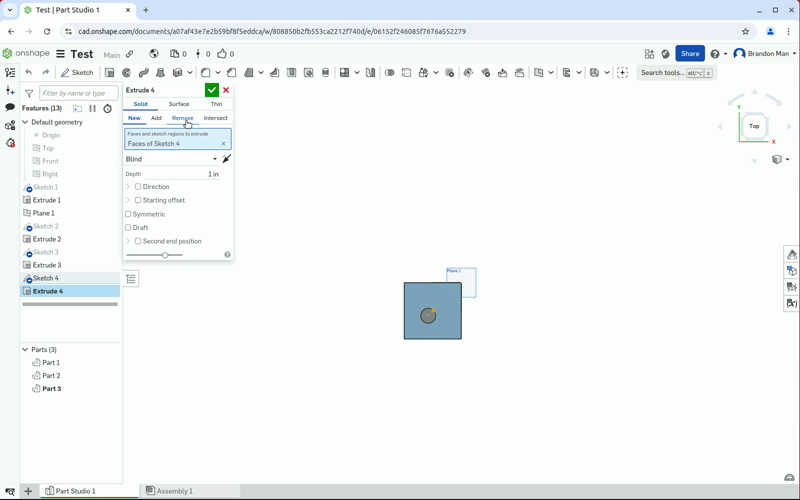
click(186, 120)
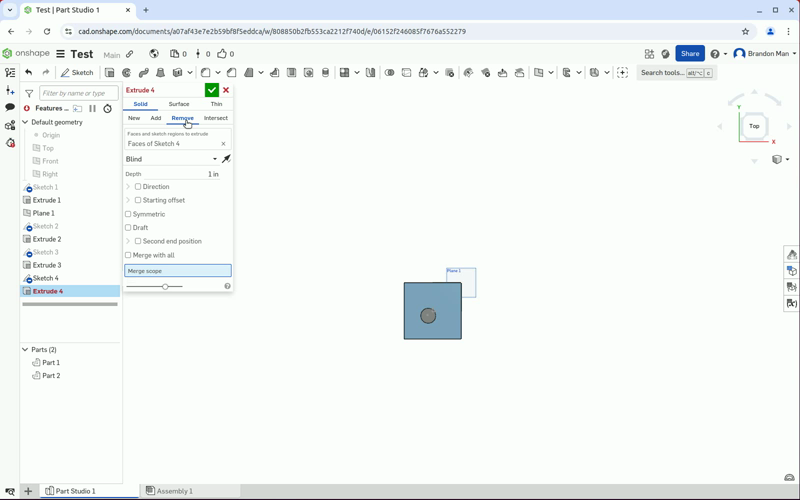
key(tab, 4)
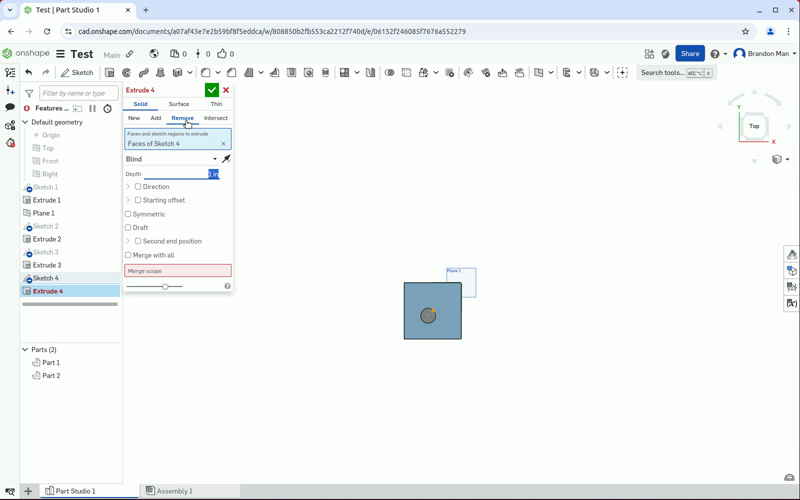
text(5.777)
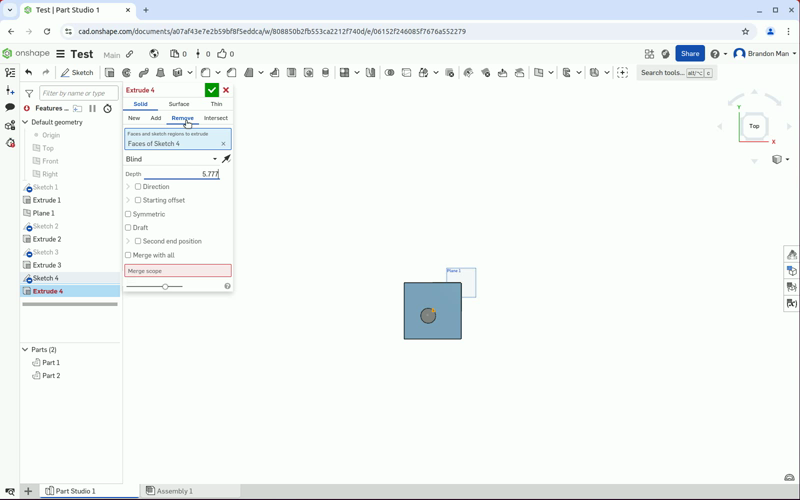
key(tab, 6)
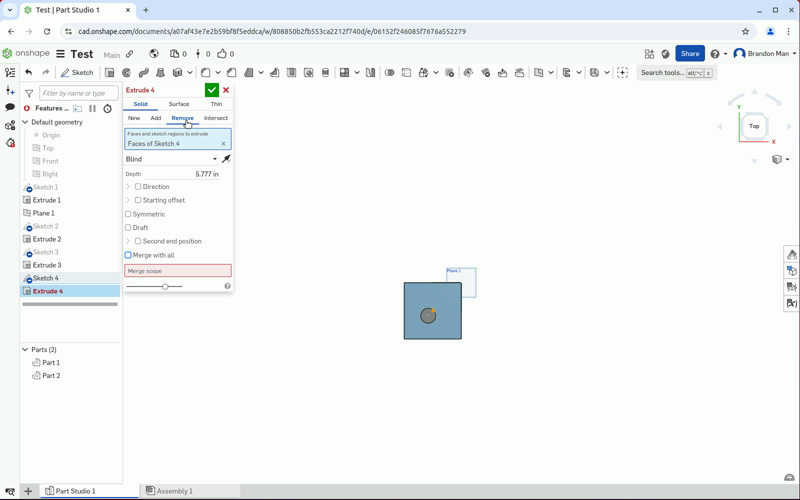
key(space)
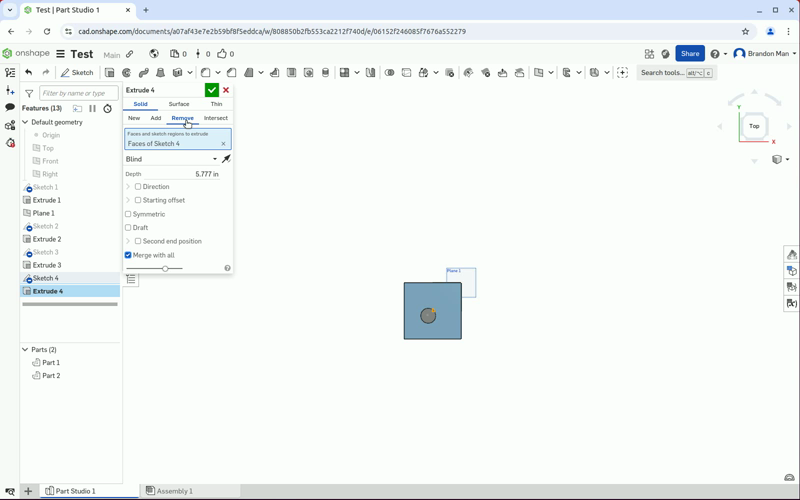
key(enter)
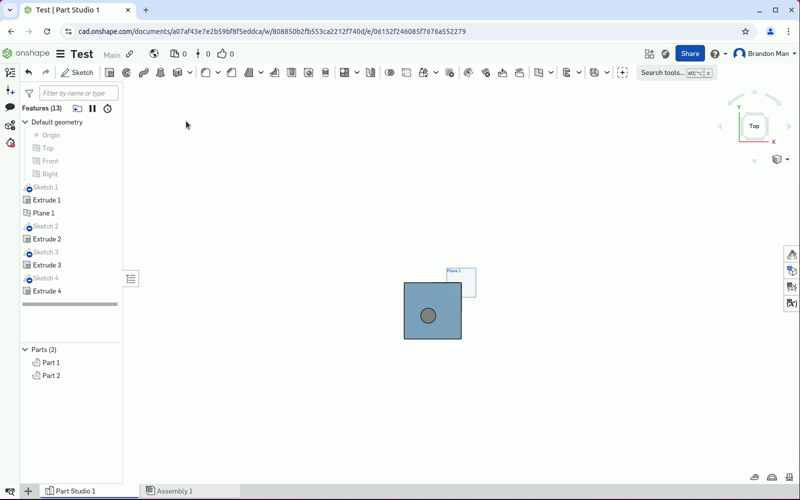
key(shift+h)
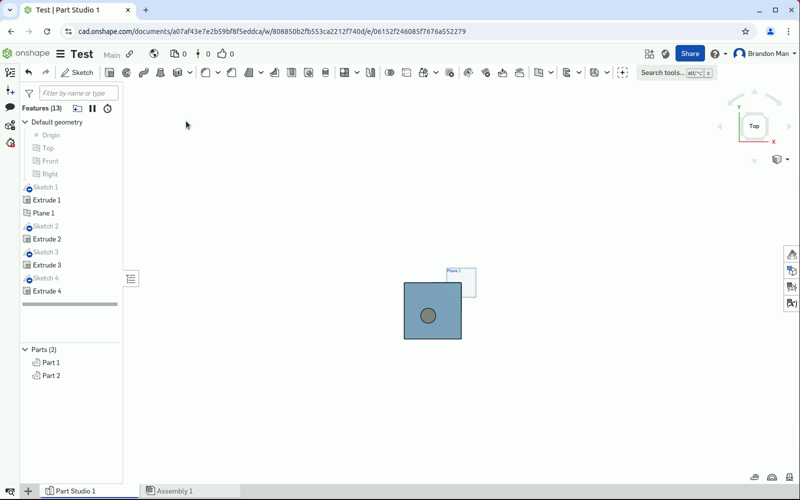
key(shift+h)
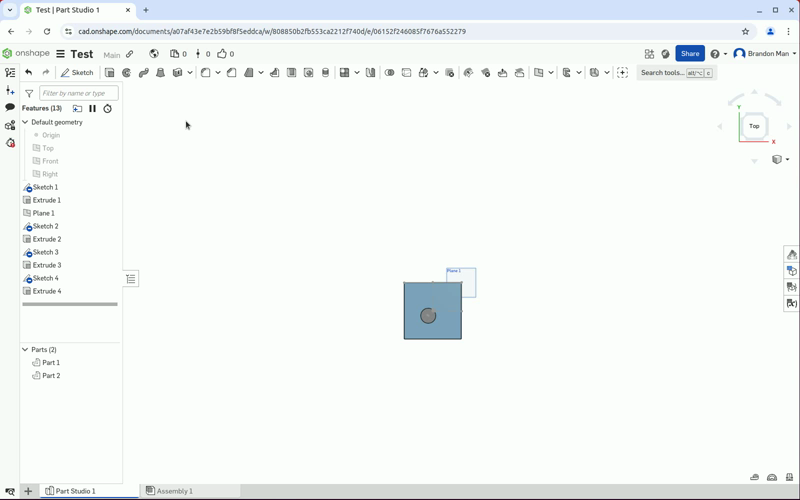
key(shift+7)
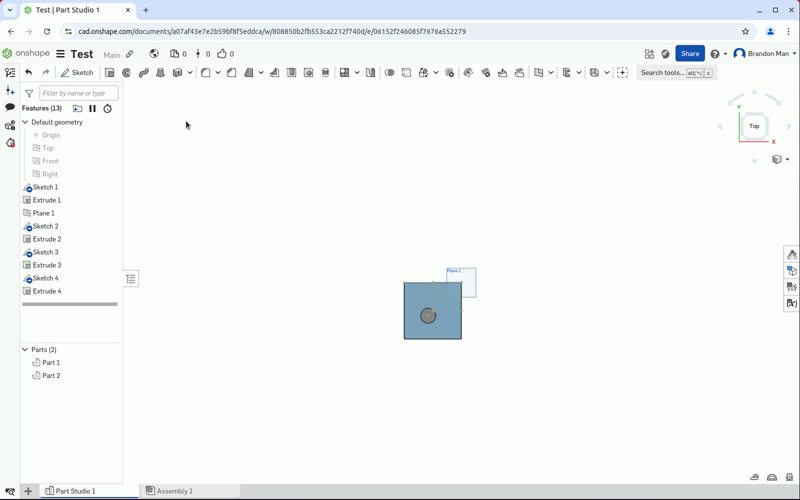
key(up, 3)
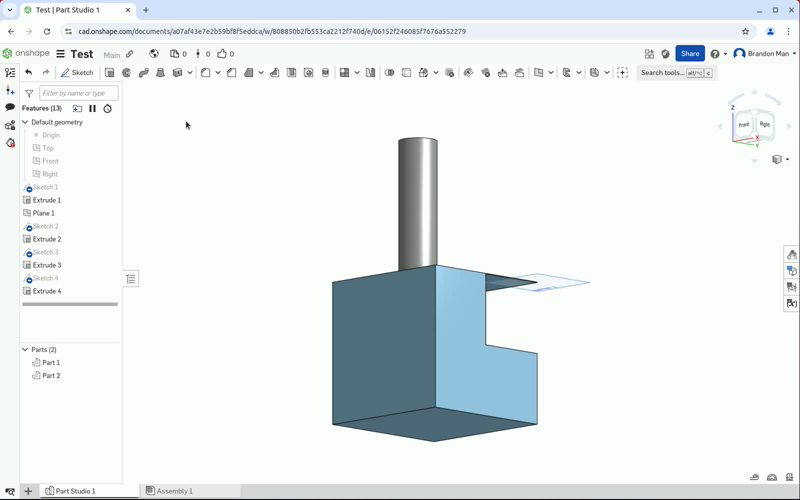
key(left, 3)
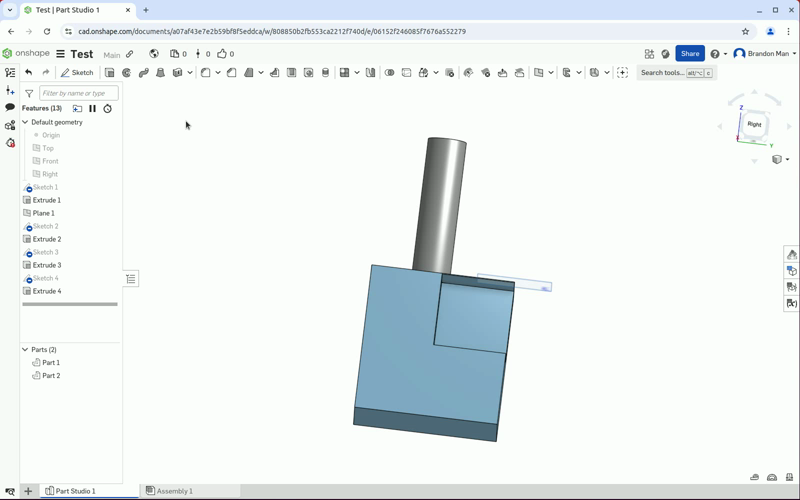
key(right, 3)
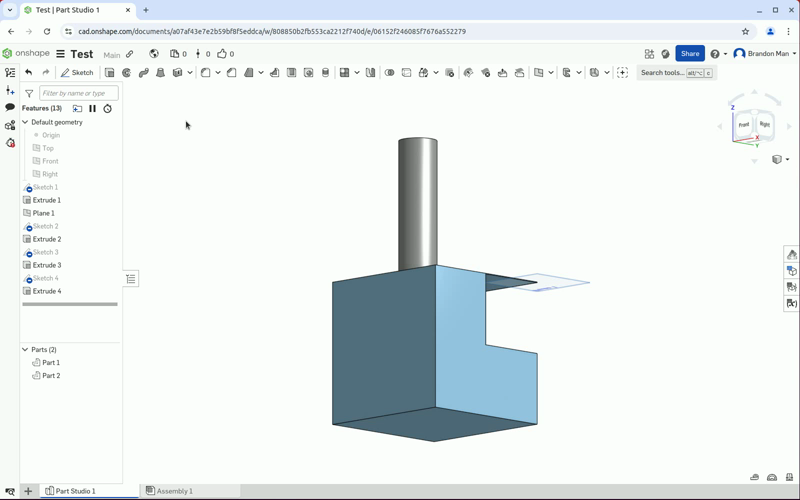
key(down, 3)
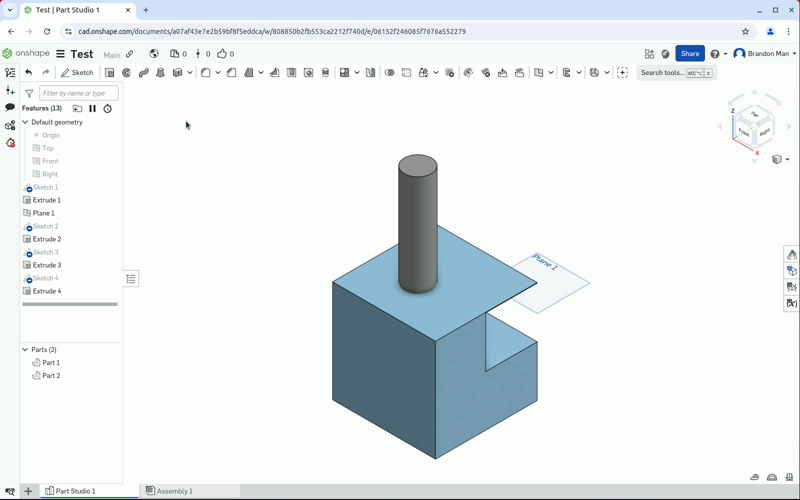
mouse_move(73, 189)
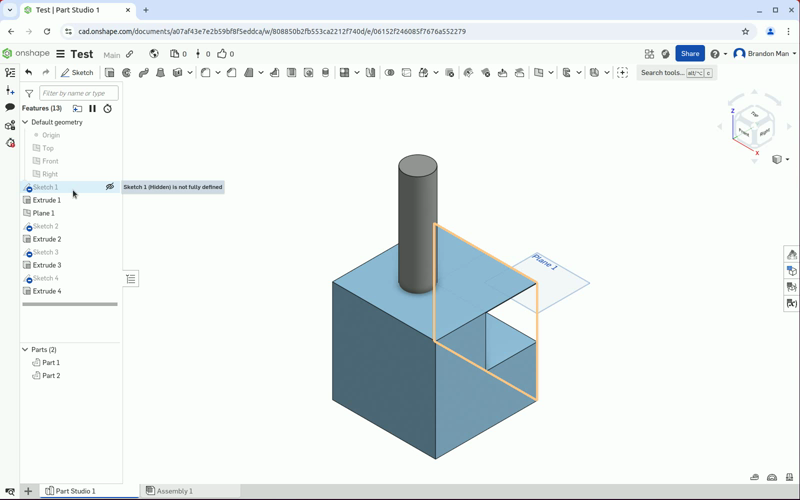
click(73, 189)